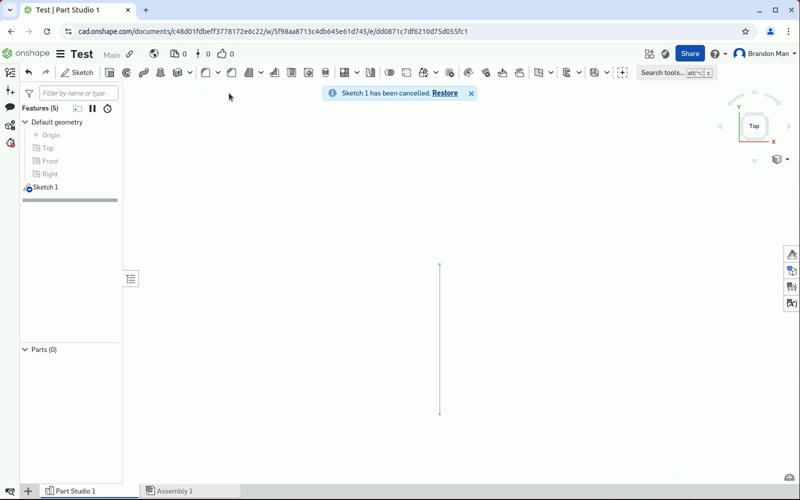
key(shift+h)
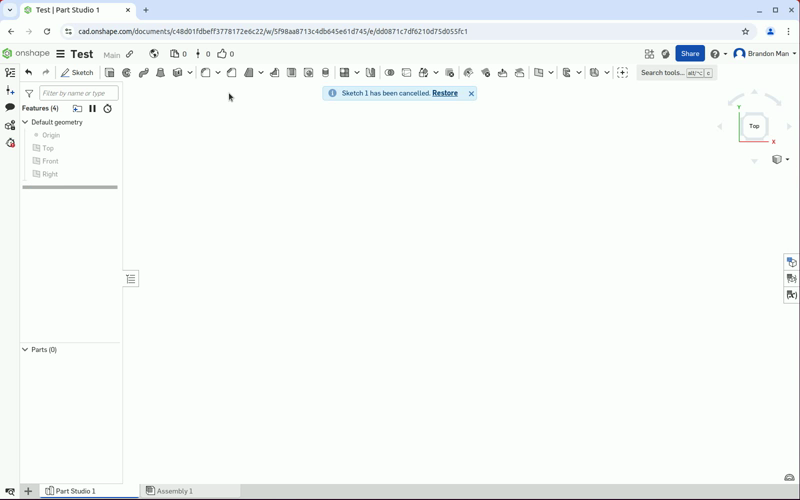
mouse_move(73, 352)
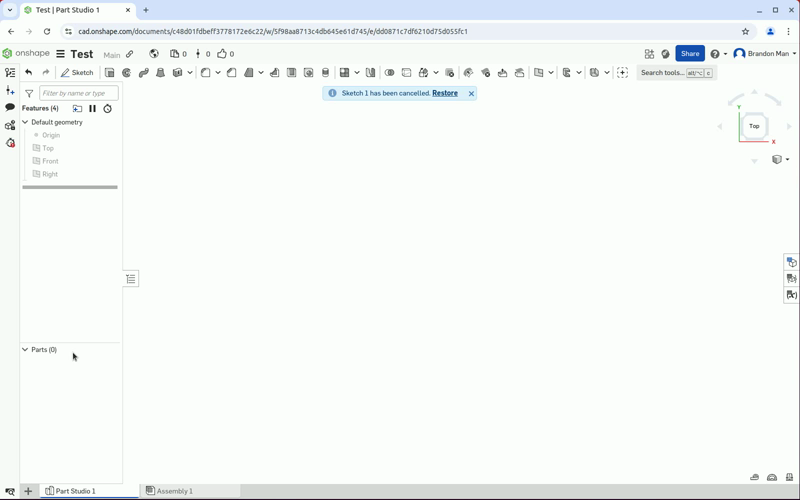
key(y)
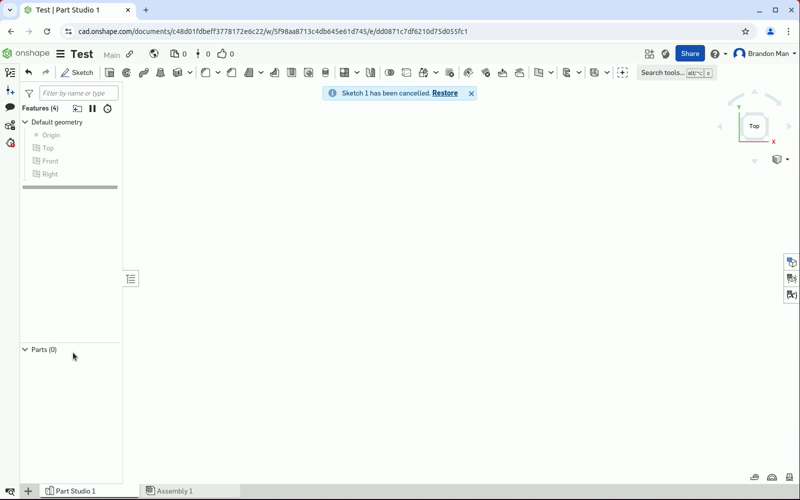
key(shift+p)
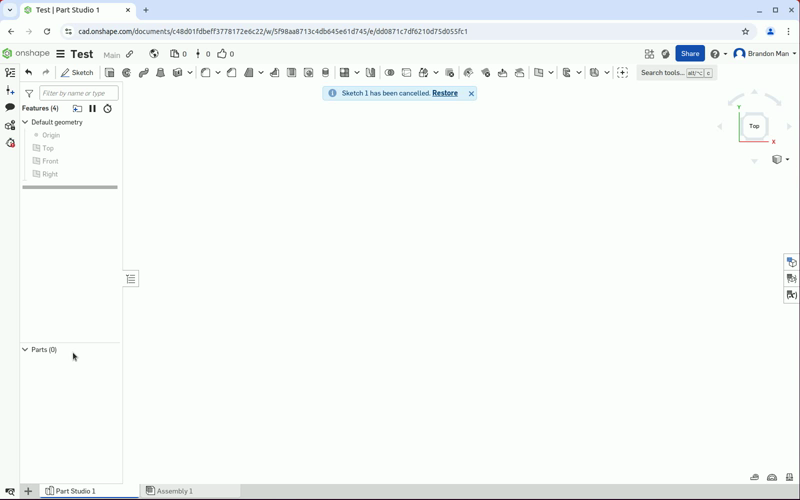
key(space)
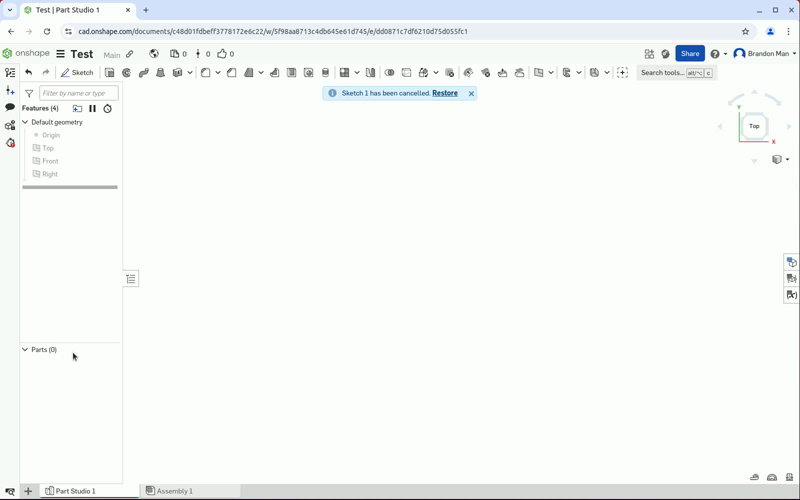
key_down(shift)
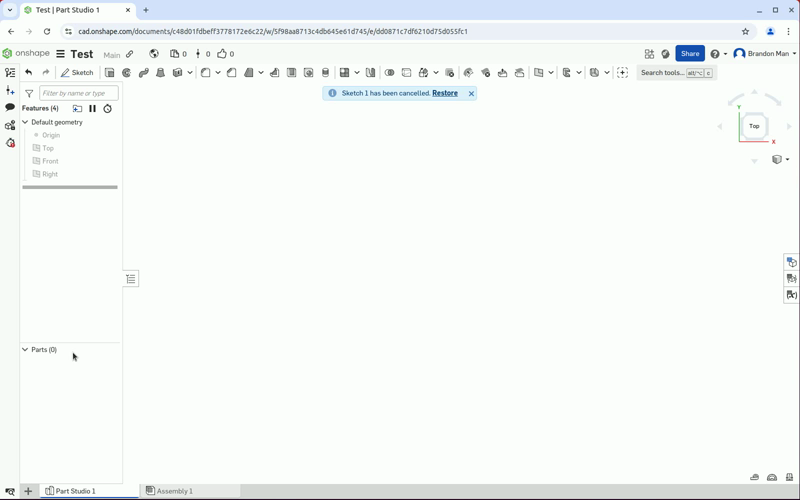
key(up)
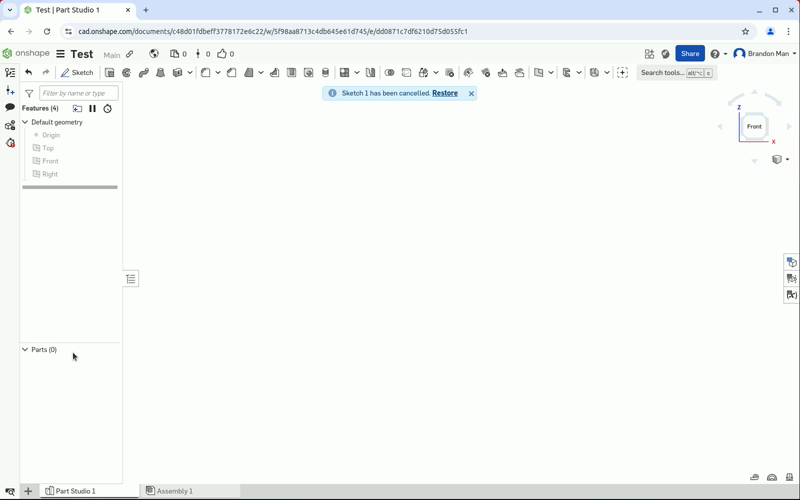
key_up(shift)
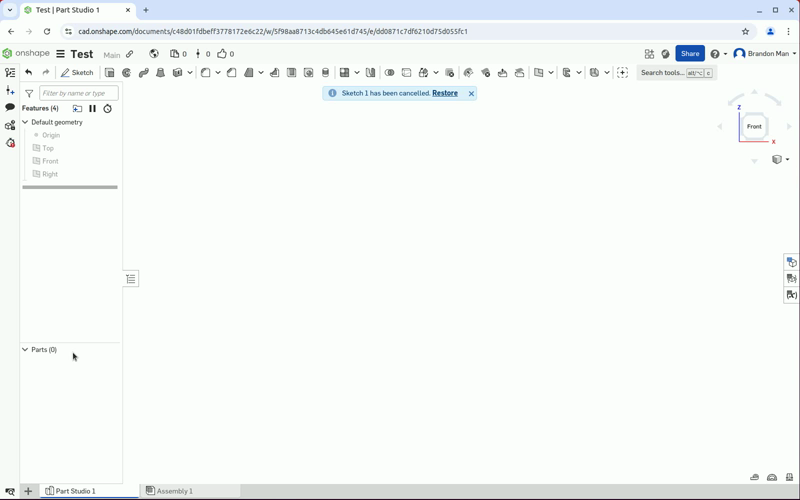
mouse_move(73, 352)
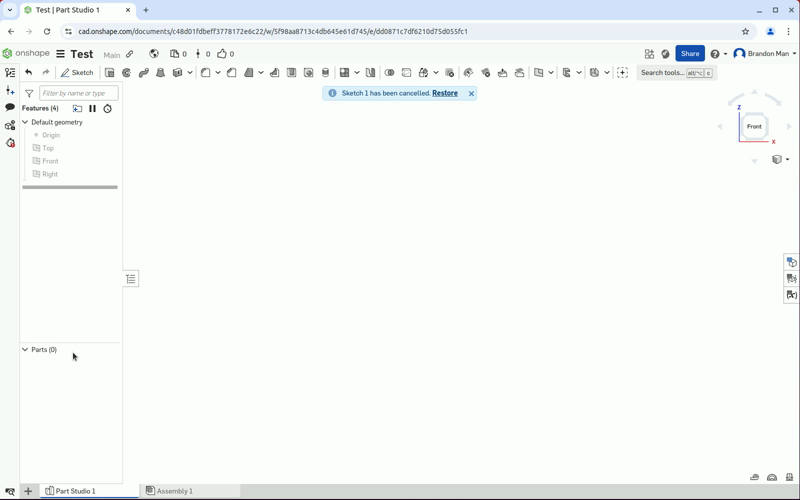
key(shift+y)
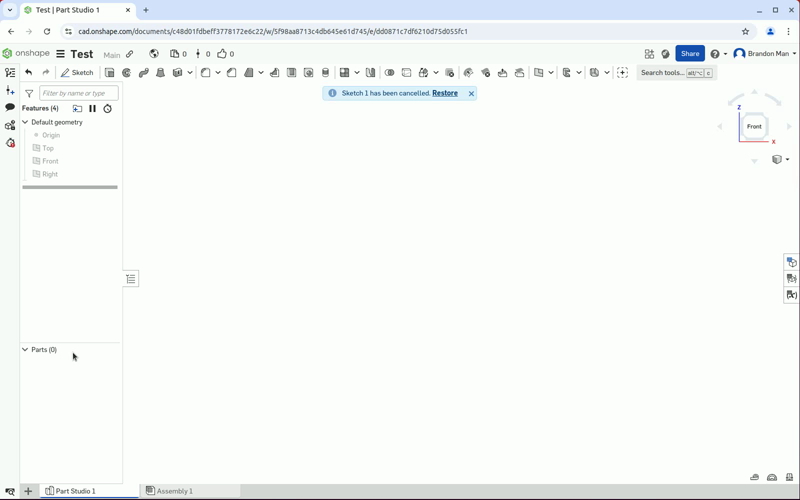
key(shift+s)
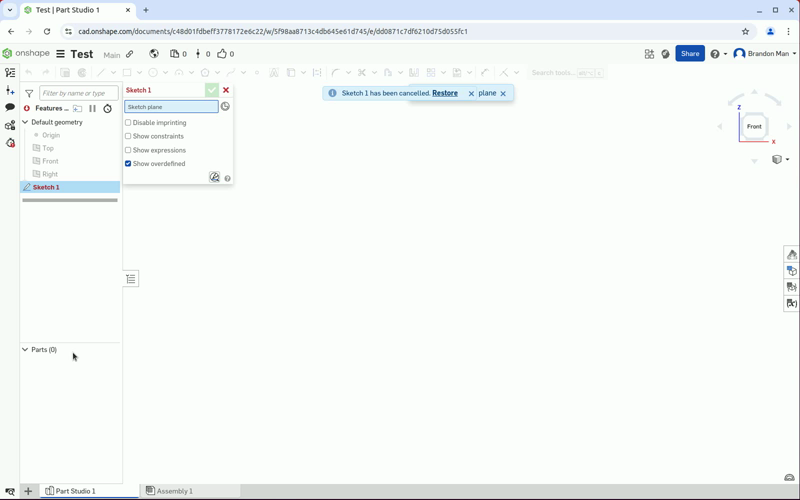
mouse_move(73, 163)
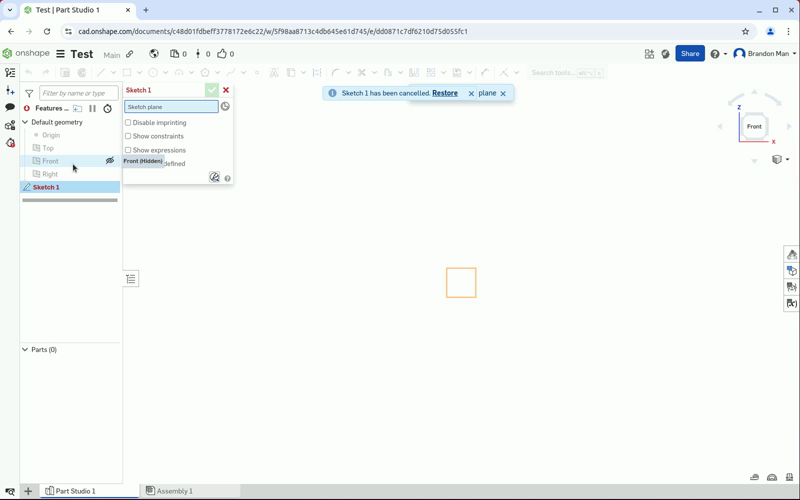
click(73, 163)
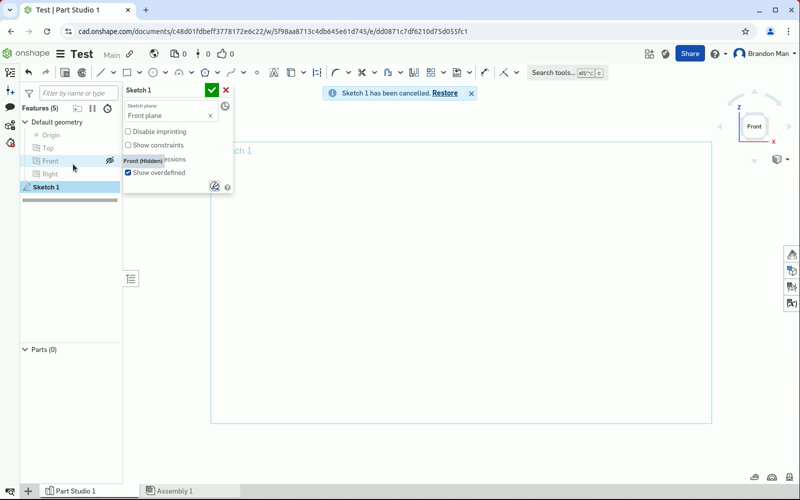
mouse_move(73, 352)
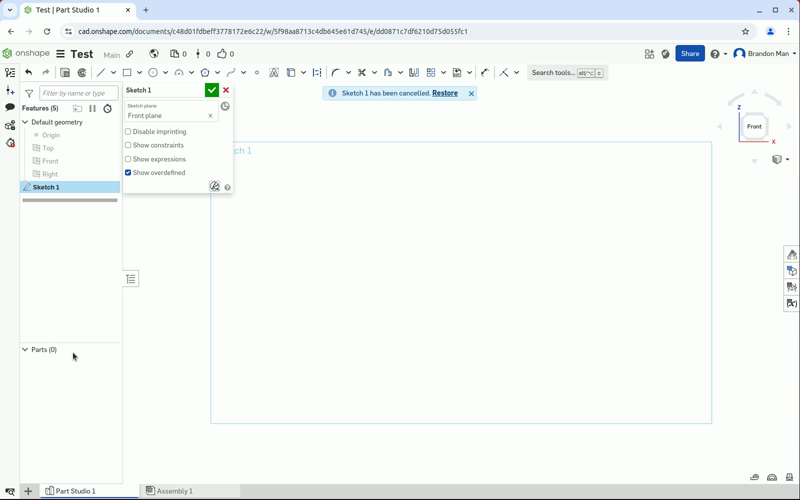
key(y)
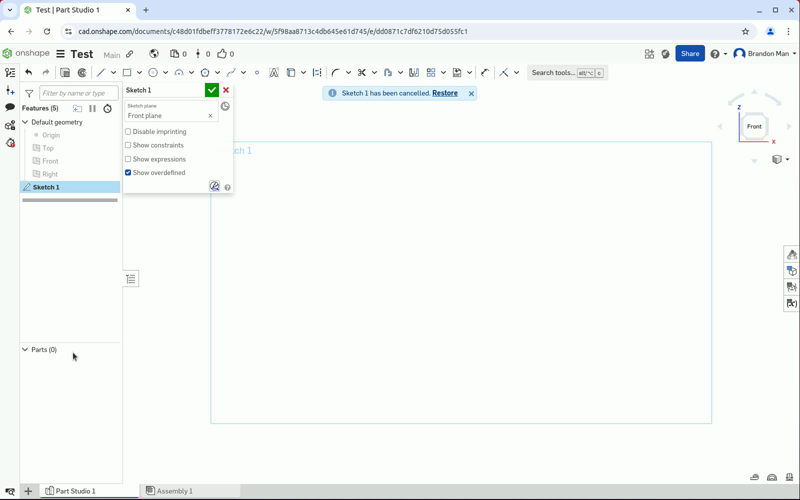
key(l)
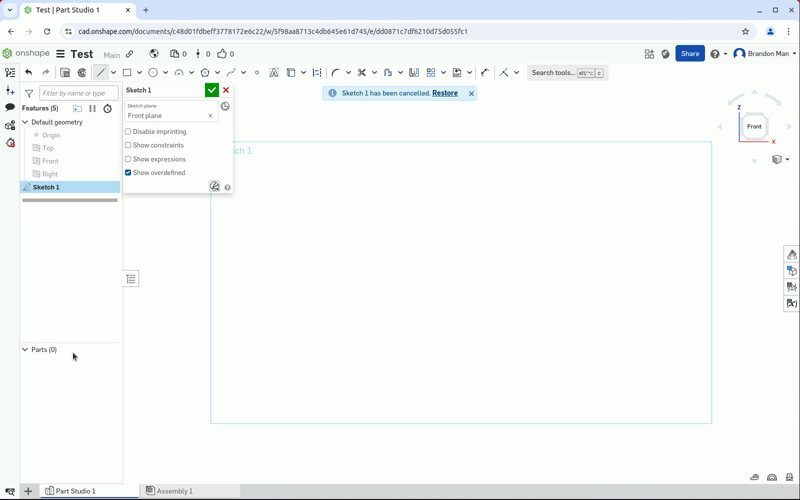
key_down(shift)
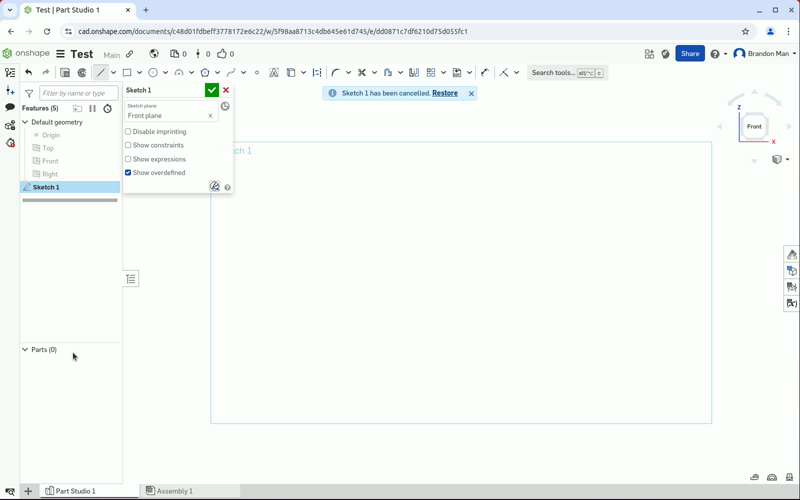
mouse_move(425, 299)
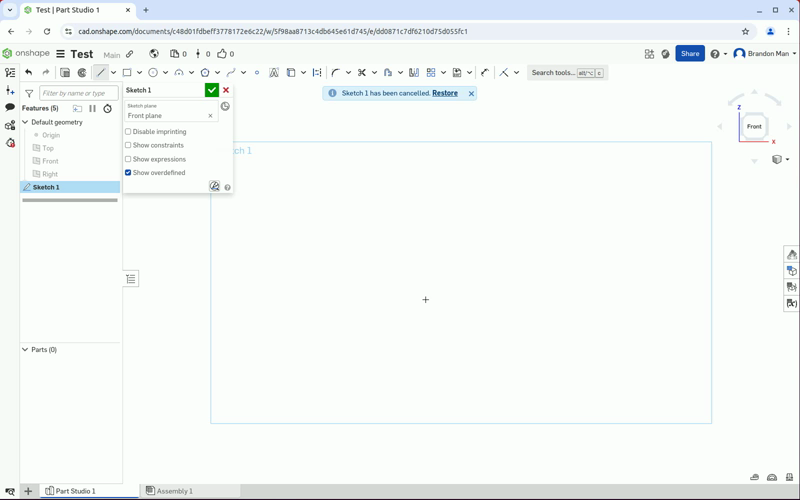
click(425, 299)
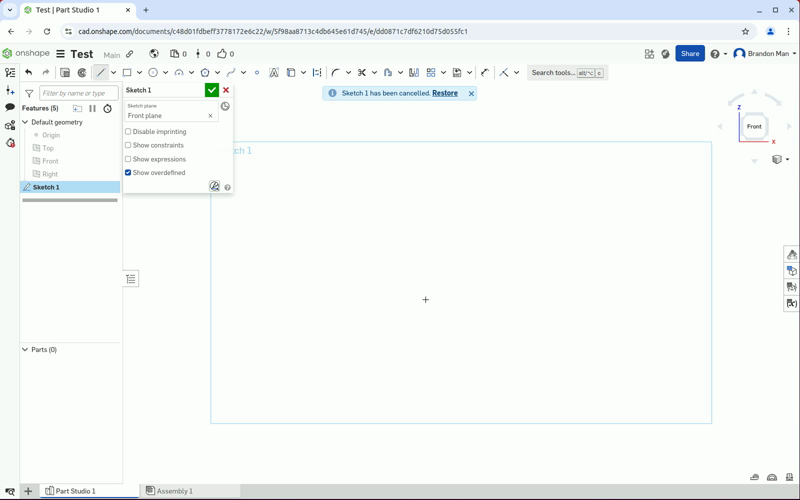
key_up(shift)
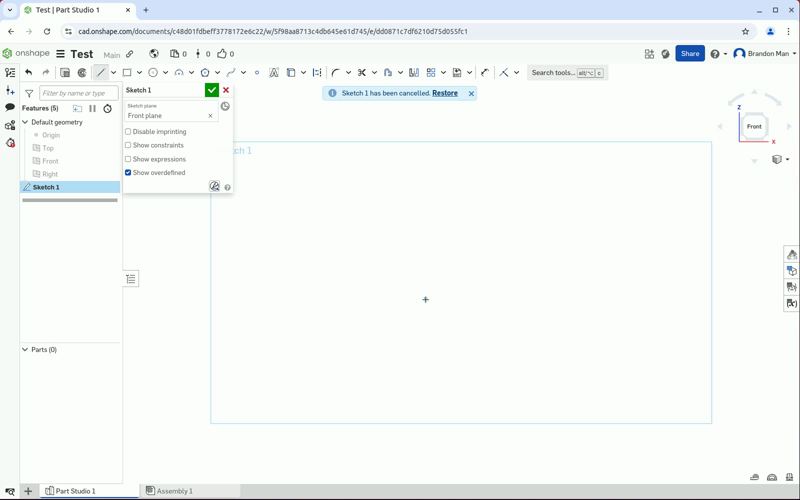
key_down(shift)
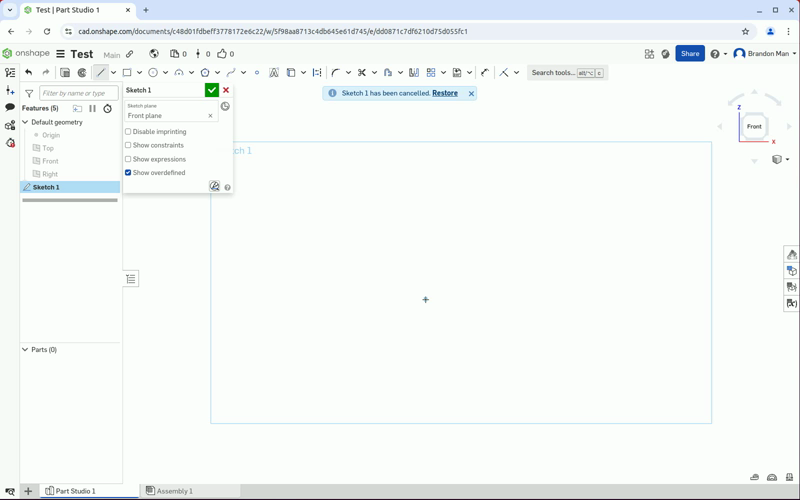
mouse_move(455, 299)
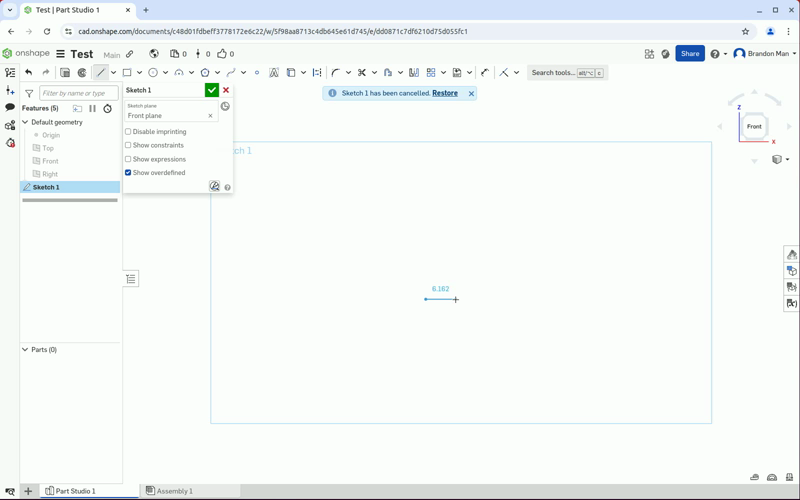
mouse_move(431, 299)
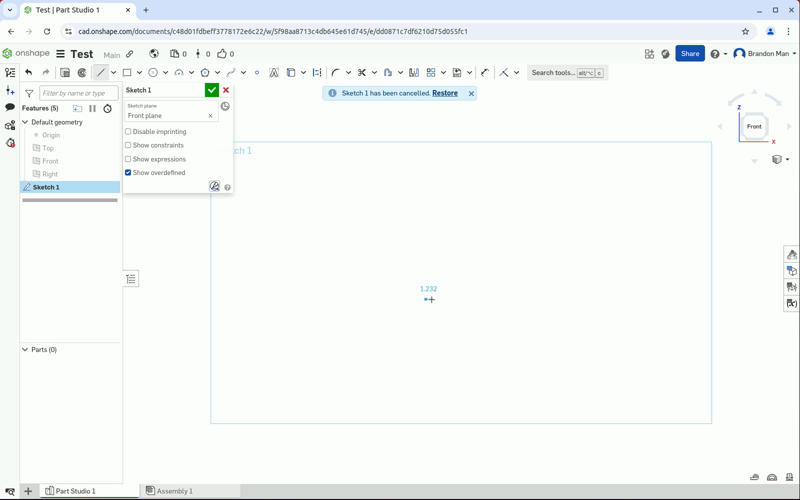
scroll(6)
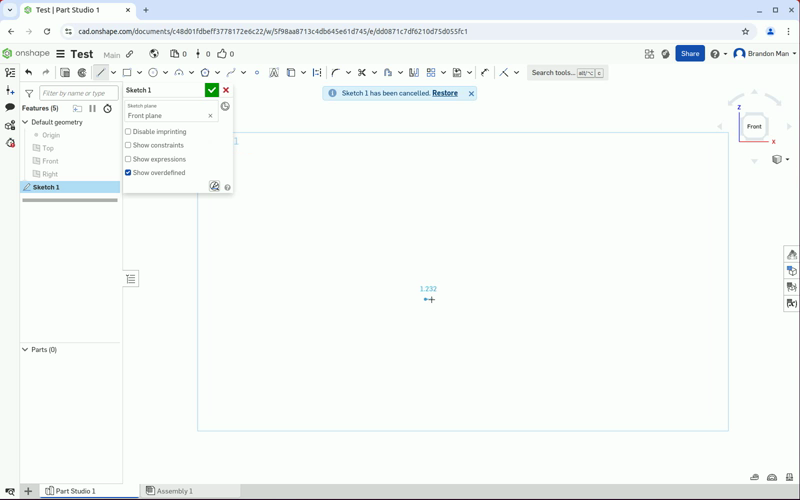
scroll(6)
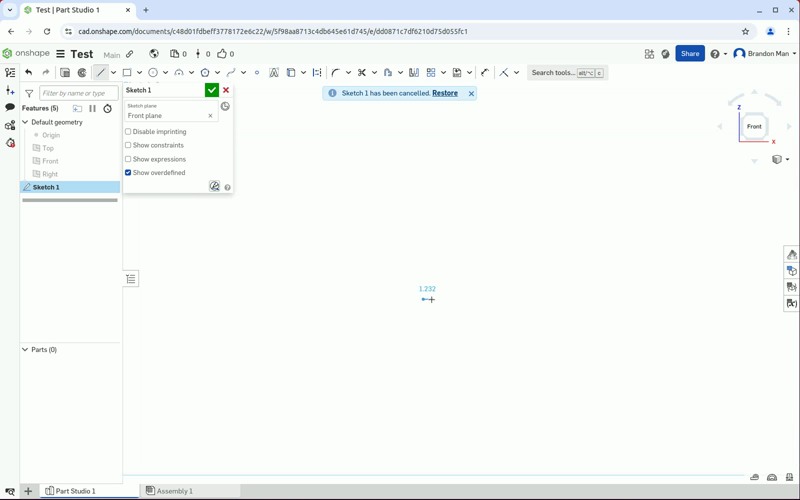
scroll(6)
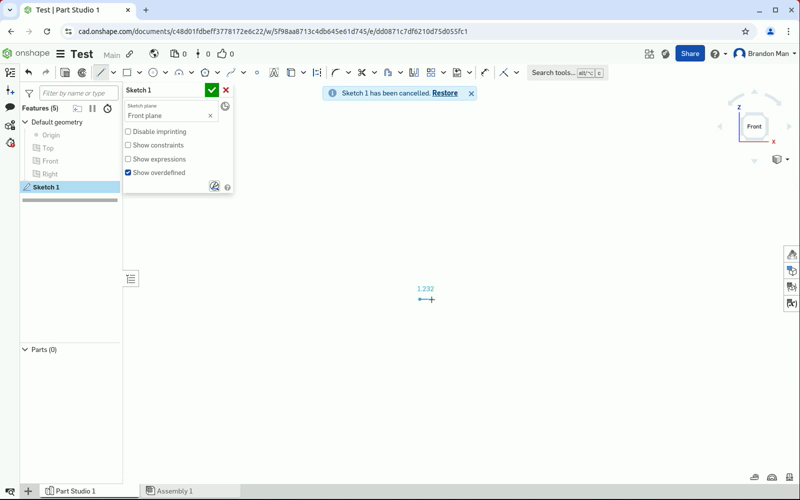
scroll(6)
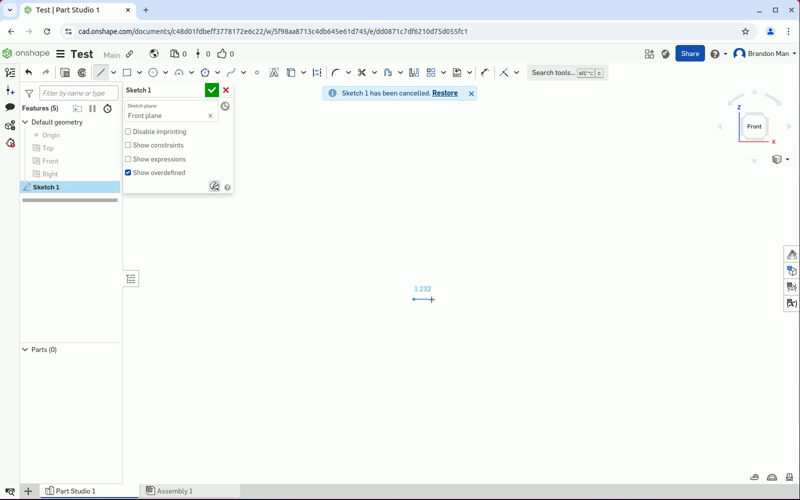
scroll(6)
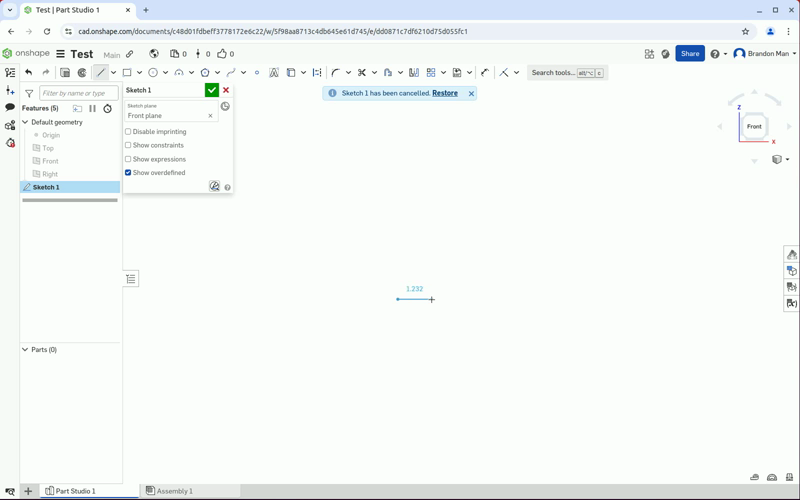
scroll(6)
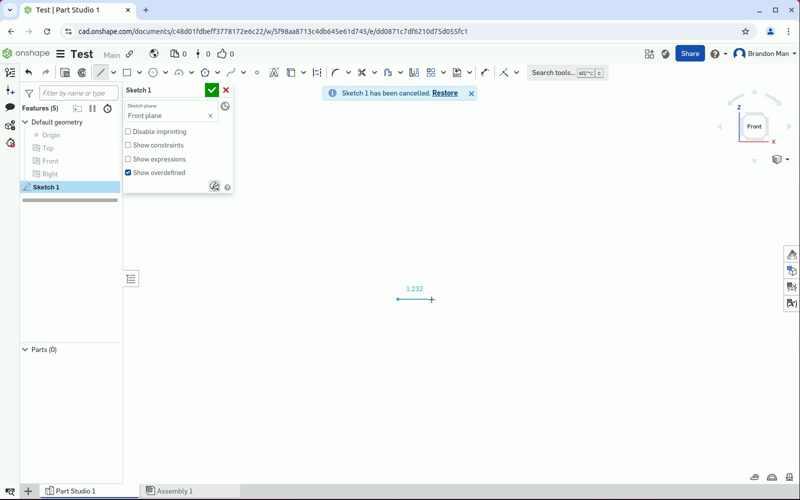
scroll(6)
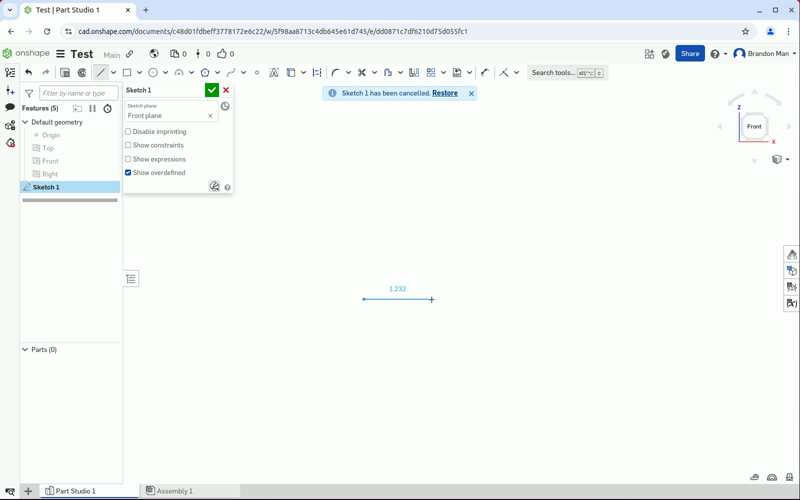
click(431, 299)
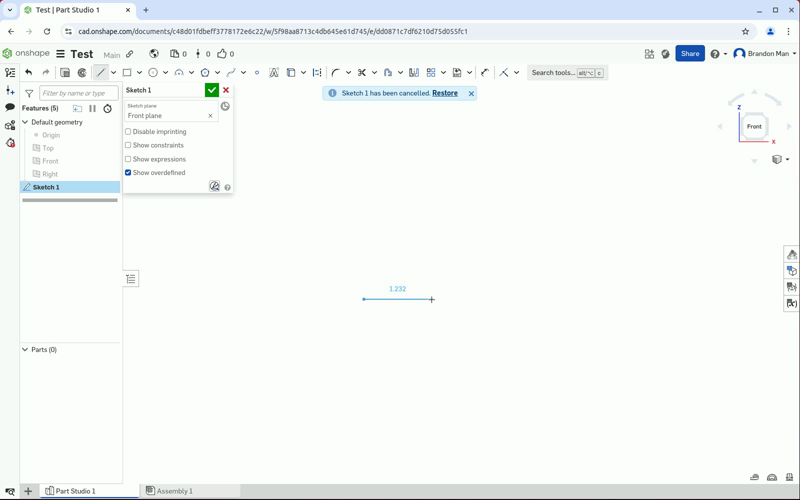
scroll(-6)
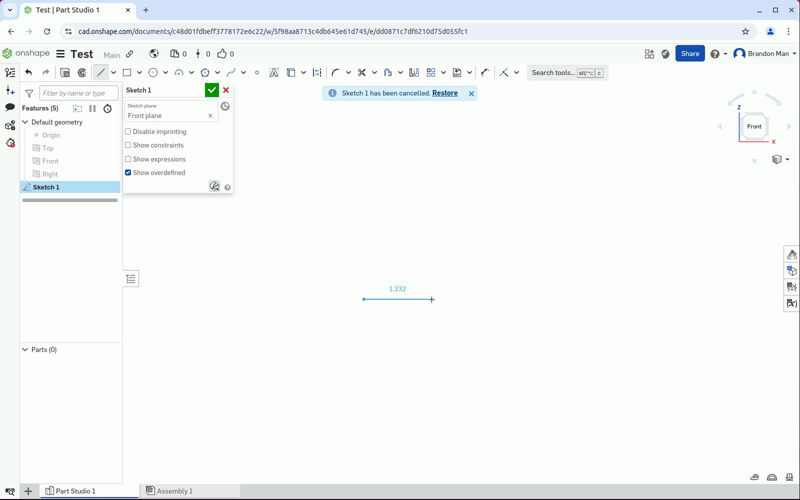
scroll(-6)
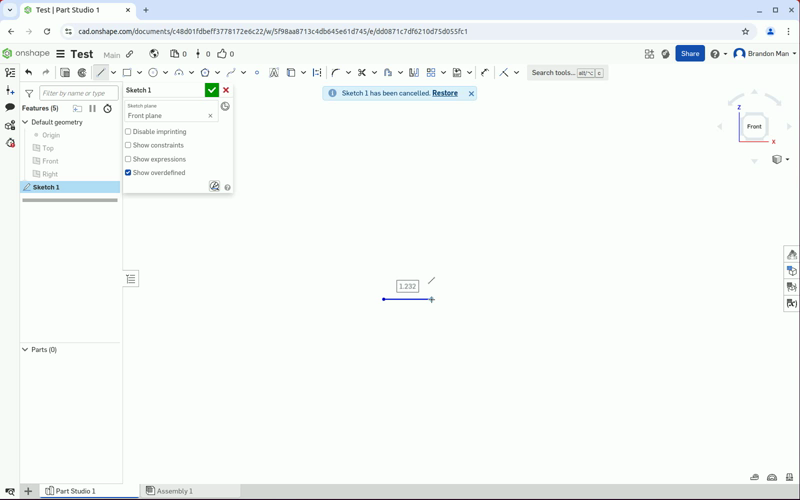
scroll(-6)
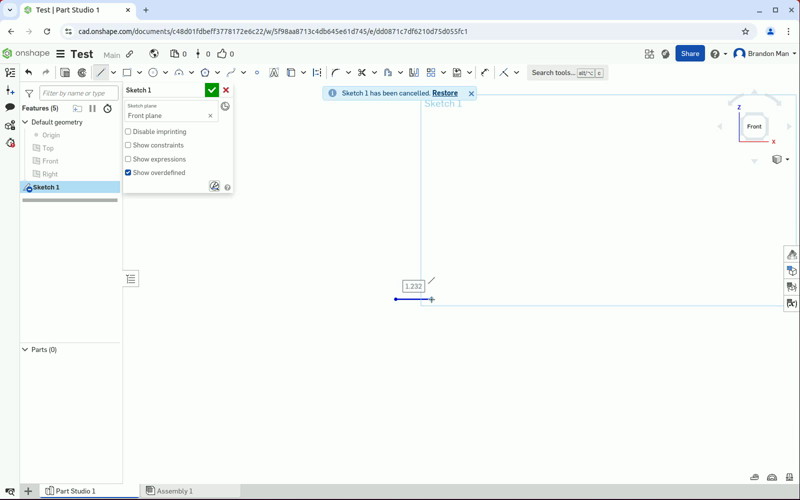
scroll(-6)
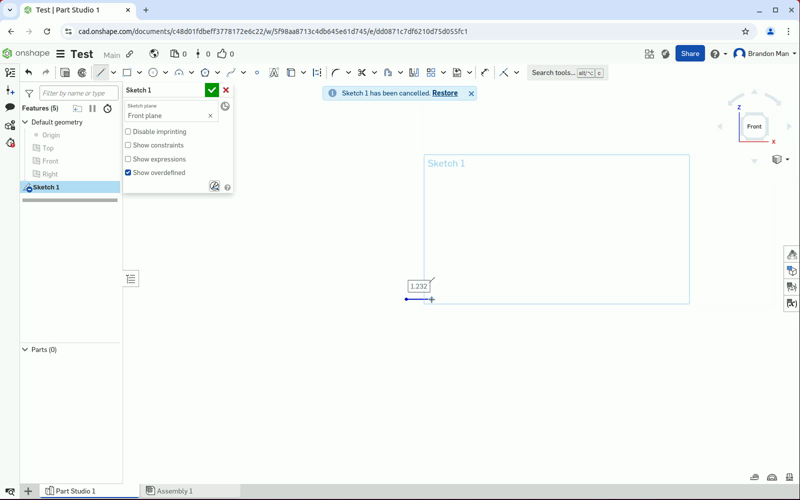
scroll(-6)
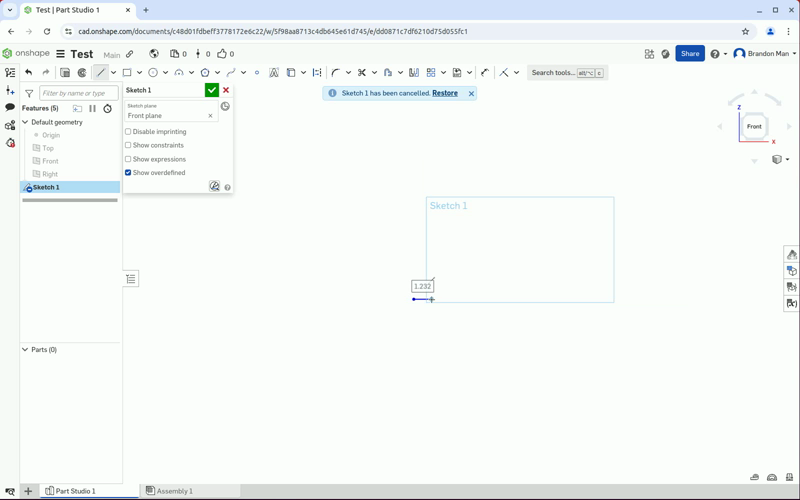
scroll(-6)
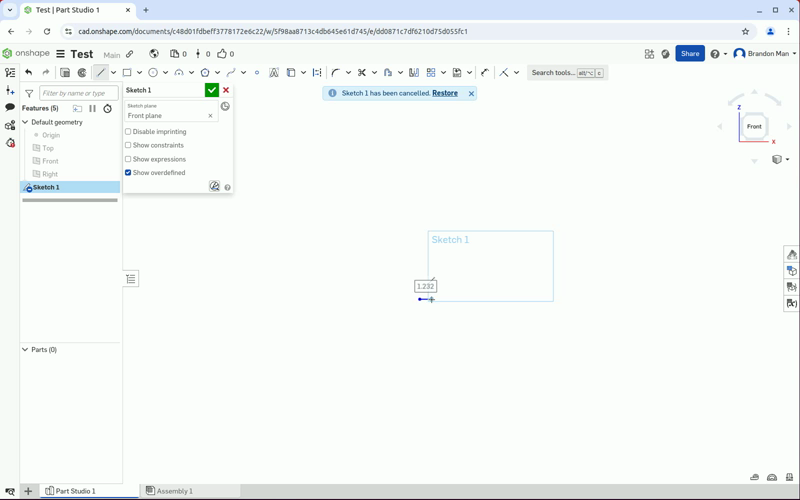
scroll(-6)
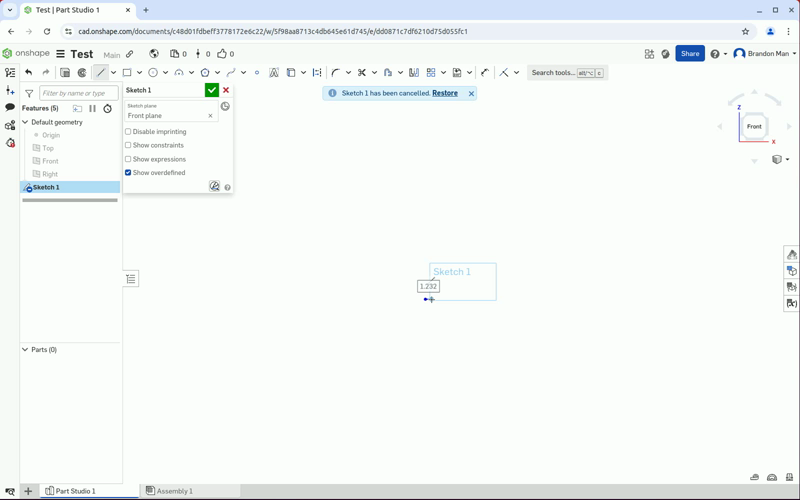
key_up(shift)
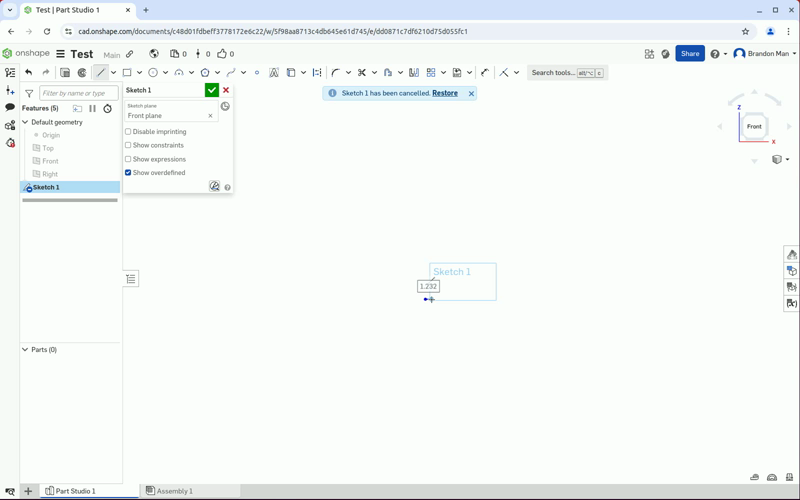
key_down(shift)
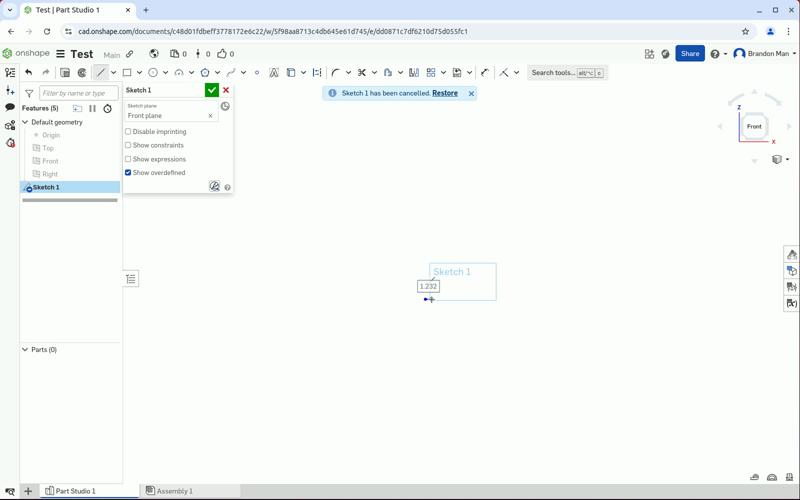
mouse_move(461, 299)
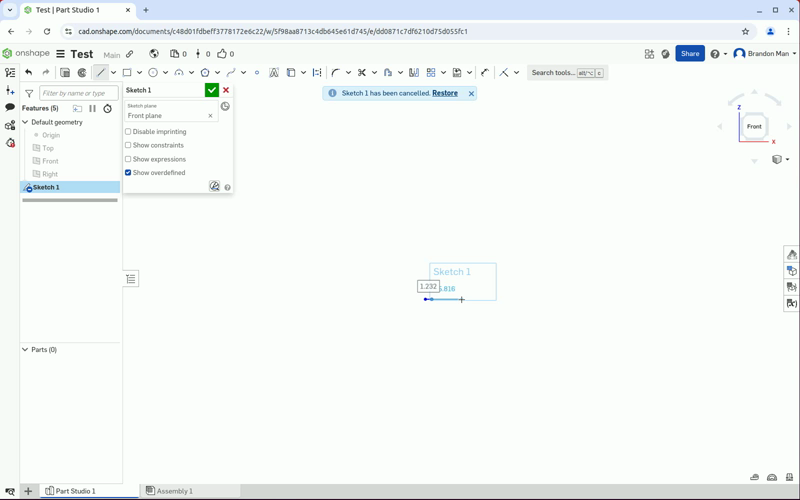
mouse_move(434, 275)
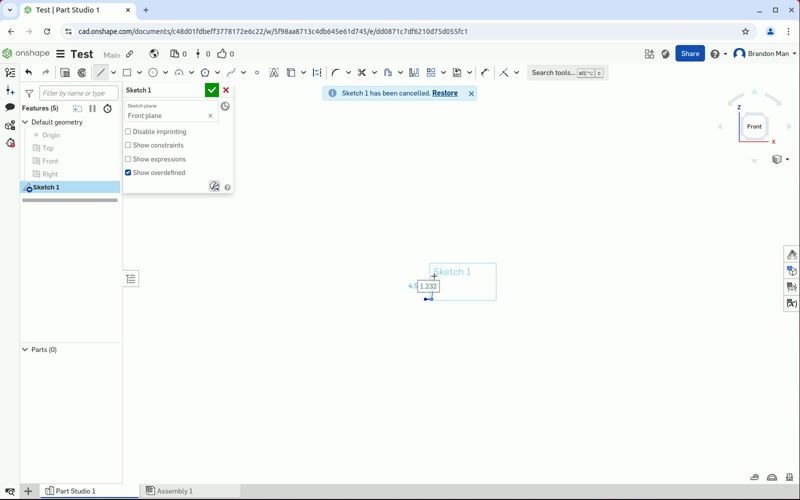
click(434, 275)
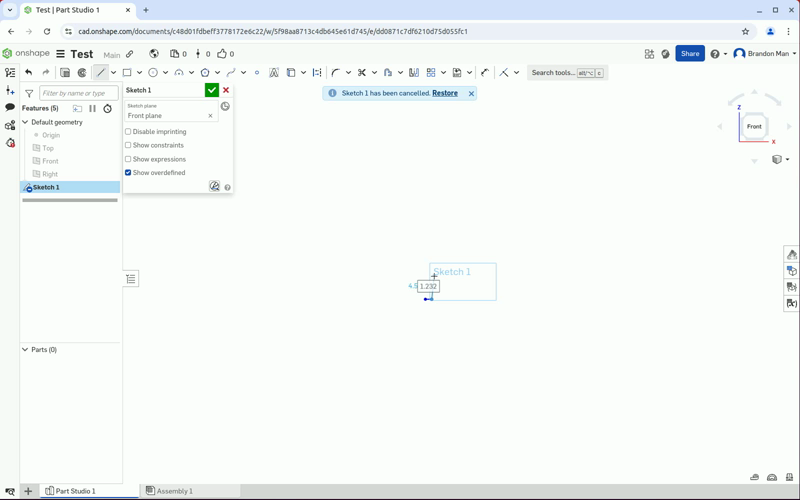
key_up(shift)
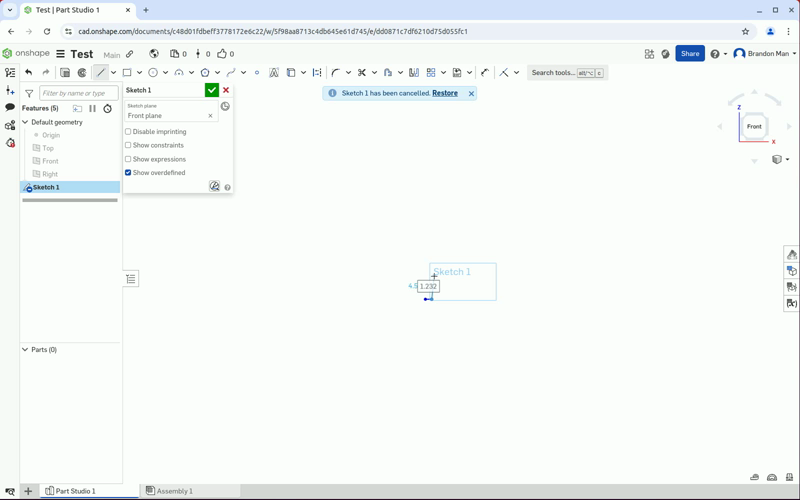
key(esc)
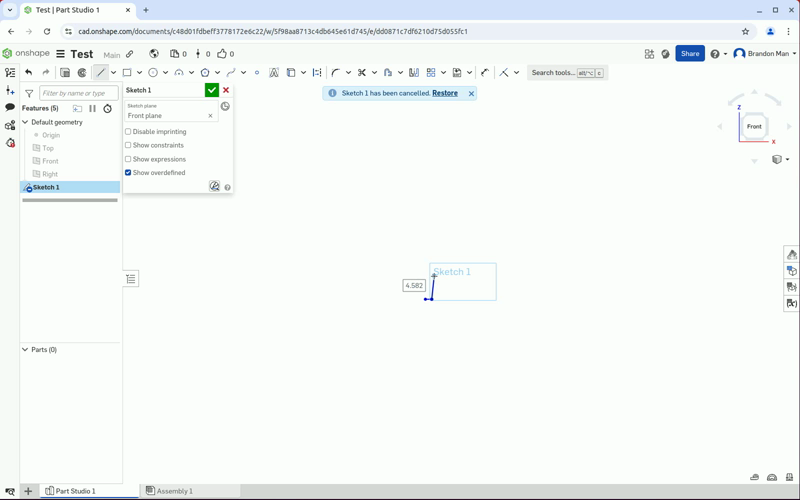
key(a)
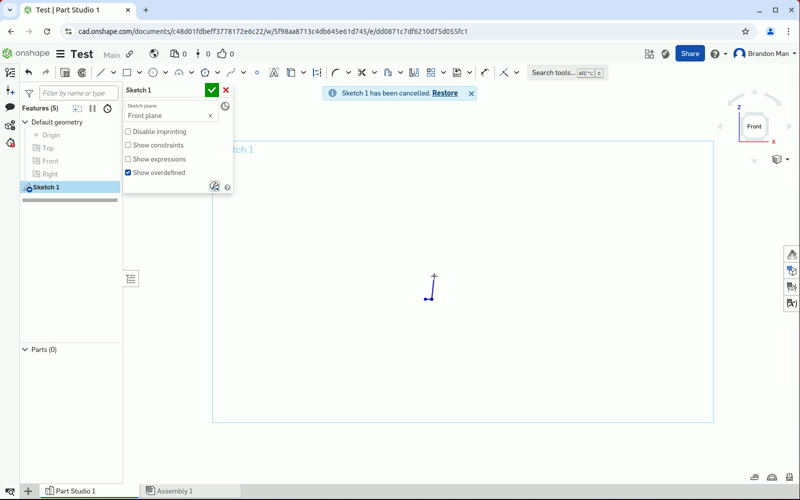
mouse_move(434, 275)
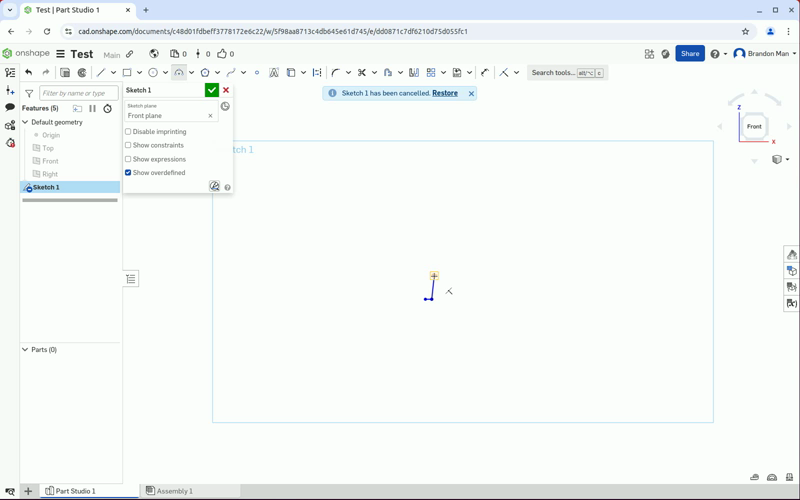
click(434, 275)
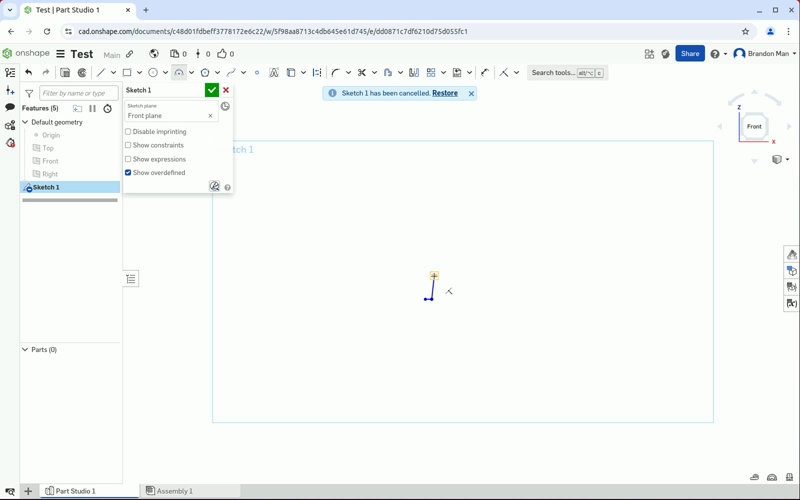
key_down(shift)
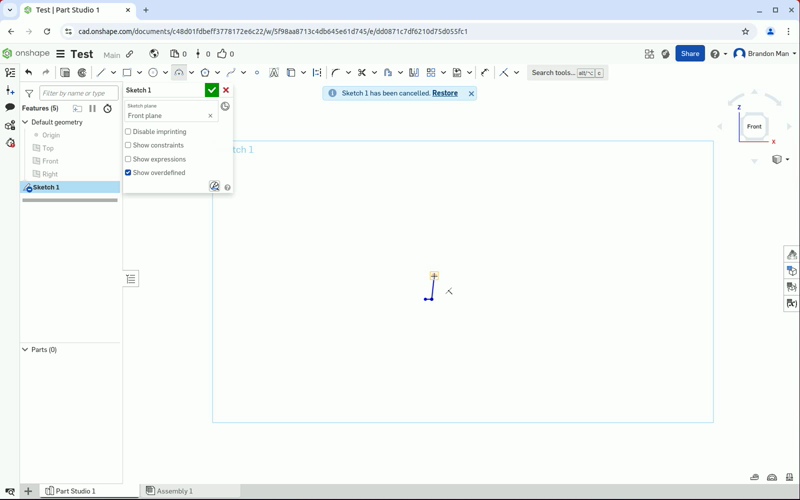
mouse_move(440, 270)
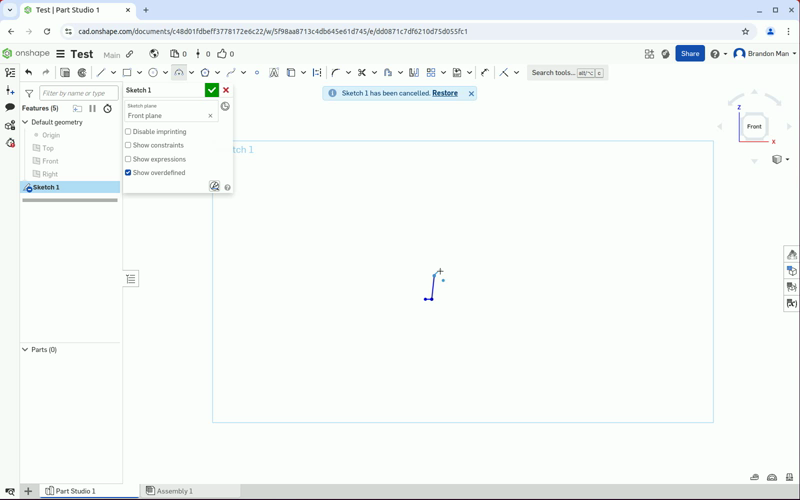
scroll(6)
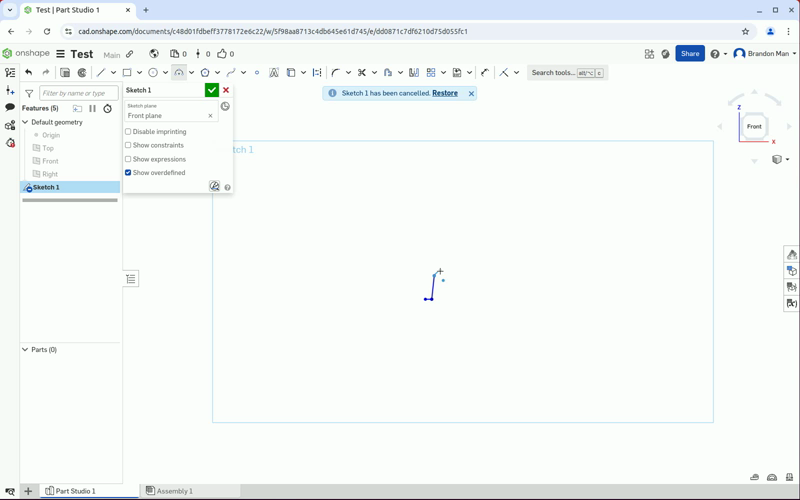
scroll(6)
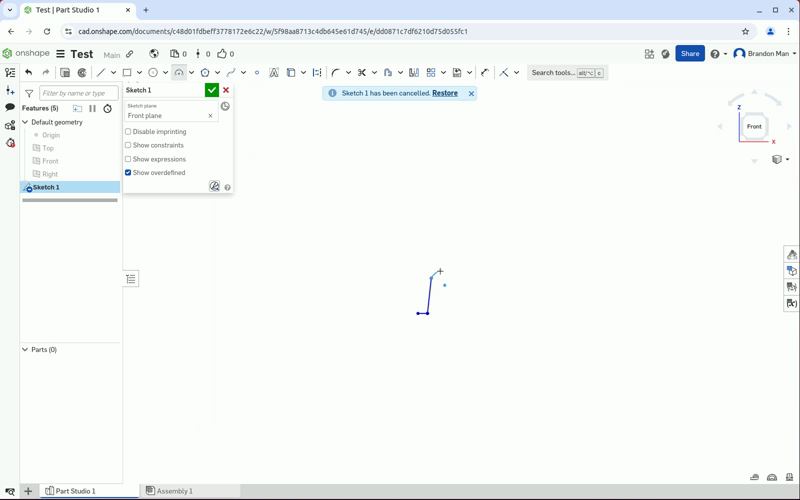
scroll(6)
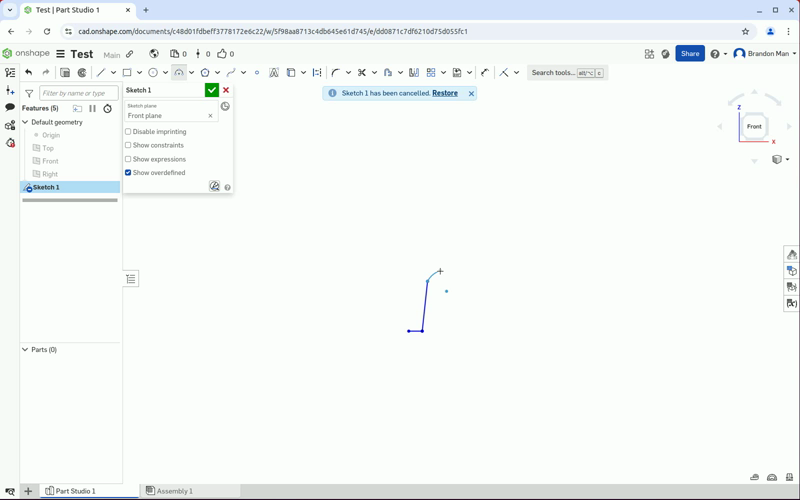
scroll(6)
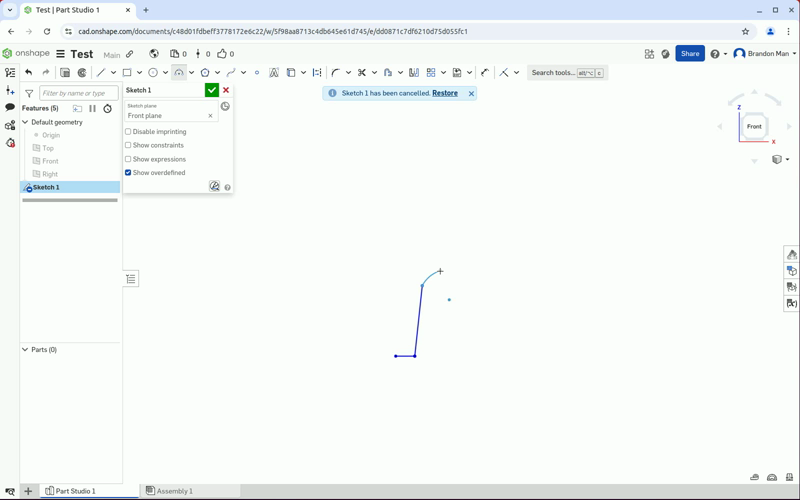
scroll(6)
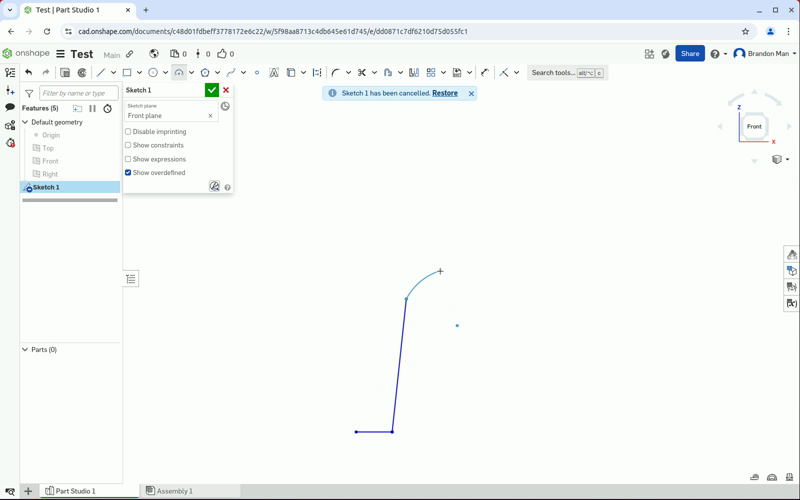
scroll(6)
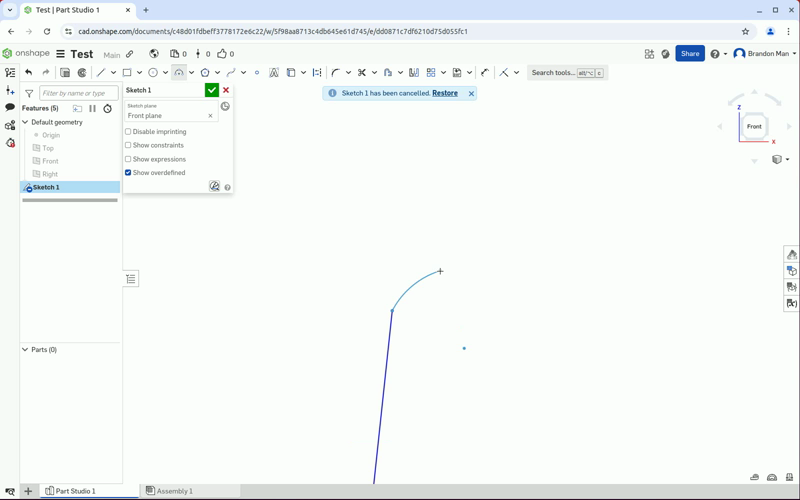
scroll(6)
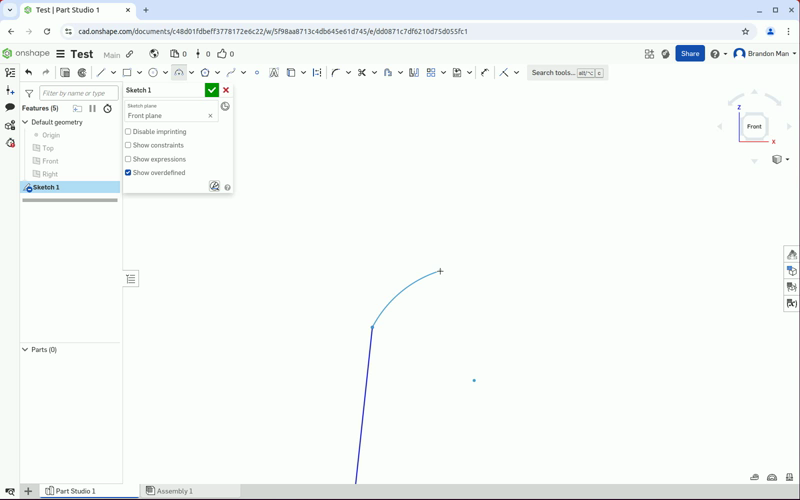
click(440, 270)
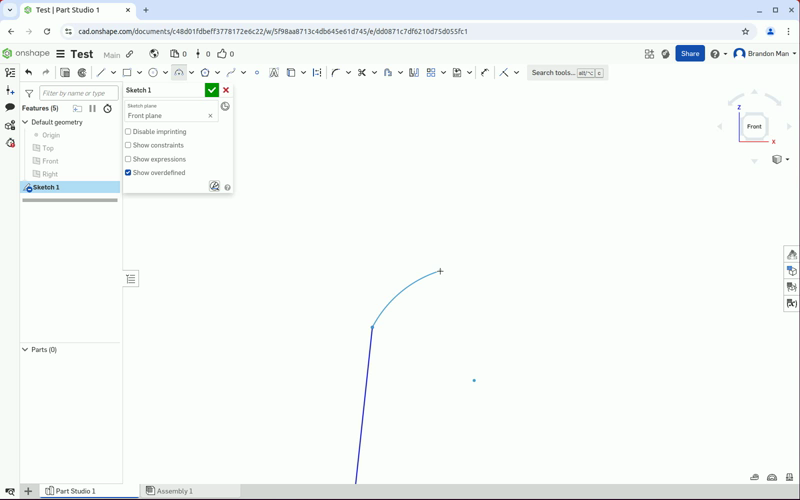
scroll(-6)
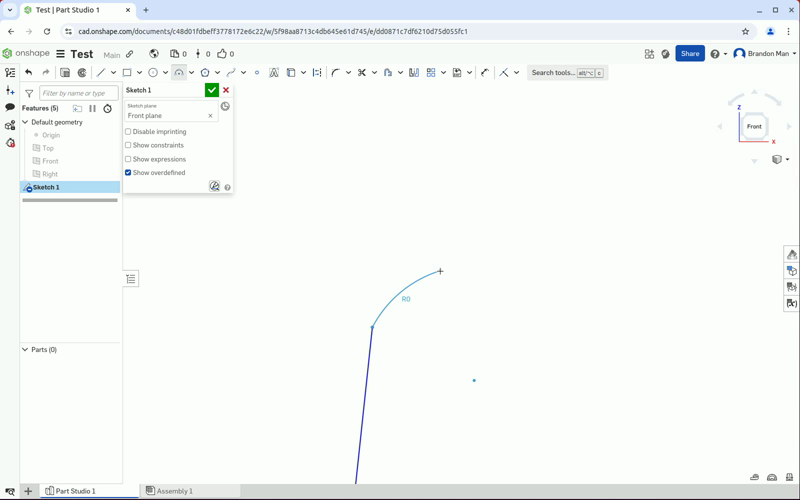
scroll(-6)
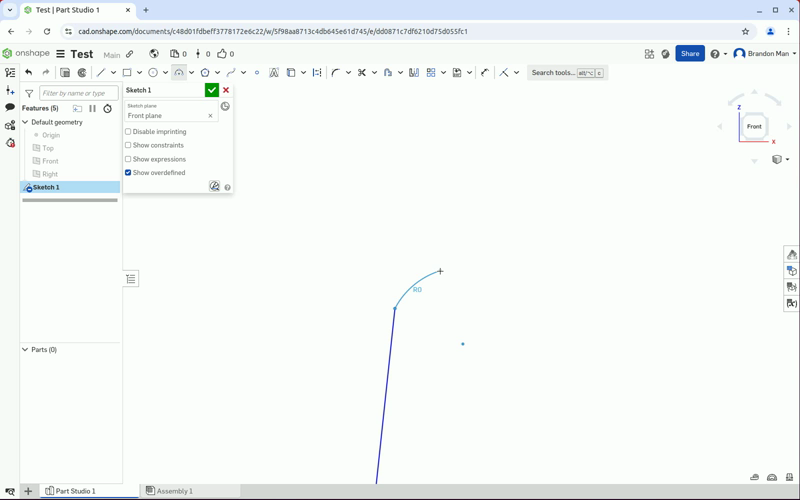
scroll(-6)
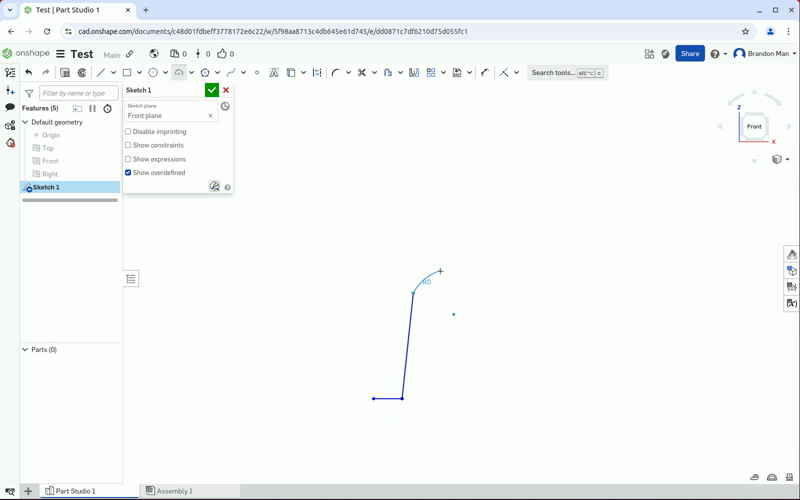
scroll(-6)
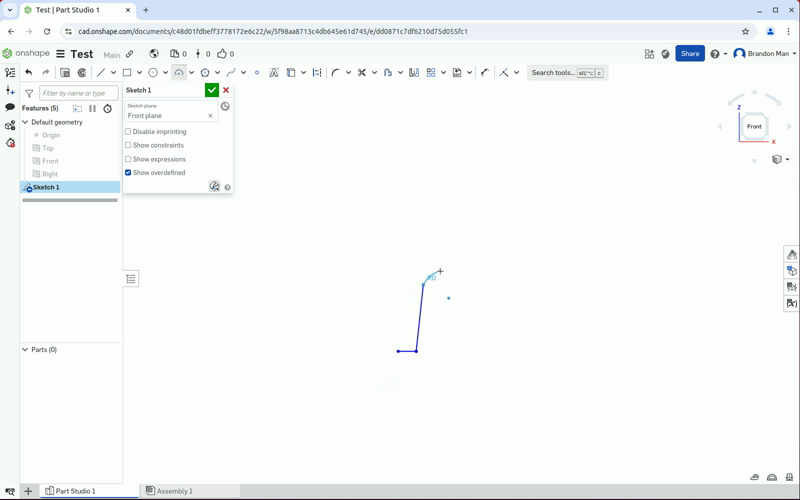
scroll(-6)
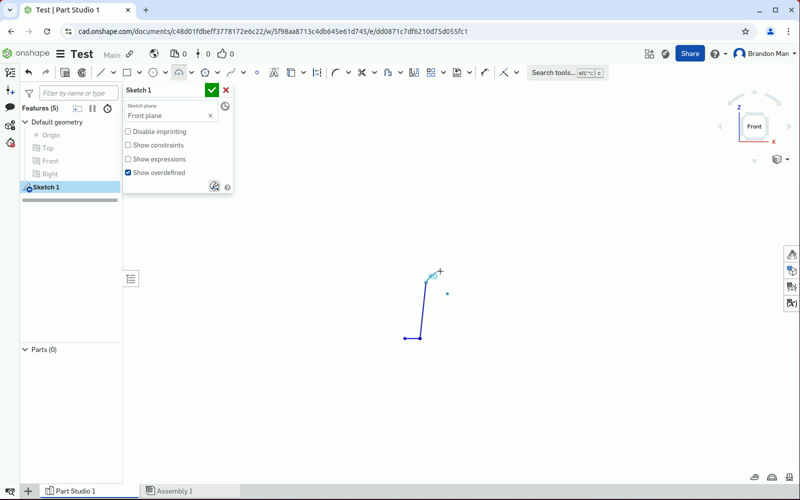
scroll(-6)
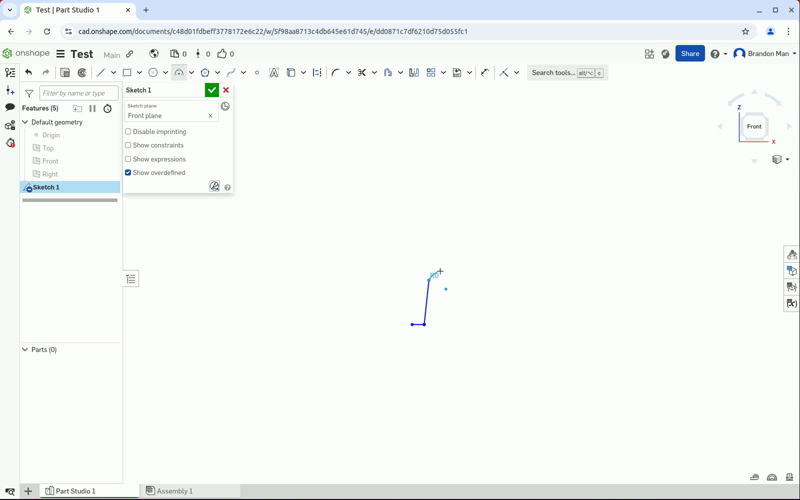
scroll(-6)
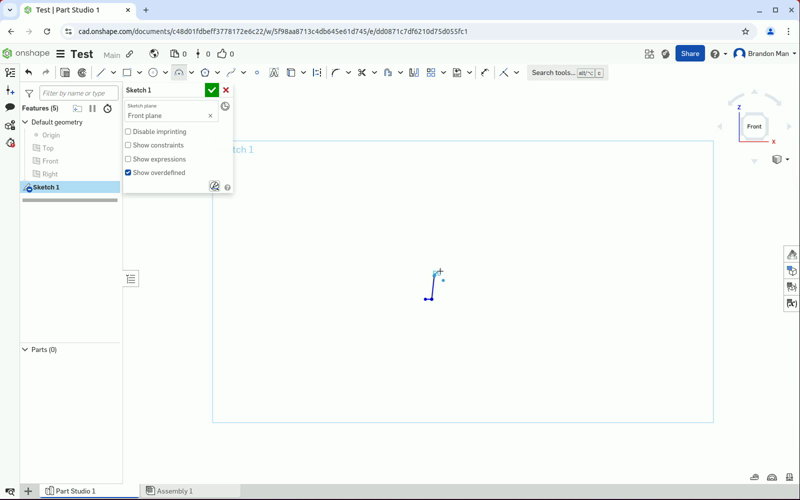
mouse_move(436, 272)
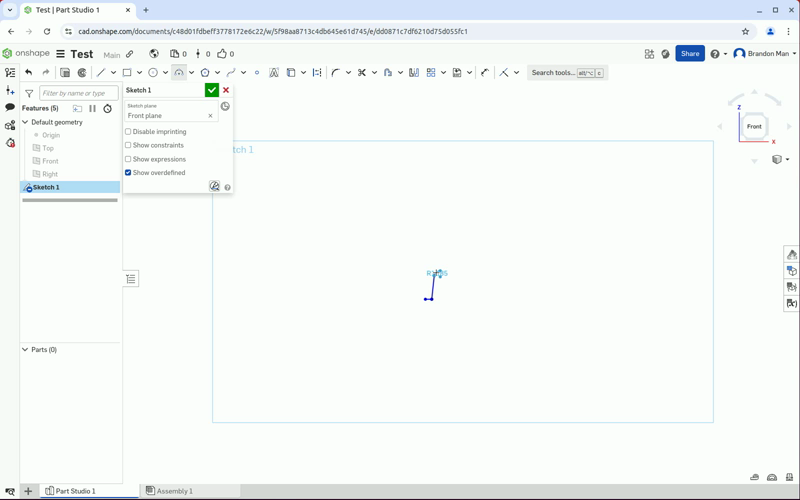
scroll(6)
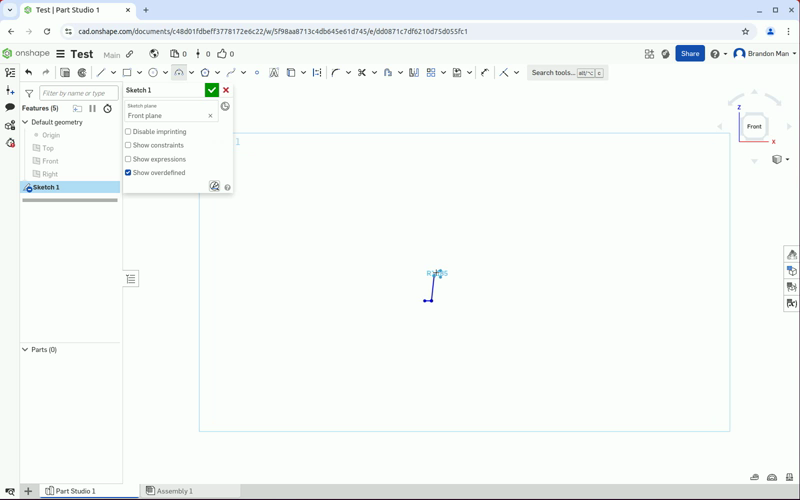
scroll(6)
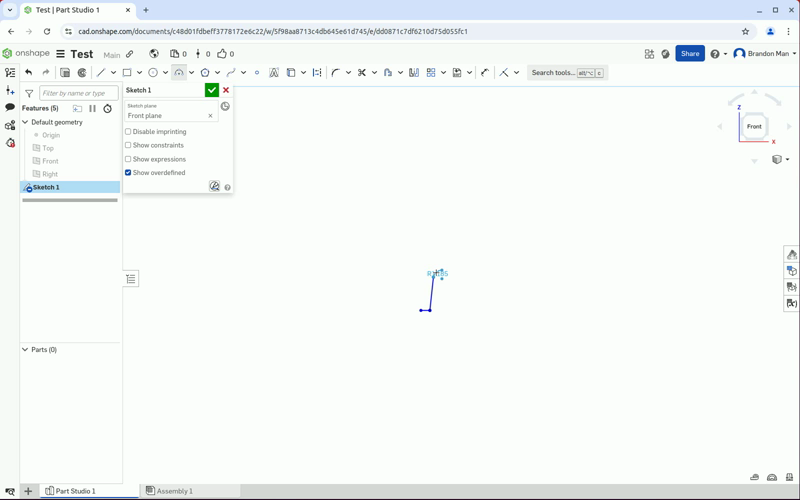
scroll(6)
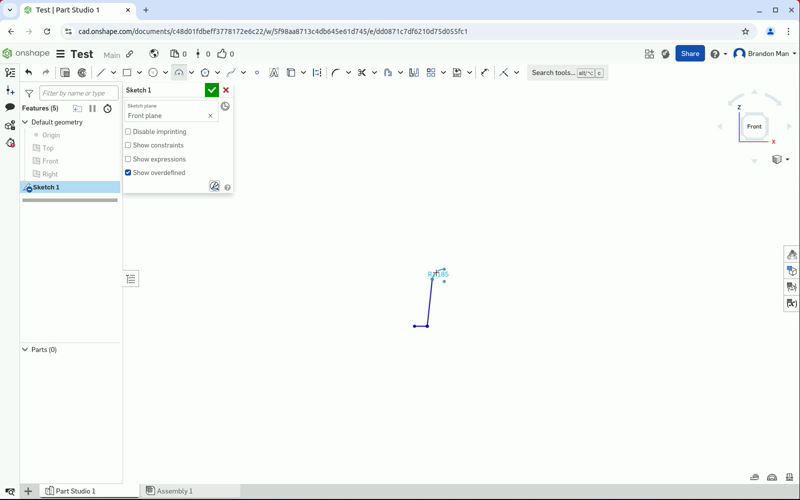
scroll(6)
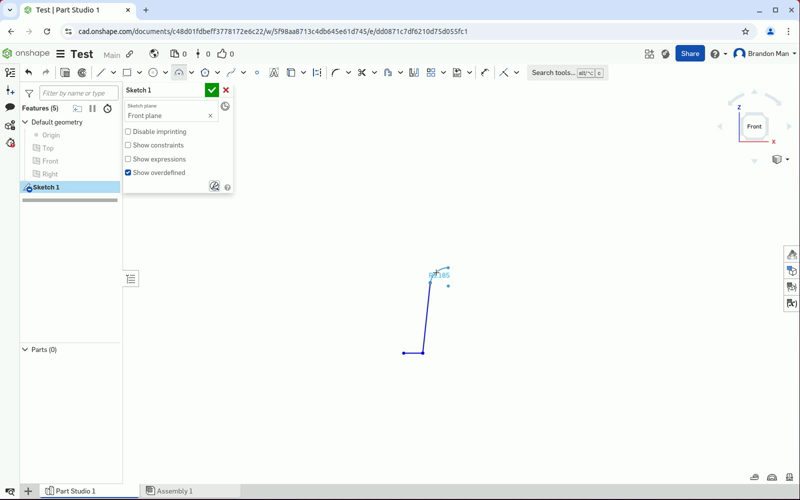
scroll(6)
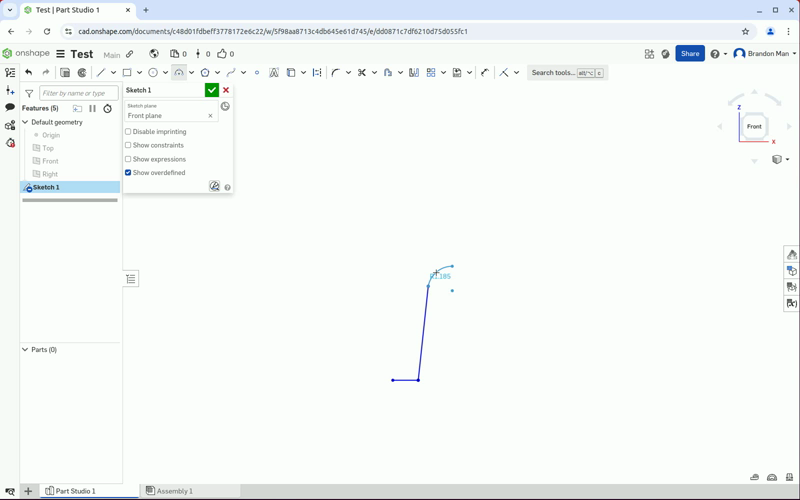
scroll(6)
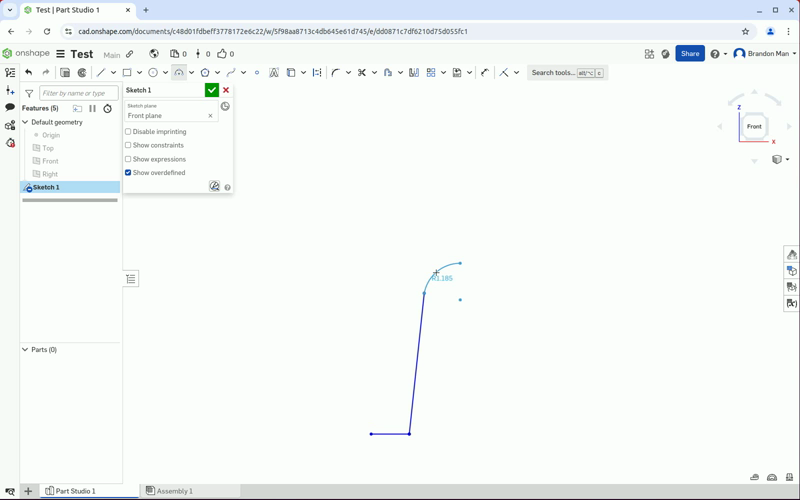
scroll(6)
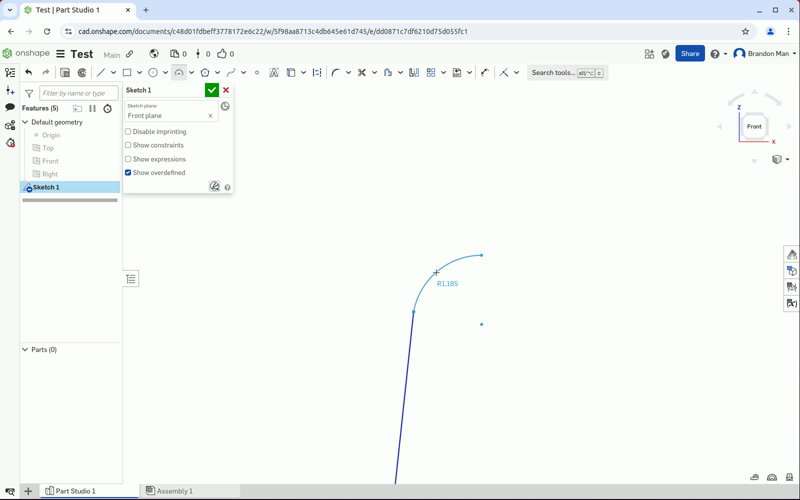
click(436, 272)
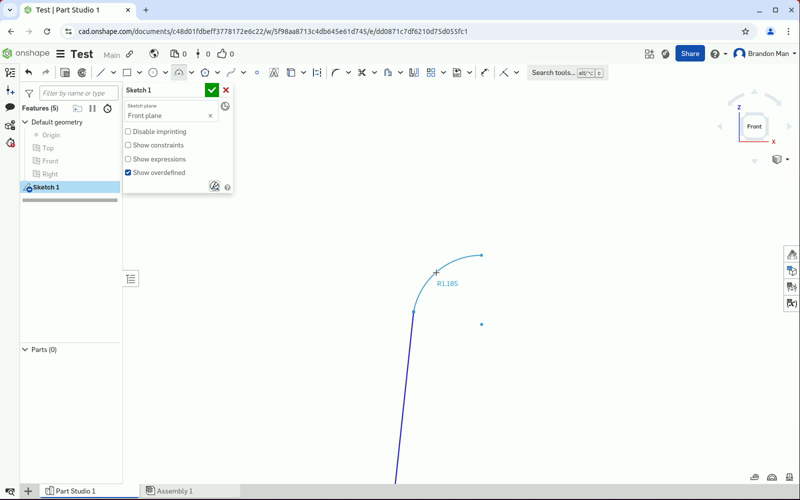
scroll(-6)
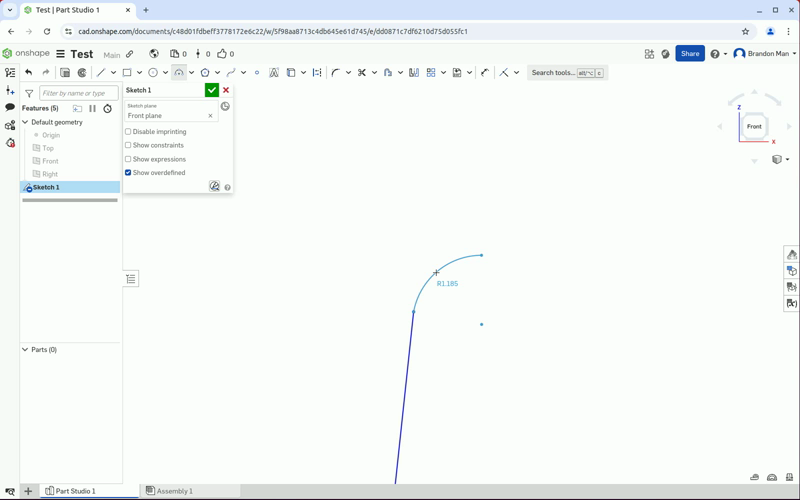
scroll(-6)
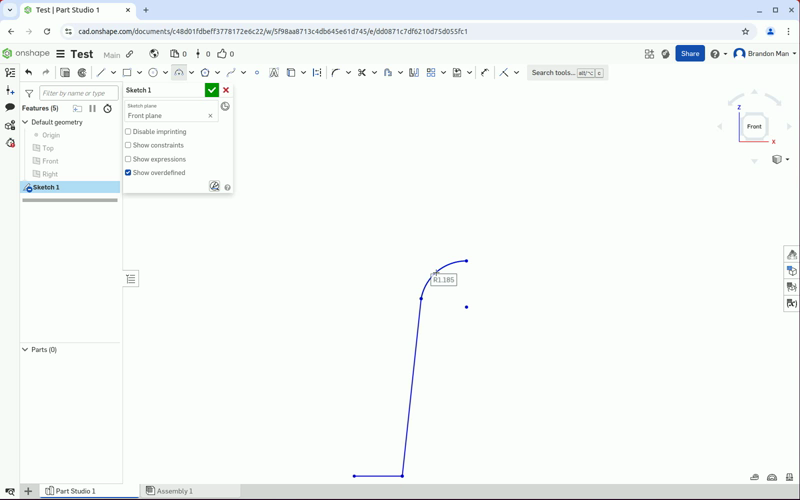
scroll(-6)
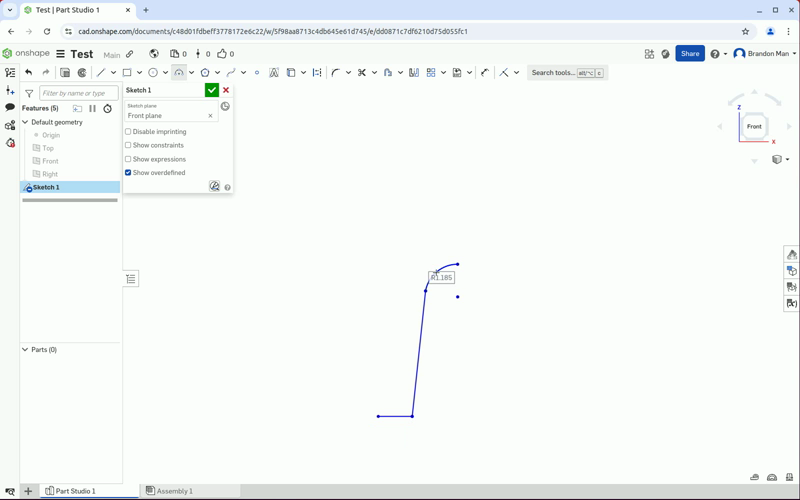
scroll(-6)
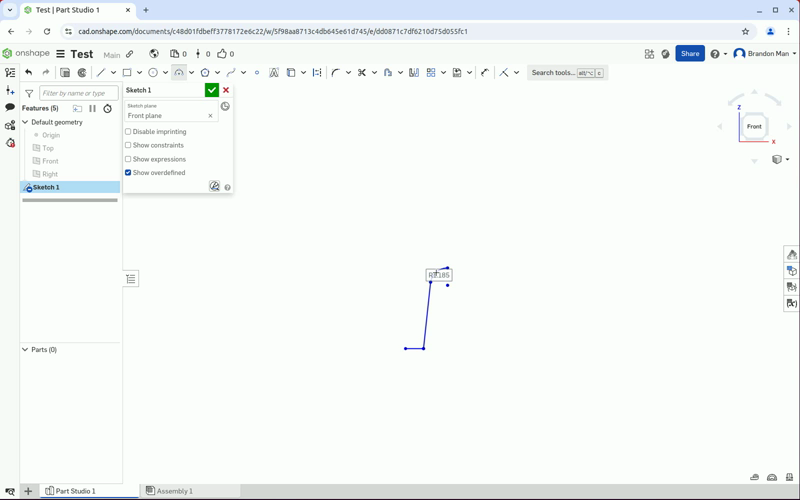
scroll(-6)
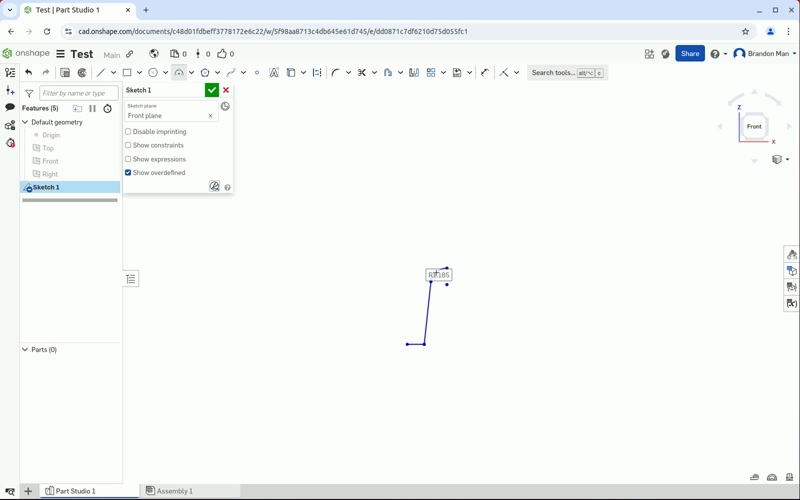
scroll(-6)
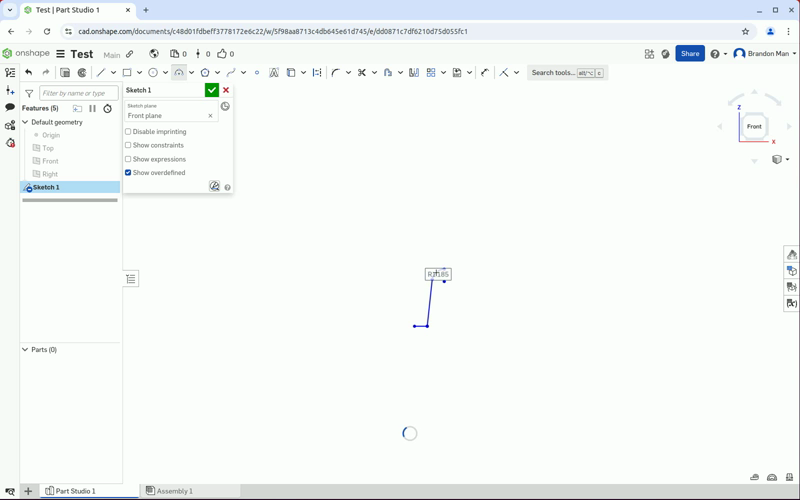
scroll(-6)
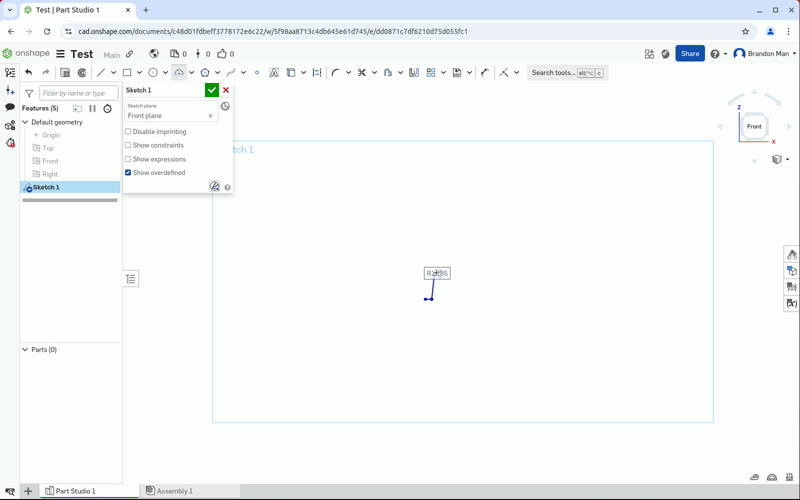
key_up(shift)
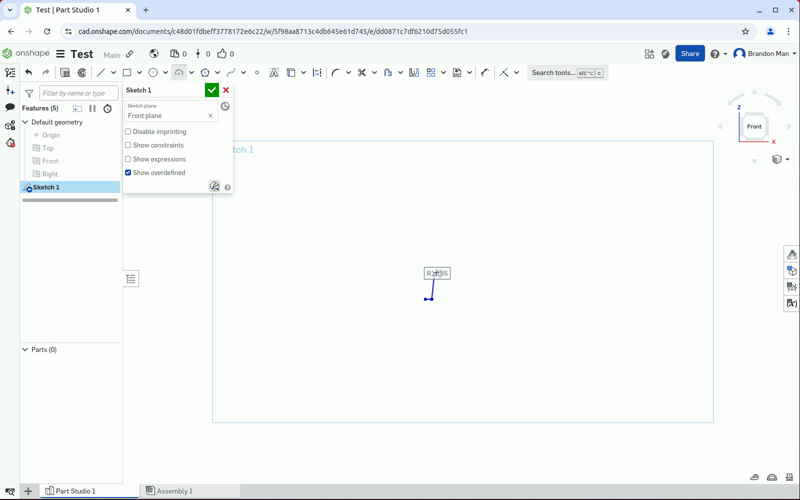
key(esc)
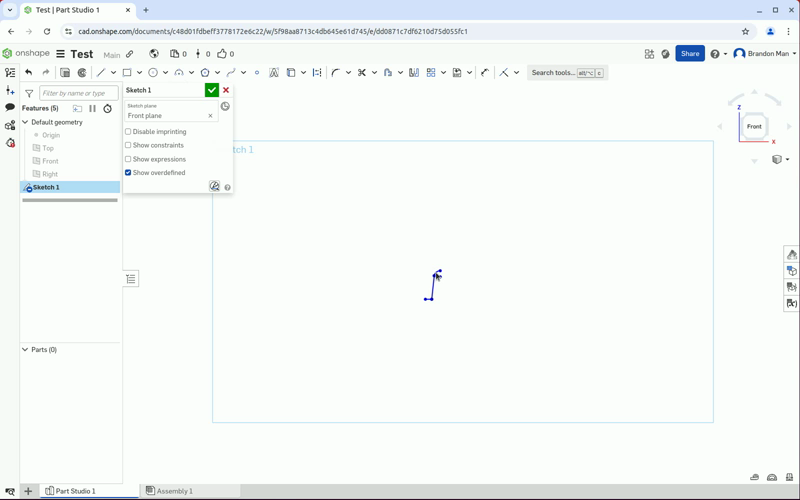
key(l)
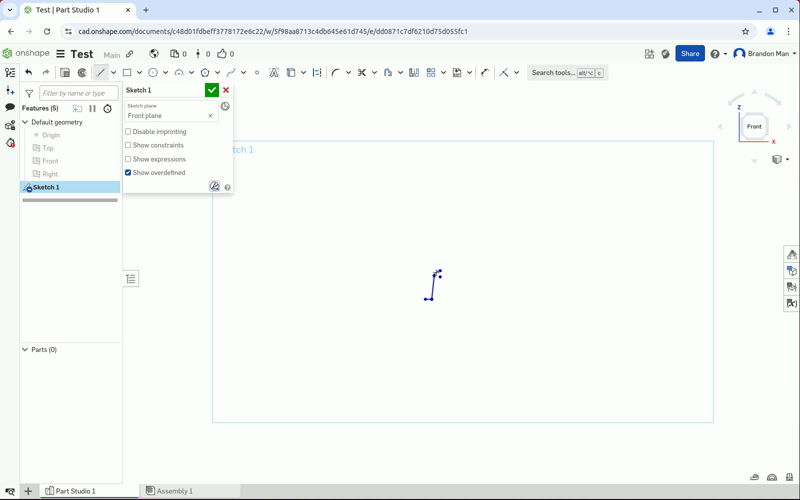
mouse_move(440, 270)
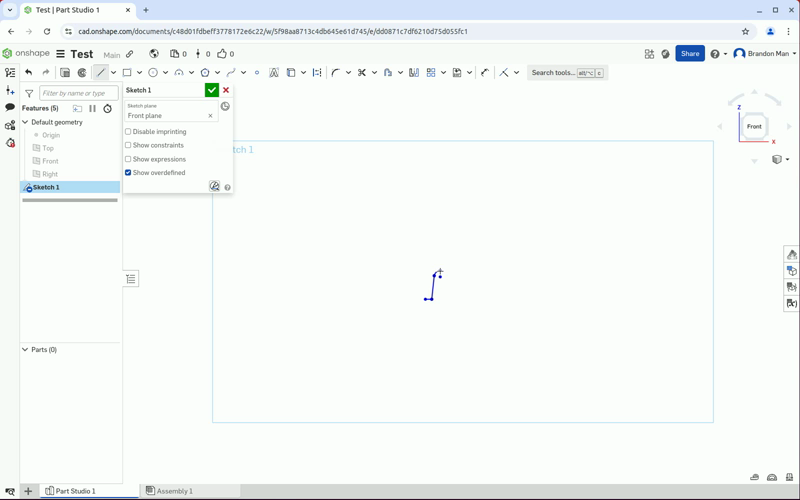
scroll(6)
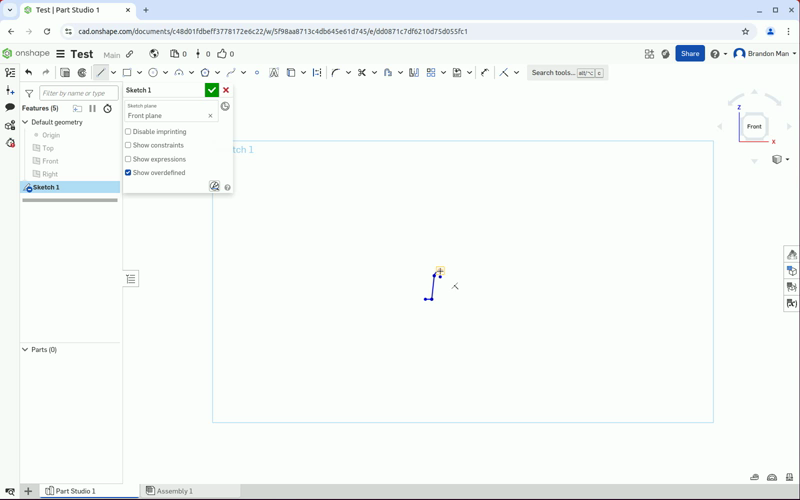
scroll(6)
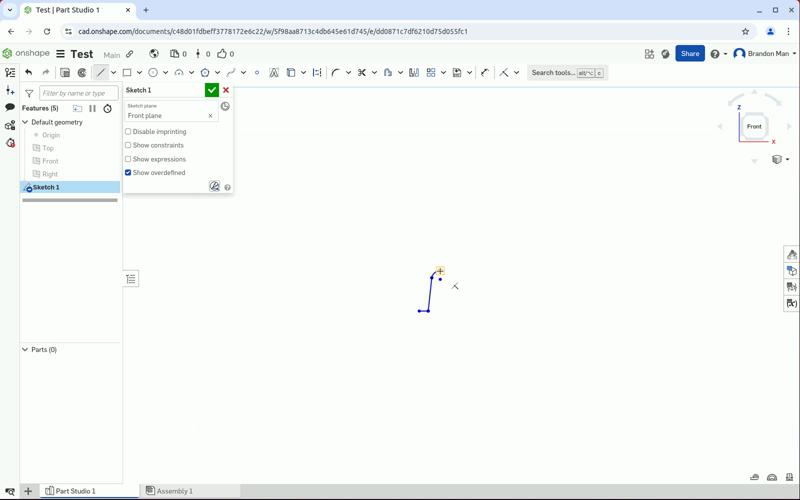
scroll(6)
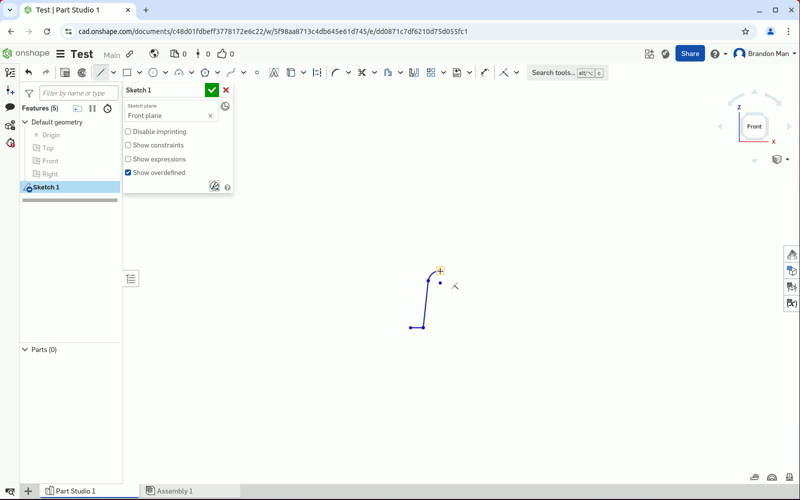
scroll(6)
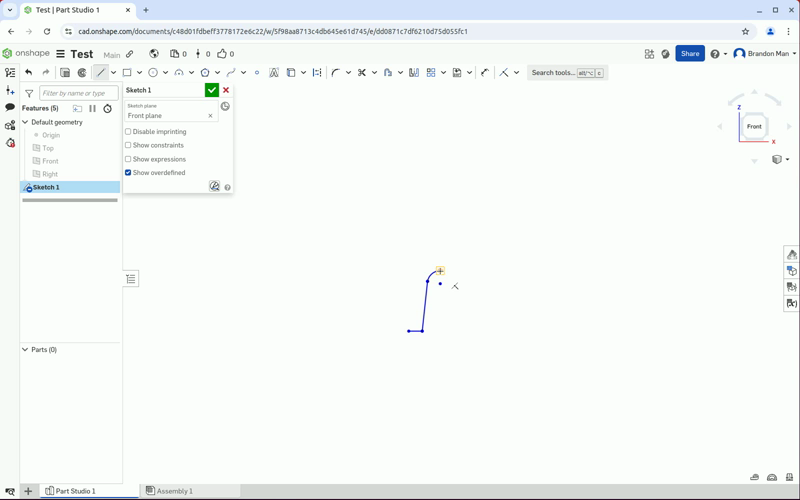
scroll(6)
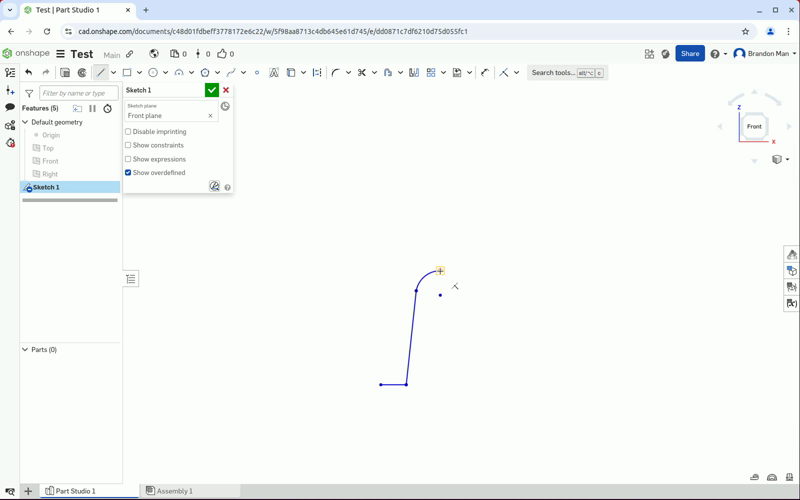
scroll(6)
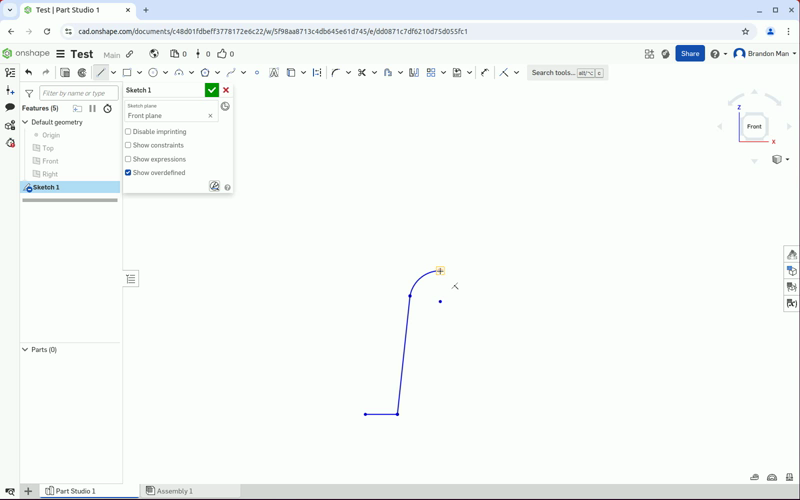
scroll(6)
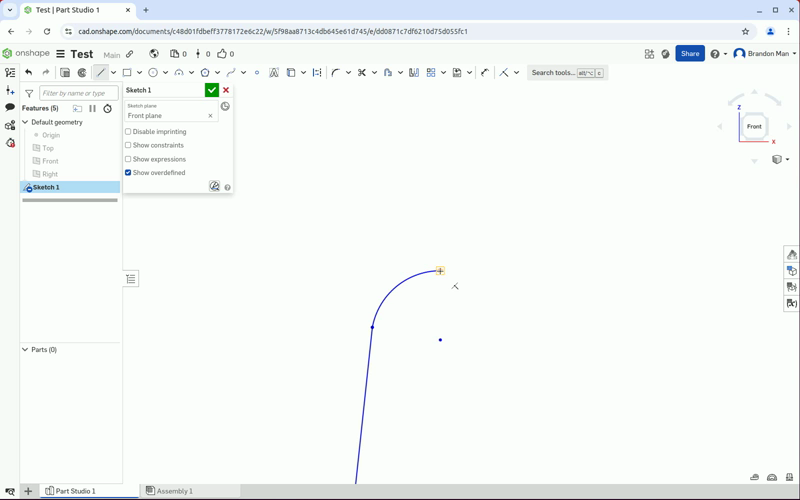
click(440, 270)
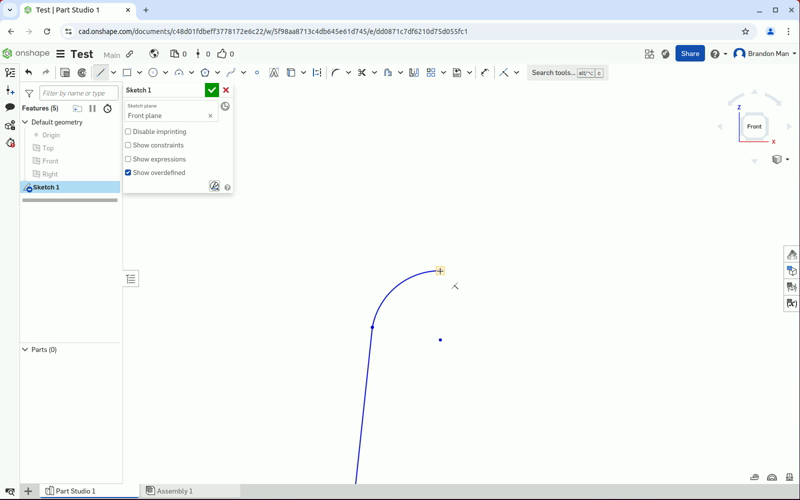
scroll(-6)
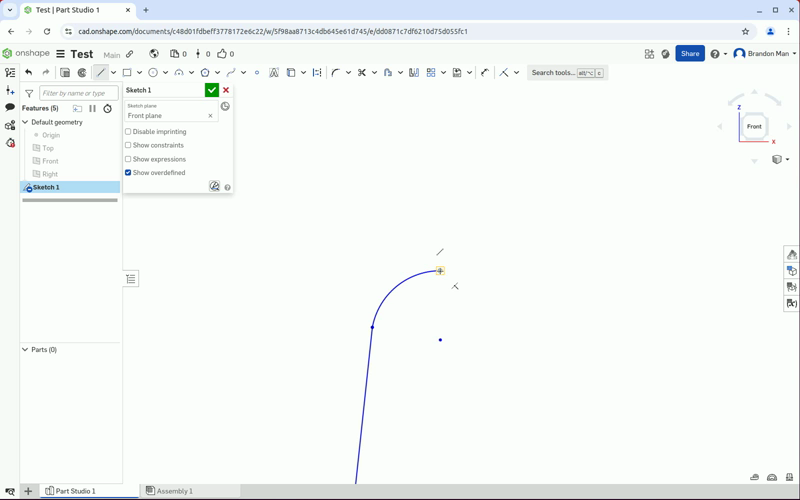
scroll(-6)
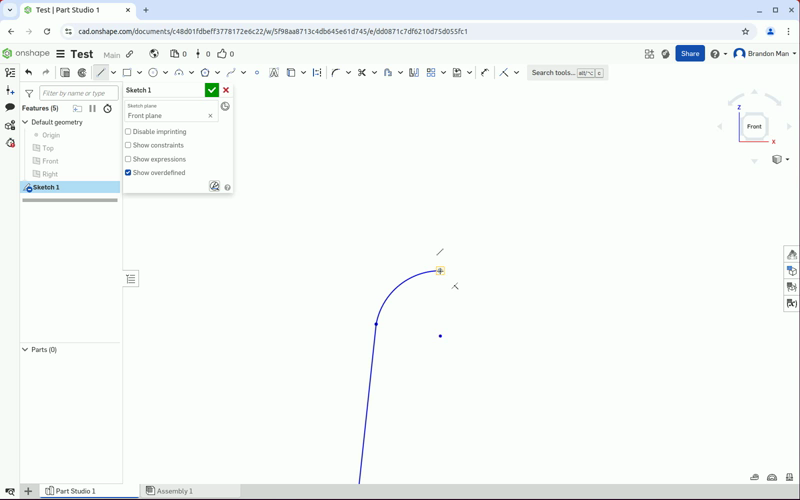
scroll(-6)
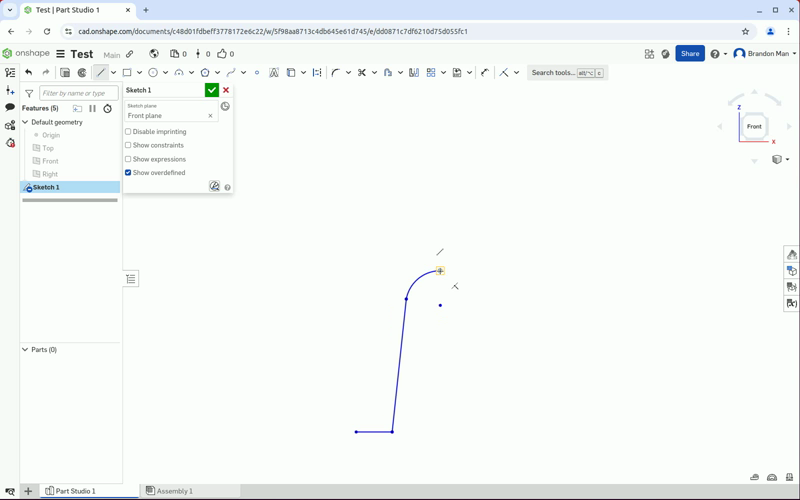
scroll(-6)
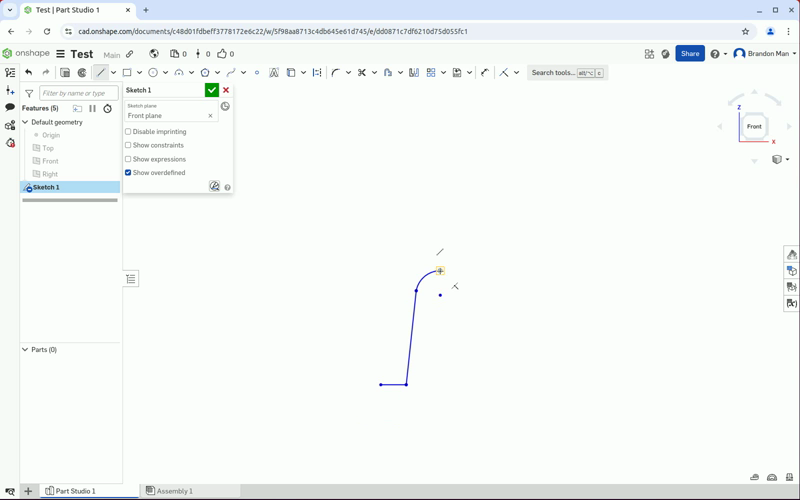
scroll(-6)
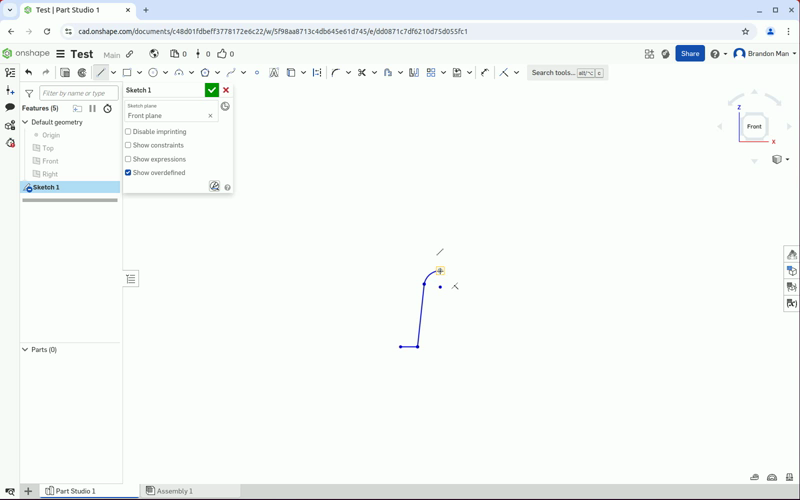
scroll(-6)
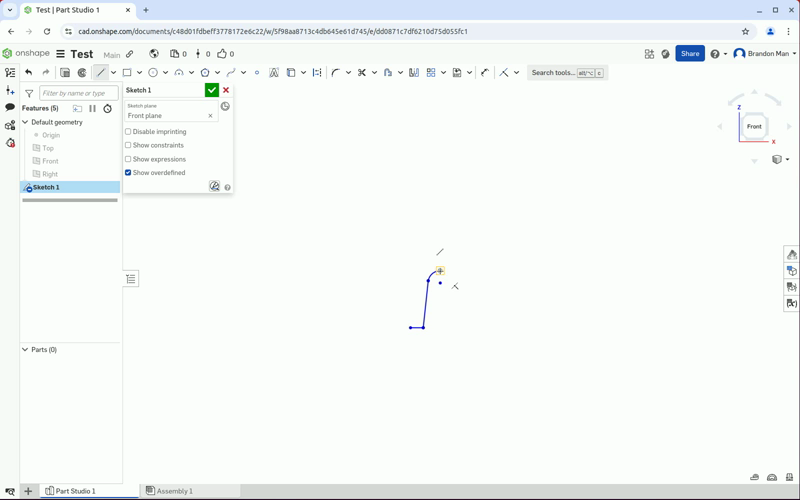
scroll(-6)
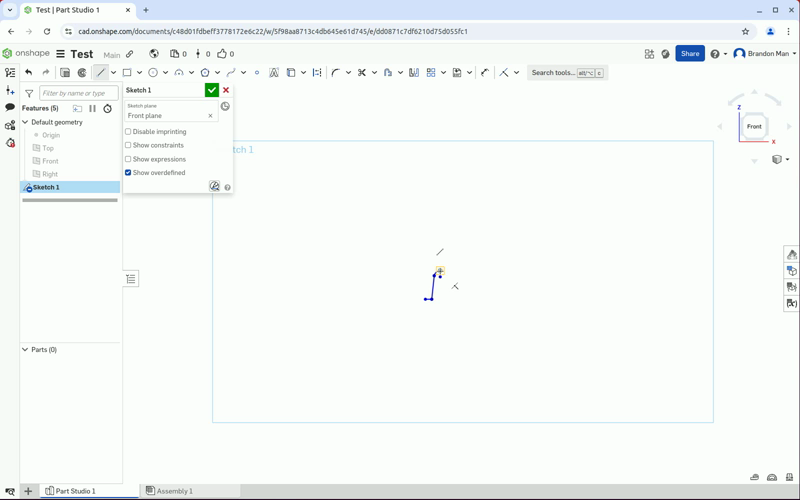
key_down(shift)
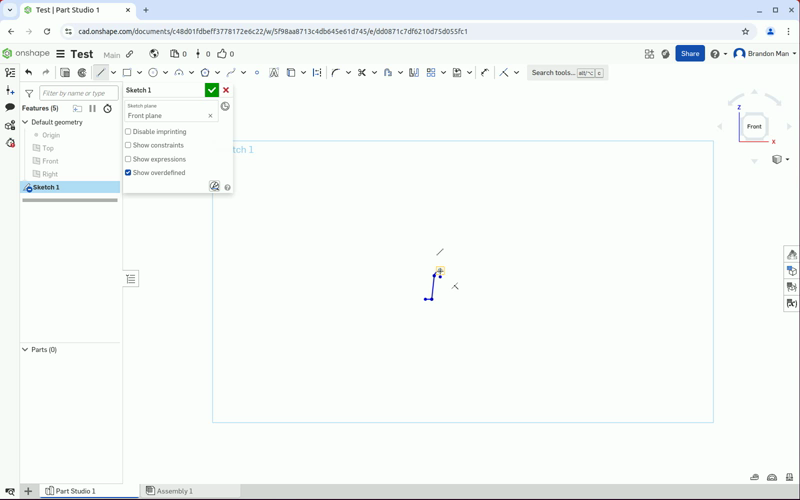
mouse_move(470, 270)
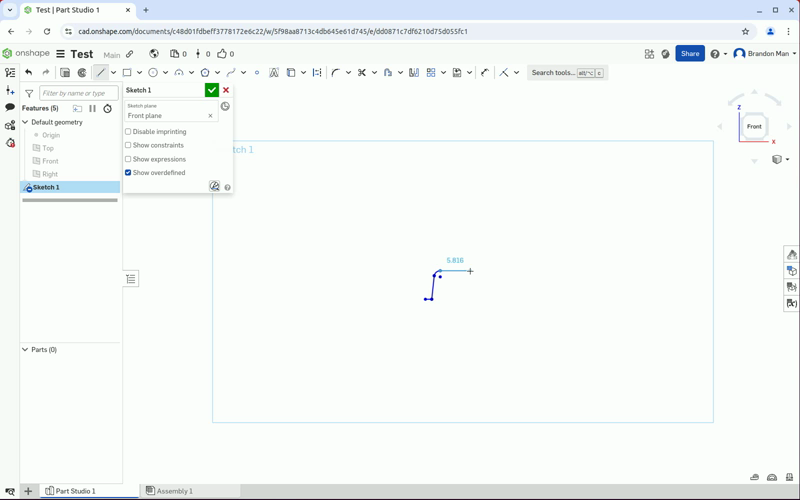
mouse_move(461, 270)
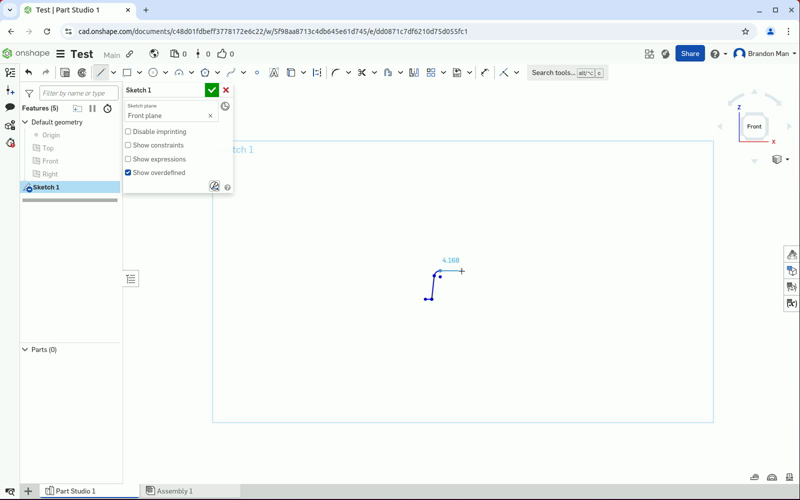
click(461, 270)
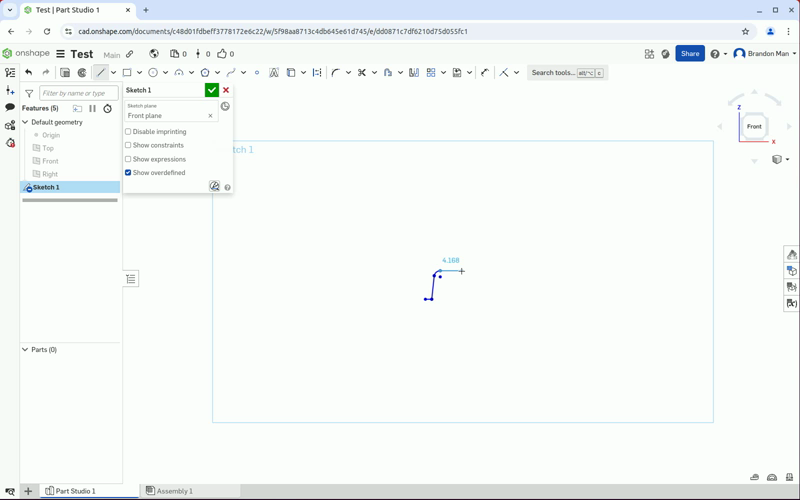
key_up(shift)
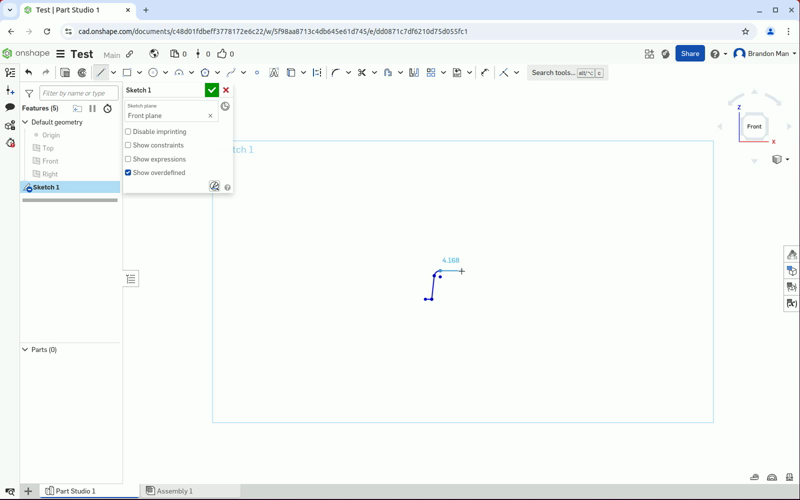
key_down(shift)
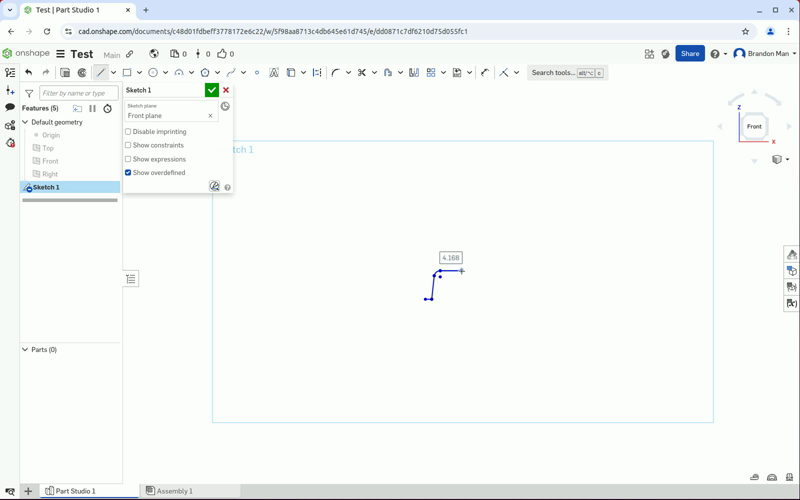
mouse_move(491, 270)
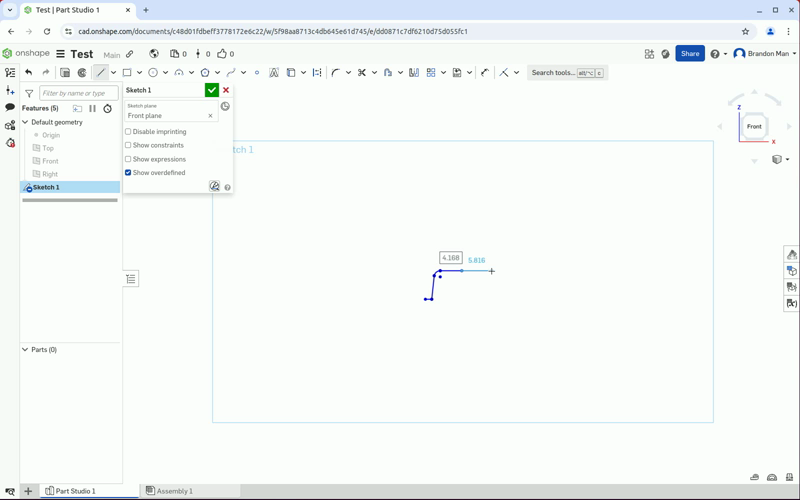
mouse_move(461, 265)
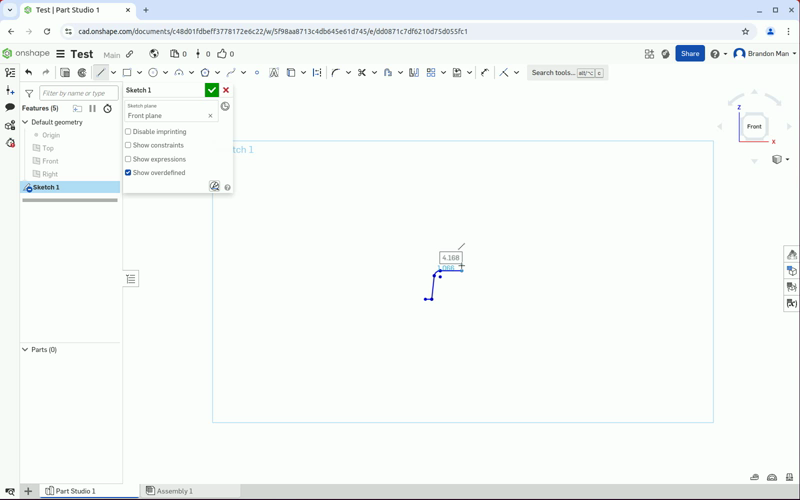
scroll(6)
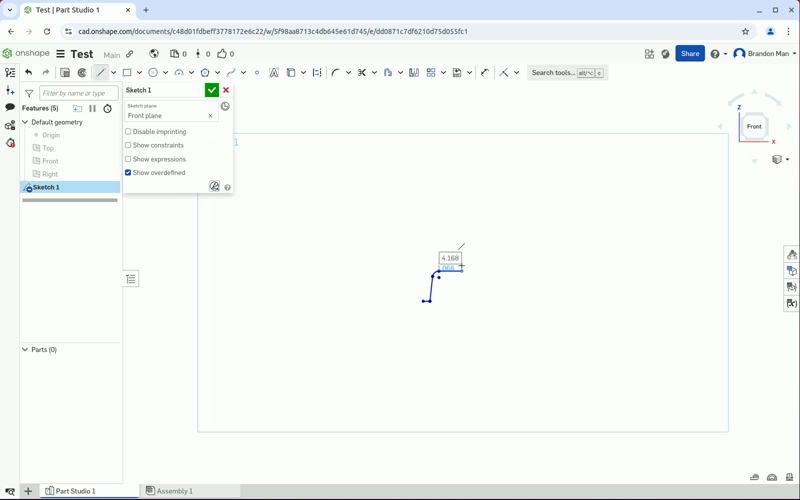
scroll(6)
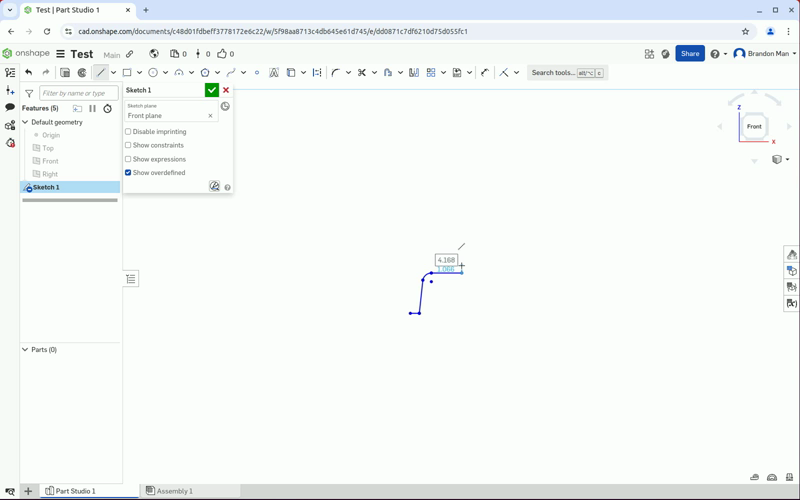
scroll(6)
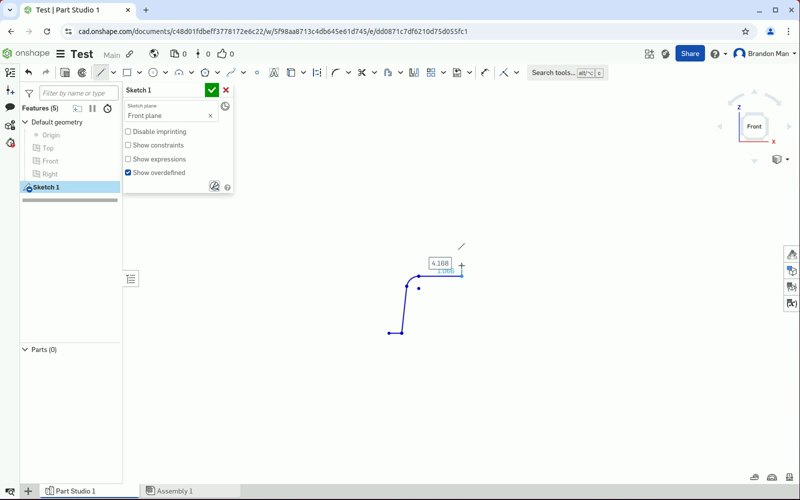
scroll(6)
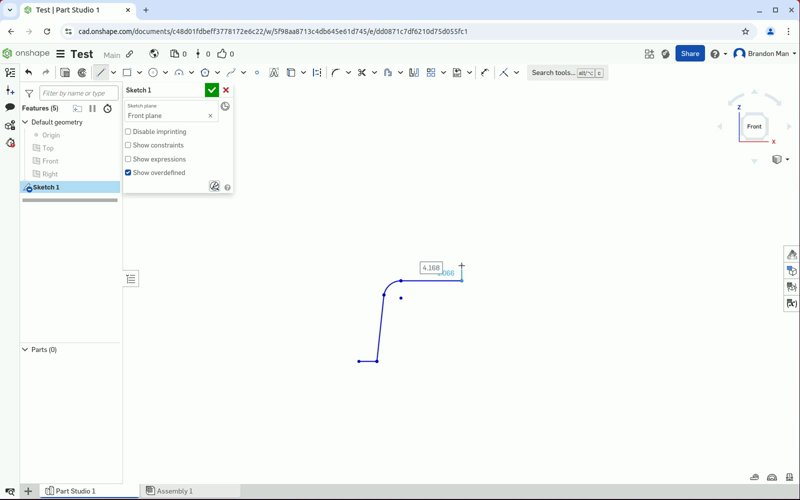
scroll(6)
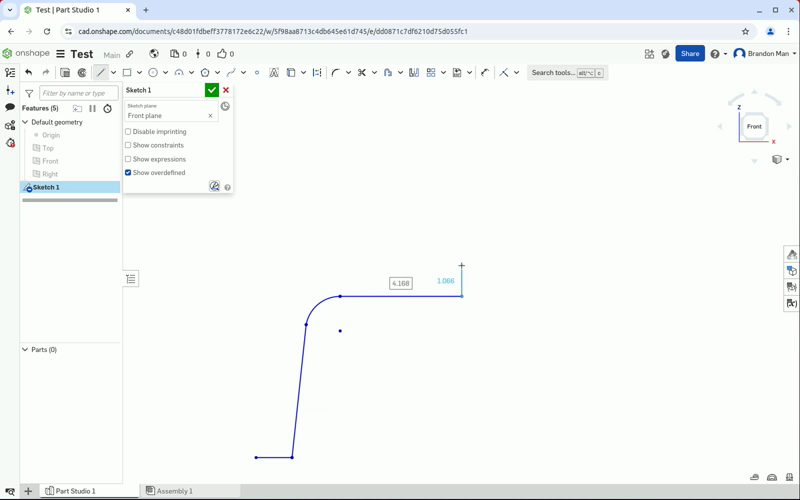
scroll(6)
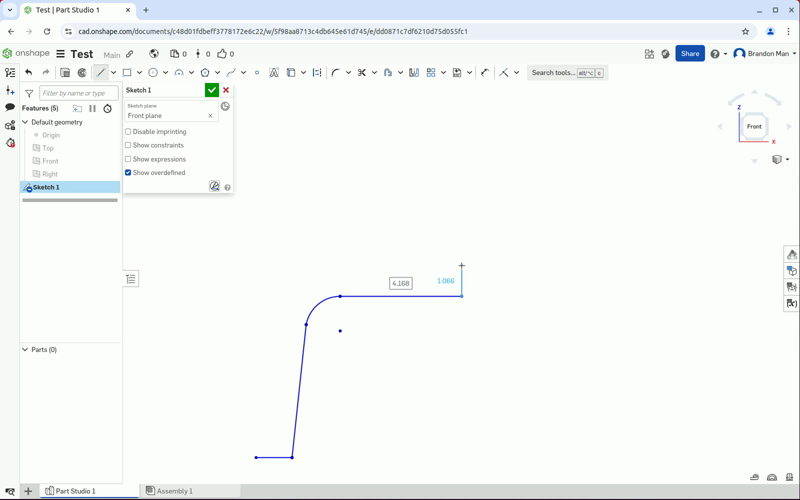
scroll(6)
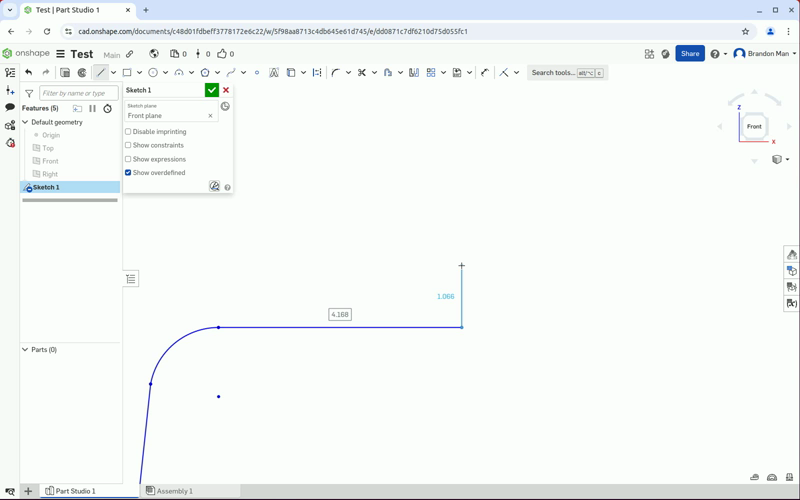
click(461, 265)
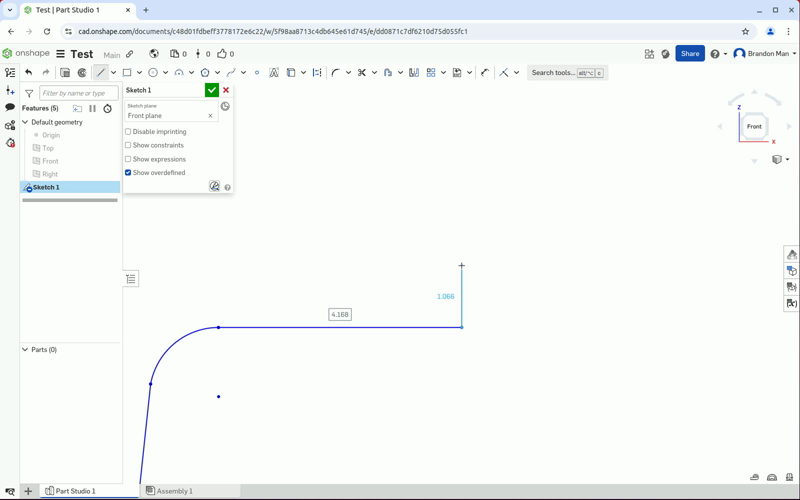
scroll(-6)
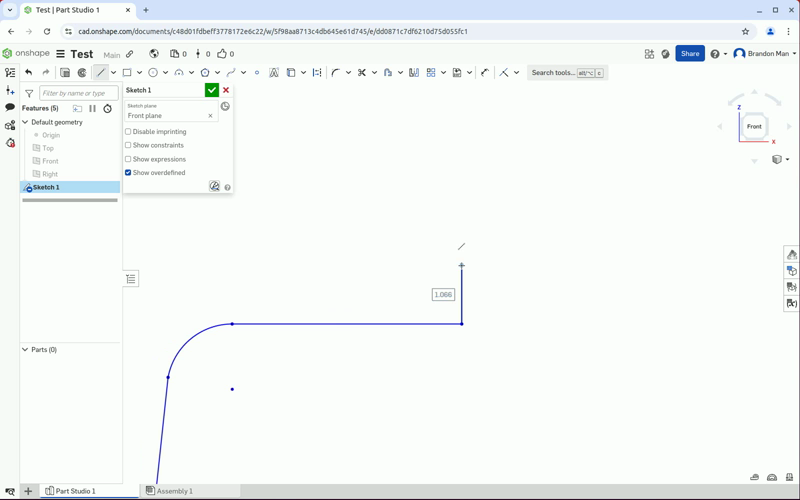
scroll(-6)
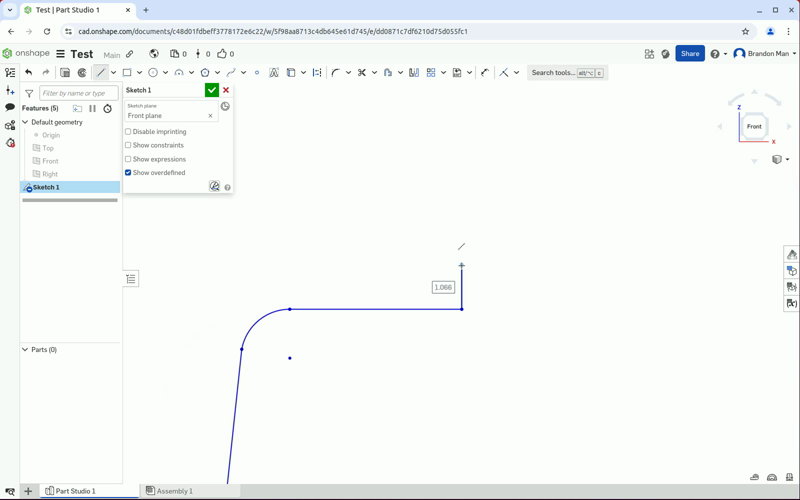
scroll(-6)
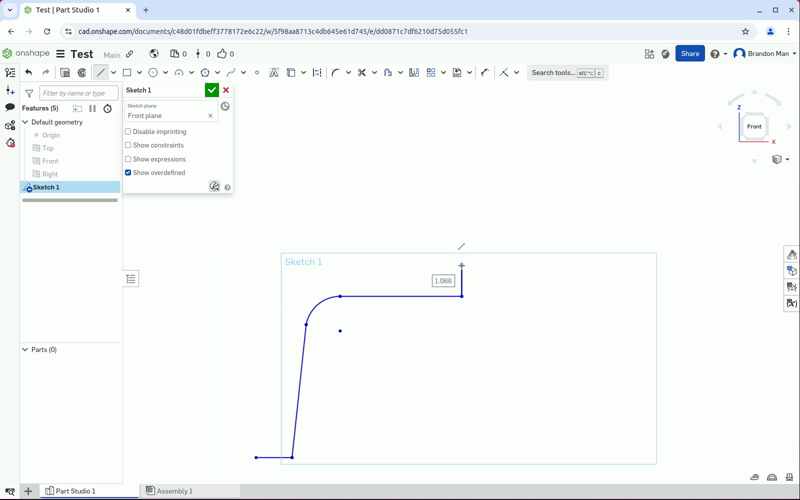
scroll(-6)
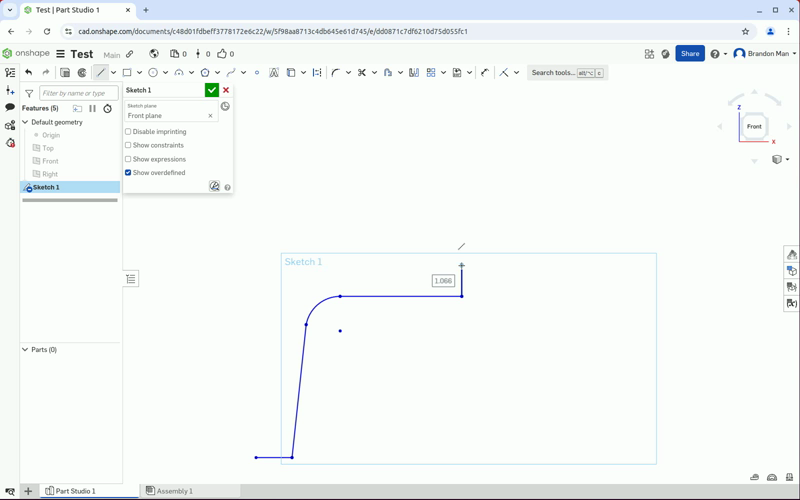
scroll(-6)
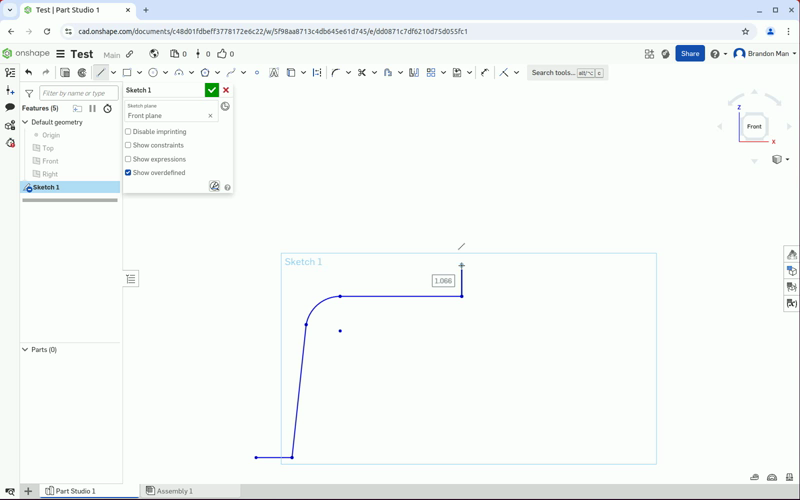
scroll(-6)
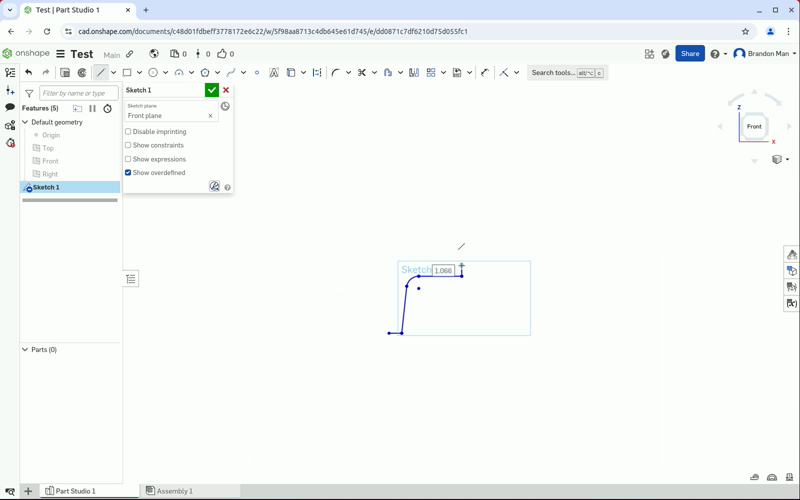
scroll(-6)
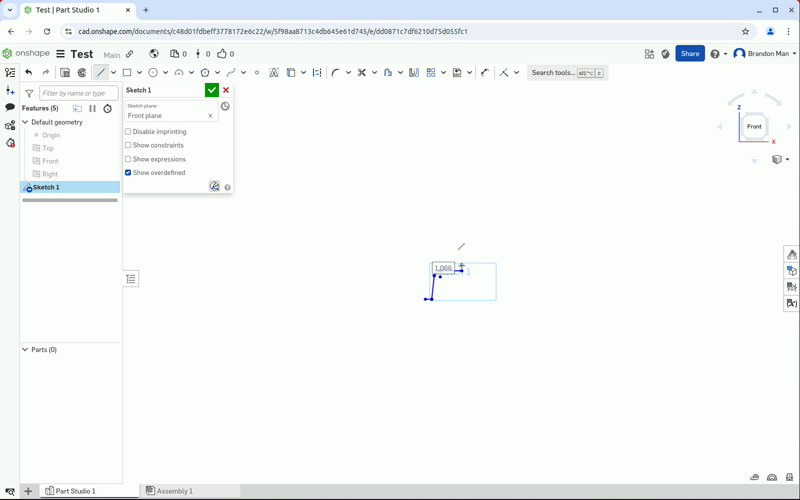
key_up(shift)
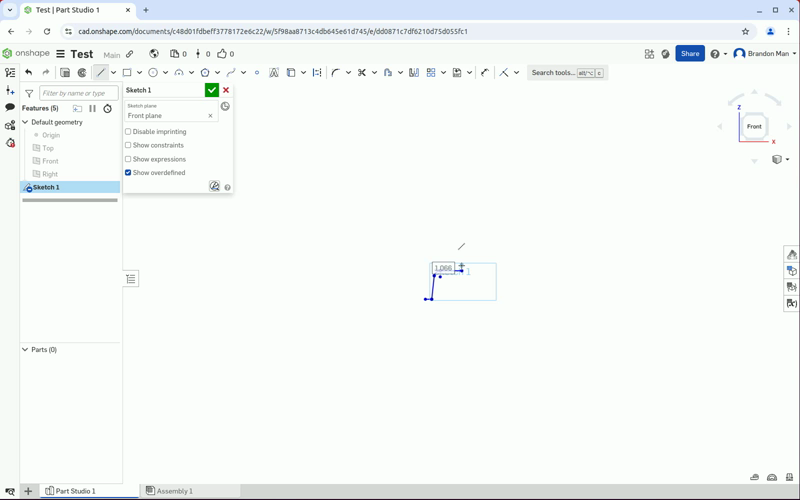
key_down(shift)
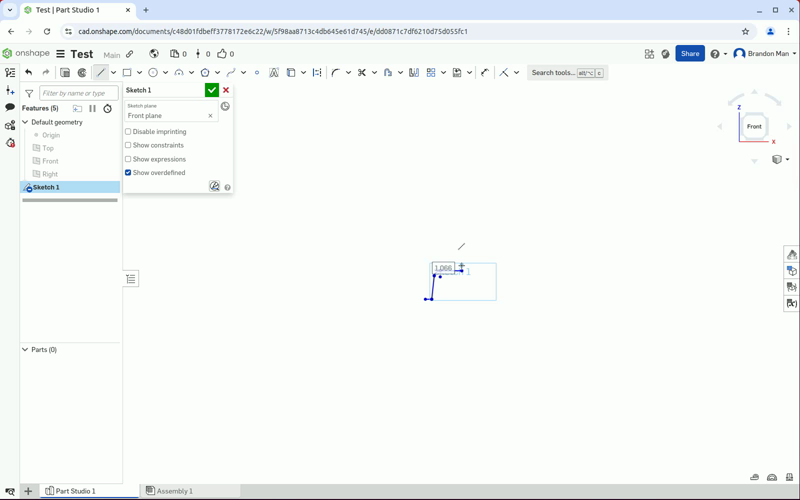
mouse_move(491, 265)
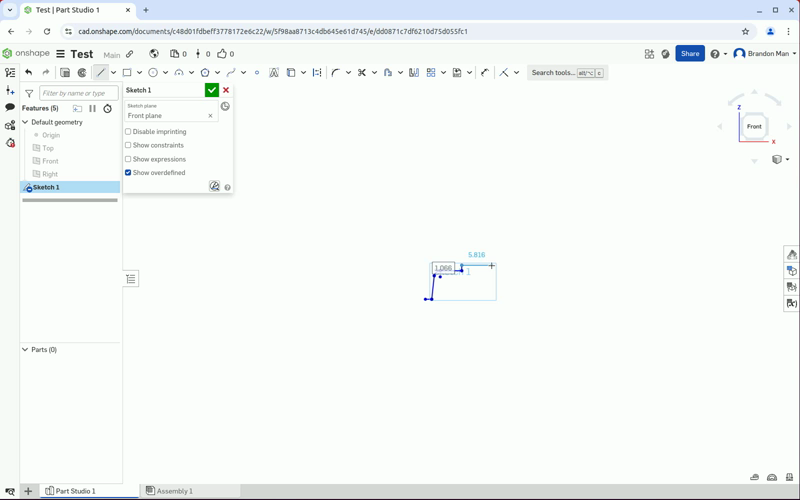
mouse_move(425, 265)
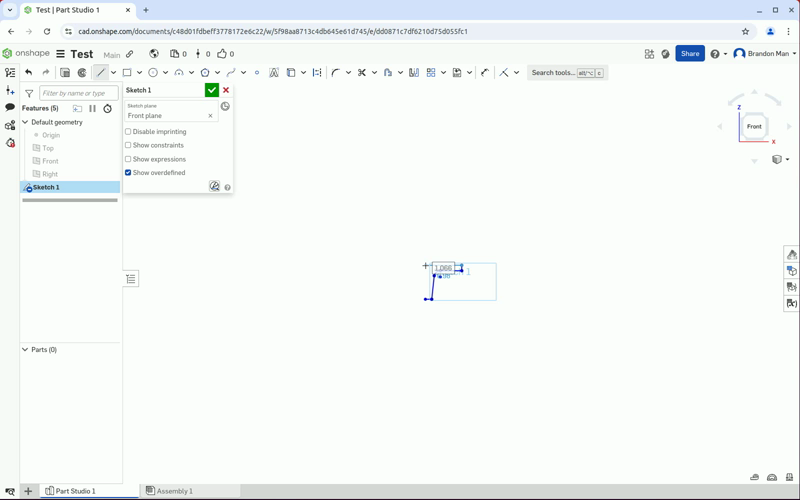
click(425, 265)
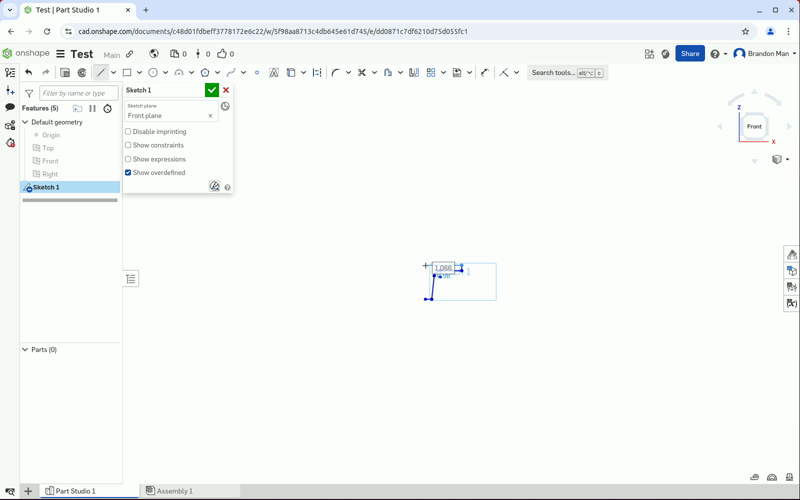
key_up(shift)
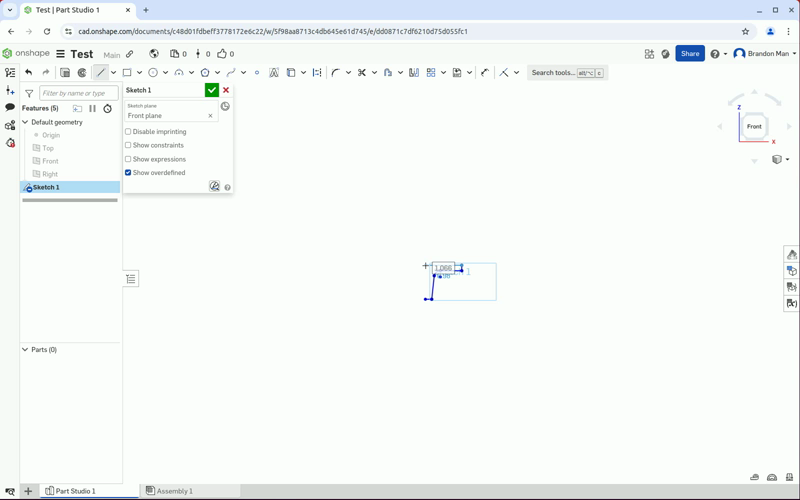
mouse_move(455, 265)
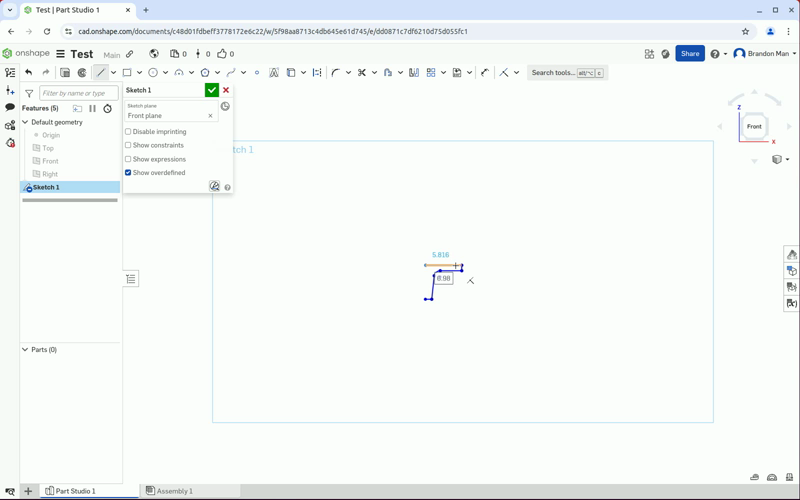
key_down(shift)
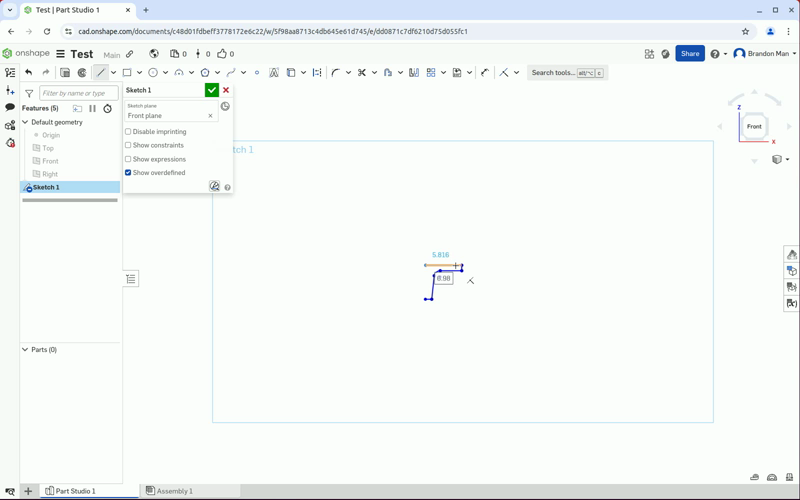
mouse_move(425, 299)
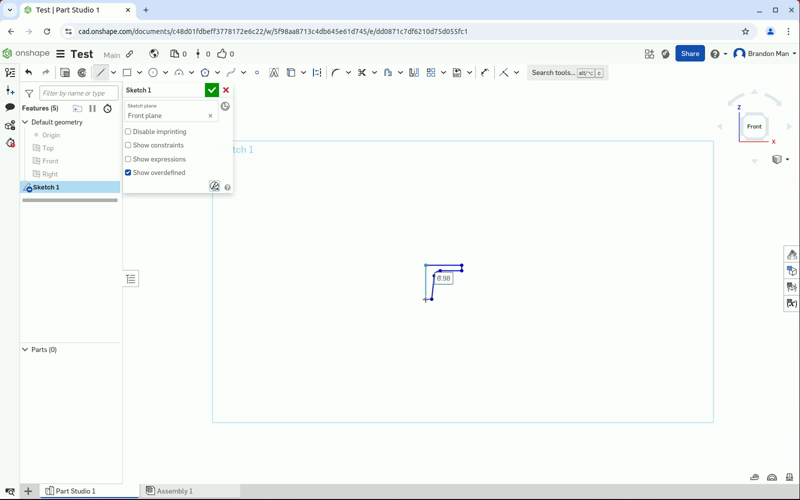
key_up(shift)
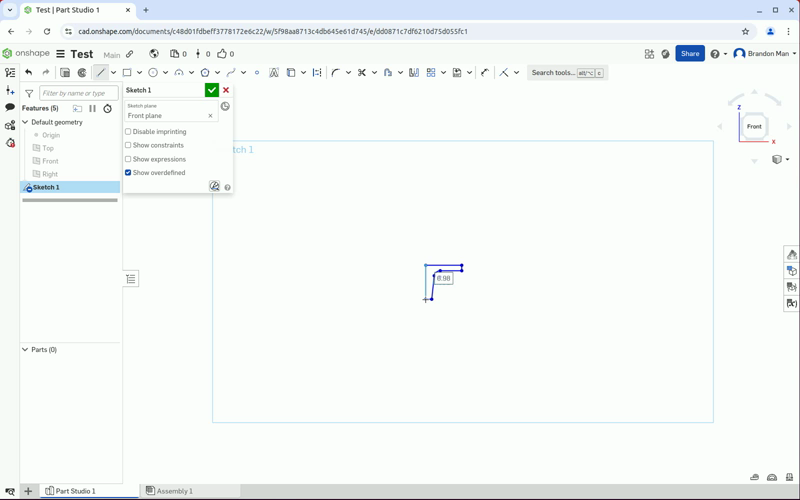
click(425, 299)
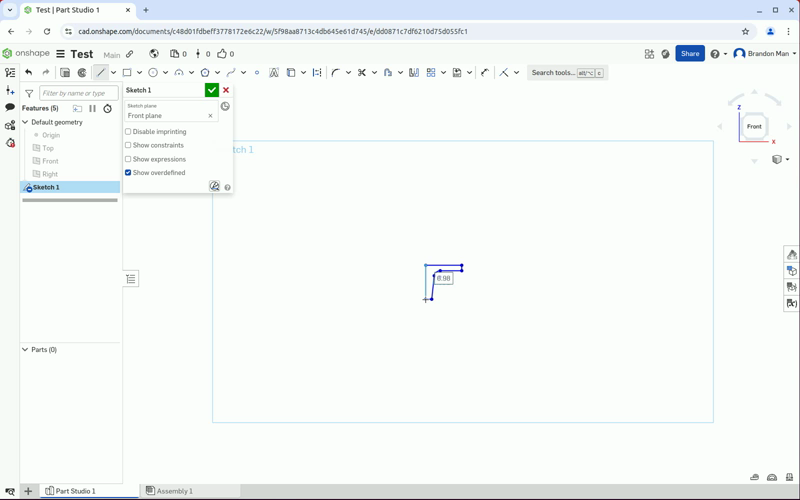
key(esc)
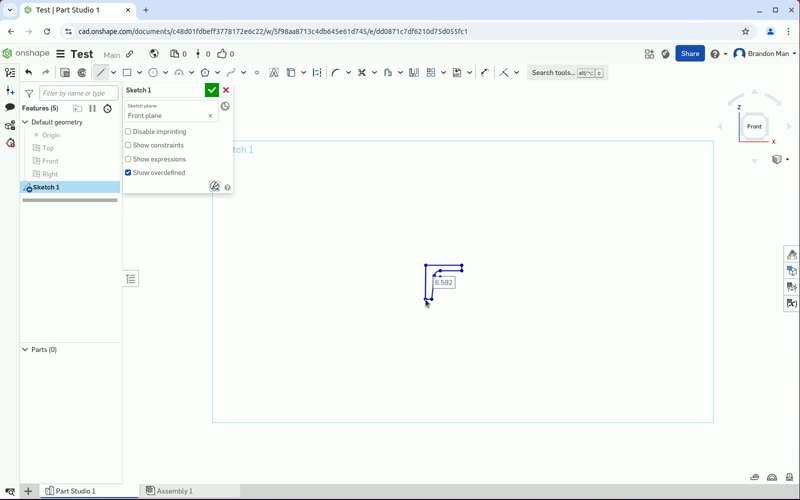
mouse_move(430, 273)
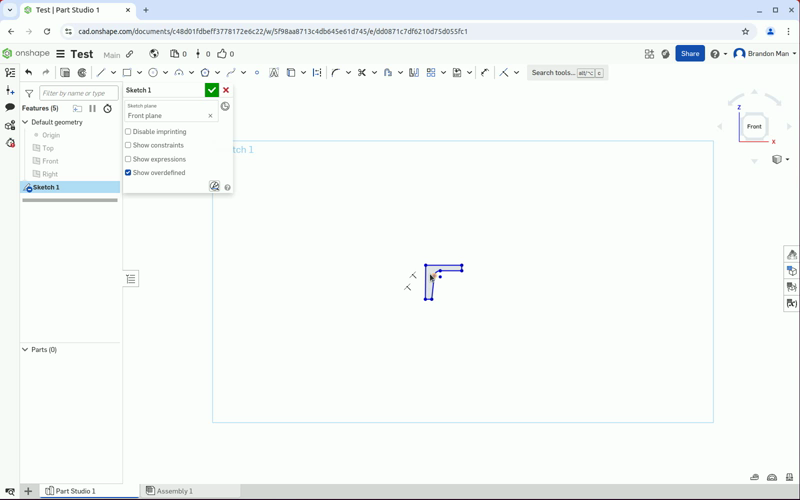
scroll(6)
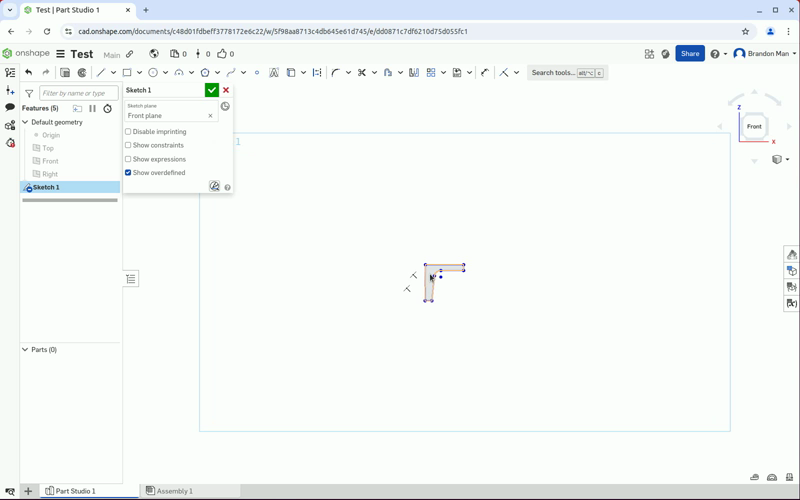
scroll(6)
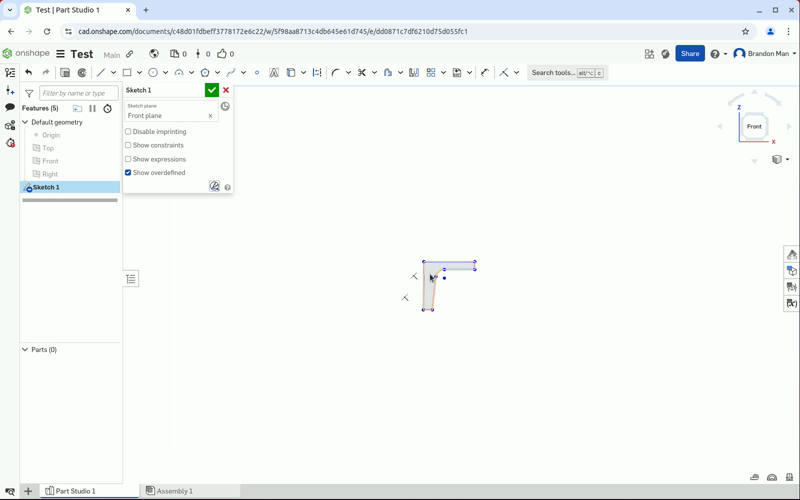
scroll(6)
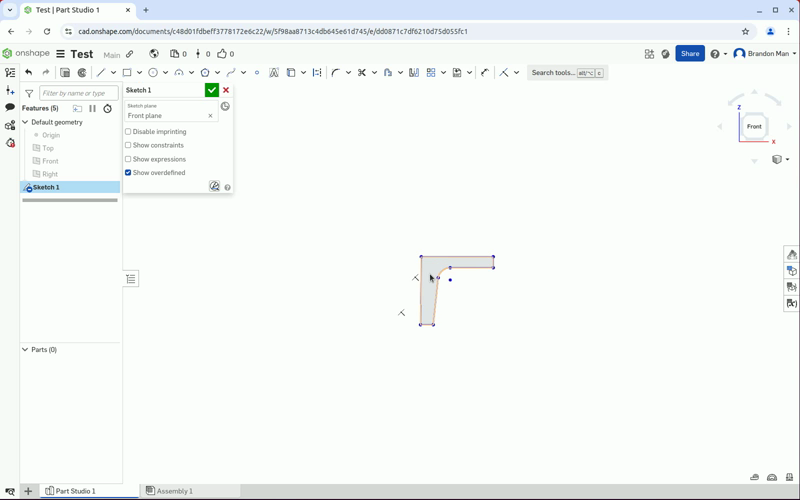
scroll(6)
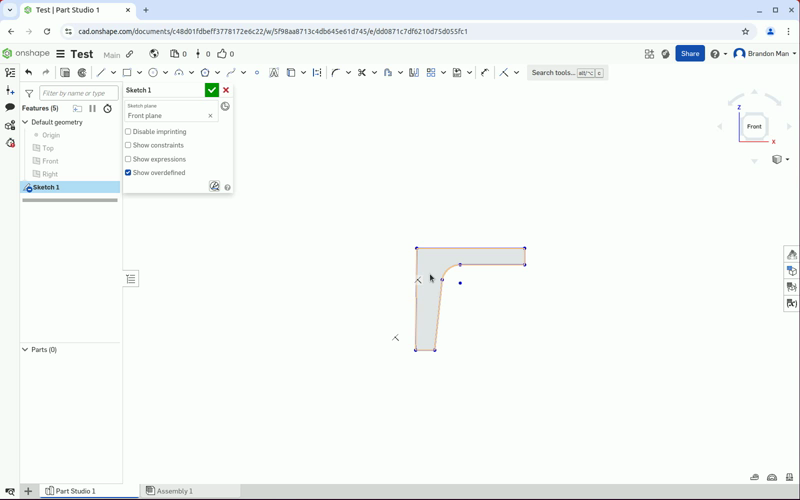
scroll(6)
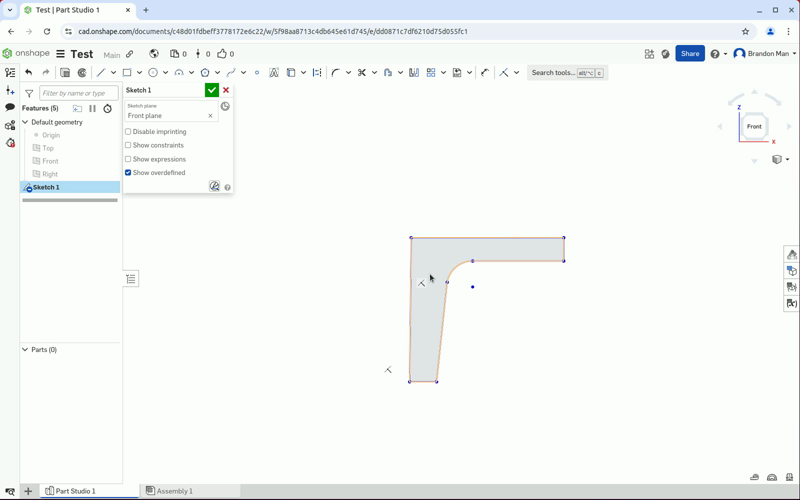
scroll(6)
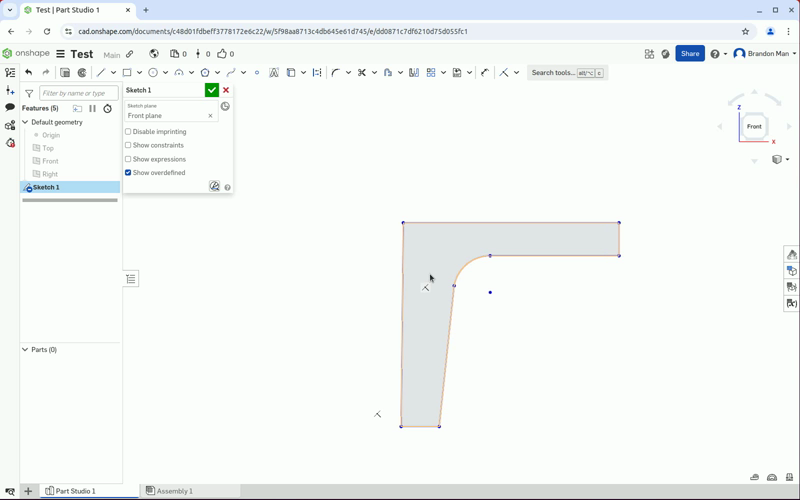
scroll(6)
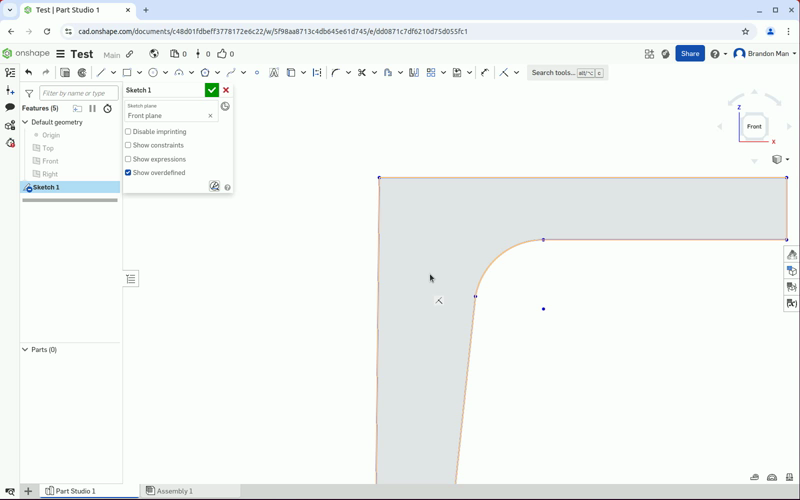
click(430, 273)
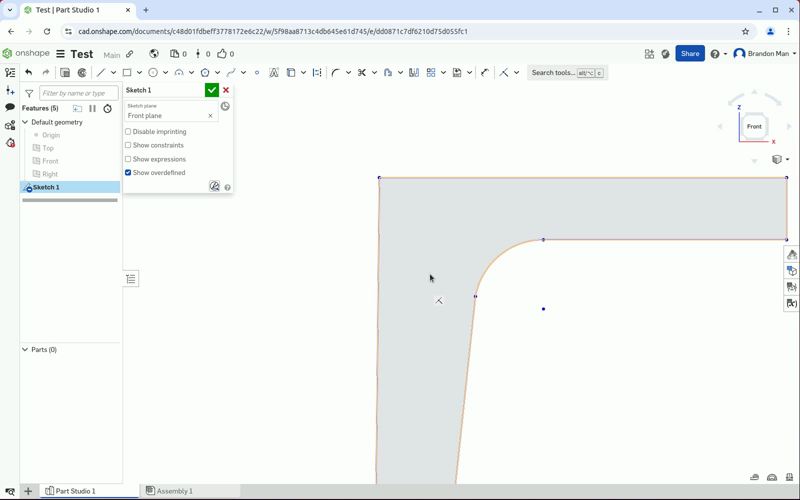
scroll(-6)
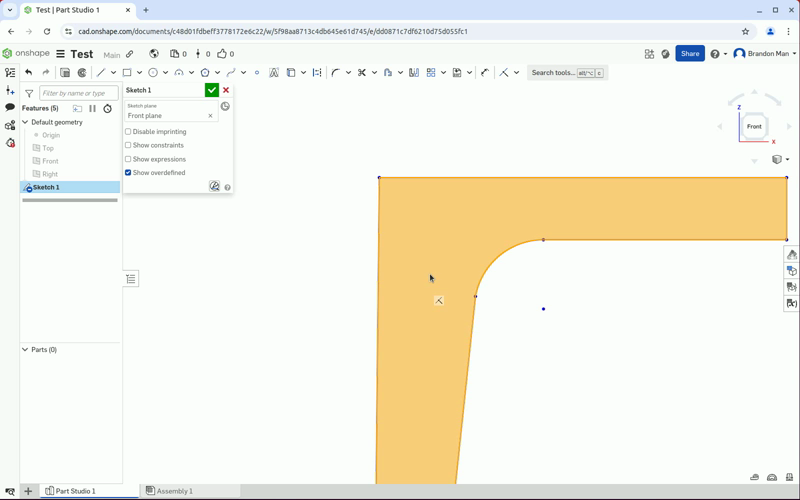
scroll(-6)
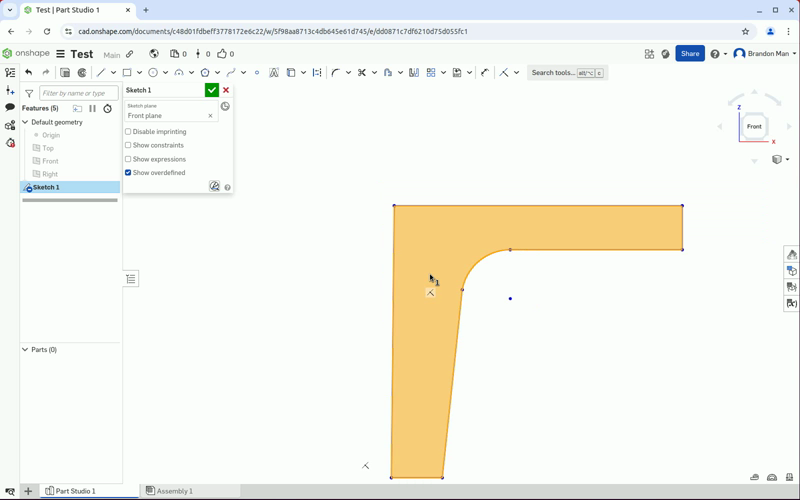
scroll(-6)
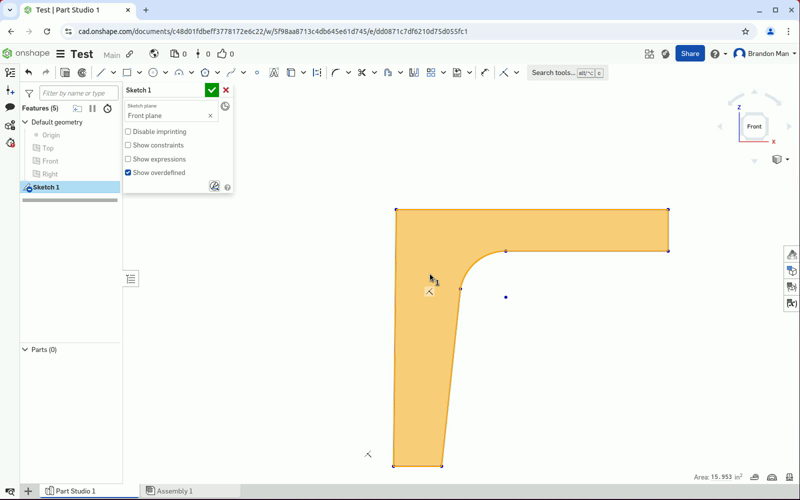
scroll(-6)
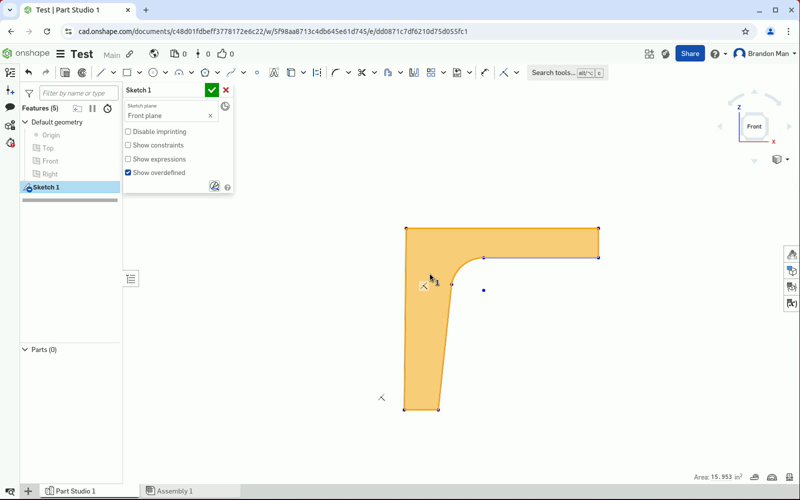
scroll(-6)
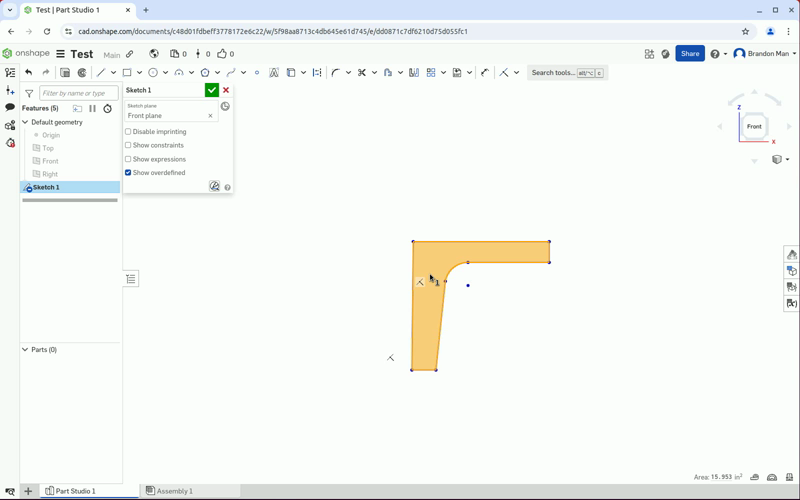
scroll(-6)
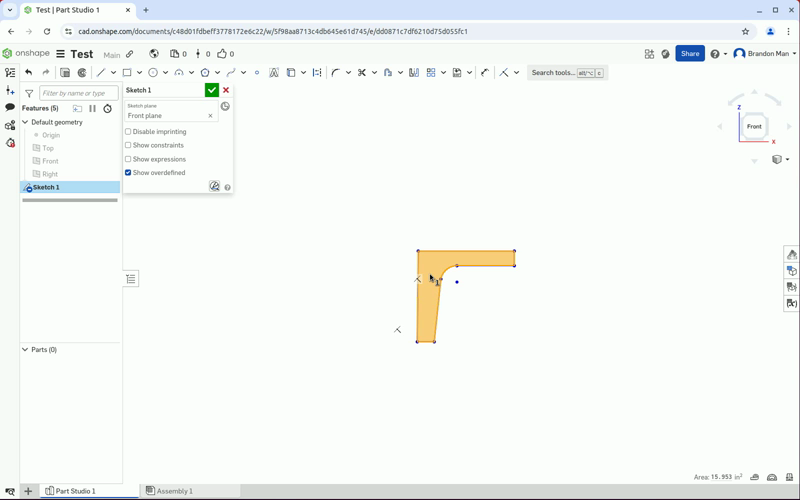
scroll(-6)
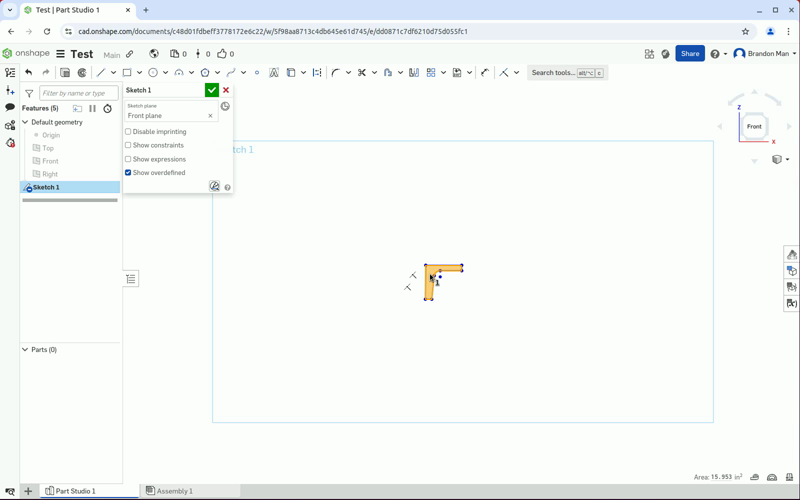
mouse_move(73, 352)
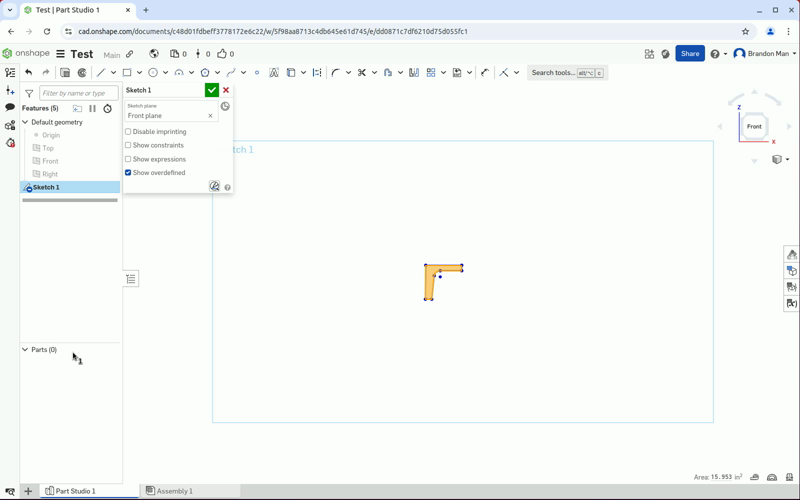
key(shift+y)
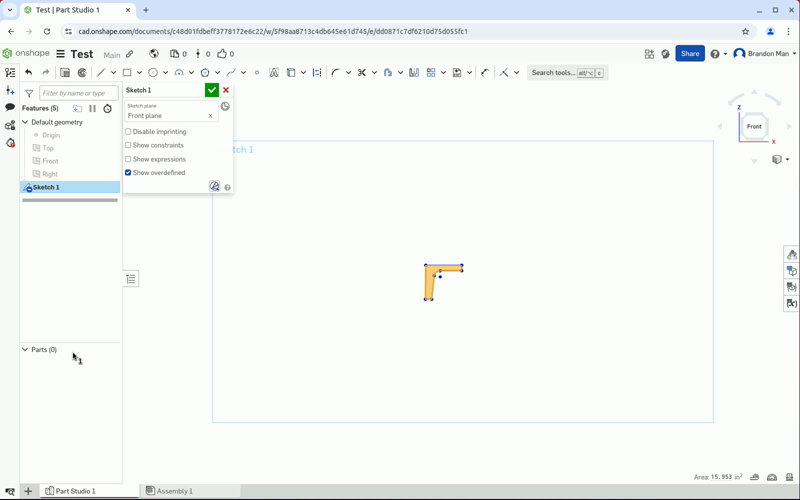
key(shift+e)
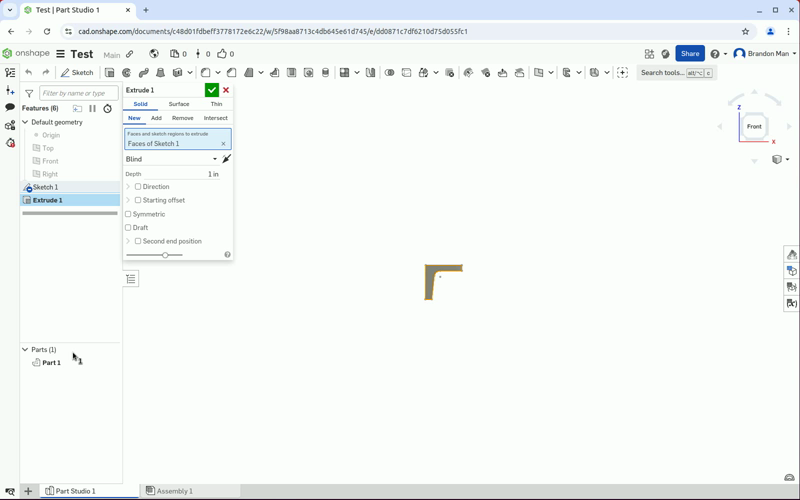
mouse_move(143, 106)
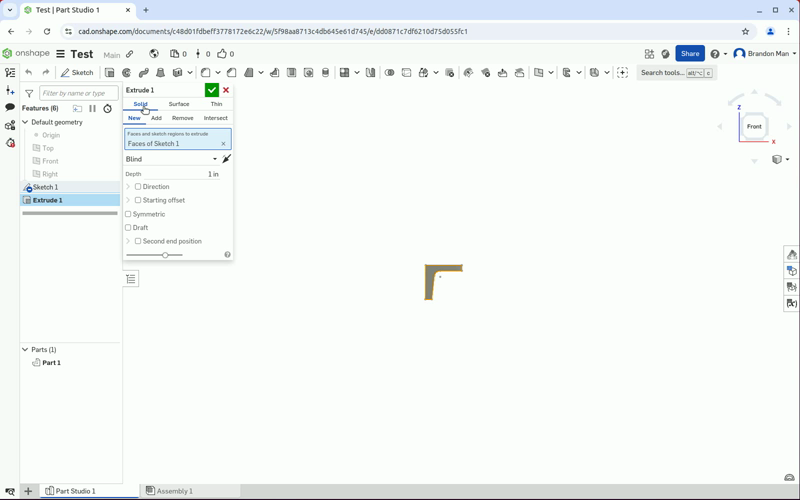
click(143, 106)
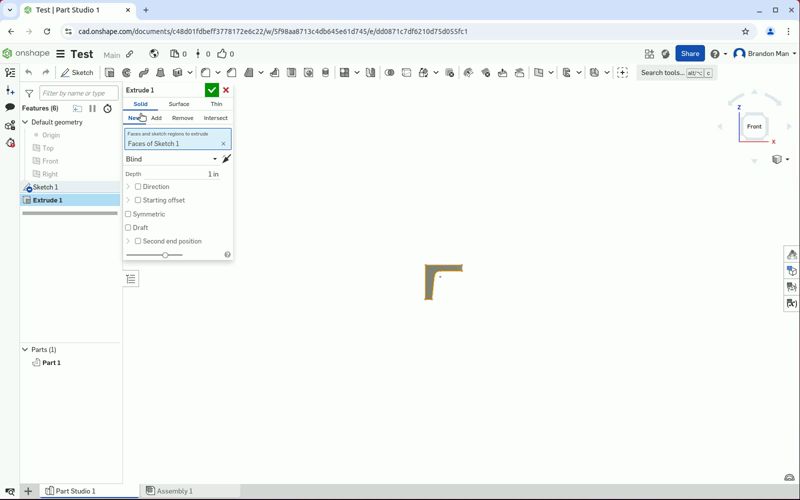
mouse_move(137, 120)
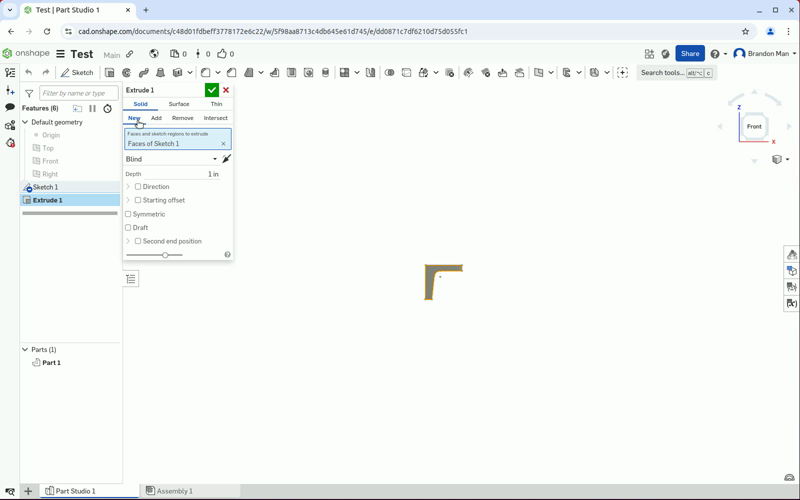
click(137, 120)
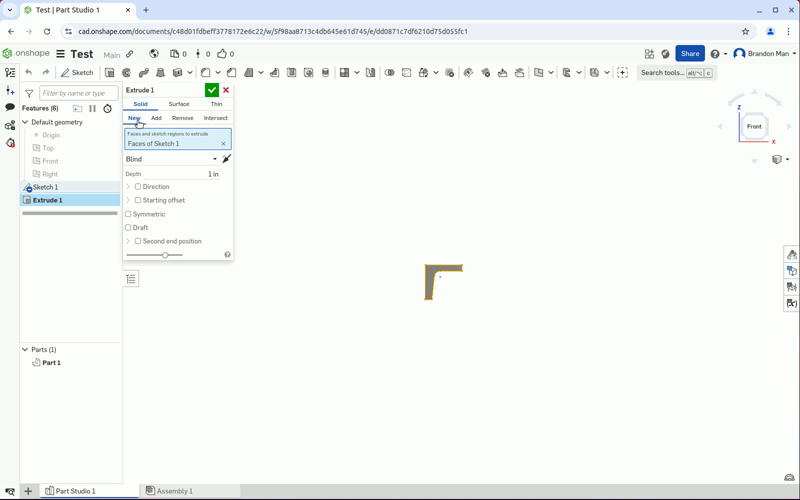
key(tab, 4)
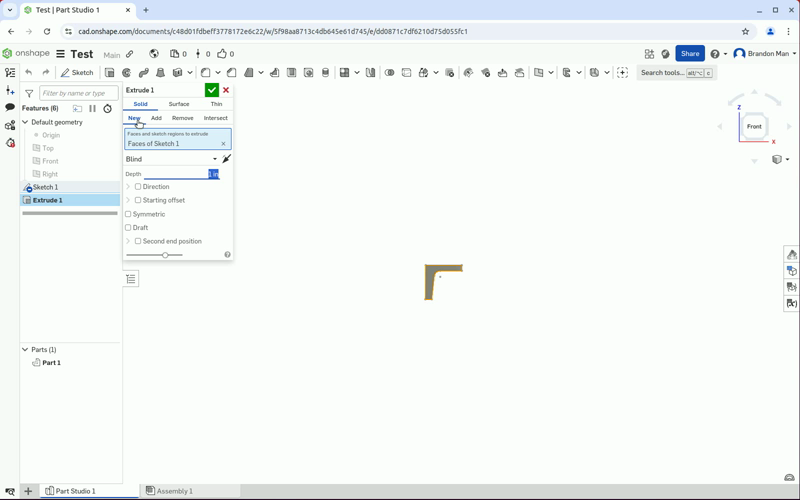
text(18.053)
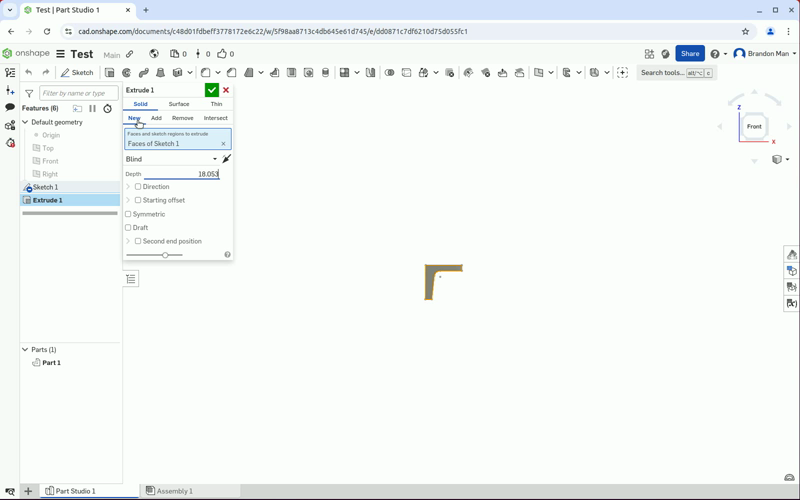
key(enter)
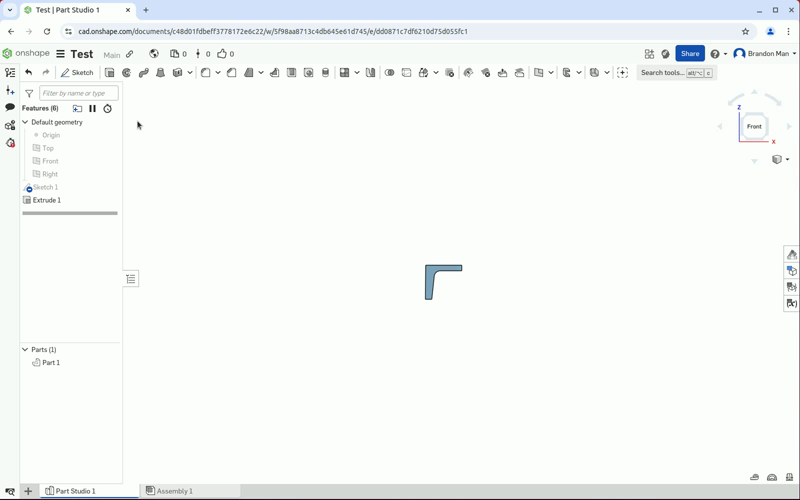
key(shift+h)
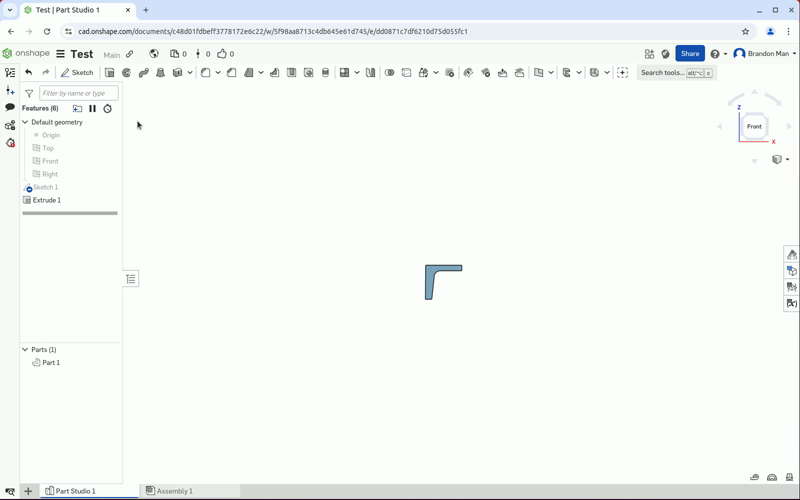
key(shift+h)
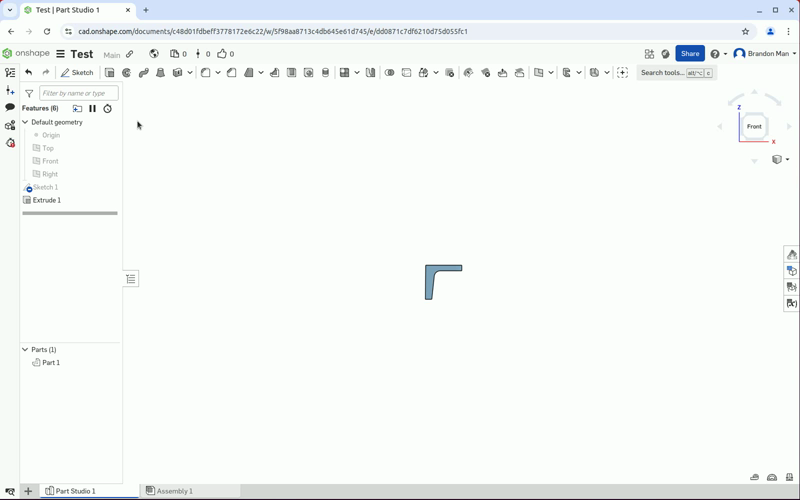
mouse_move(73, 189)
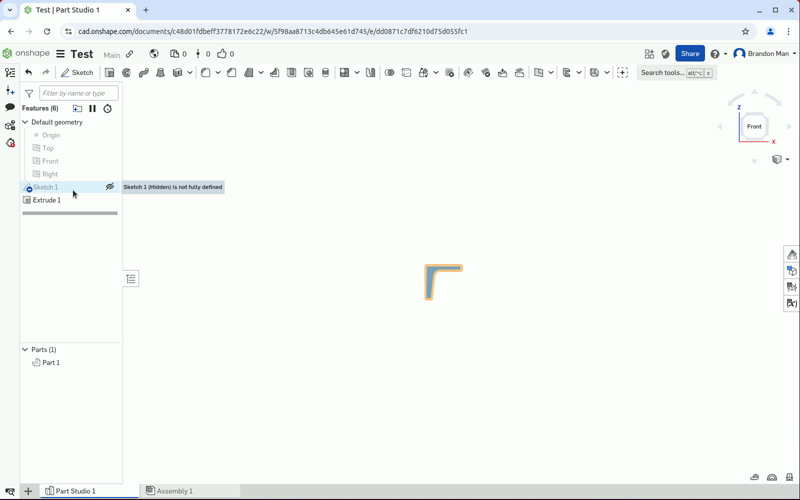
click(73, 189)
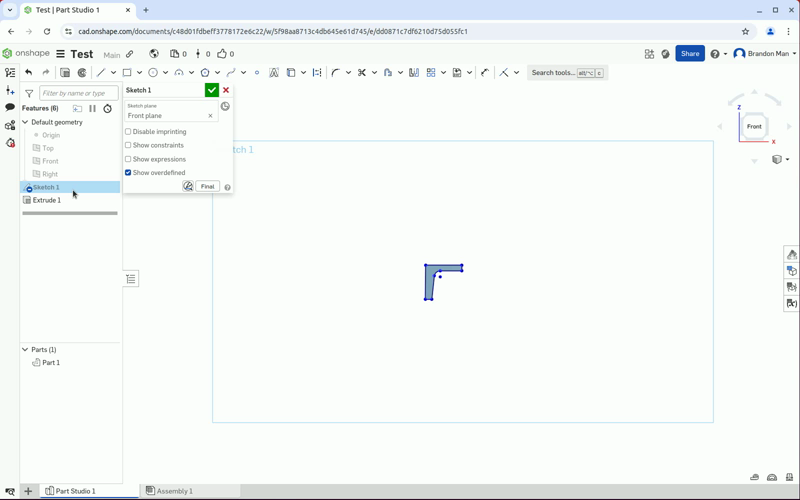
mouse_move(229, 92)
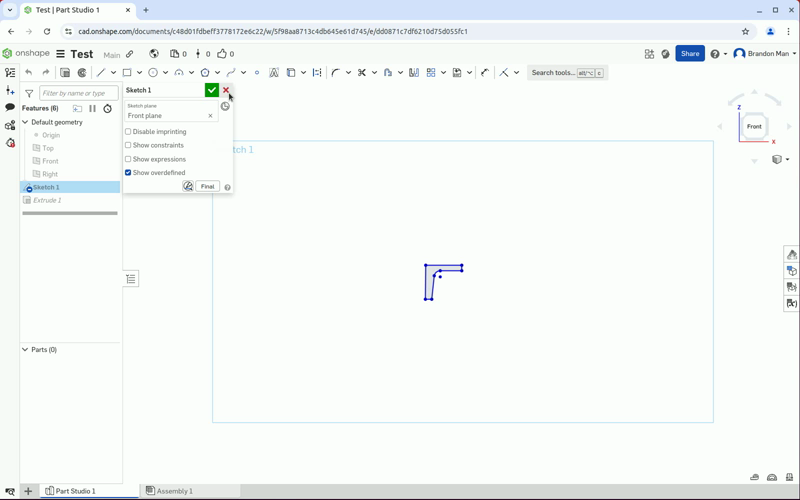
click(229, 92)
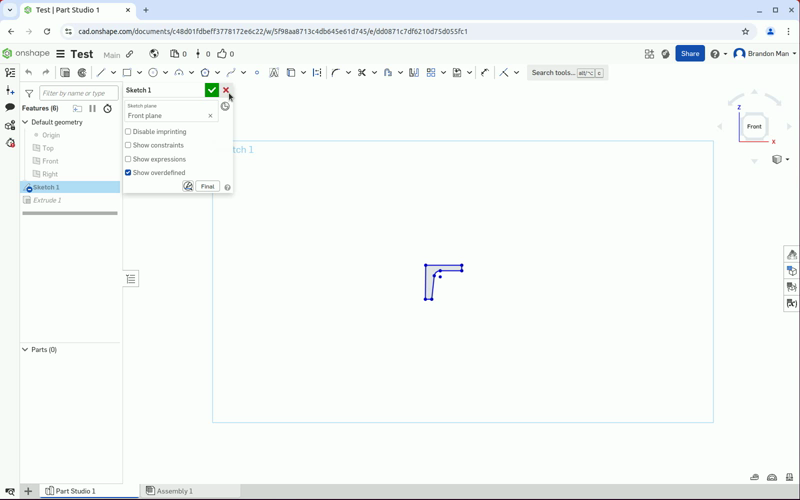
key(shift+s)
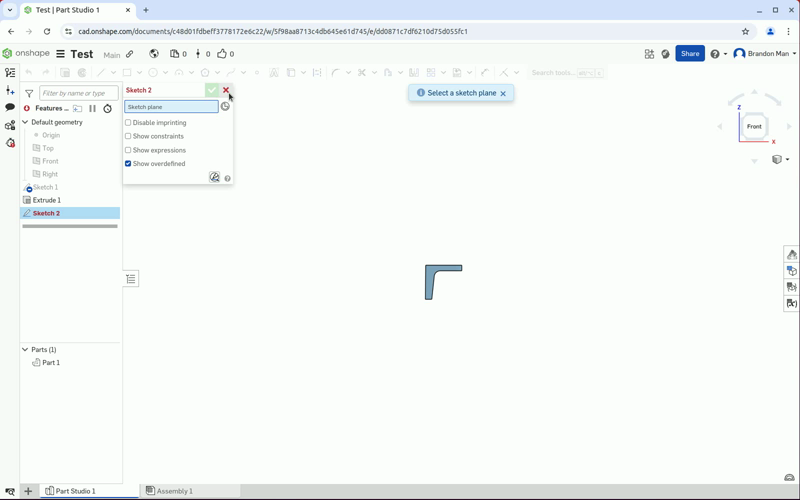
mouse_move(73, 163)
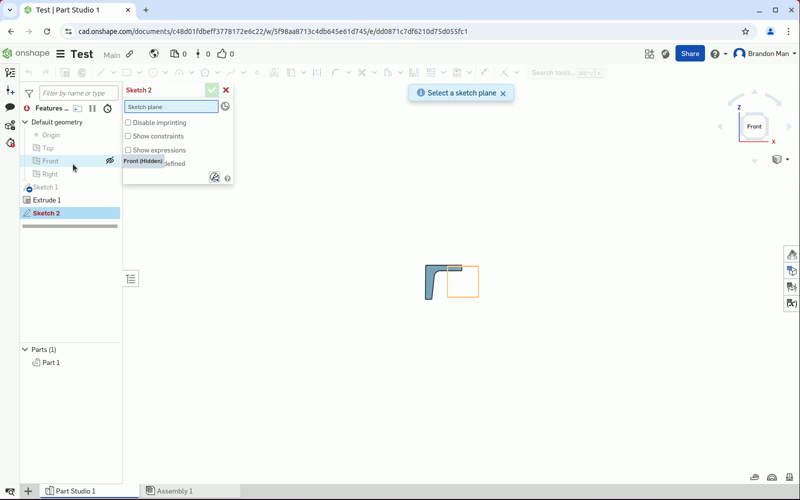
click(73, 163)
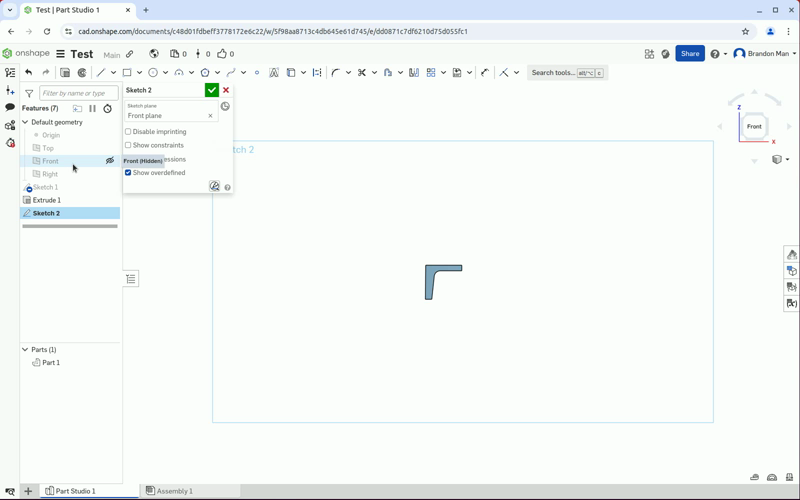
mouse_move(73, 352)
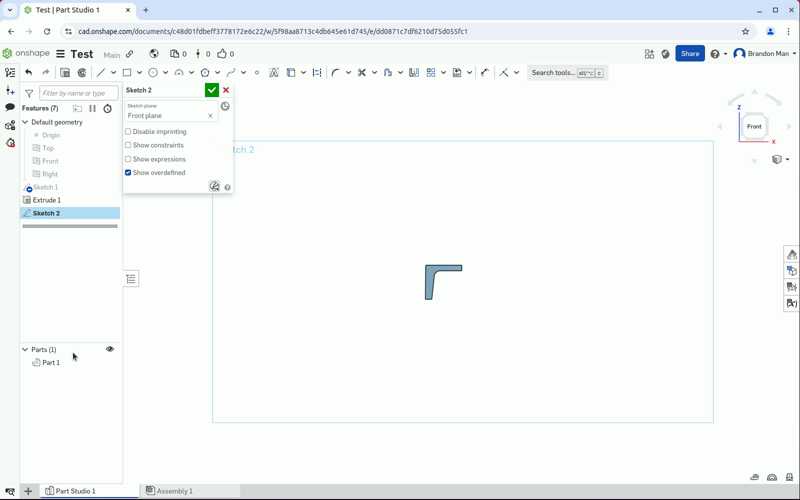
key(y)
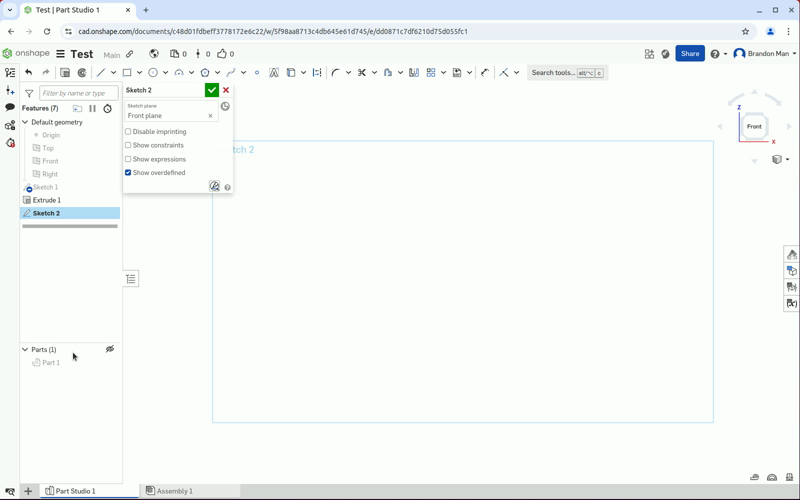
key(l)
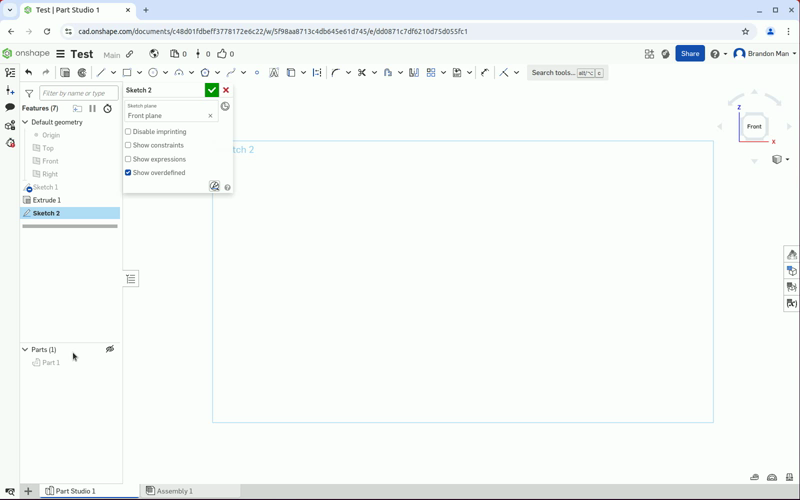
key_down(shift)
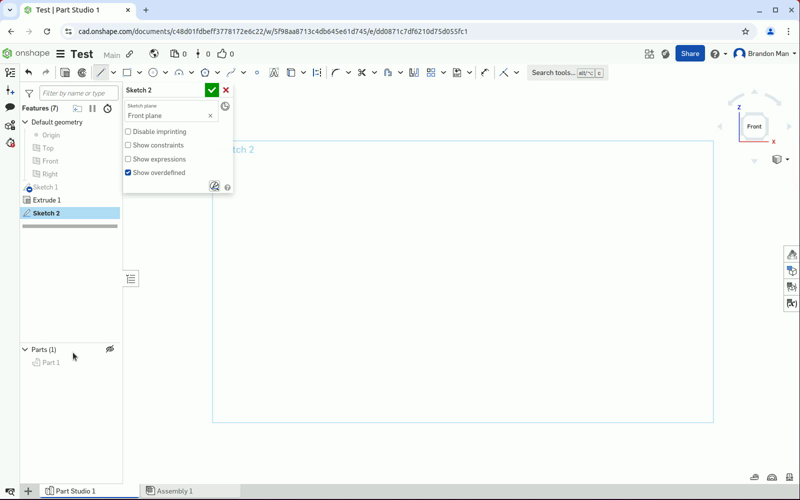
mouse_move(460, 272)
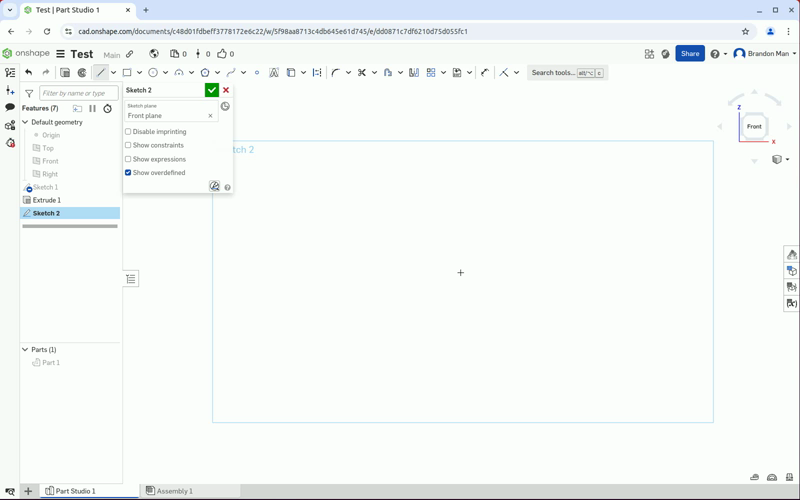
click(460, 272)
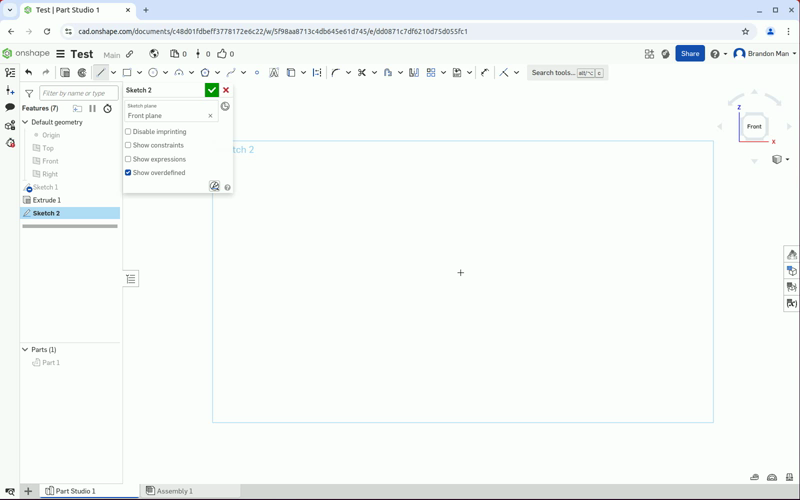
key_up(shift)
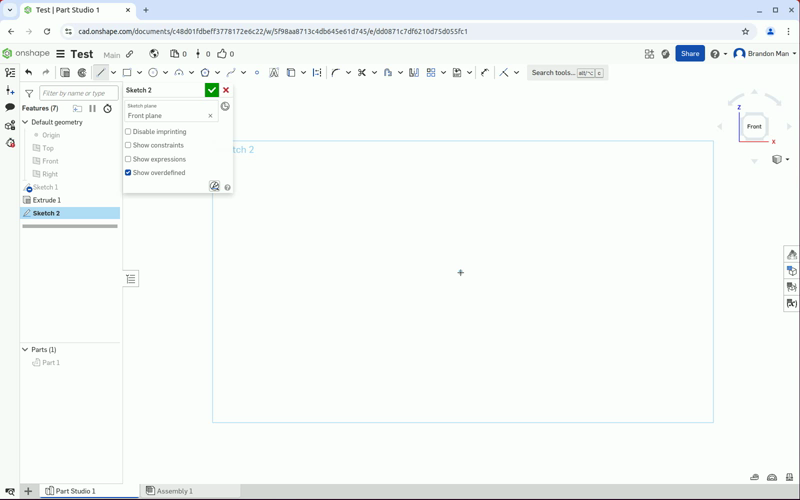
key_down(shift)
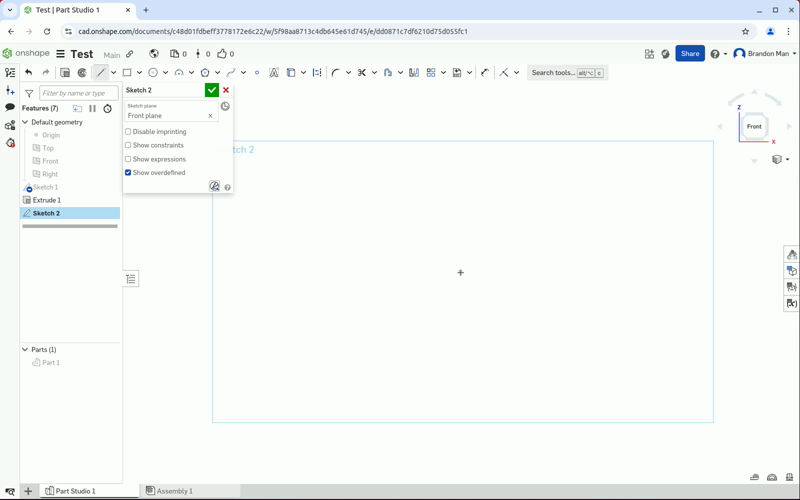
mouse_move(490, 272)
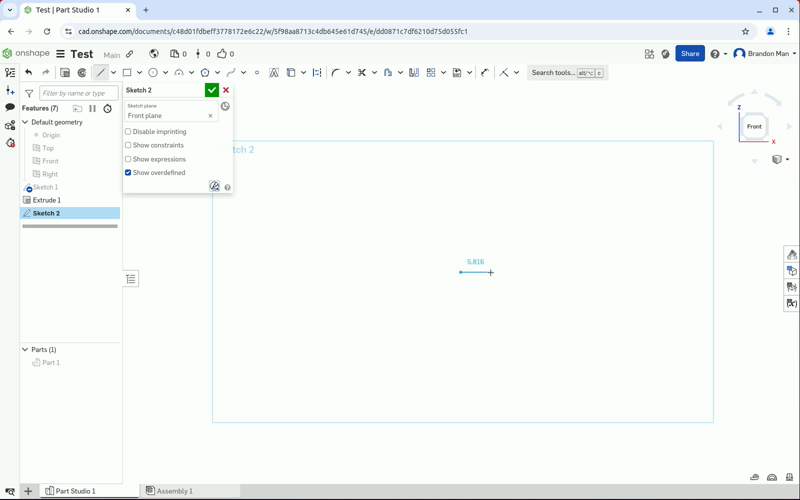
mouse_move(482, 272)
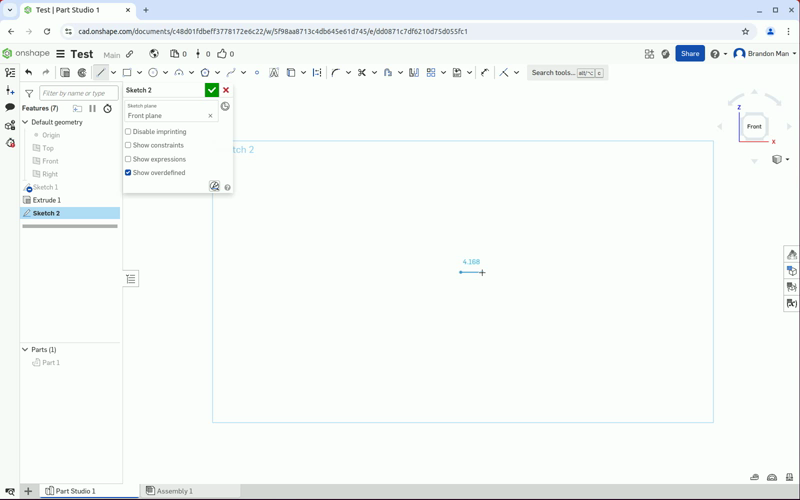
click(482, 272)
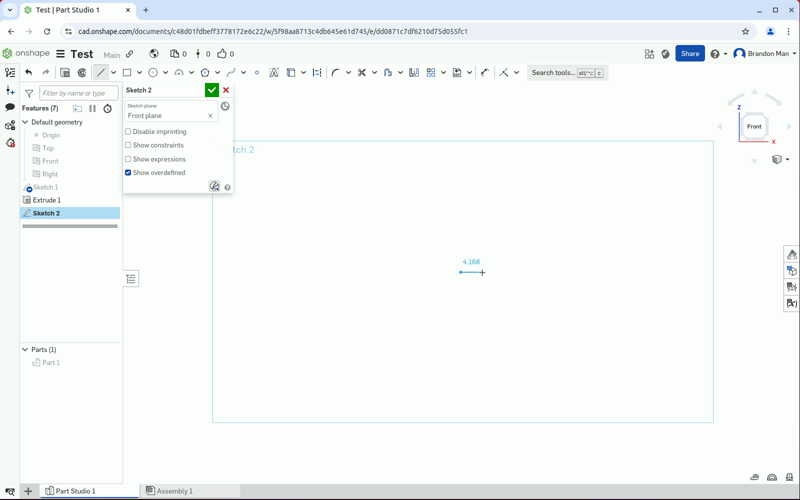
key_up(shift)
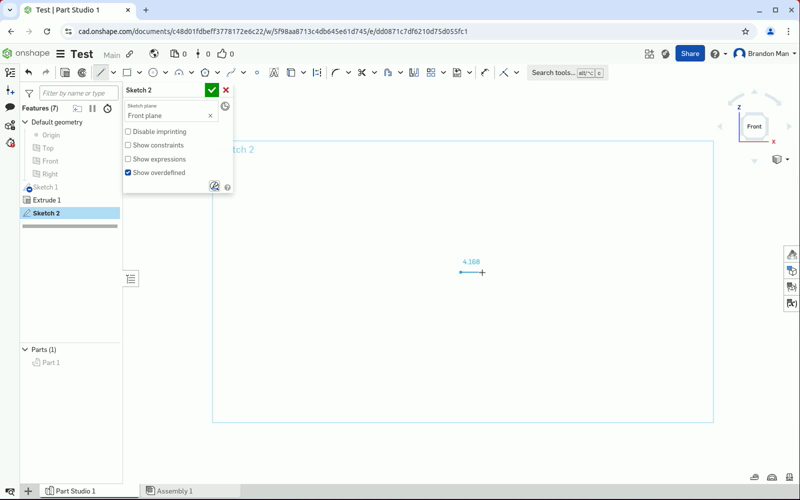
key(esc)
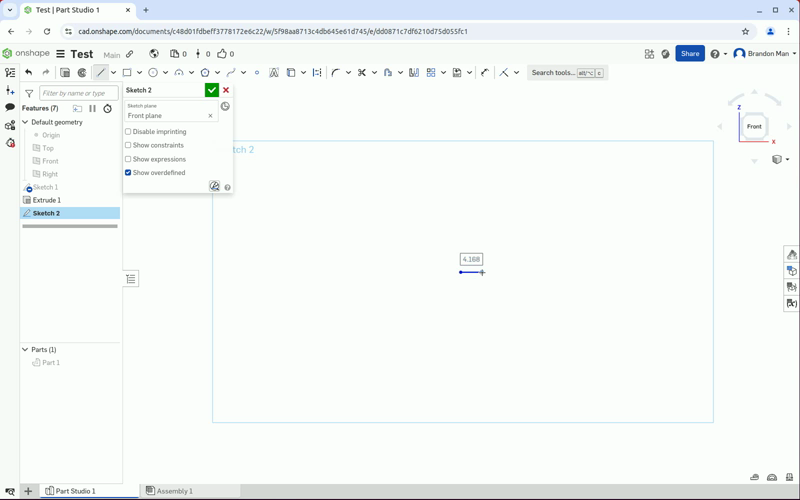
key(a)
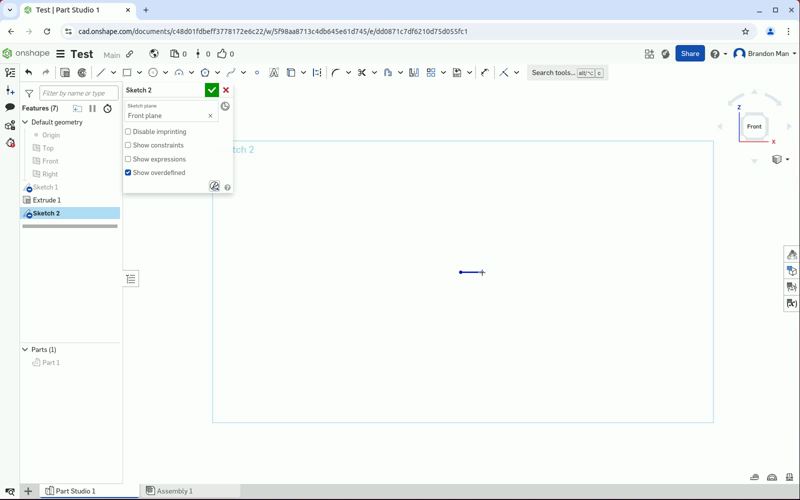
mouse_move(482, 272)
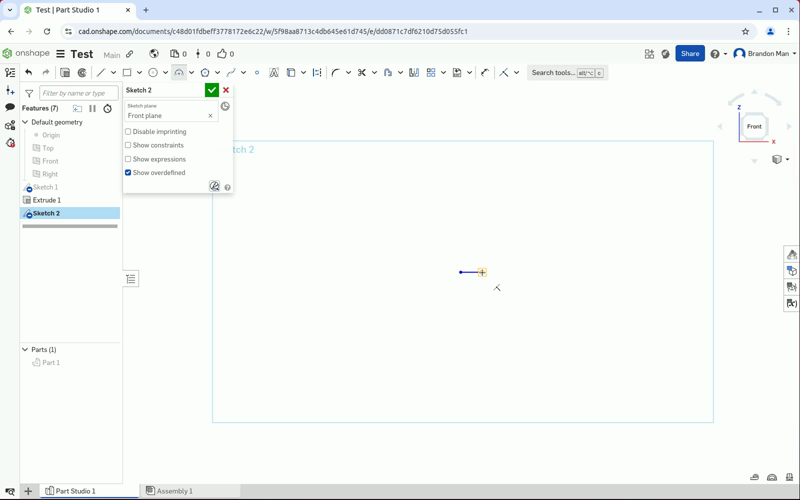
click(482, 272)
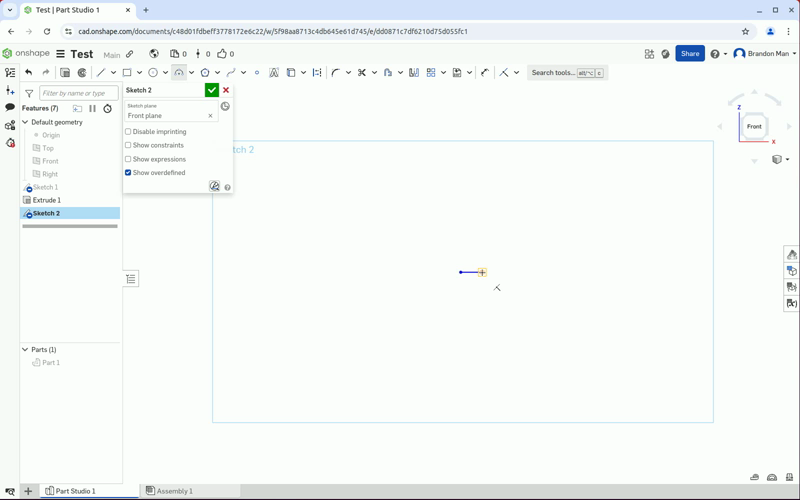
key_down(shift)
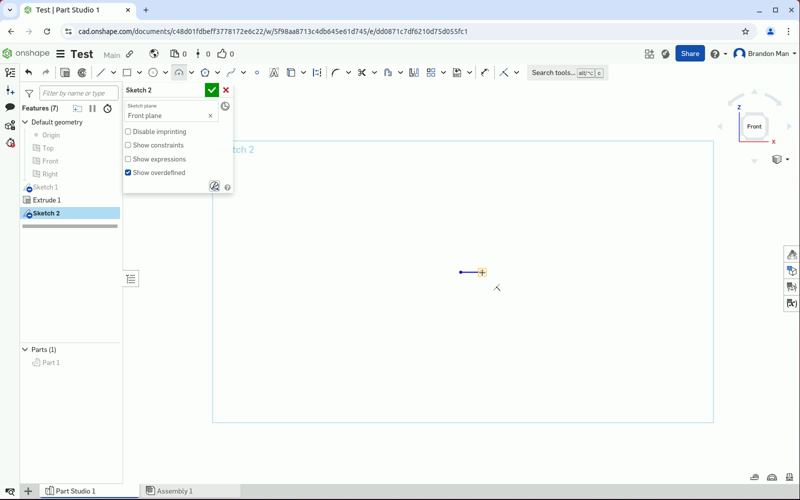
mouse_move(488, 277)
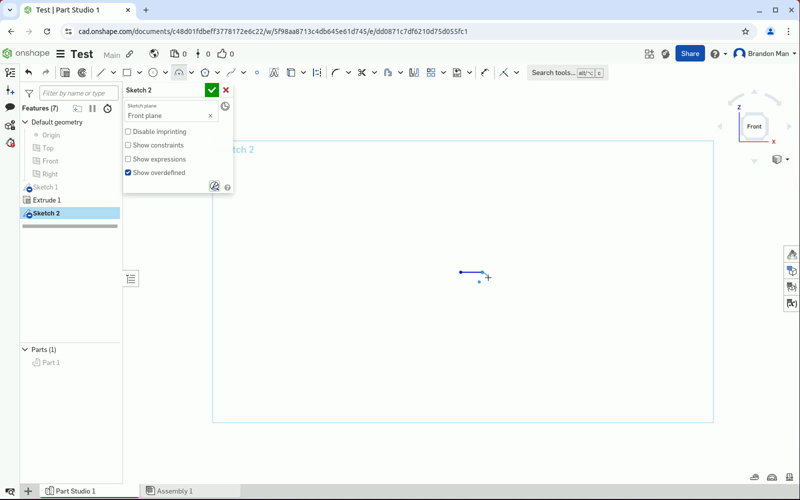
scroll(6)
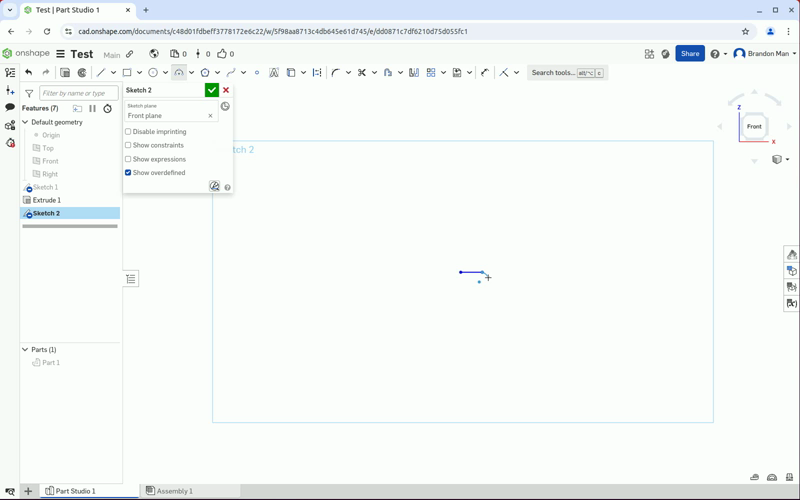
scroll(6)
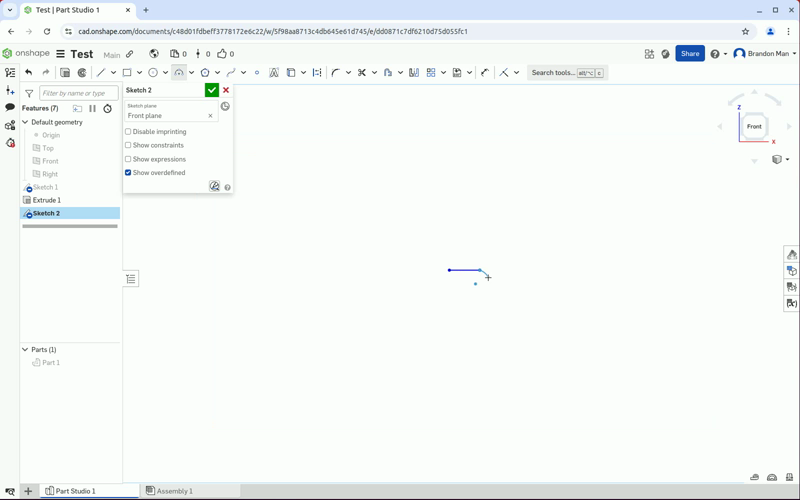
scroll(6)
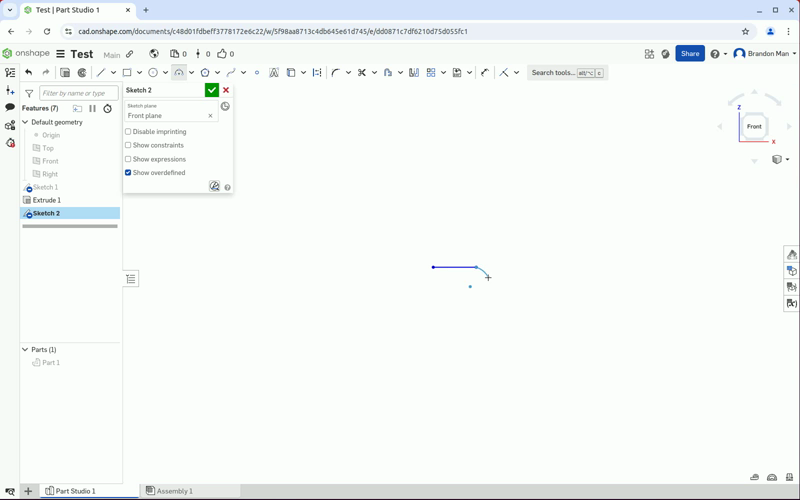
scroll(6)
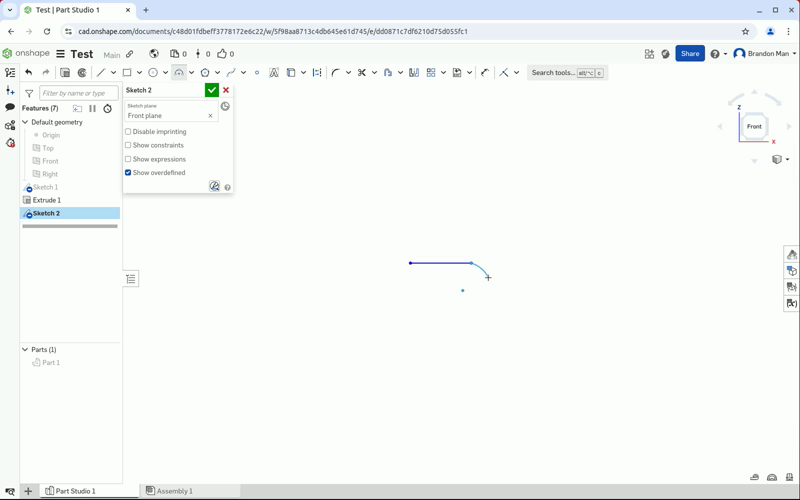
scroll(6)
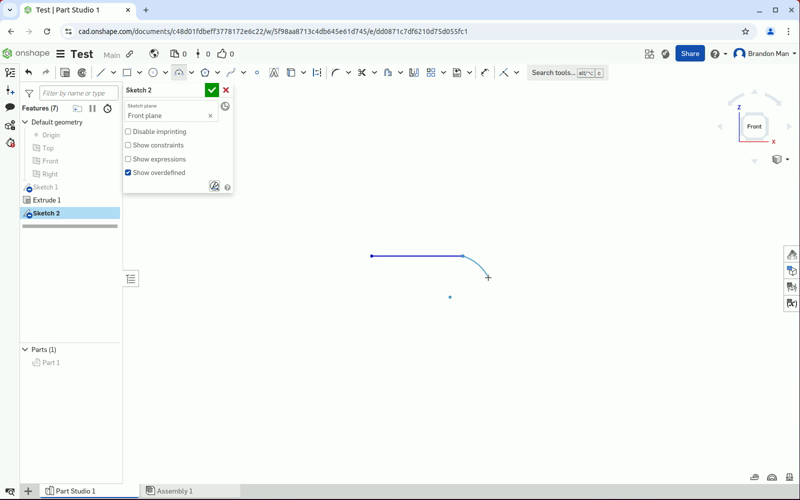
scroll(6)
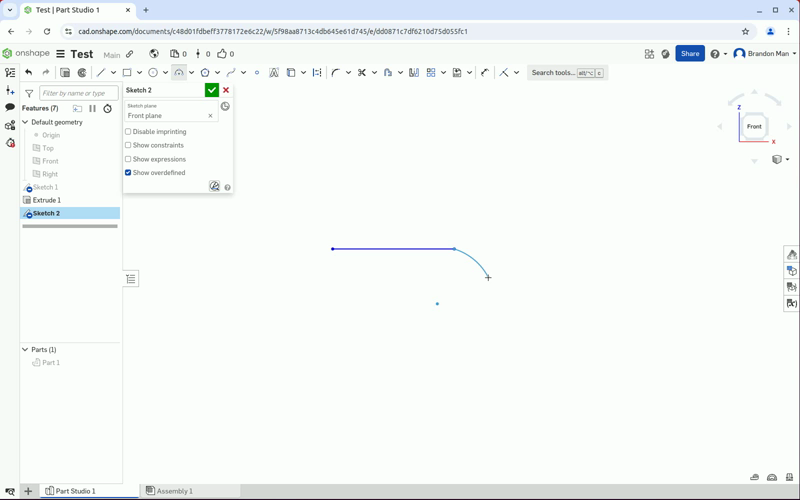
scroll(6)
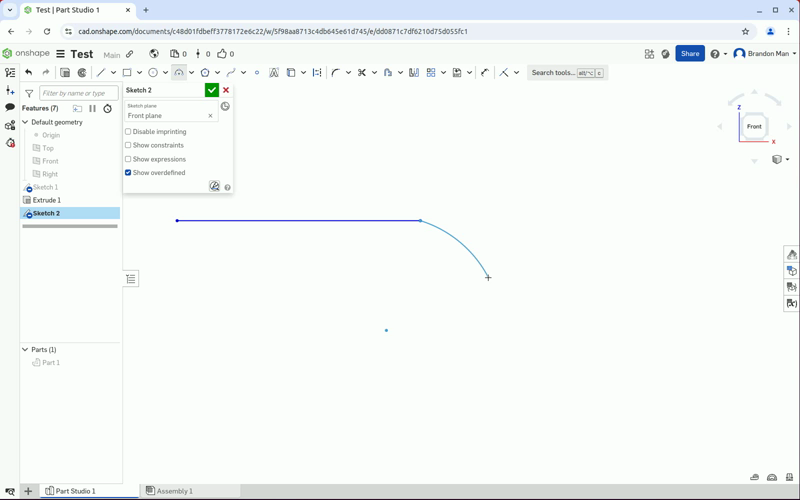
click(488, 277)
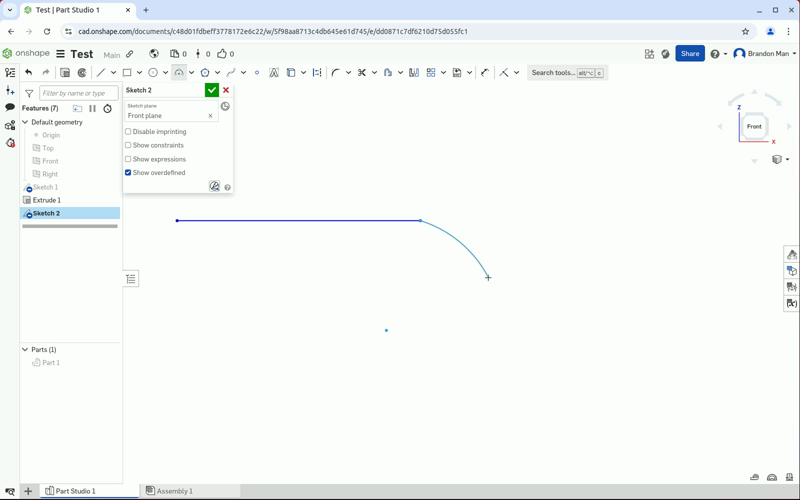
scroll(-6)
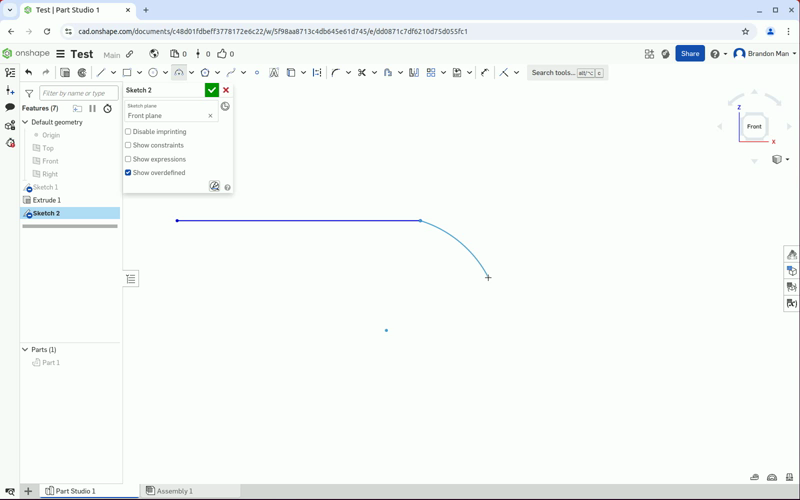
scroll(-6)
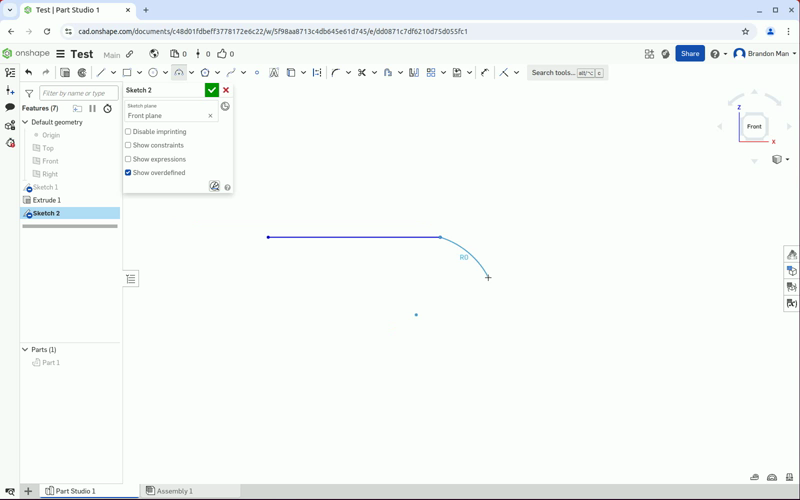
scroll(-6)
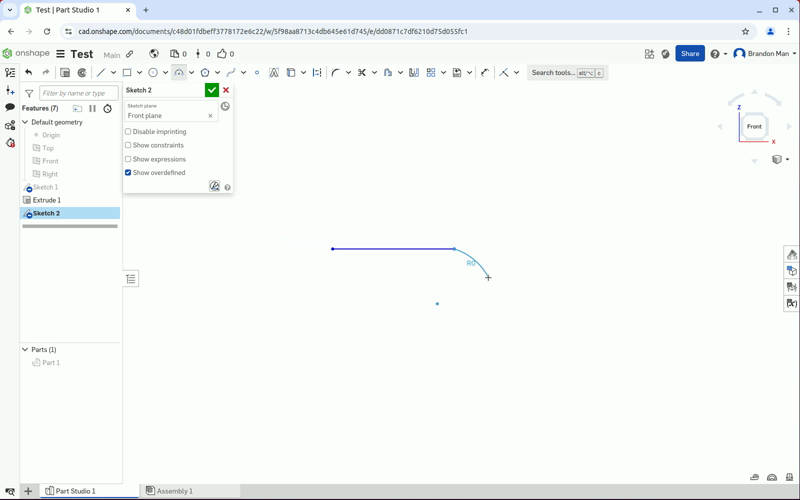
scroll(-6)
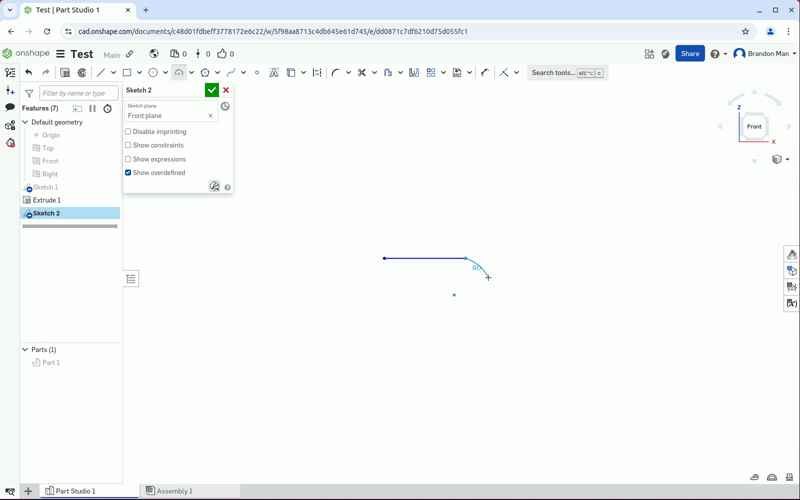
scroll(-6)
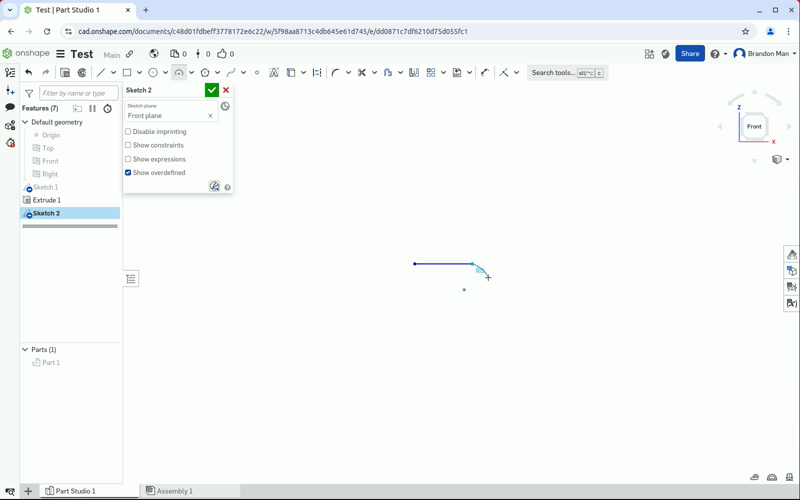
scroll(-6)
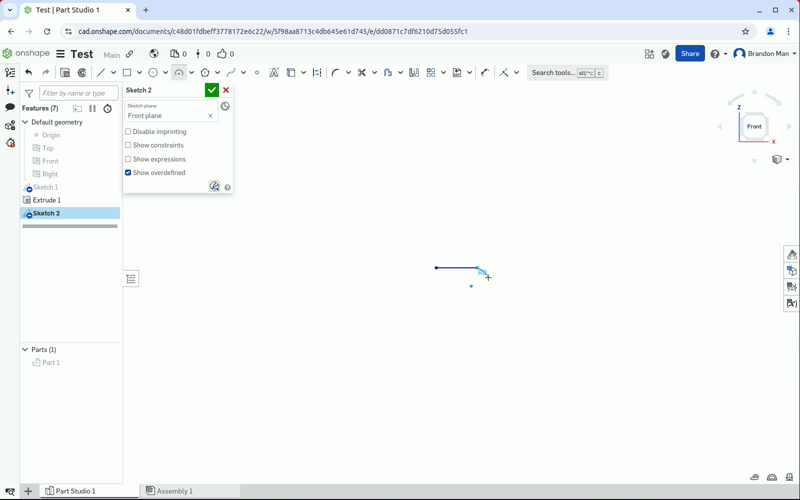
scroll(-6)
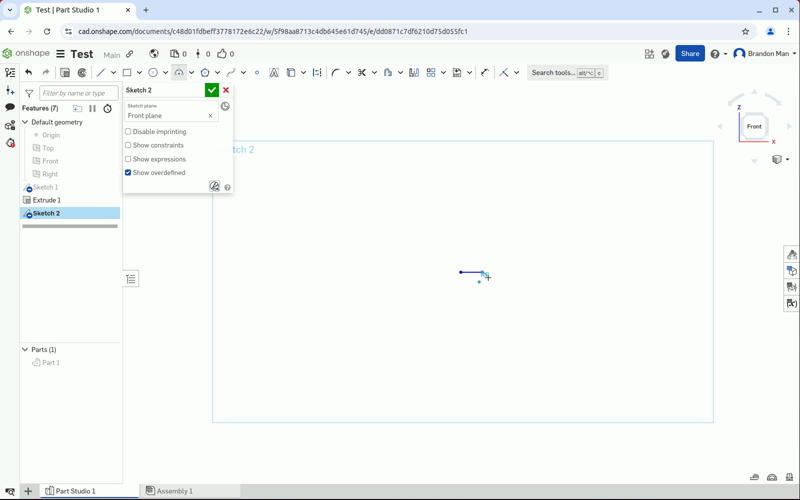
mouse_move(486, 273)
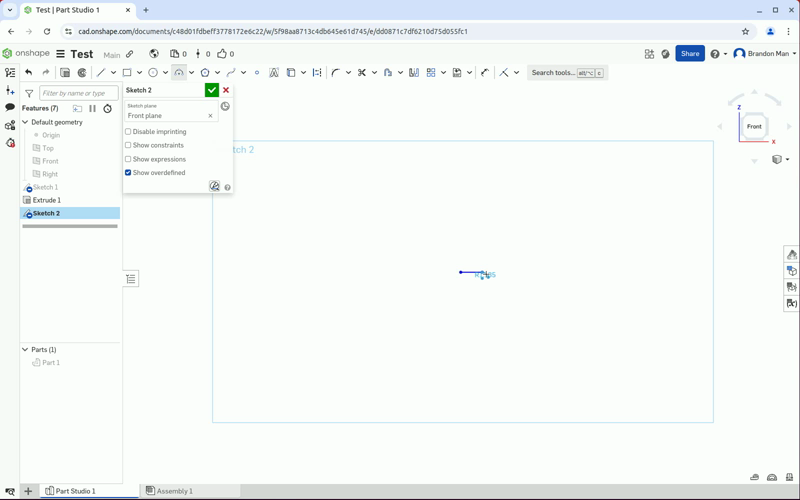
scroll(6)
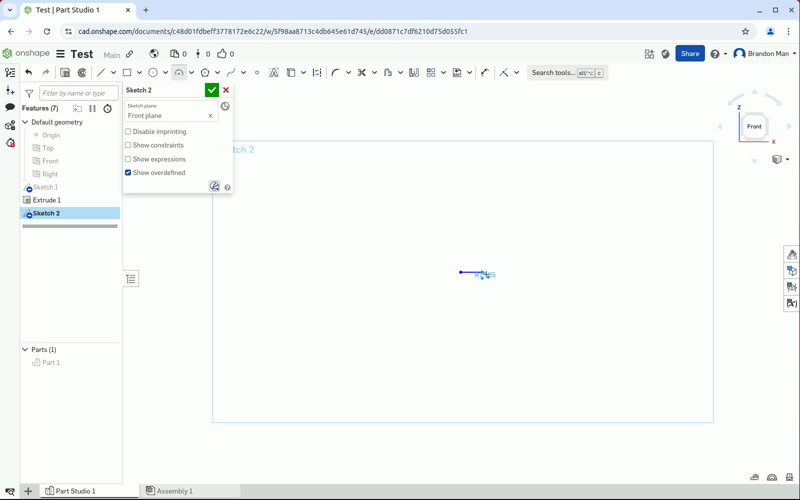
scroll(6)
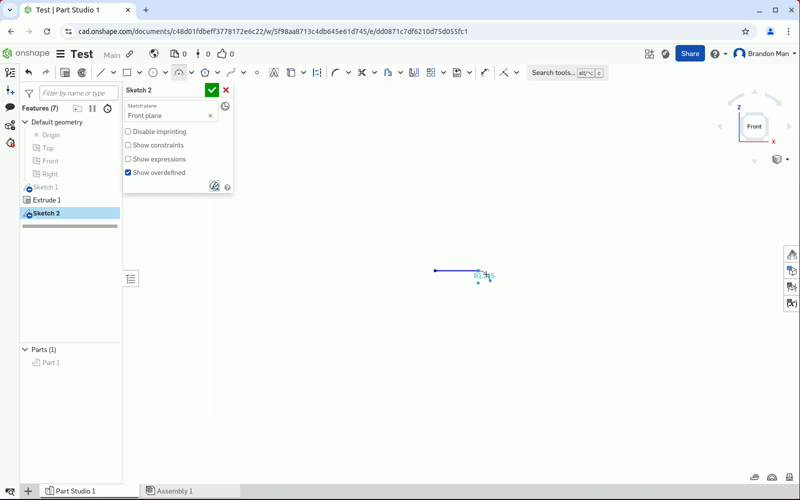
scroll(6)
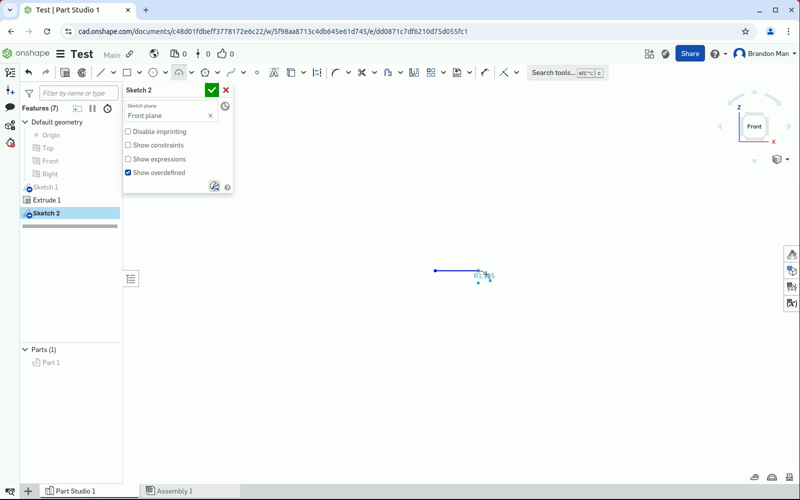
scroll(6)
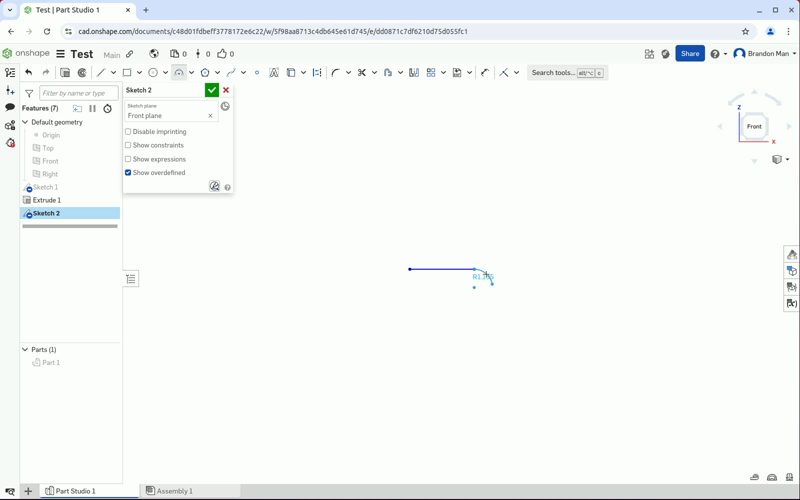
scroll(6)
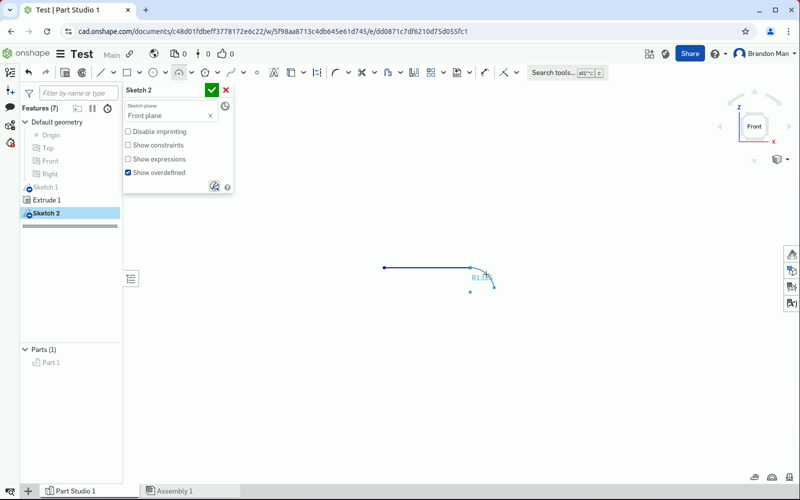
scroll(6)
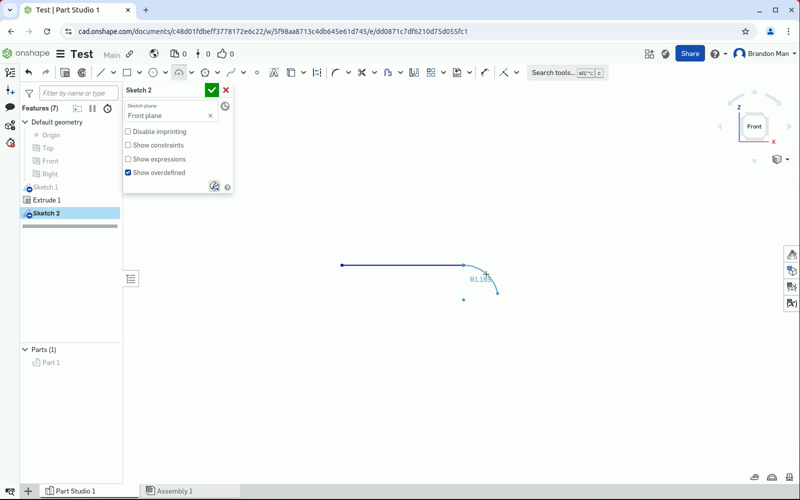
scroll(6)
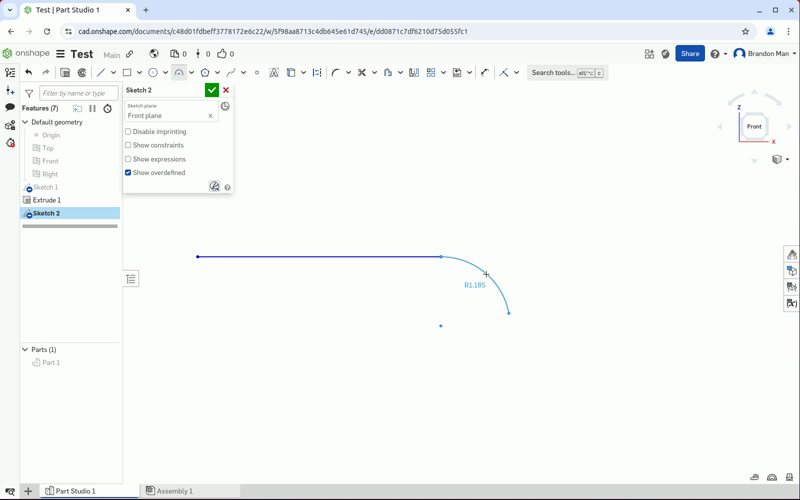
click(486, 273)
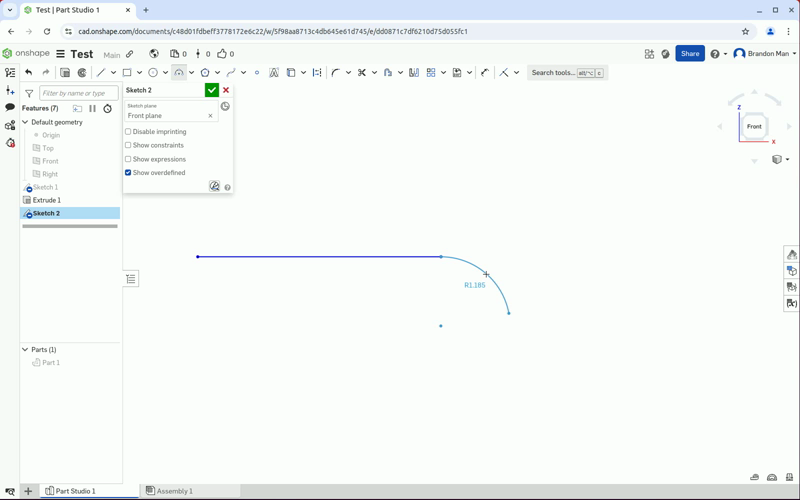
scroll(-6)
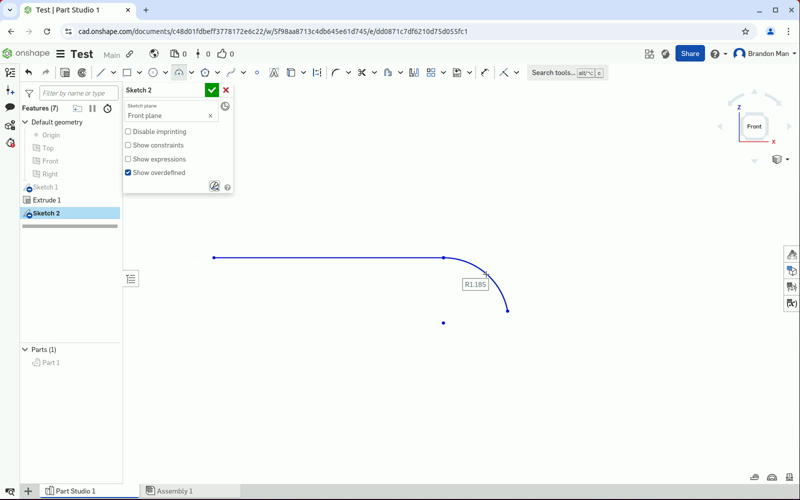
scroll(-6)
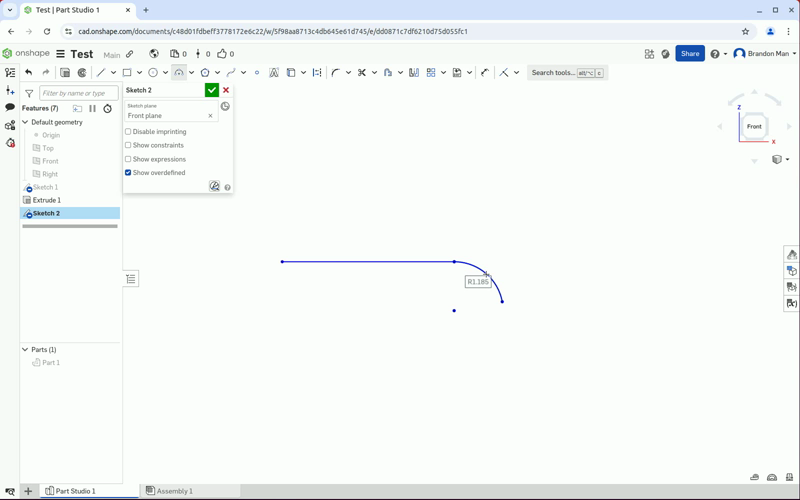
scroll(-6)
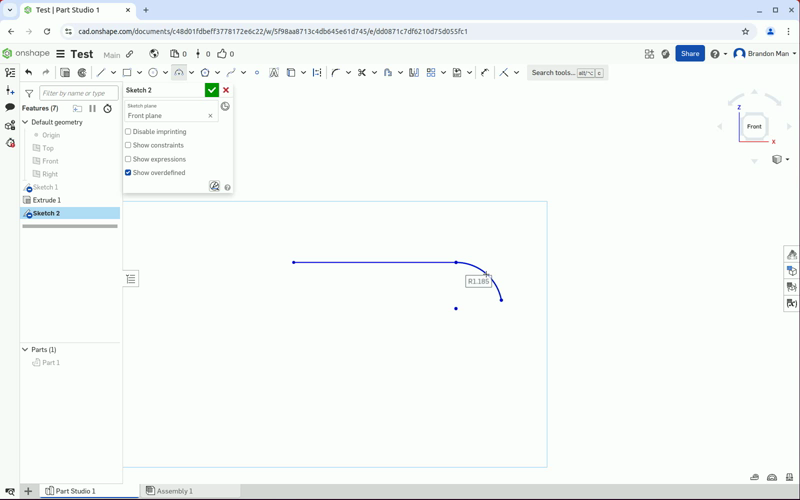
scroll(-6)
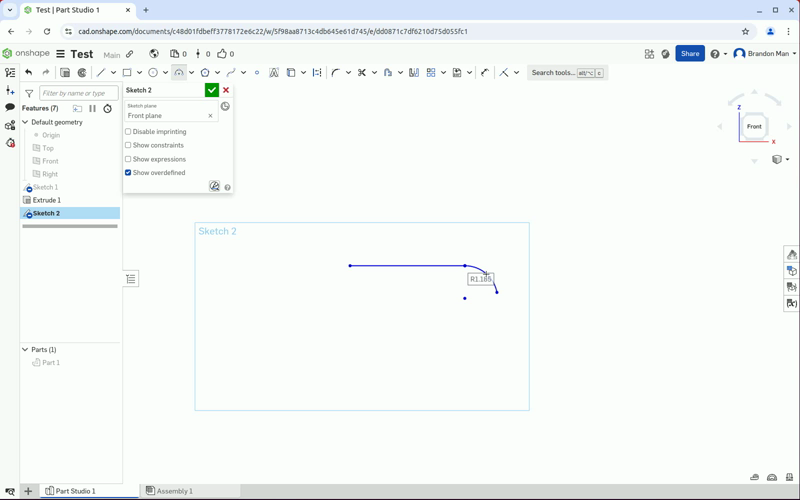
scroll(-6)
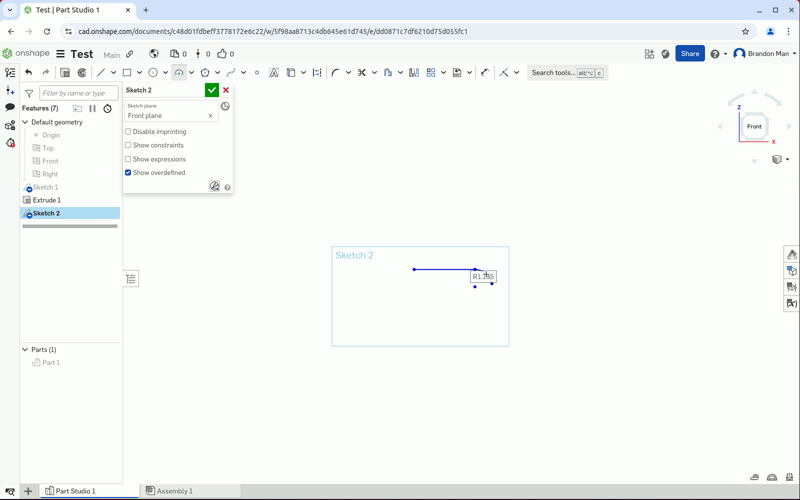
scroll(-6)
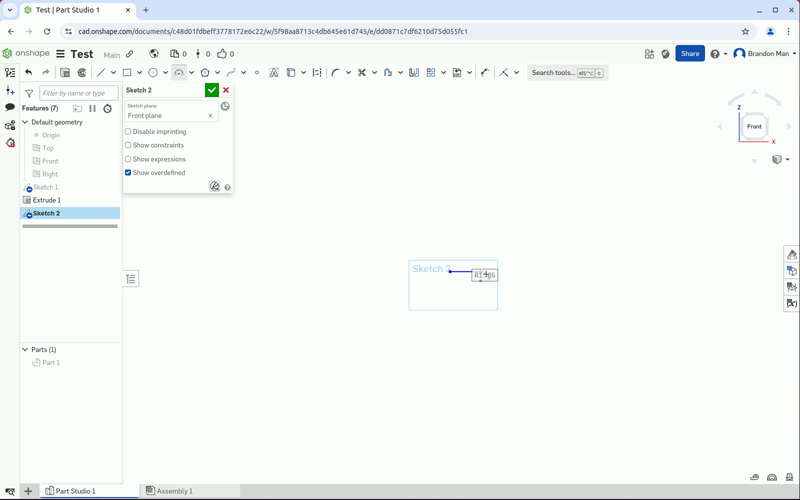
scroll(-6)
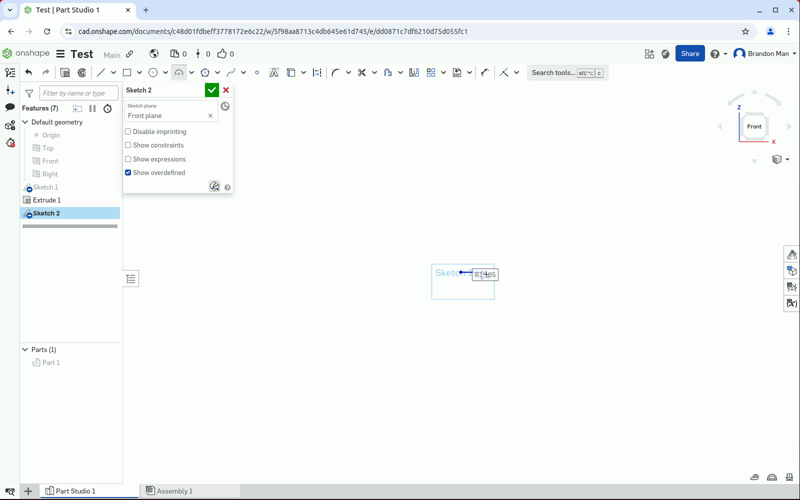
key_up(shift)
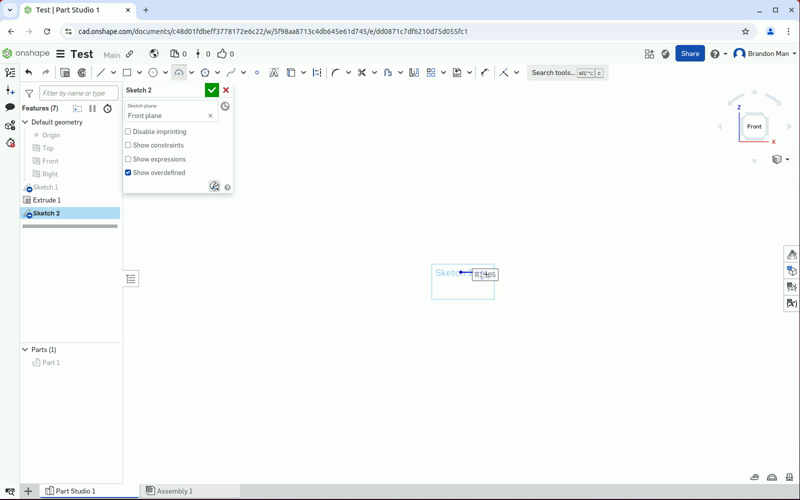
key(esc)
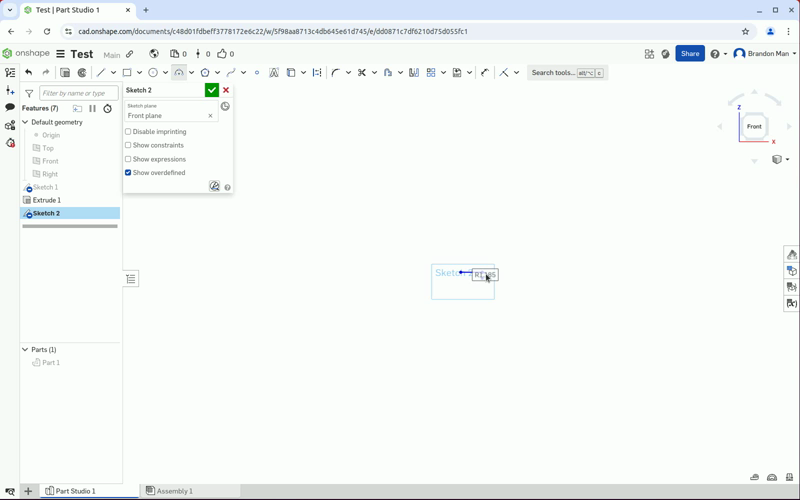
key(l)
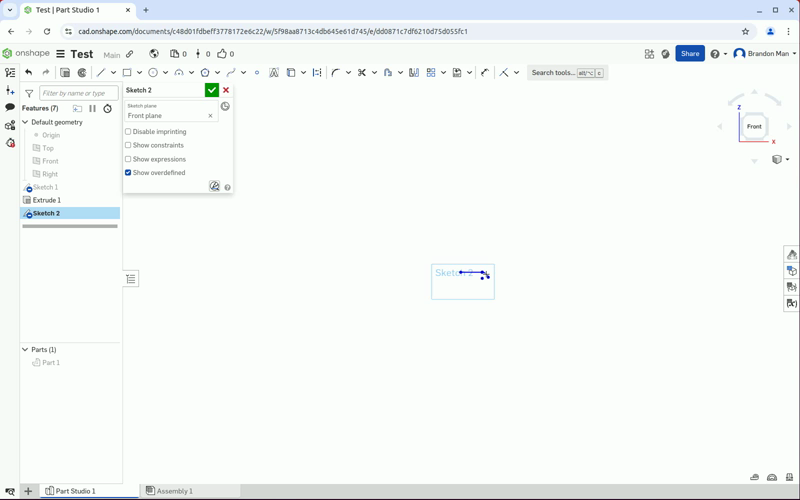
mouse_move(488, 277)
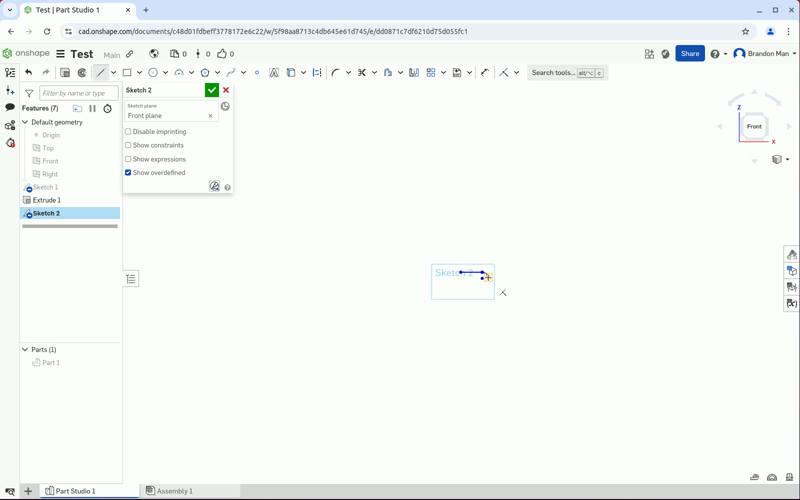
scroll(6)
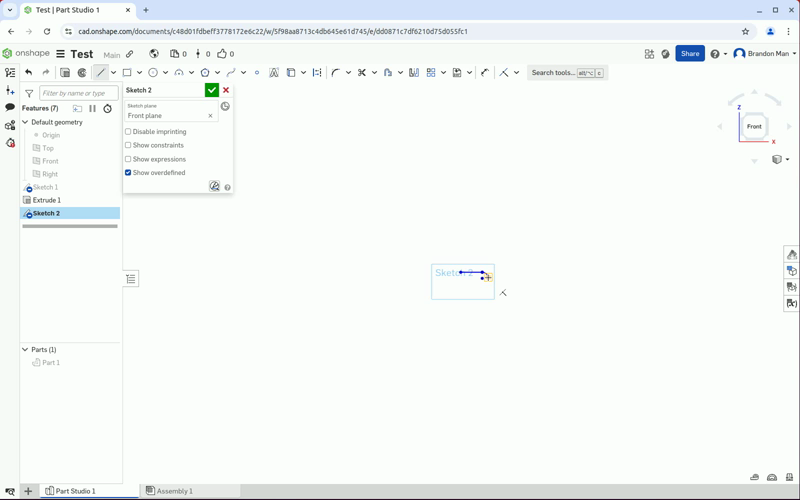
scroll(6)
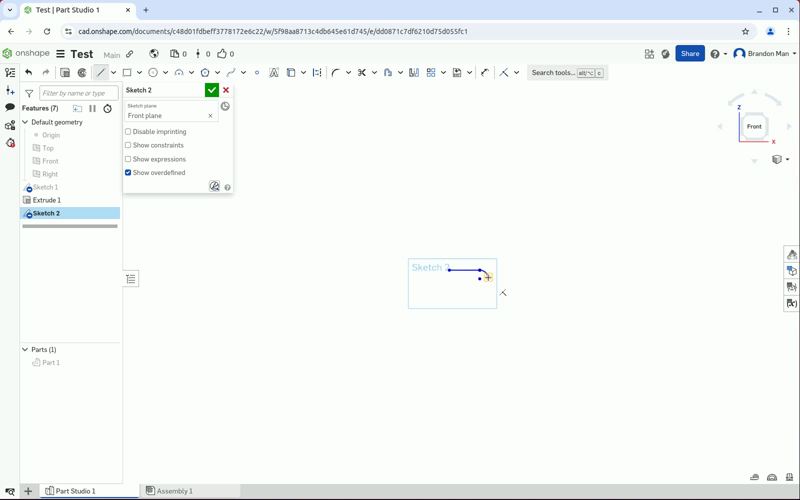
scroll(6)
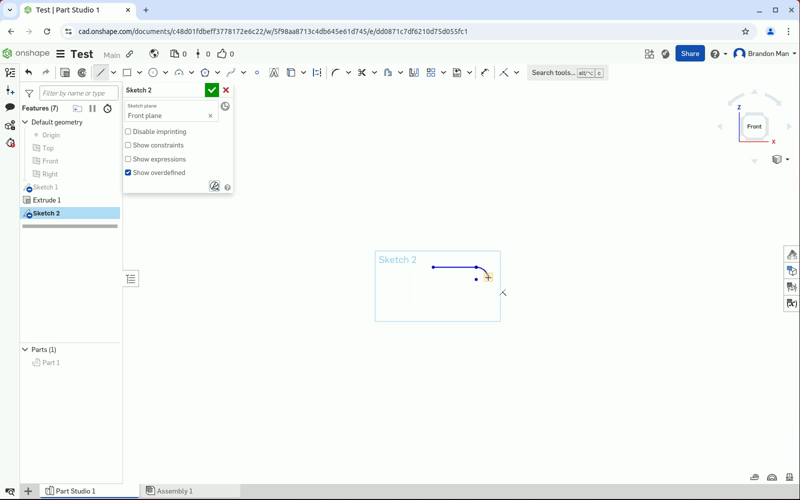
scroll(6)
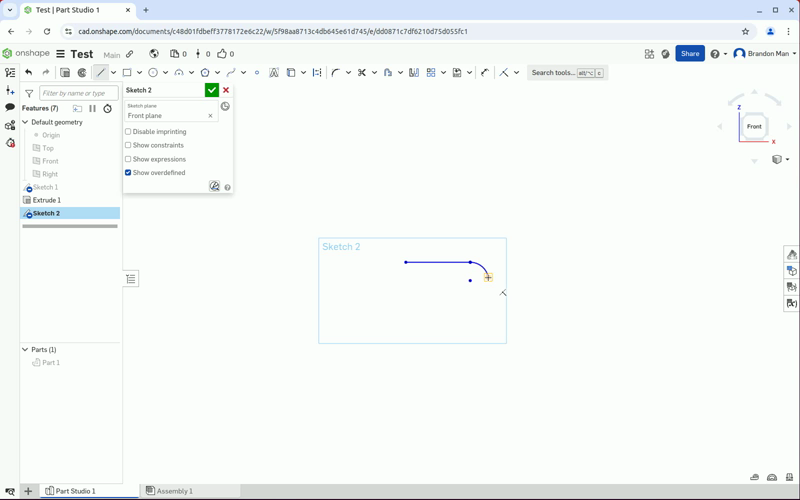
scroll(6)
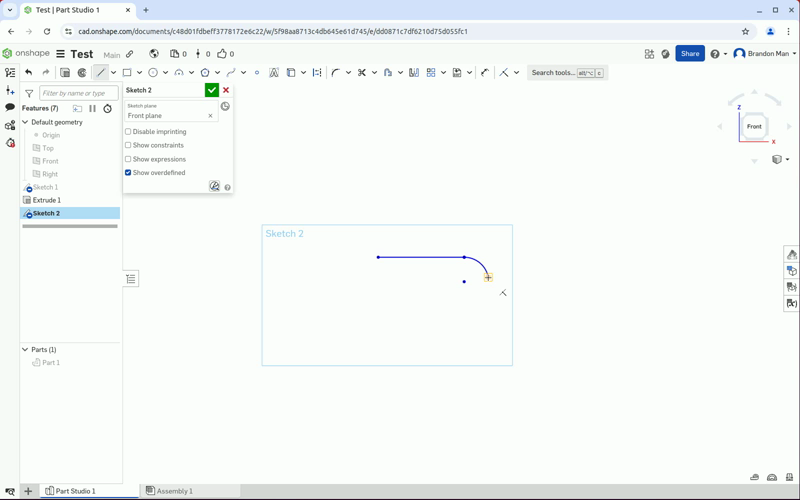
scroll(6)
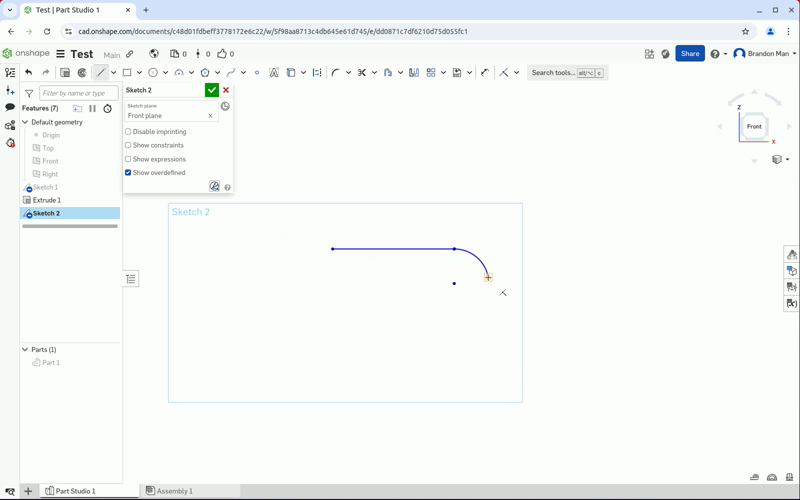
scroll(6)
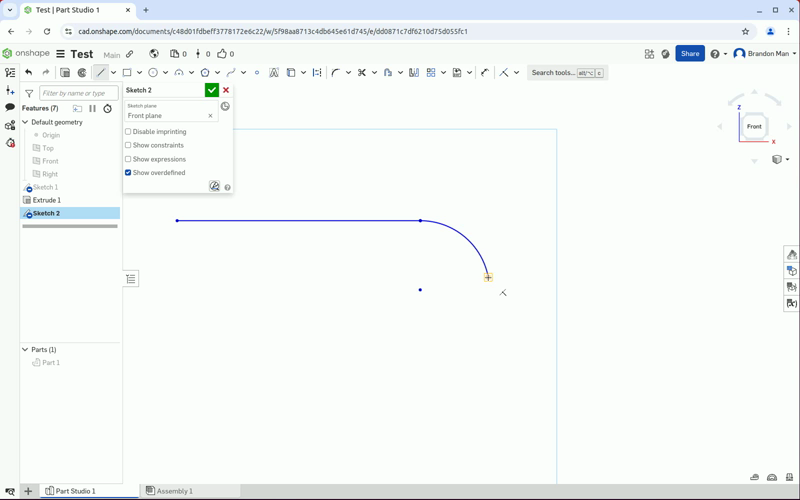
click(488, 277)
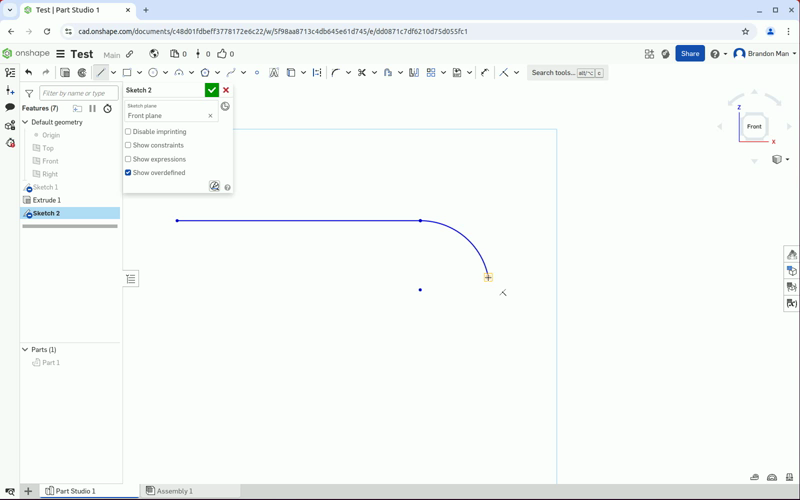
scroll(-6)
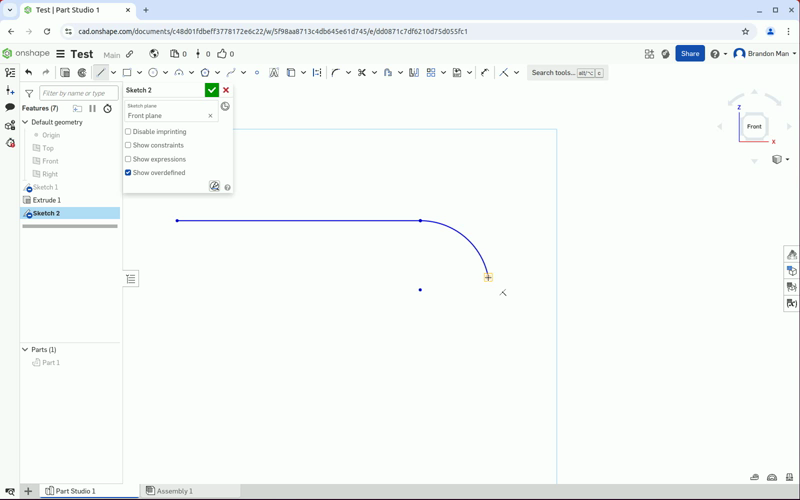
scroll(-6)
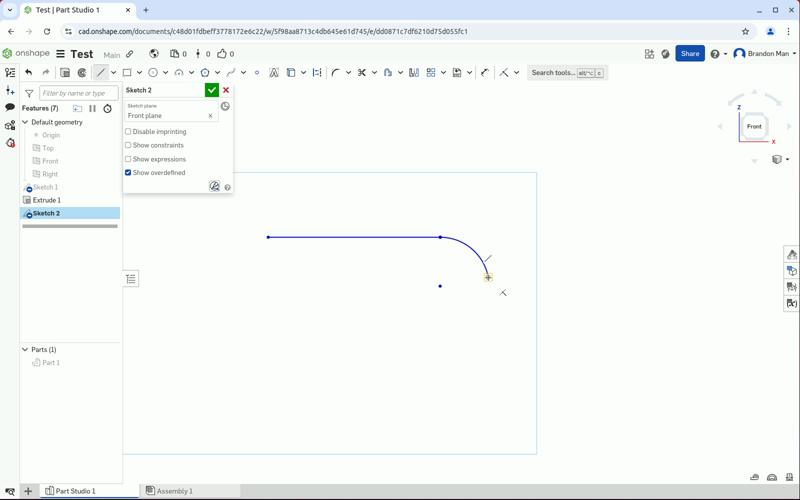
scroll(-6)
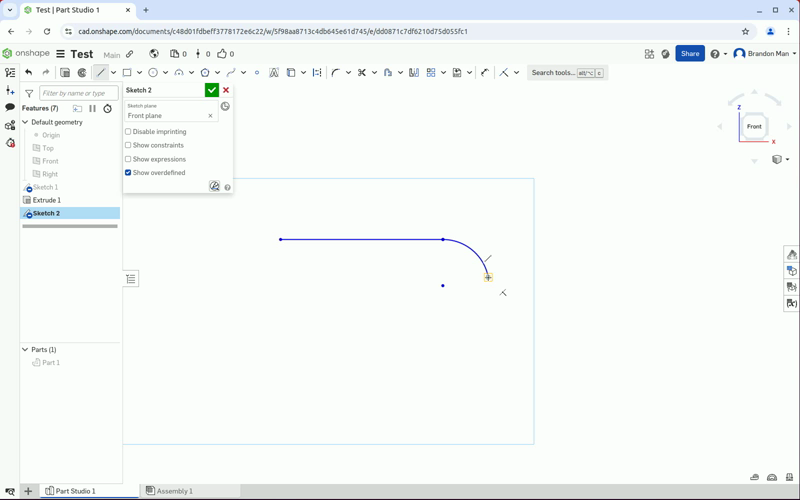
scroll(-6)
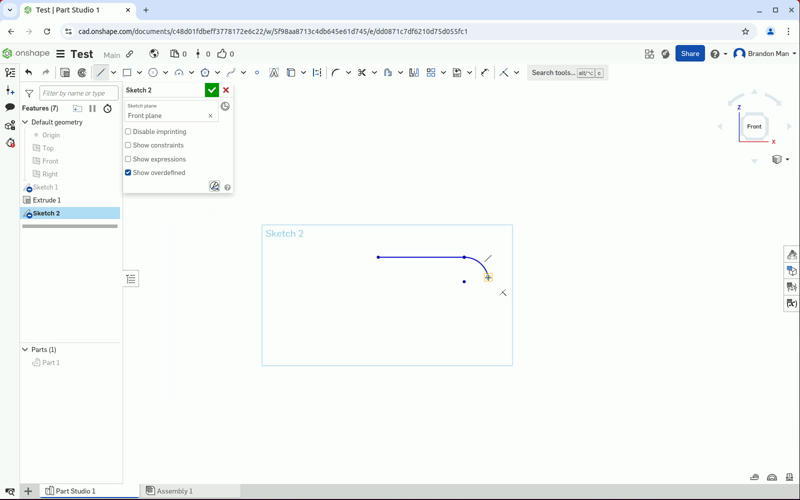
scroll(-6)
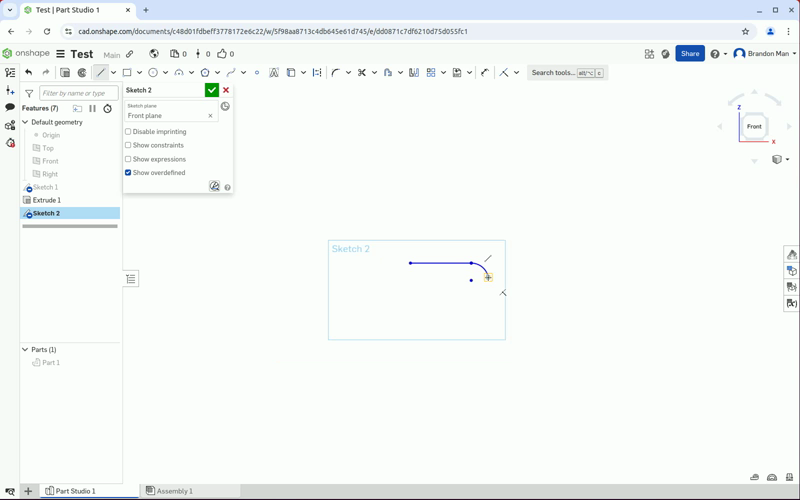
scroll(-6)
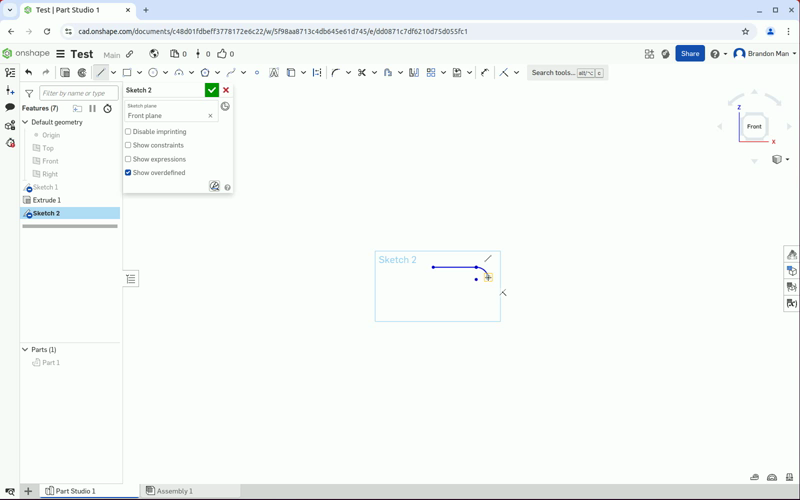
scroll(-6)
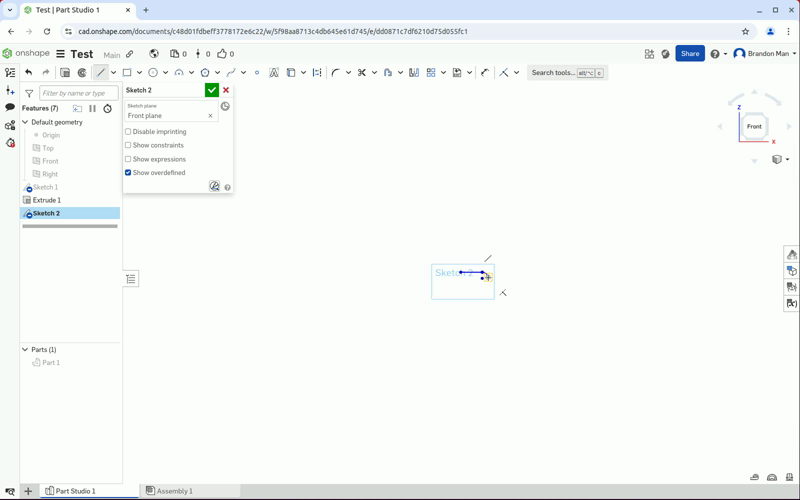
key_down(shift)
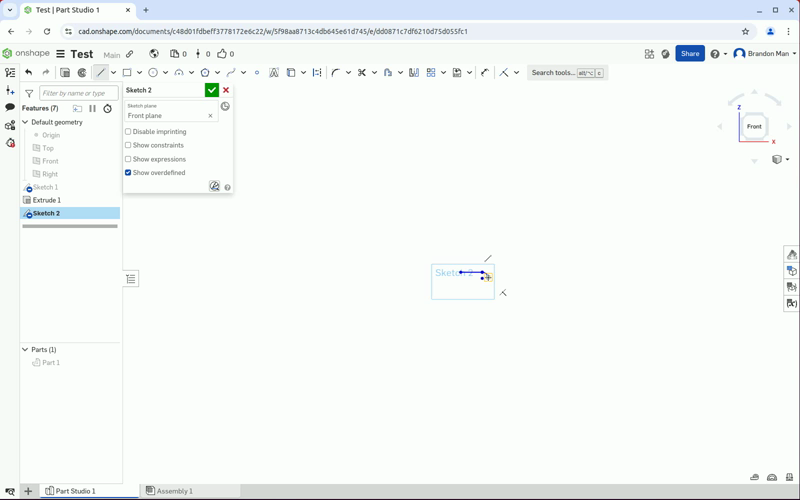
mouse_move(518, 277)
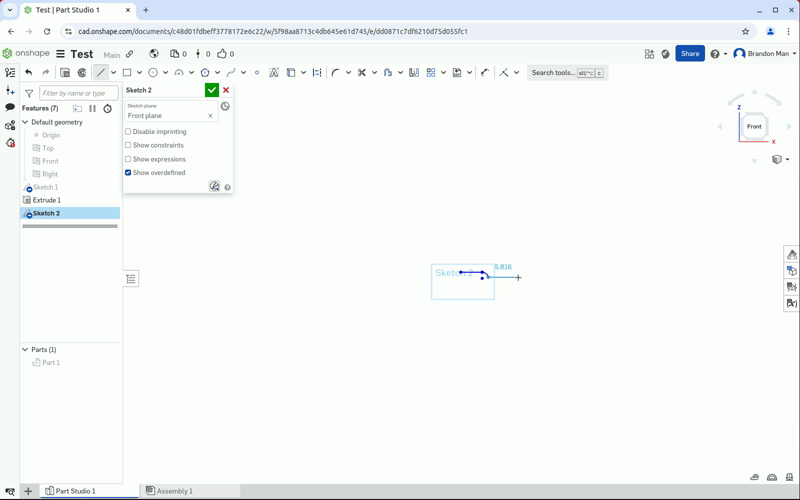
mouse_move(490, 300)
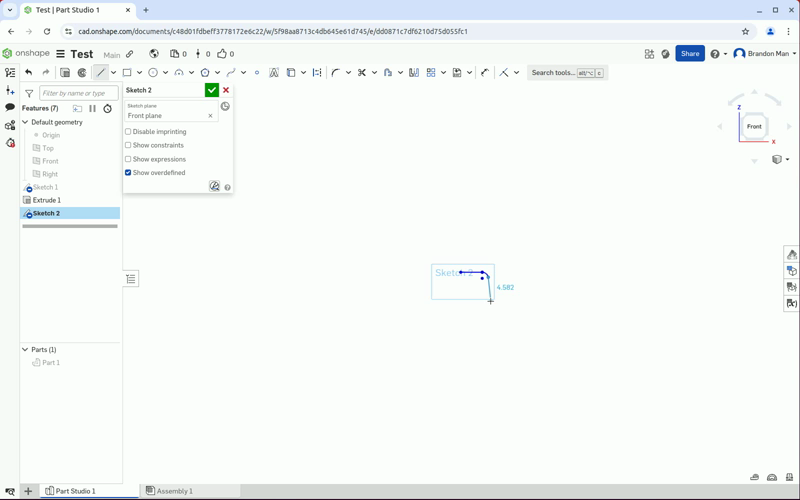
click(490, 300)
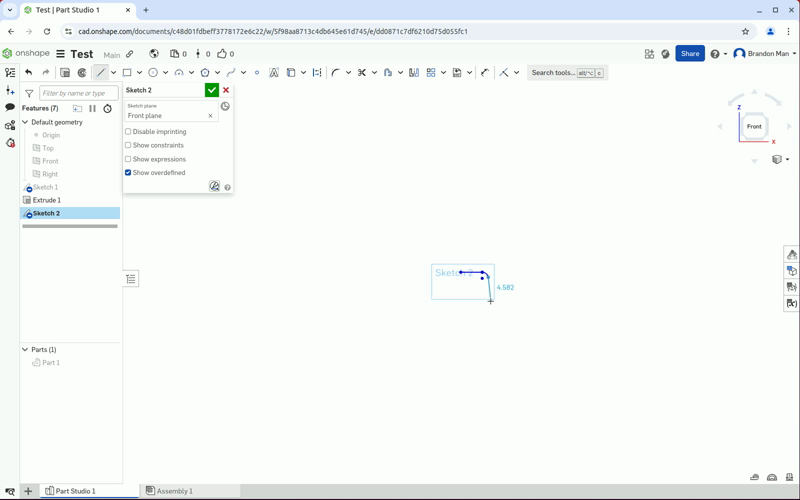
key_up(shift)
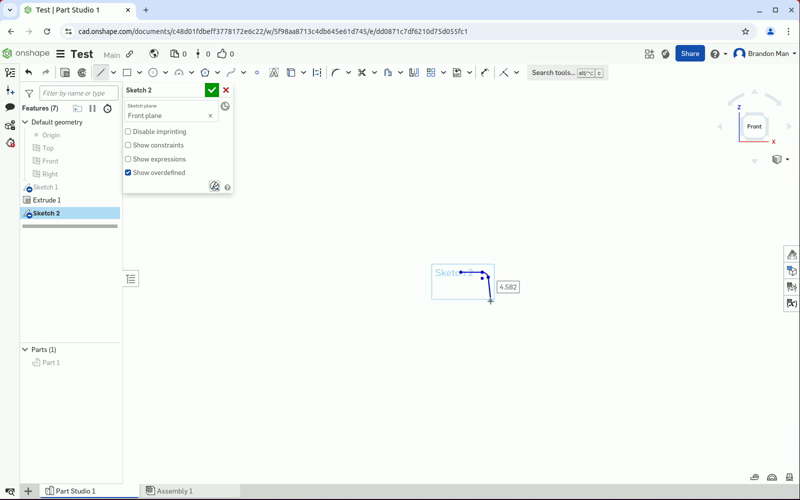
key_down(shift)
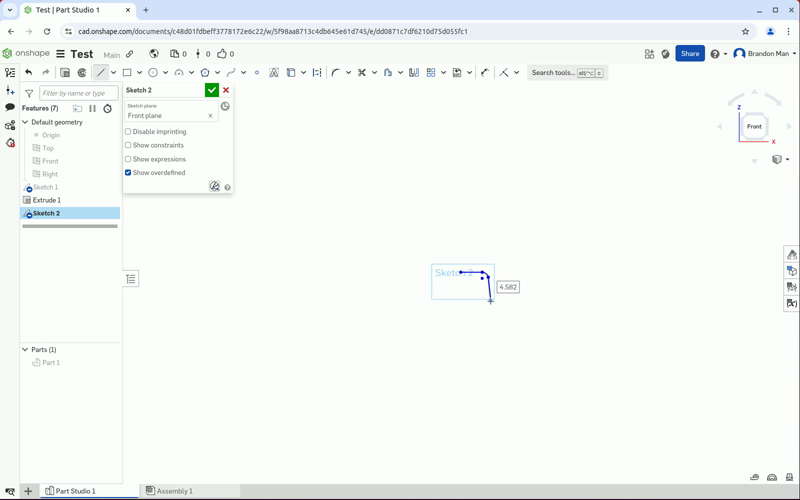
mouse_move(520, 300)
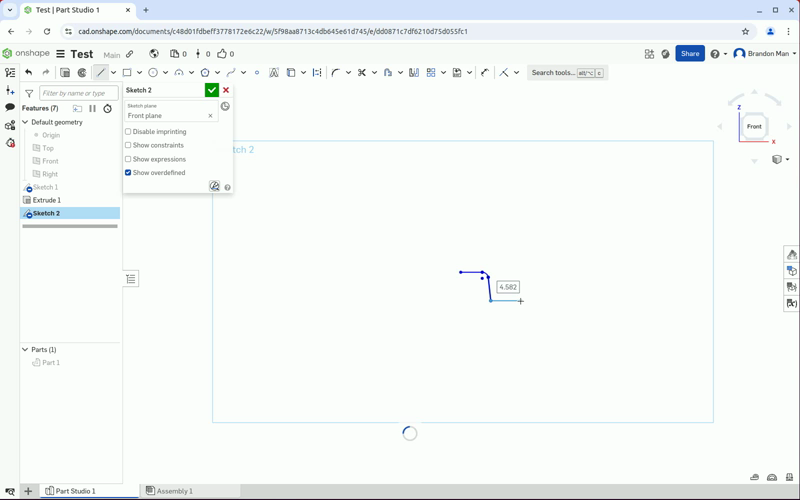
mouse_move(496, 300)
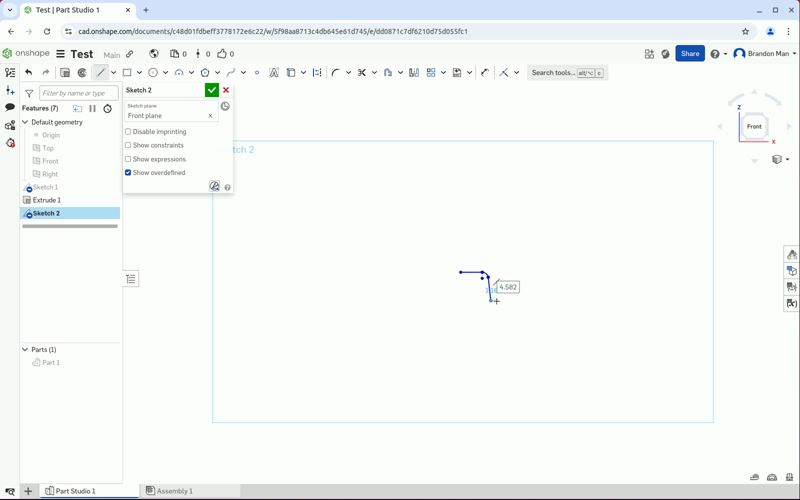
scroll(6)
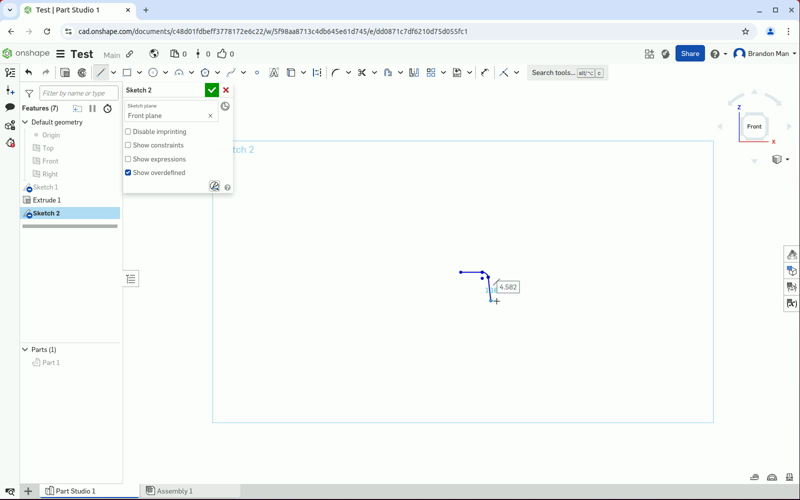
scroll(6)
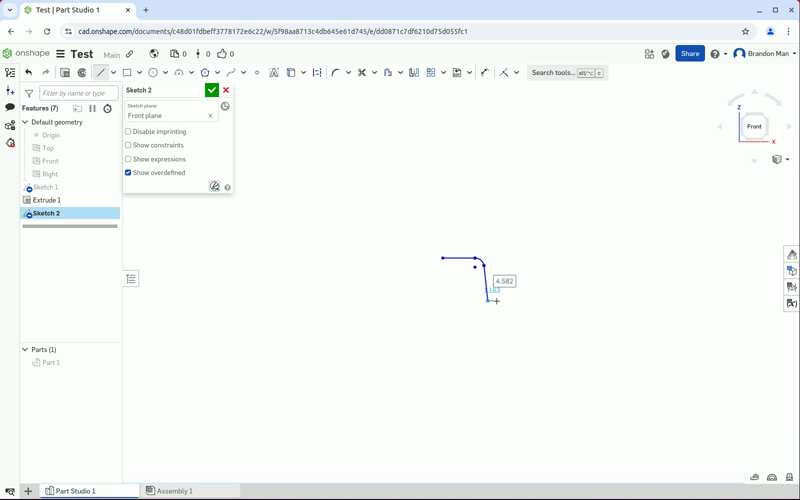
scroll(6)
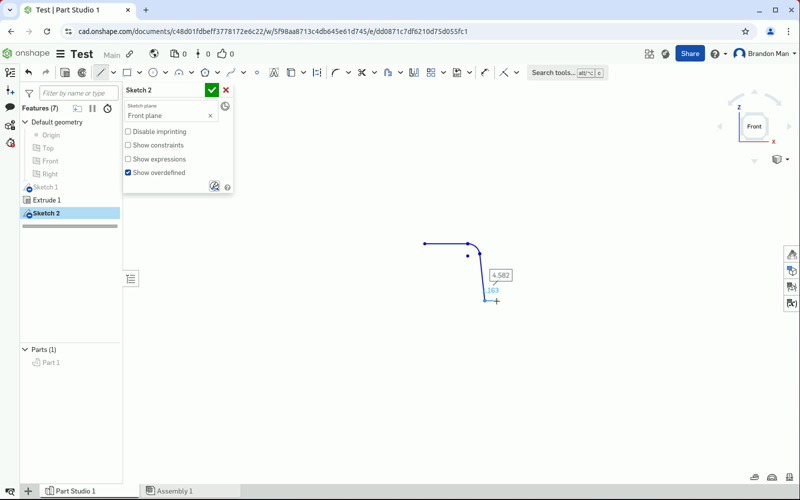
scroll(6)
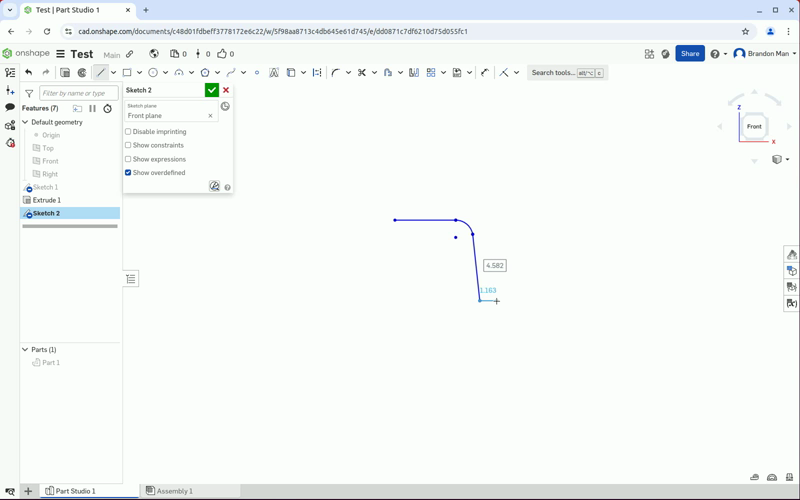
scroll(6)
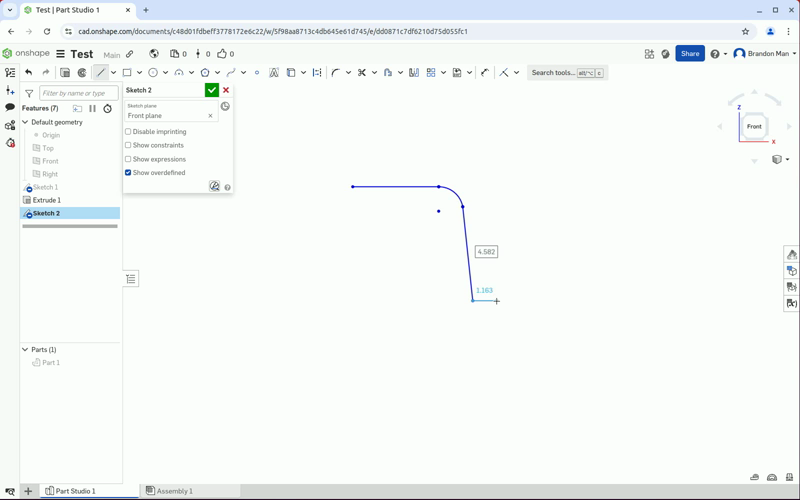
scroll(6)
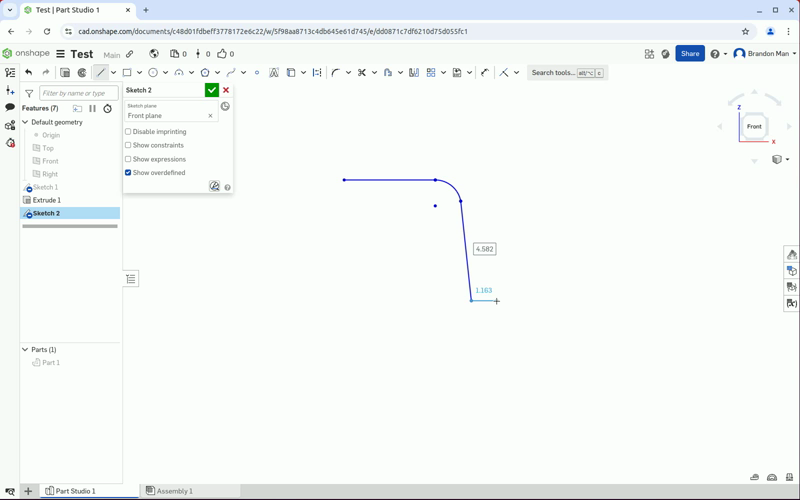
scroll(6)
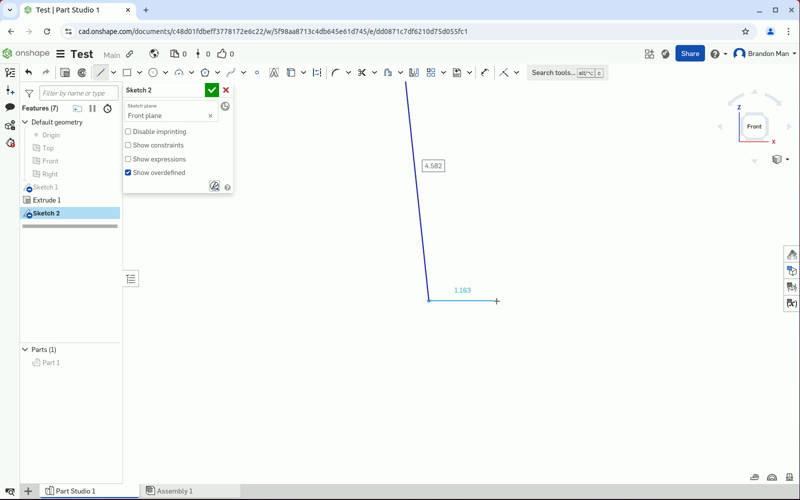
click(496, 300)
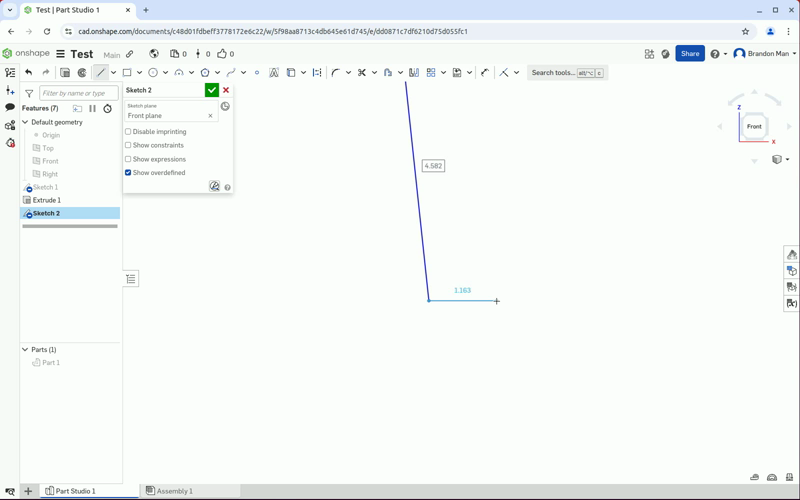
scroll(-6)
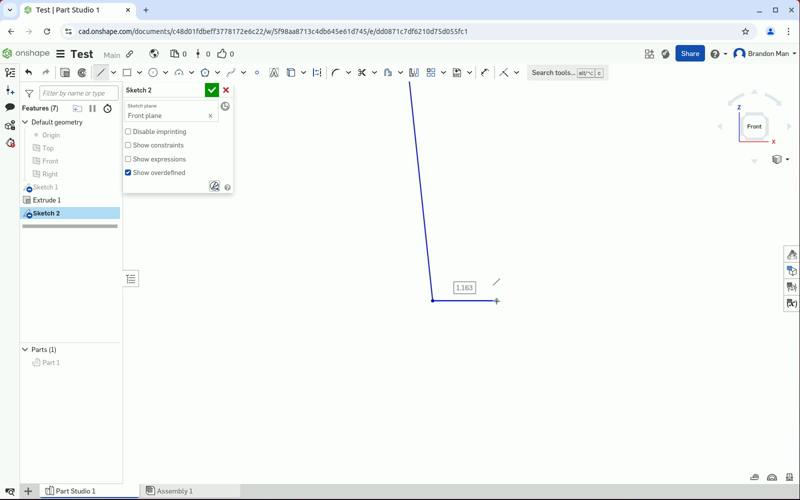
scroll(-6)
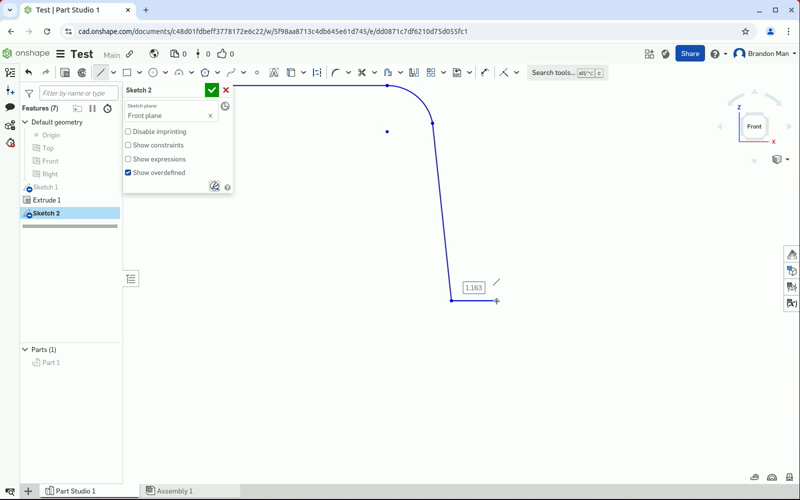
scroll(-6)
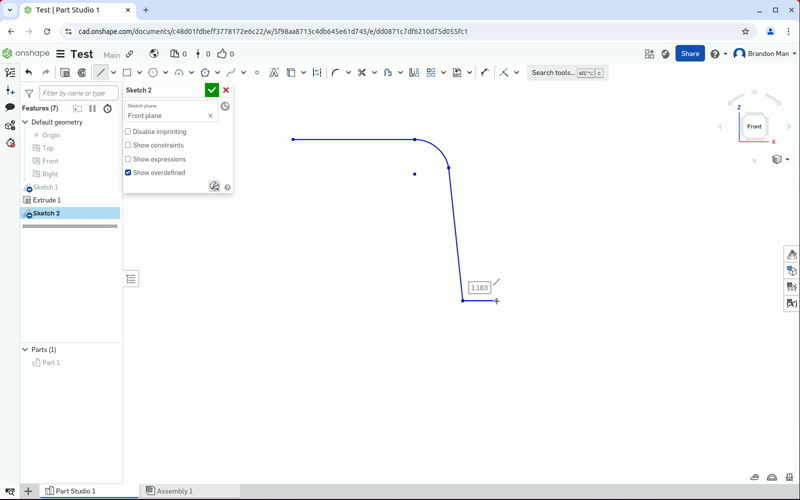
scroll(-6)
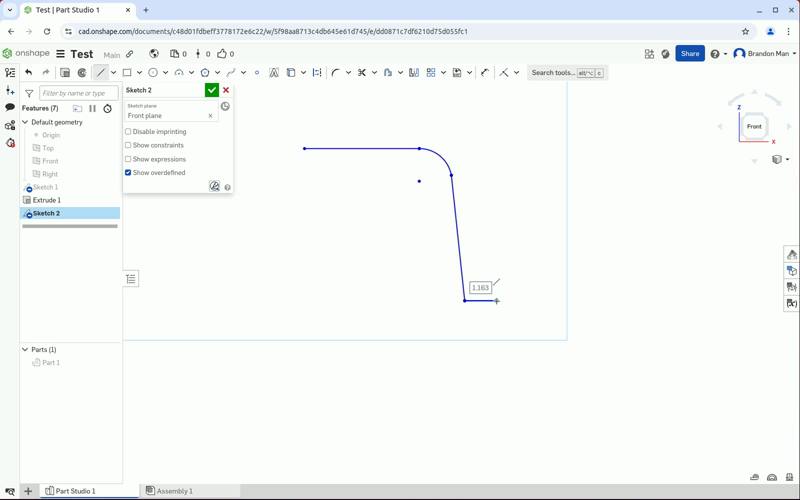
scroll(-6)
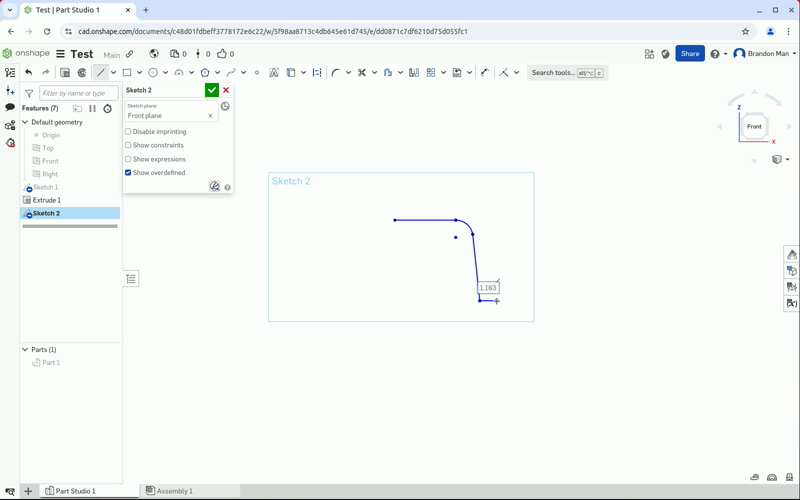
scroll(-6)
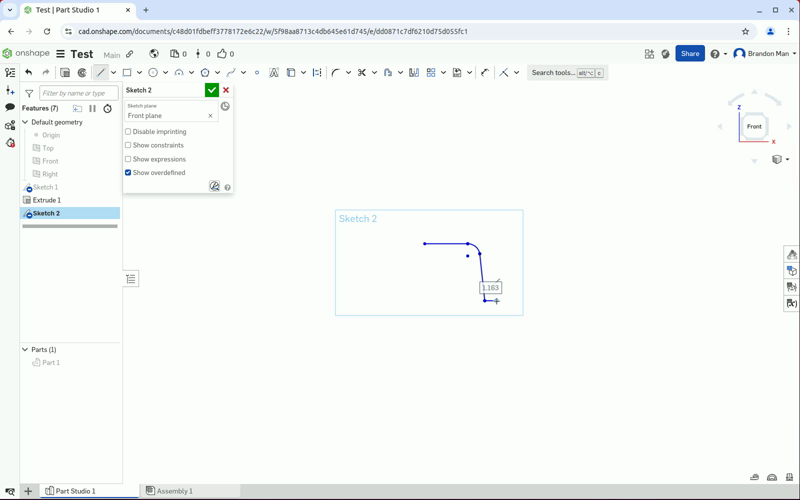
scroll(-6)
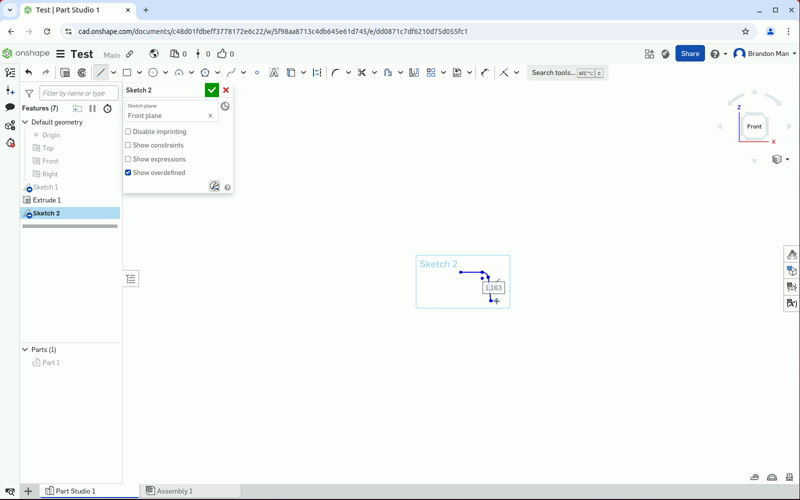
key_up(shift)
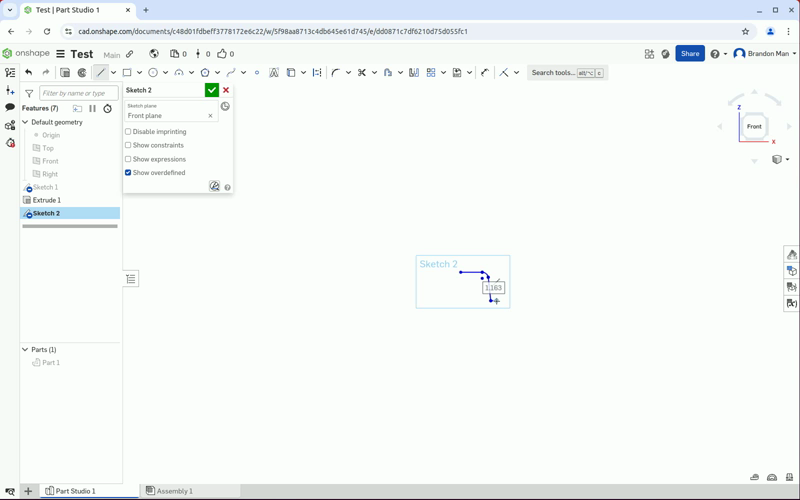
key_down(shift)
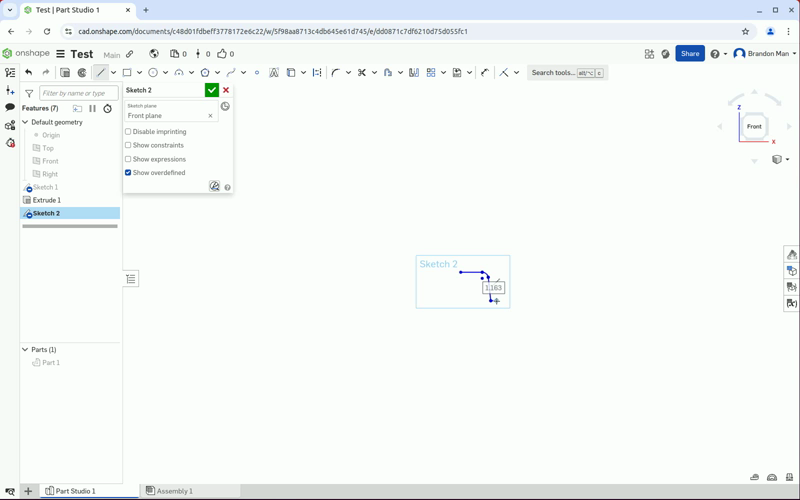
mouse_move(526, 300)
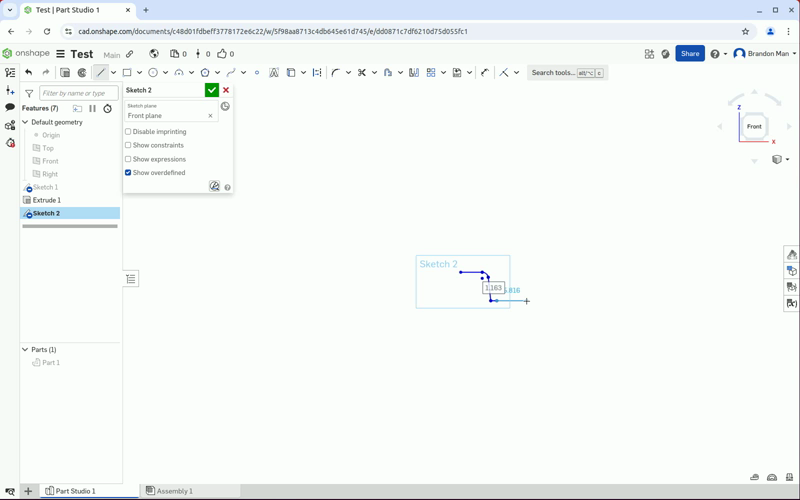
mouse_move(496, 266)
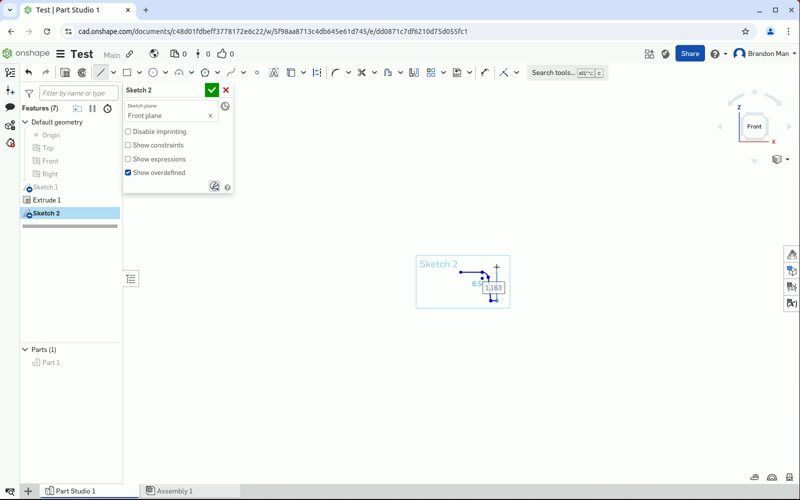
click(496, 266)
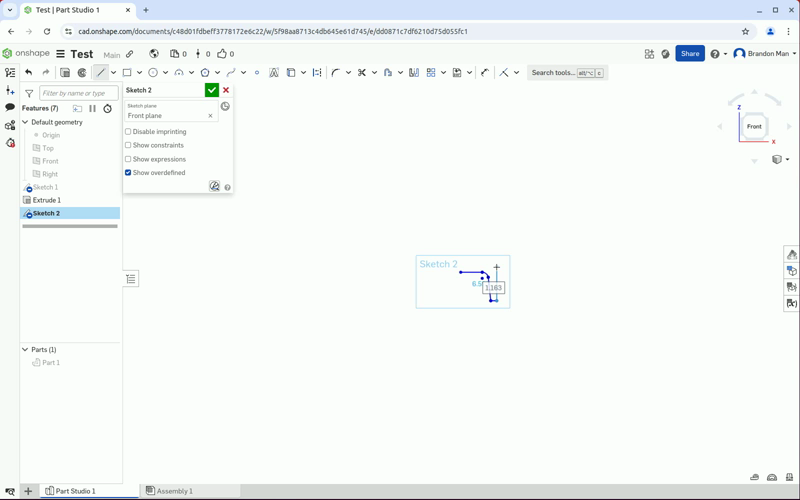
key_up(shift)
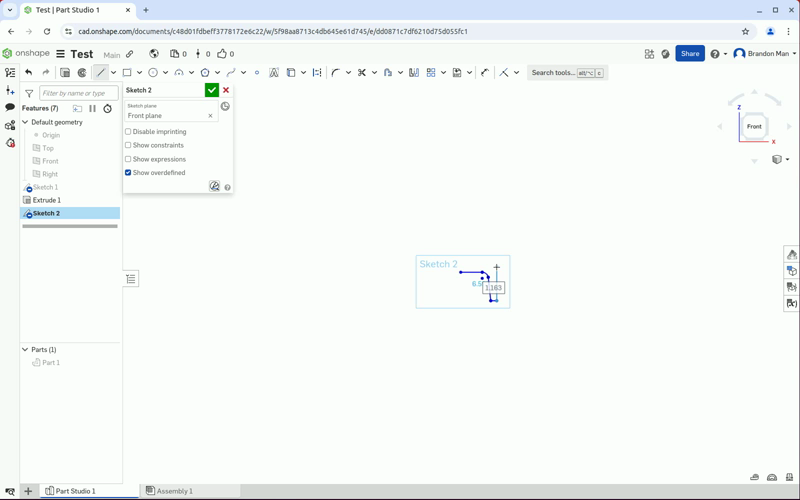
key_down(shift)
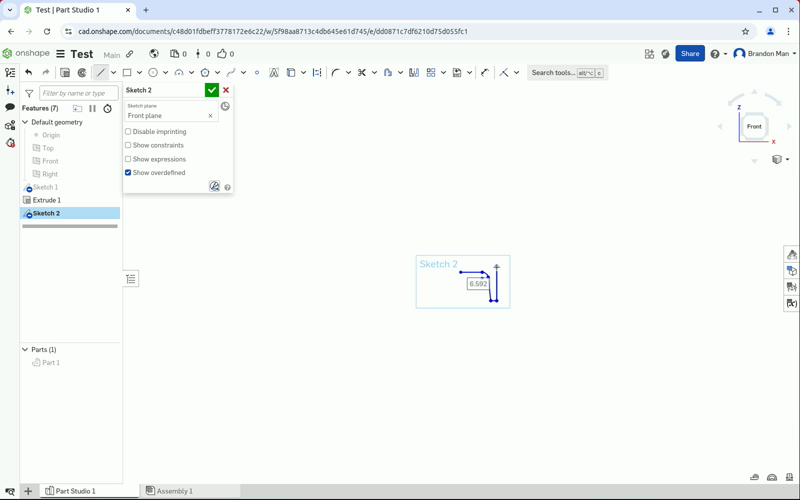
mouse_move(526, 266)
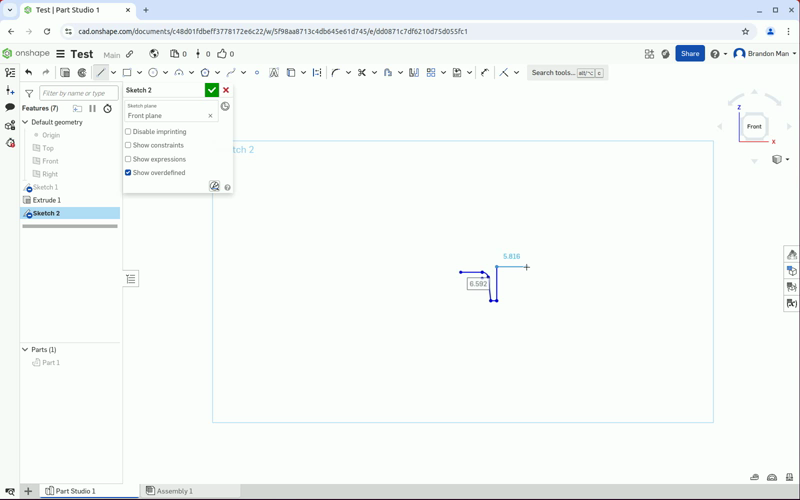
mouse_move(460, 266)
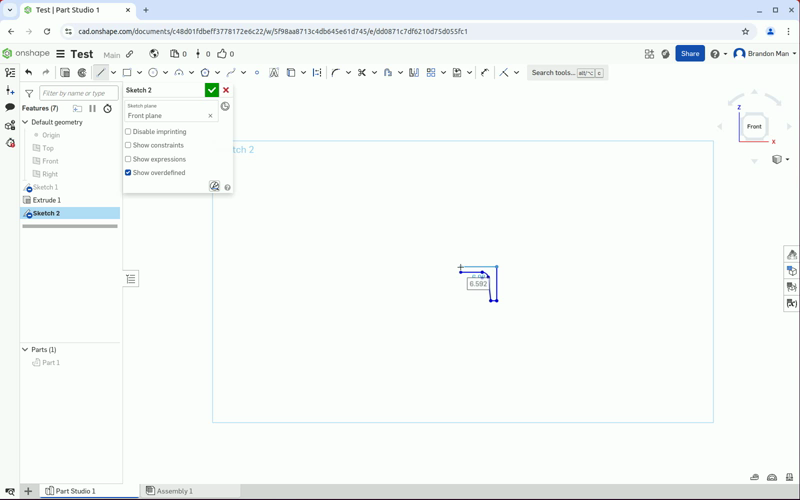
click(460, 266)
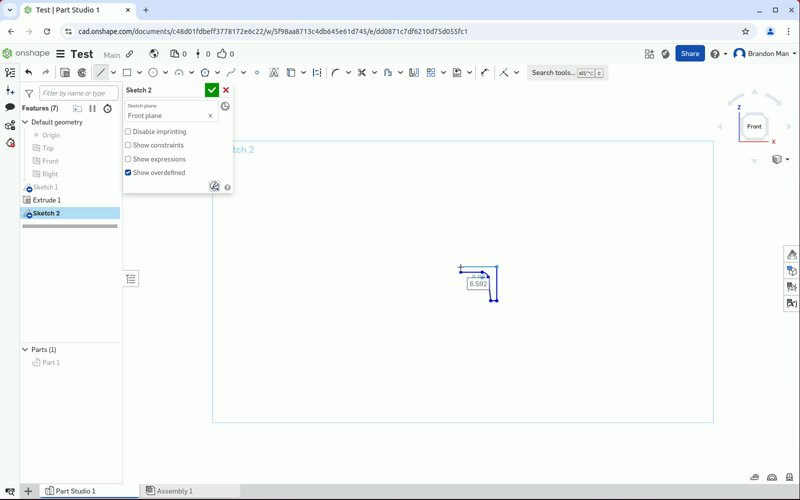
key_up(shift)
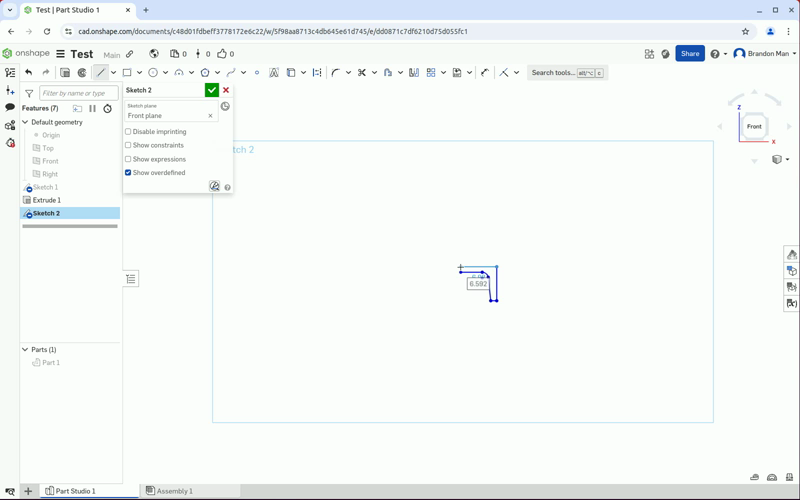
mouse_move(490, 266)
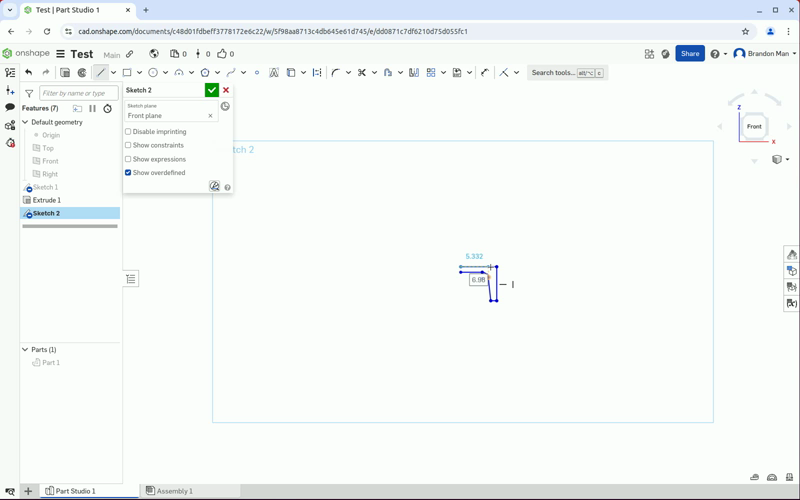
key_down(shift)
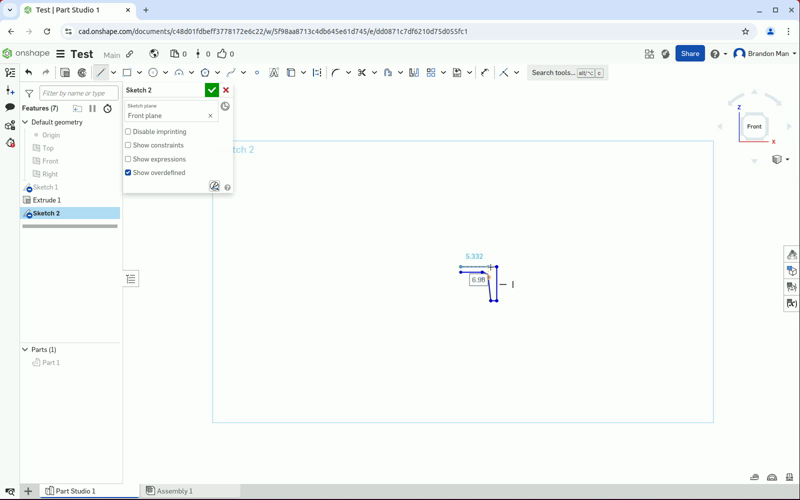
mouse_move(460, 272)
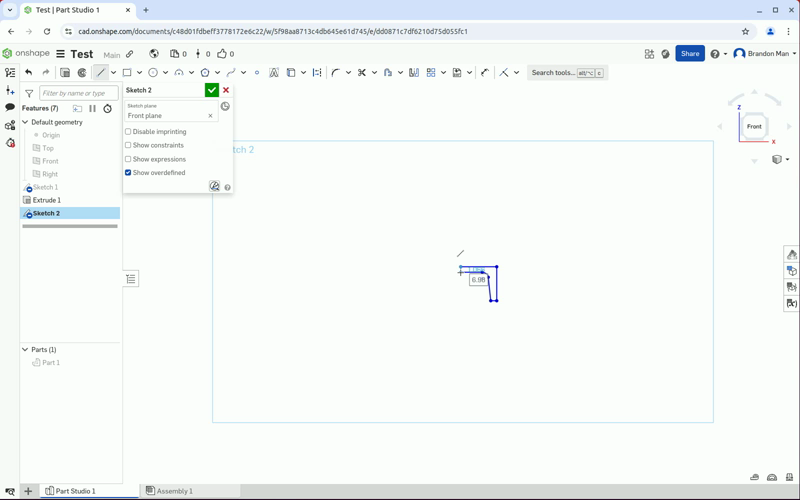
scroll(6)
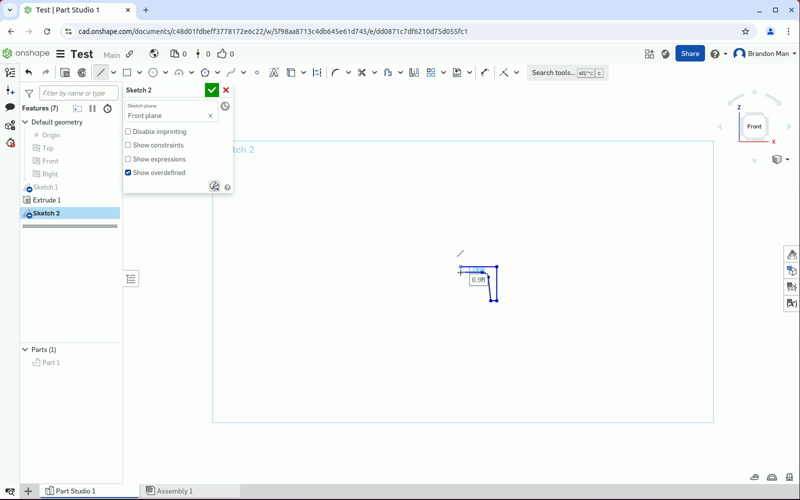
scroll(6)
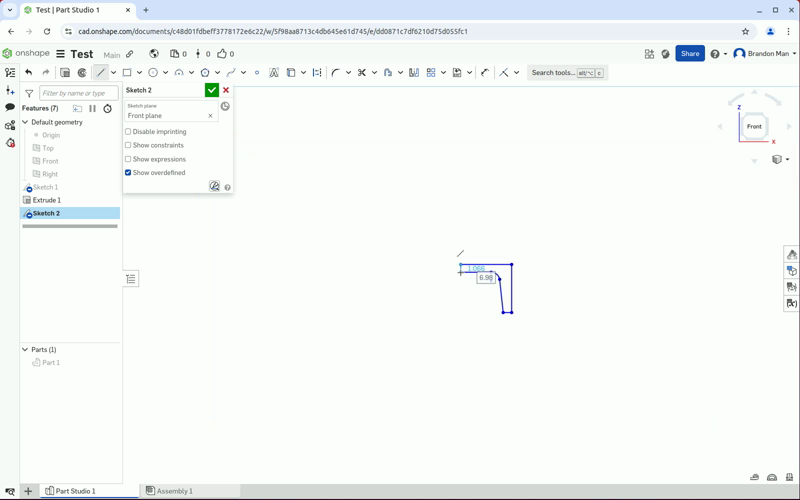
scroll(6)
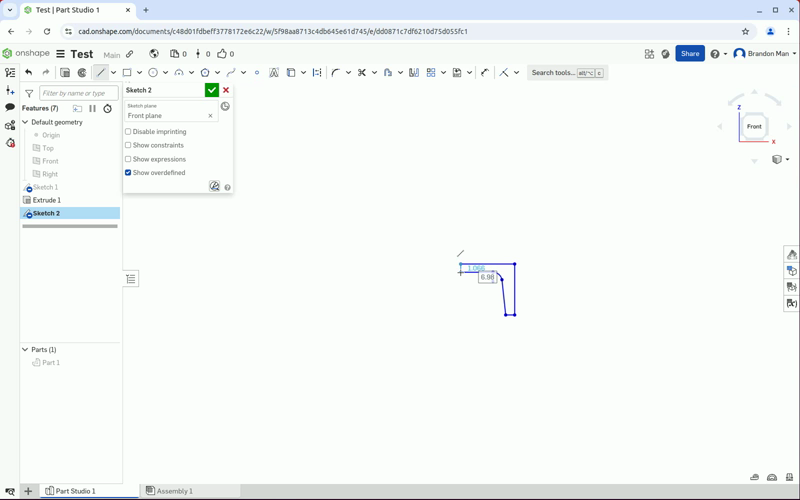
scroll(6)
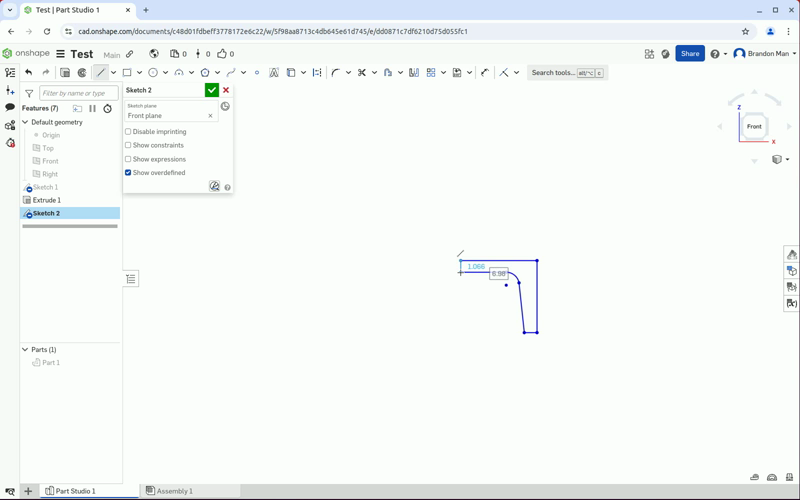
scroll(6)
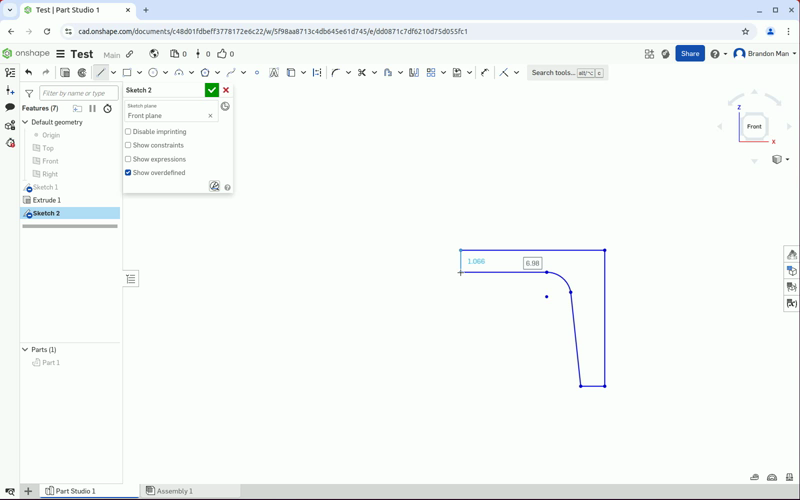
scroll(6)
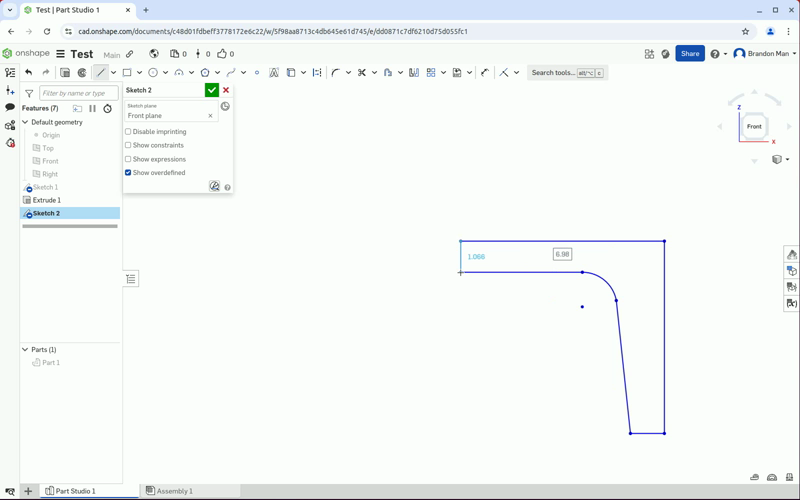
scroll(6)
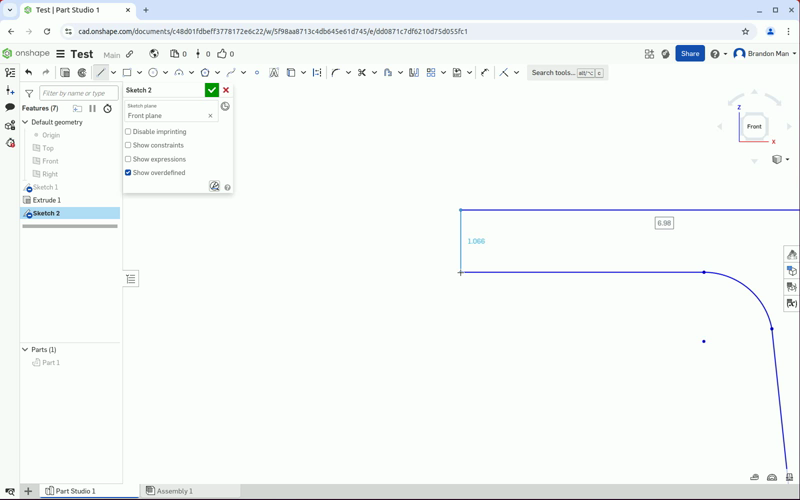
key_up(shift)
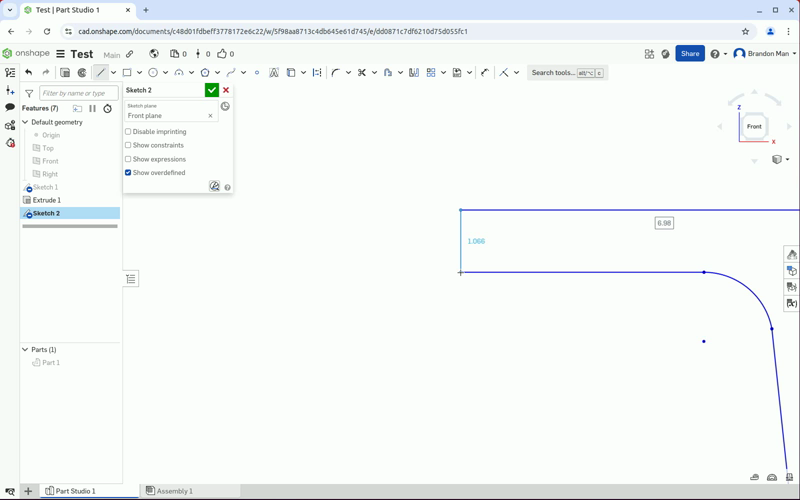
click(460, 272)
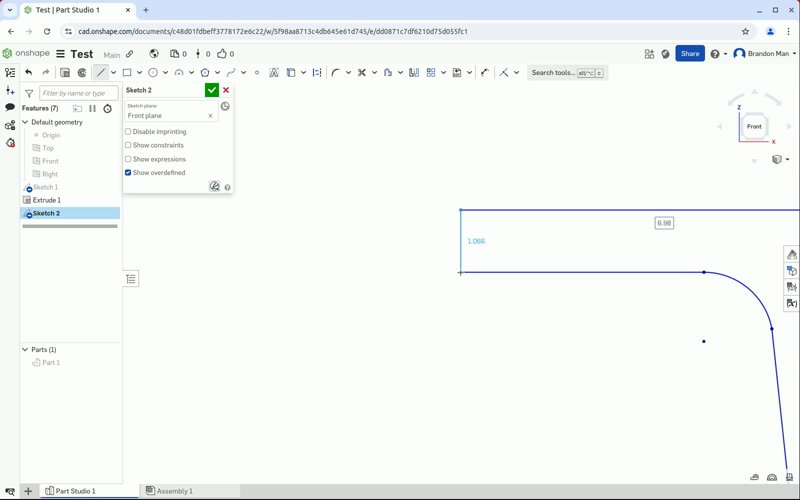
scroll(-6)
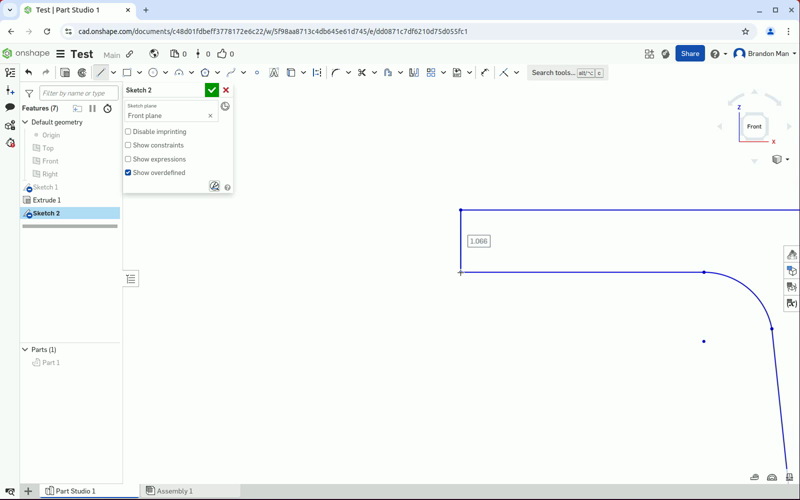
scroll(-6)
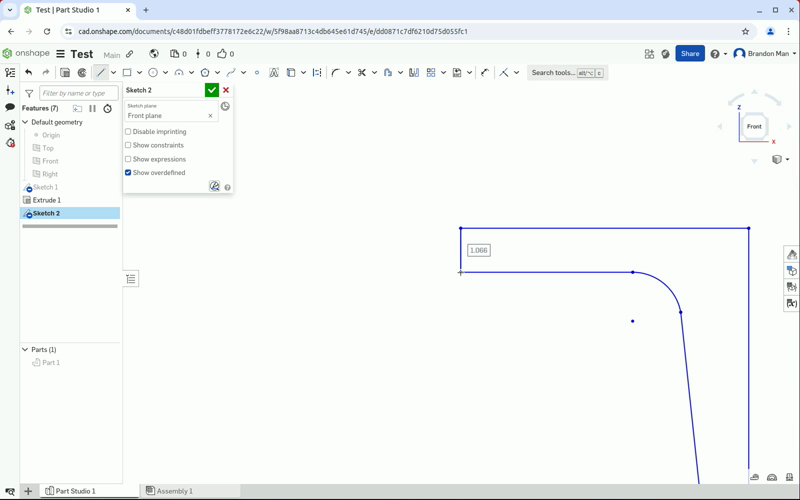
scroll(-6)
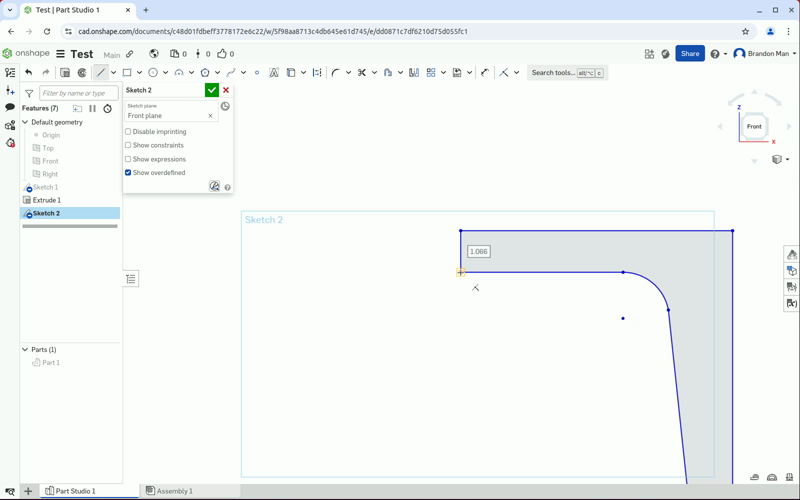
scroll(-6)
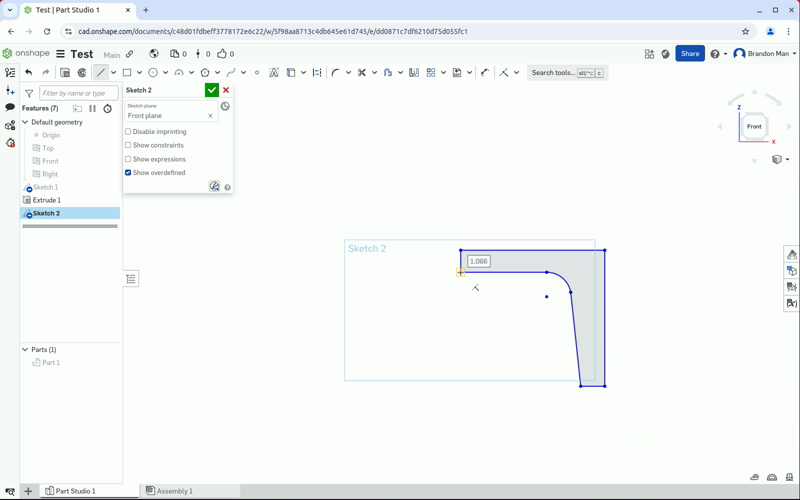
scroll(-6)
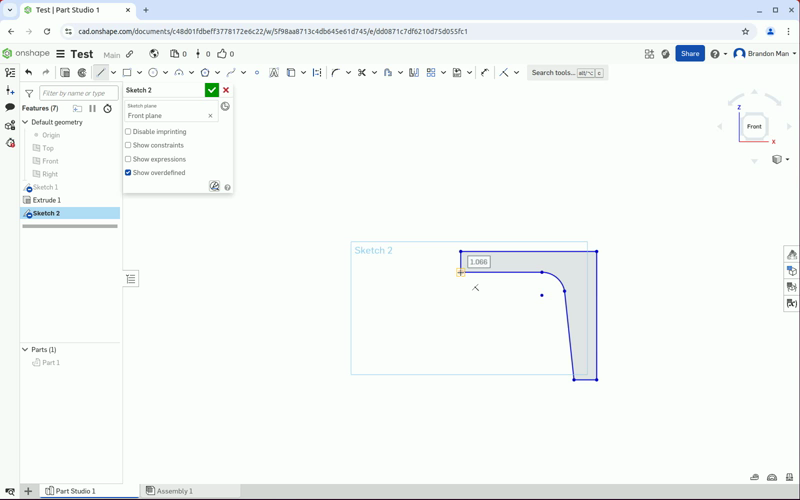
scroll(-6)
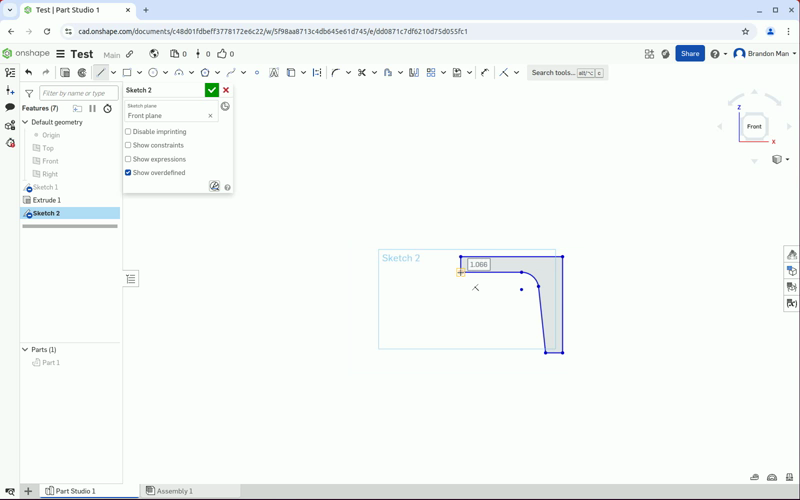
scroll(-6)
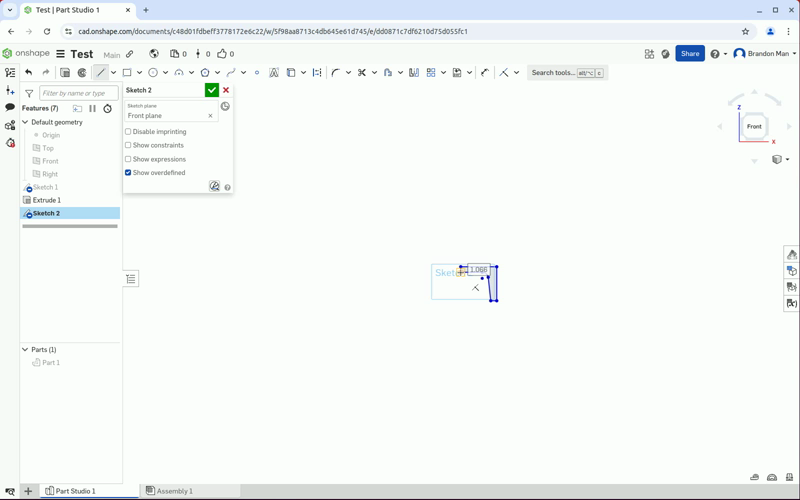
key(esc)
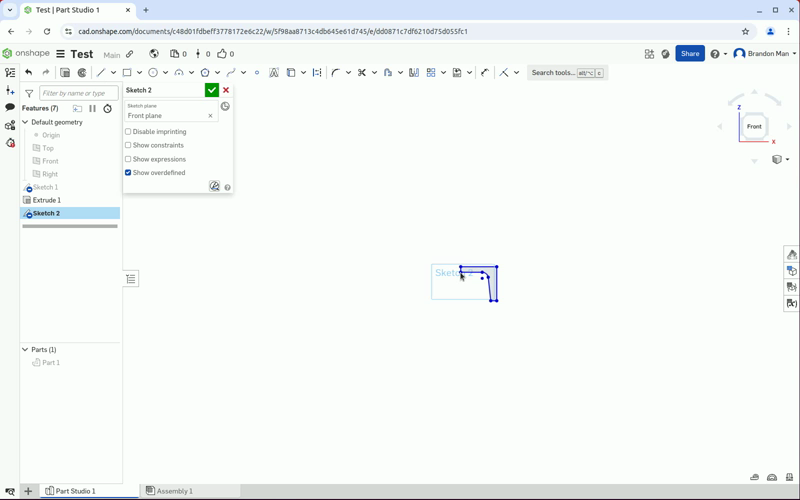
mouse_move(493, 277)
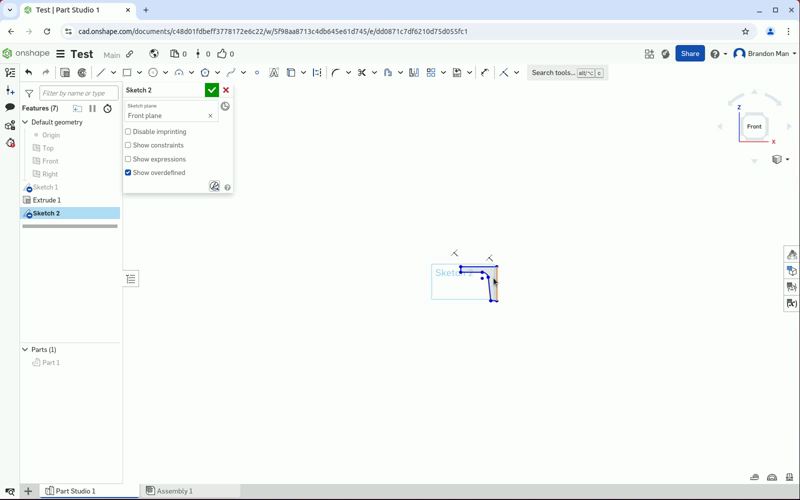
scroll(6)
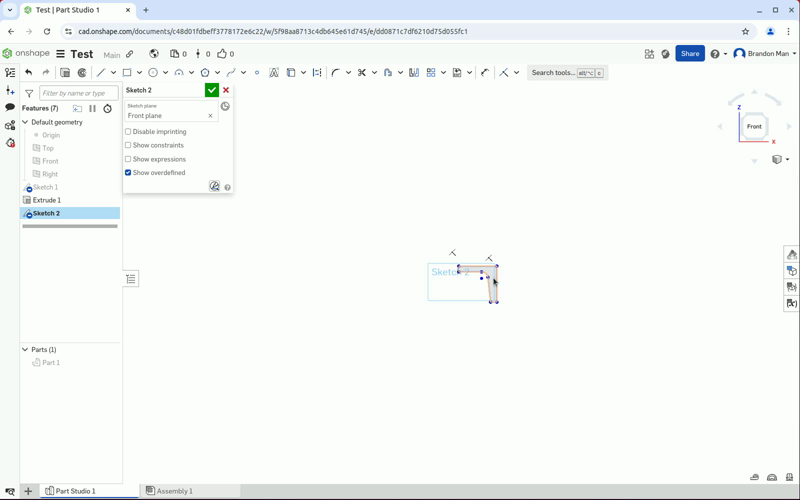
scroll(6)
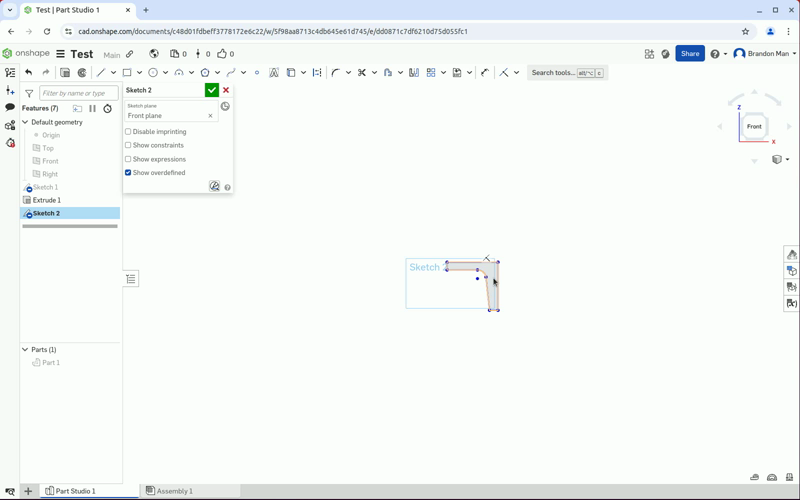
scroll(6)
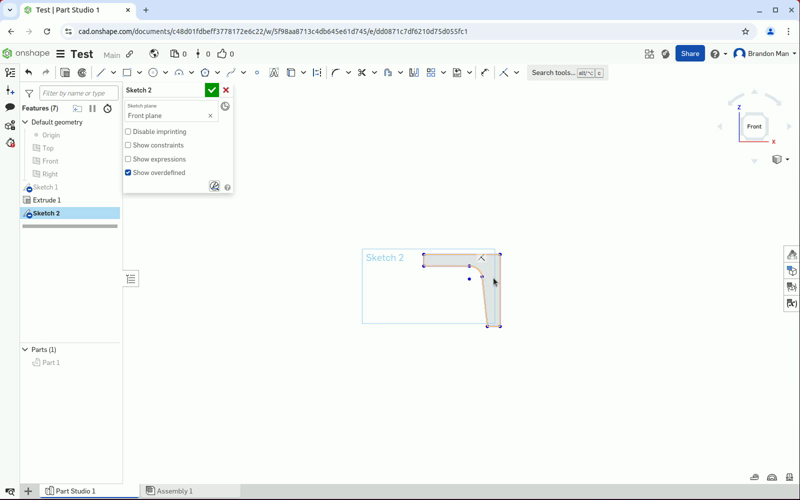
scroll(6)
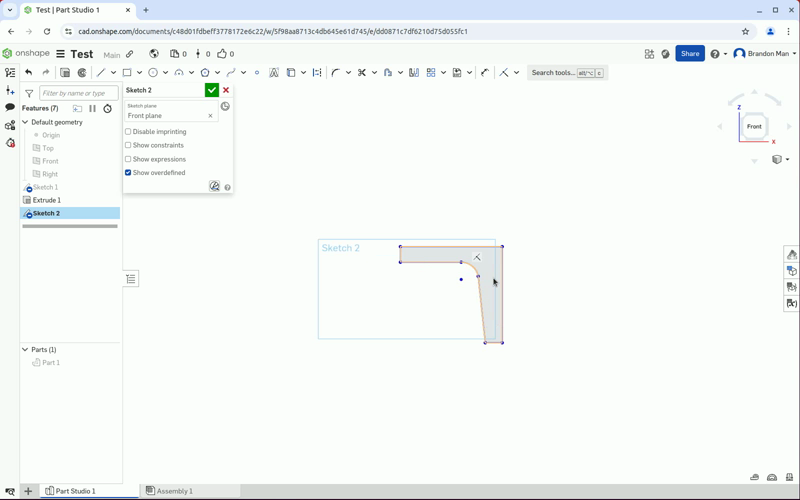
scroll(6)
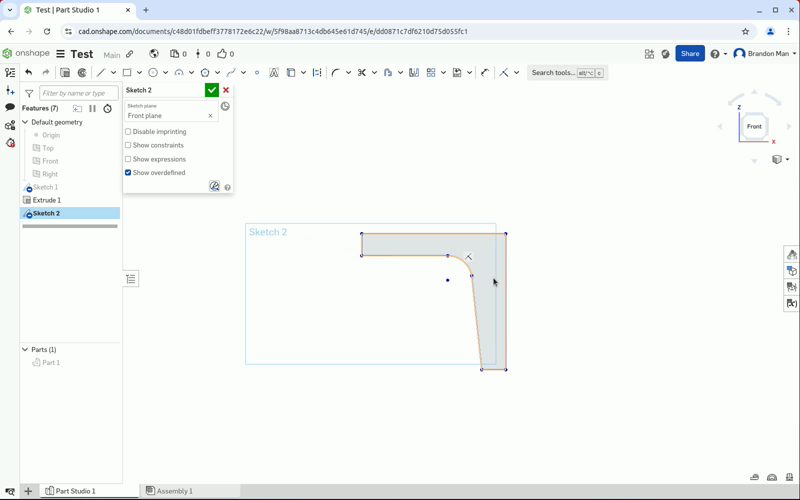
scroll(6)
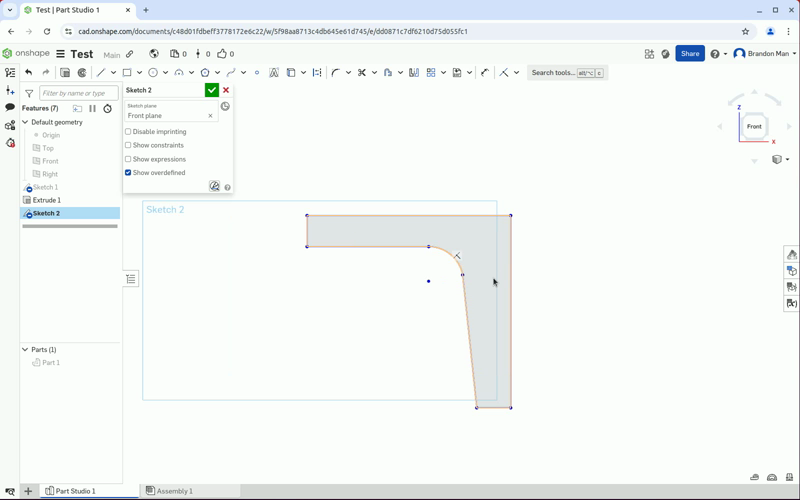
scroll(6)
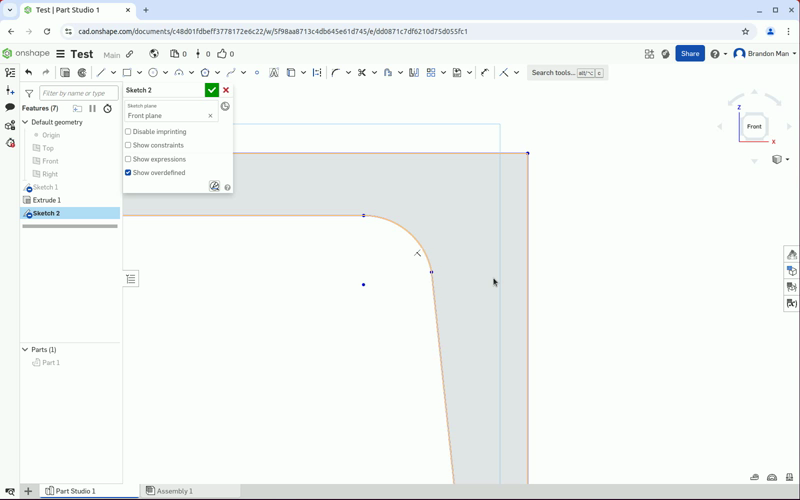
click(493, 277)
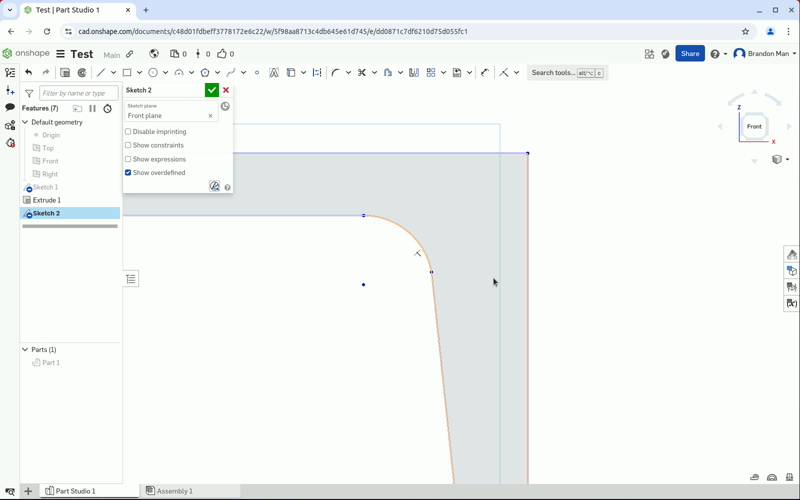
scroll(-6)
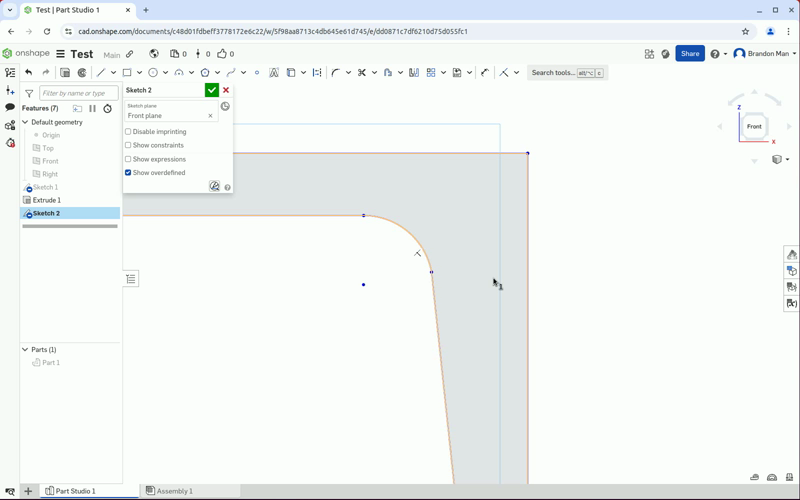
scroll(-6)
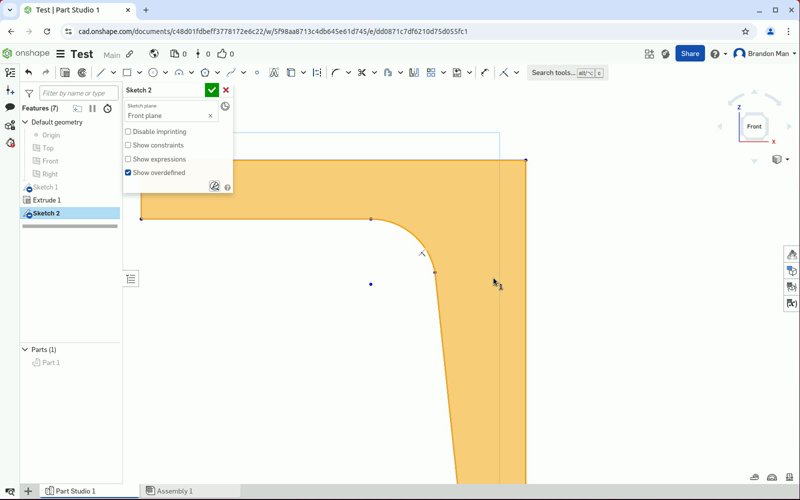
scroll(-6)
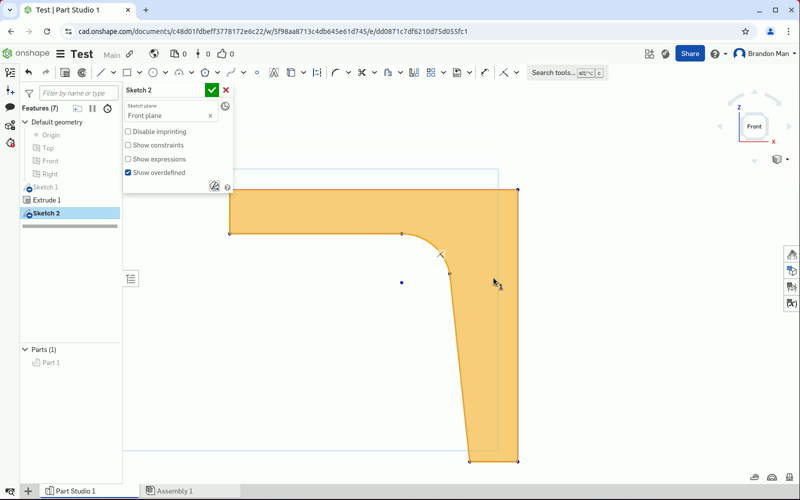
scroll(-6)
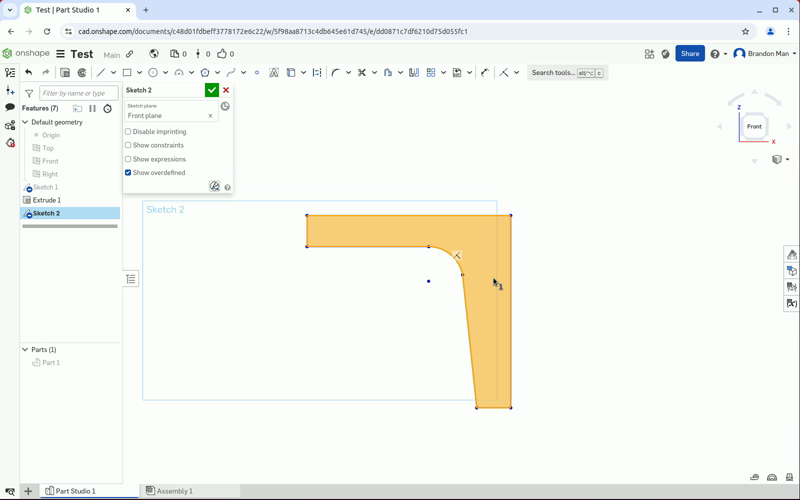
scroll(-6)
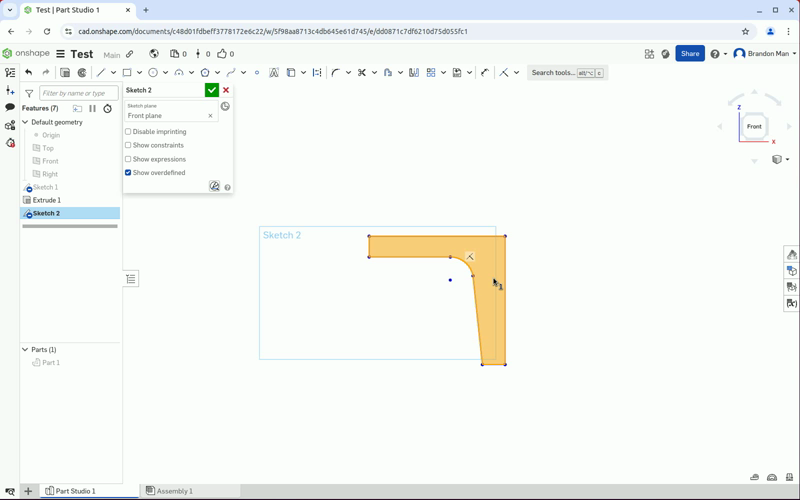
scroll(-6)
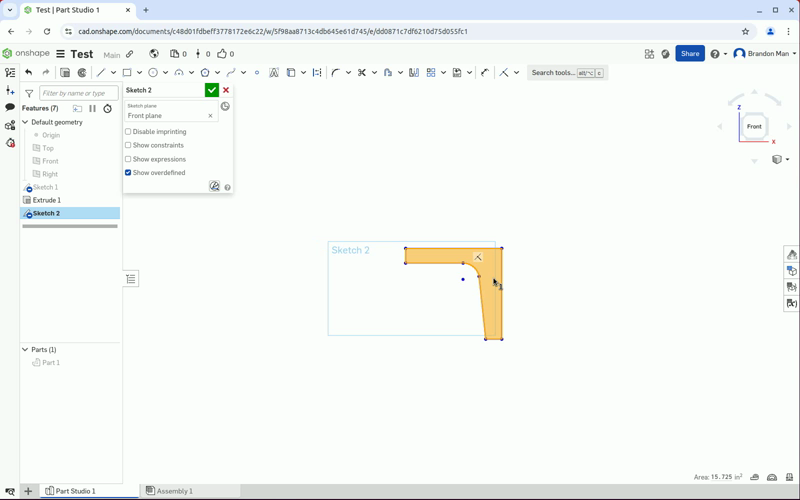
scroll(-6)
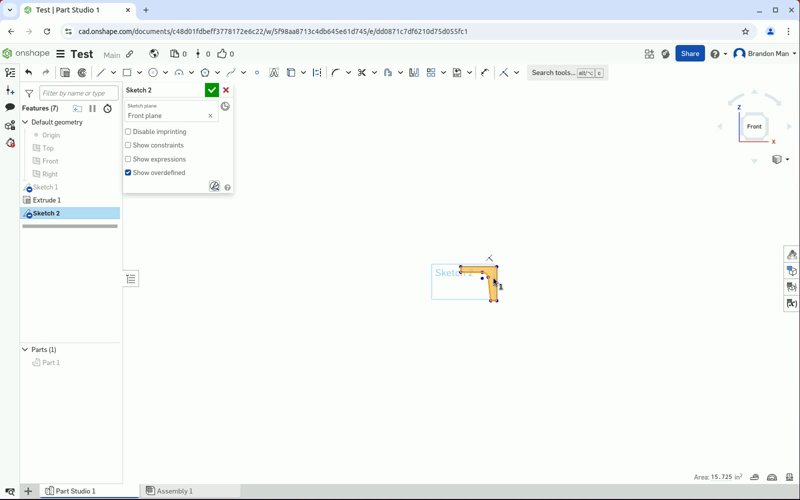
mouse_move(73, 352)
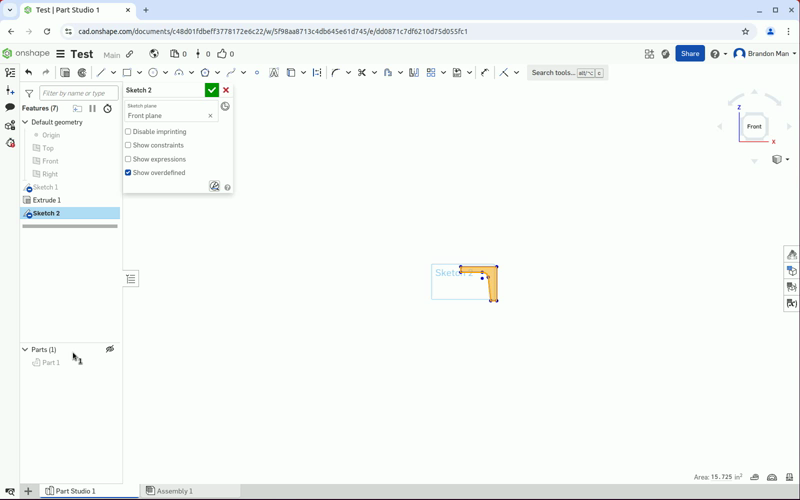
key(shift+y)
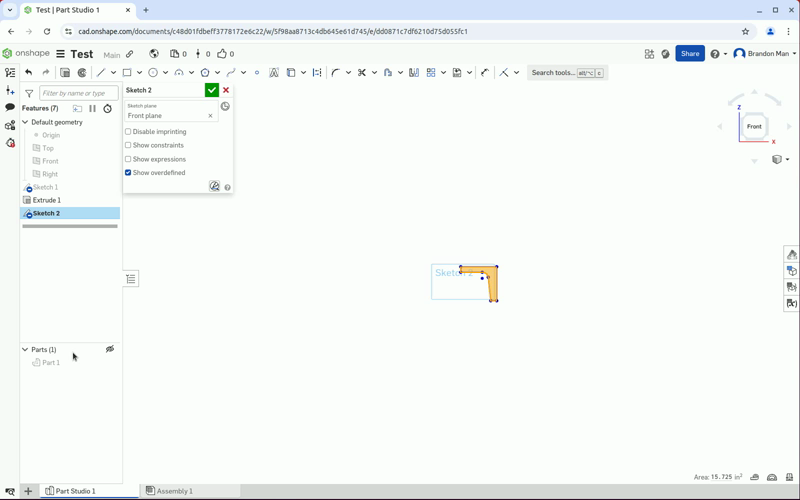
key(shift+e)
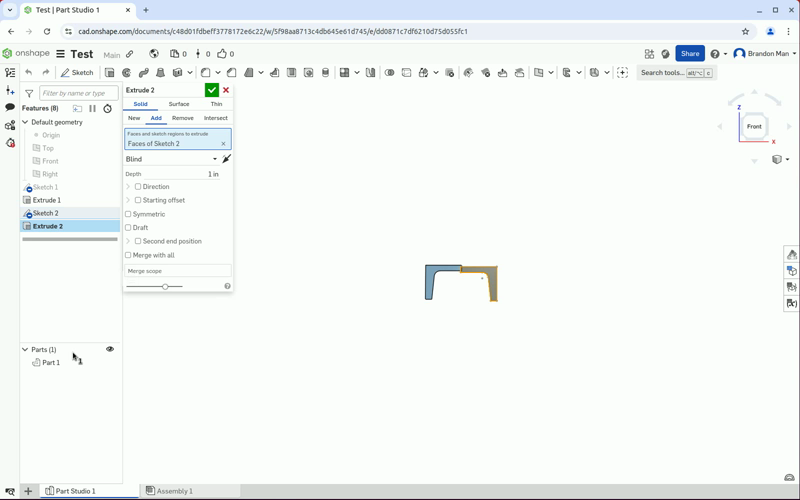
mouse_move(143, 106)
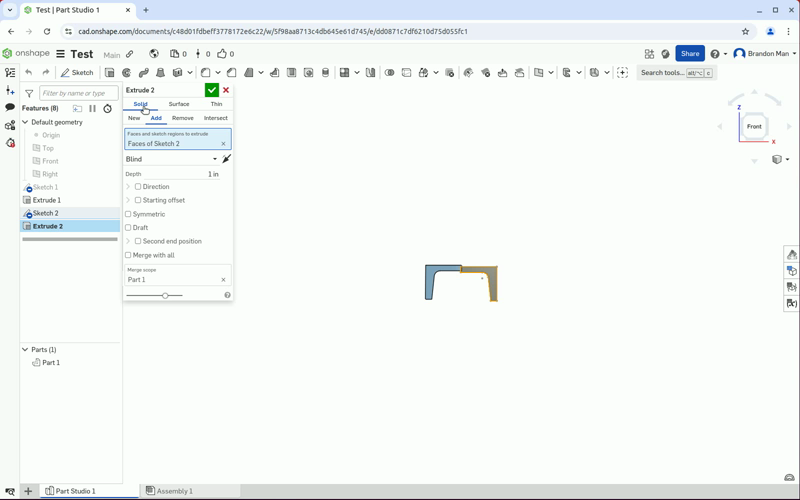
click(143, 106)
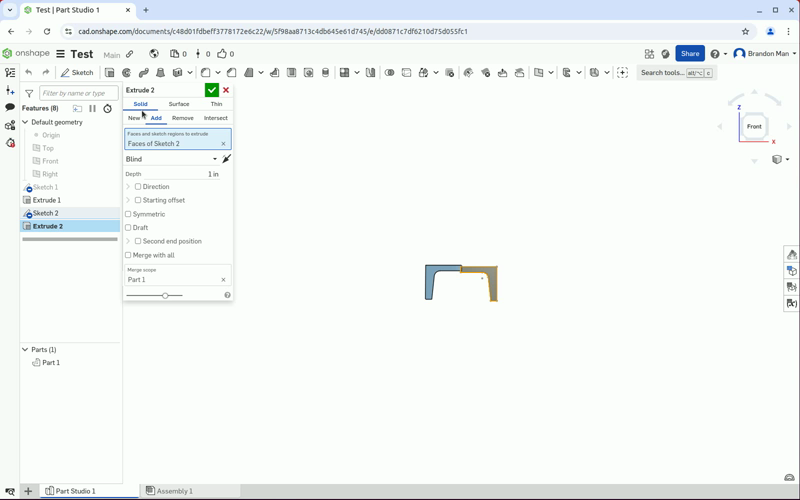
mouse_move(137, 120)
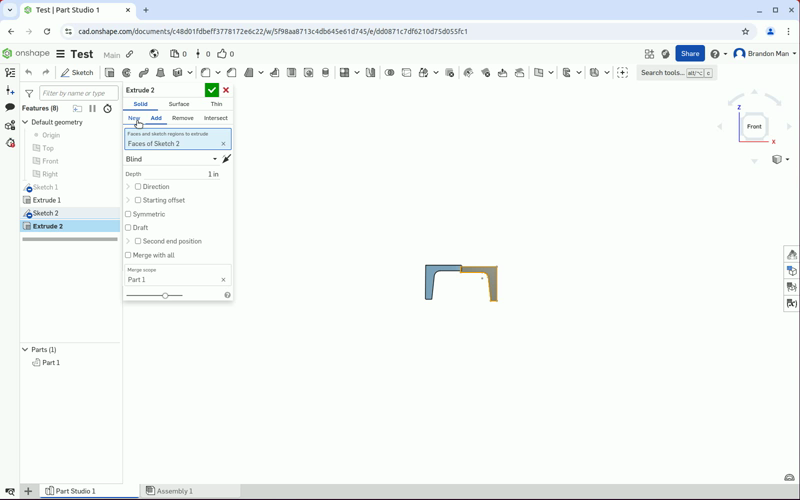
click(137, 120)
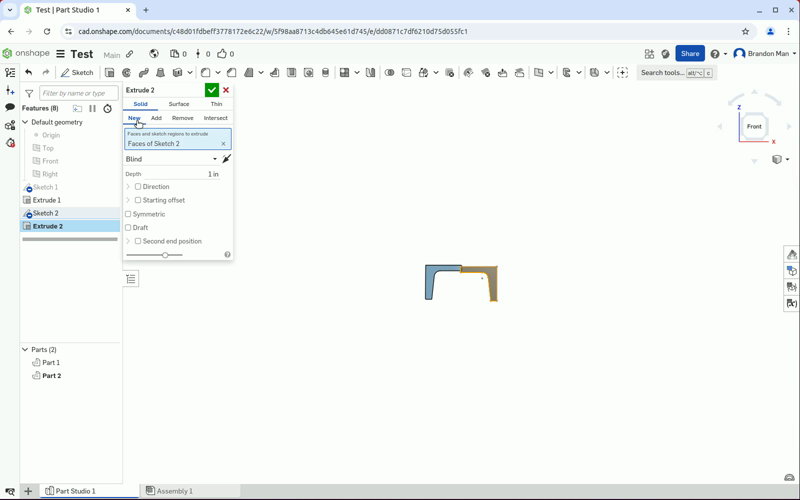
key(tab, 4)
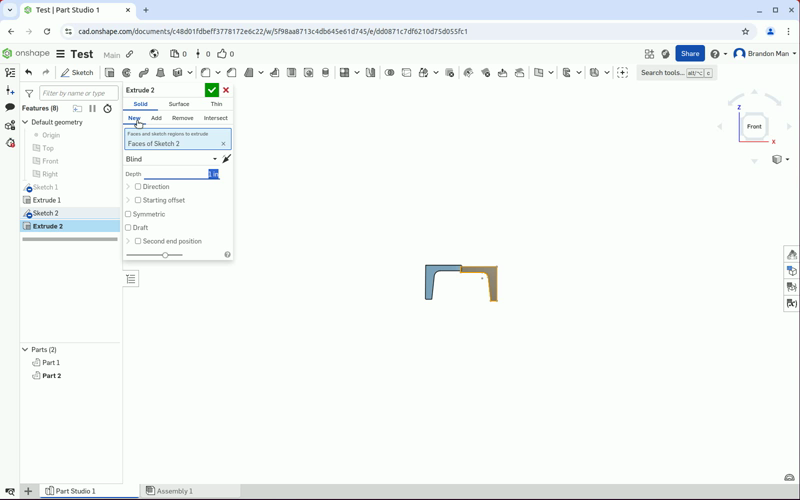
text(18.053)
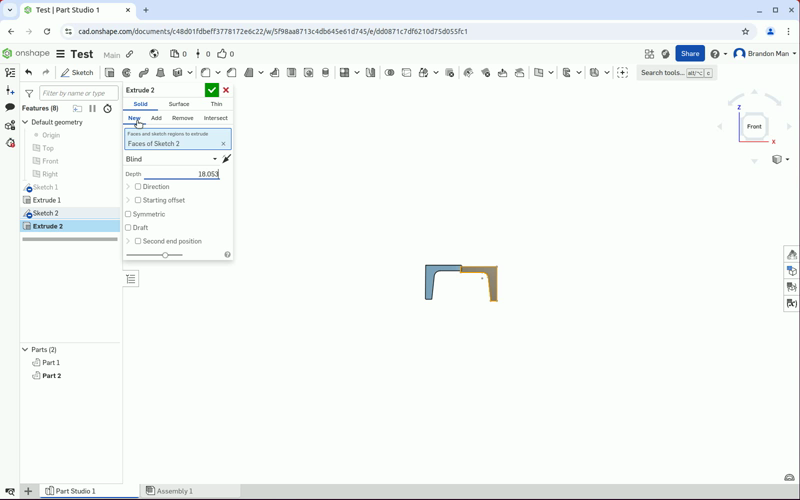
key(enter)
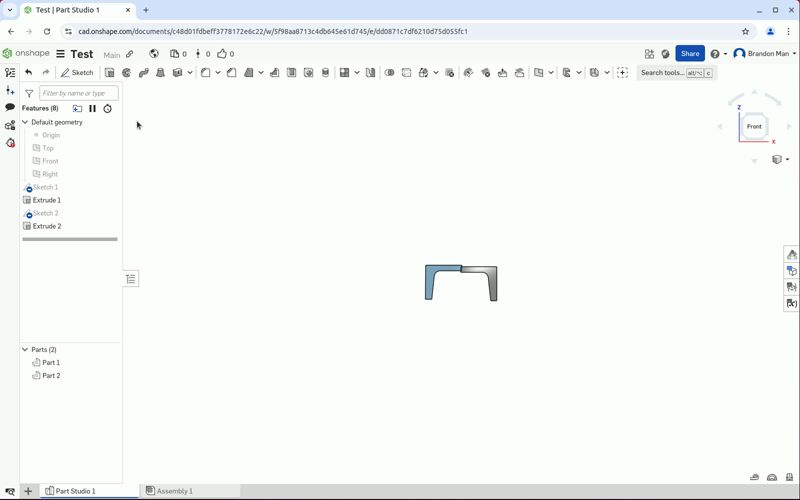
key(shift+h)
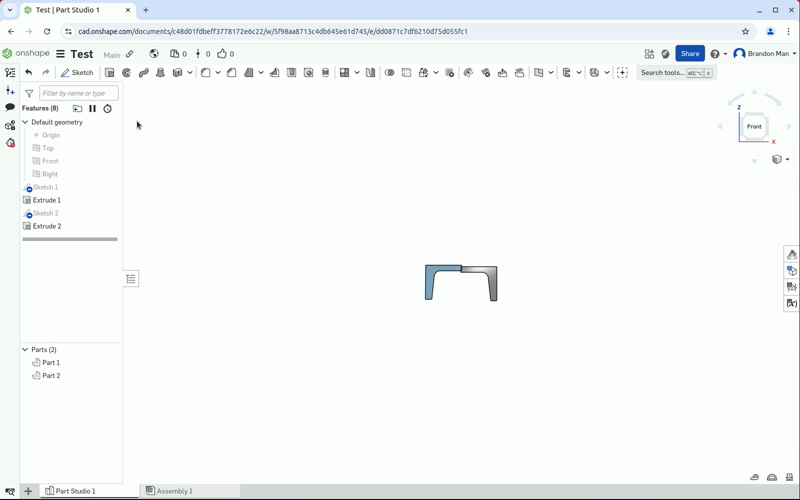
key(shift+h)
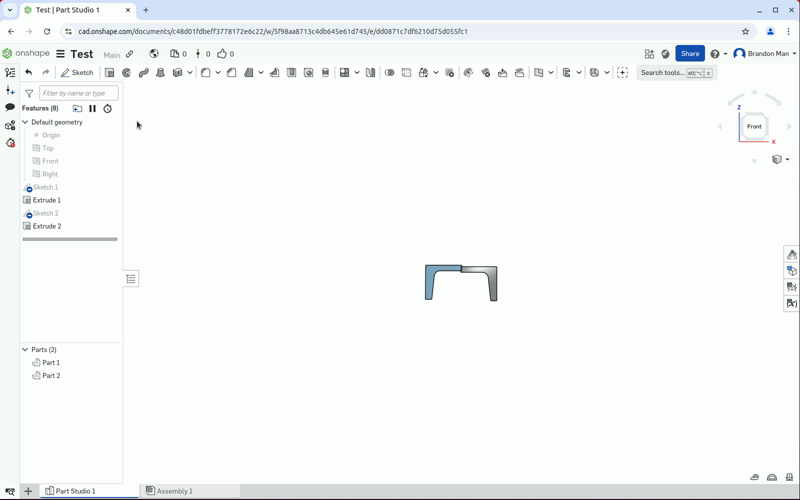
mouse_move(73, 189)
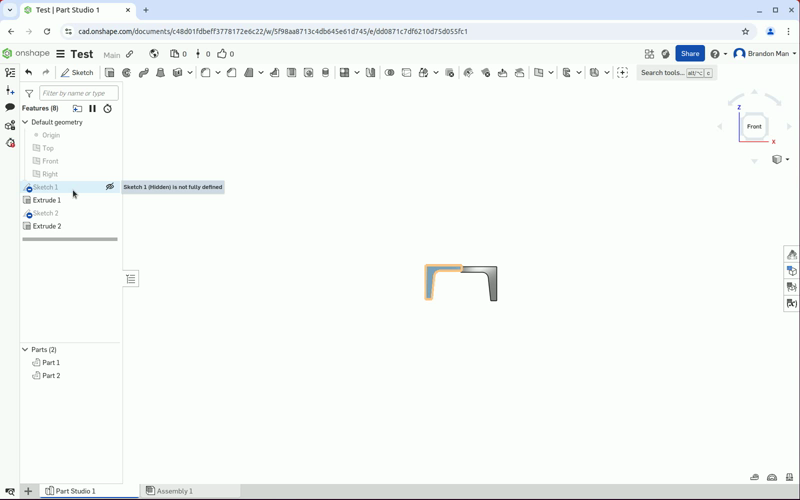
click(73, 189)
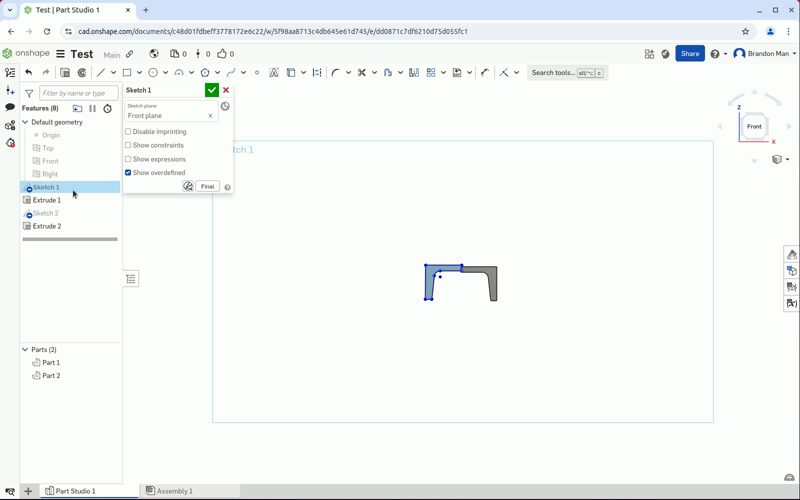
mouse_move(229, 92)
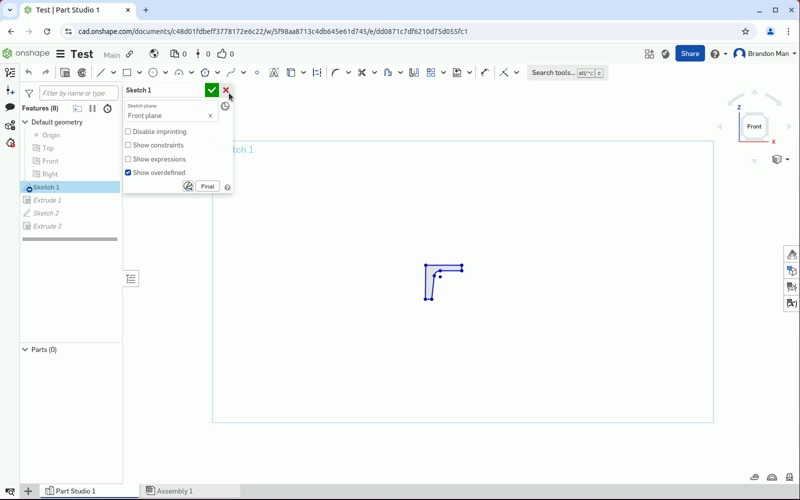
click(229, 92)
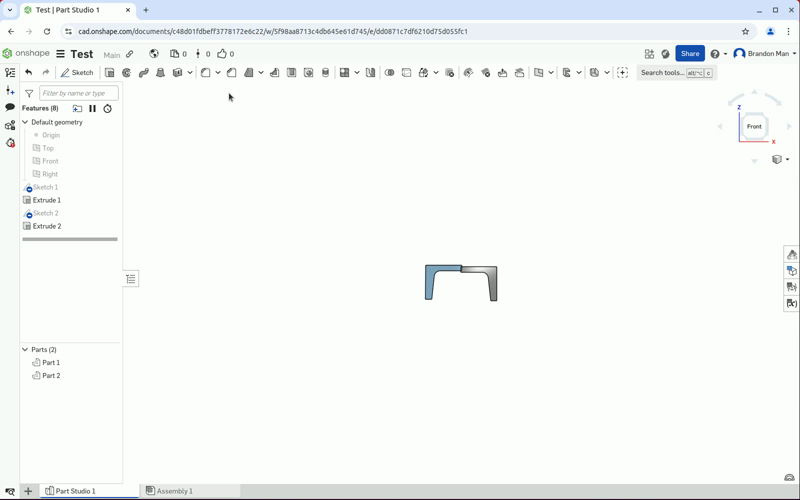
mouse_move(73, 352)
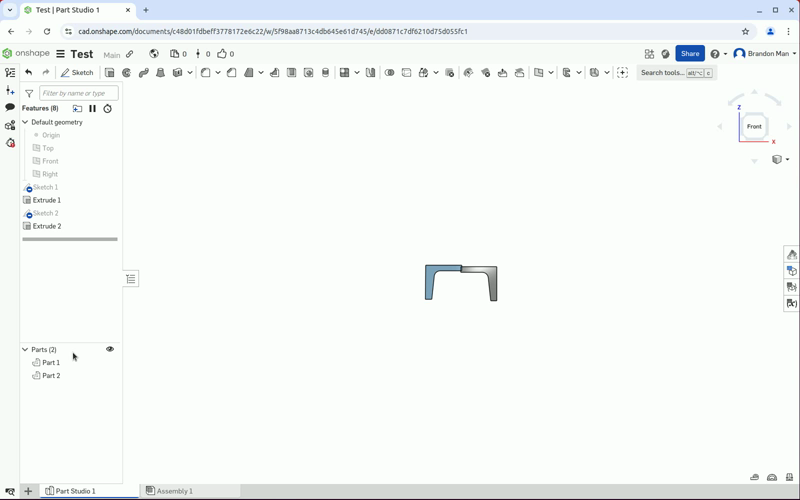
key(y)
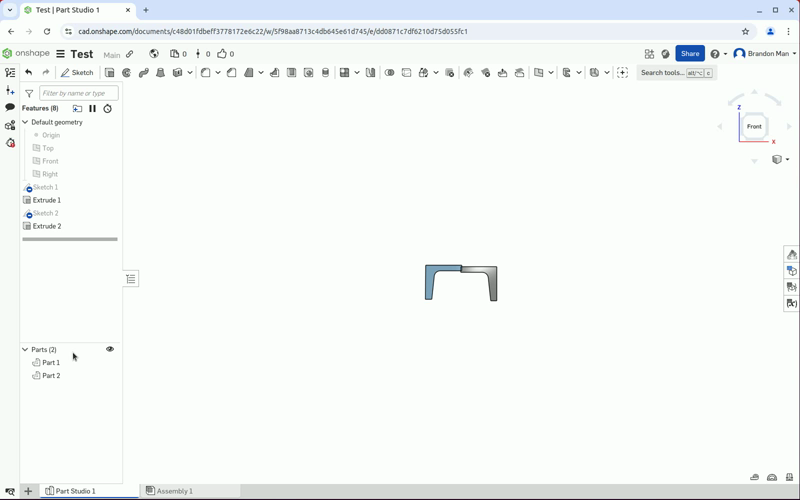
key(shift+p)
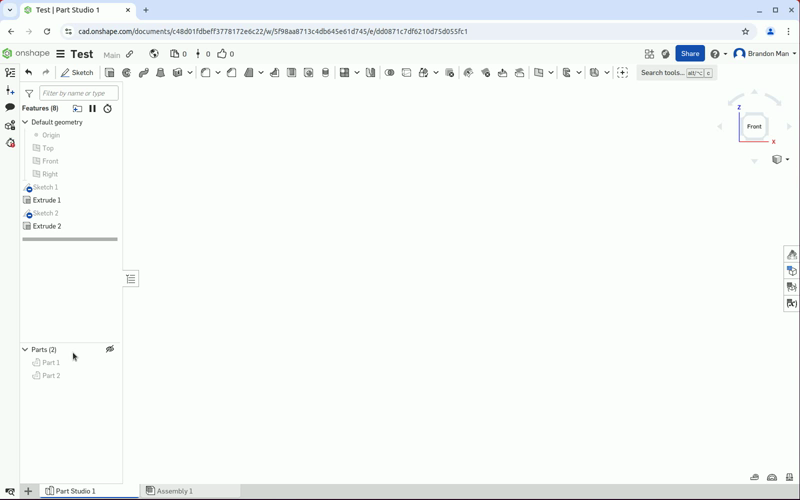
key(space)
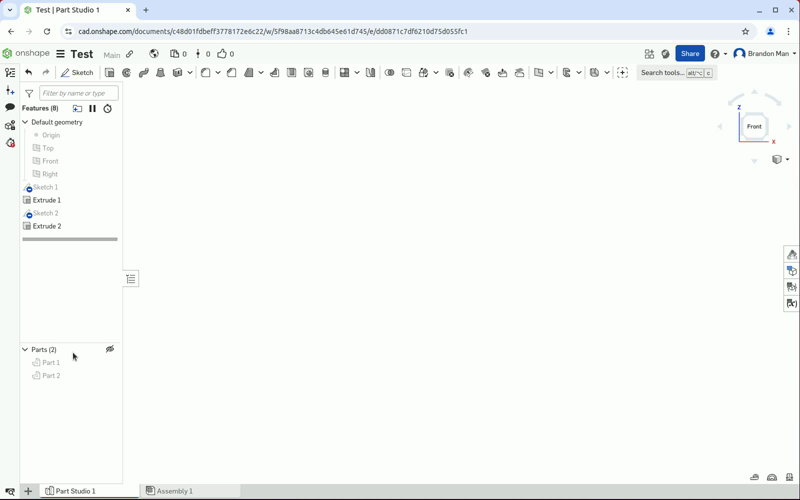
key_down(shift)
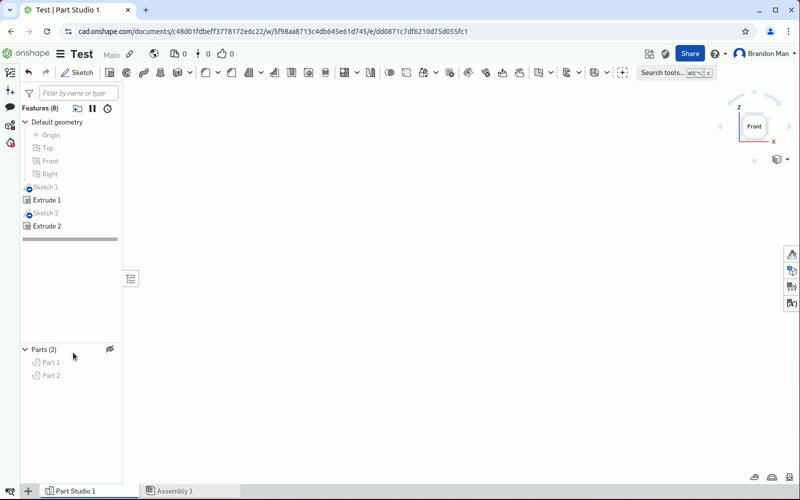
key(left)
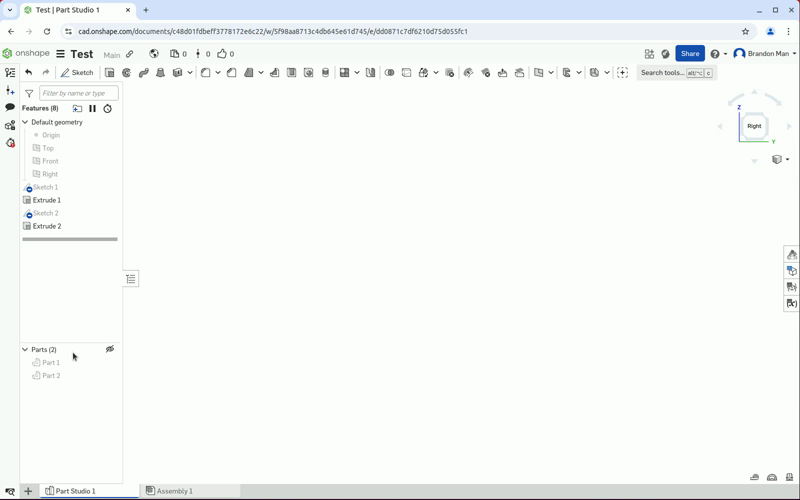
key_up(shift)
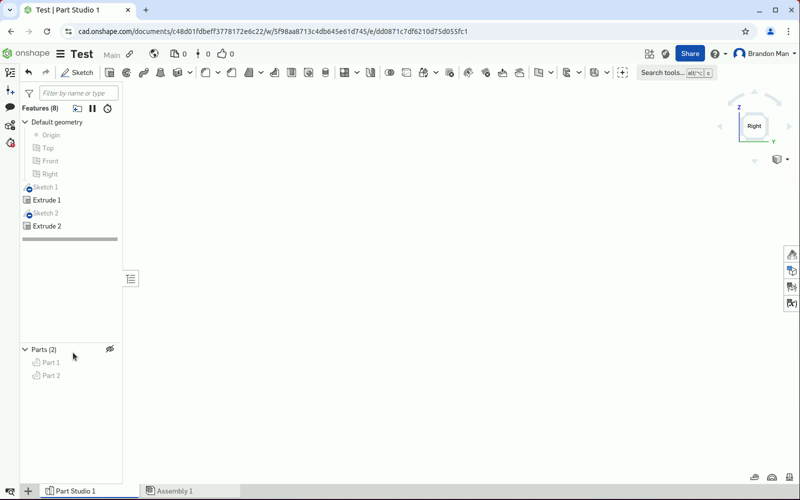
mouse_move(73, 352)
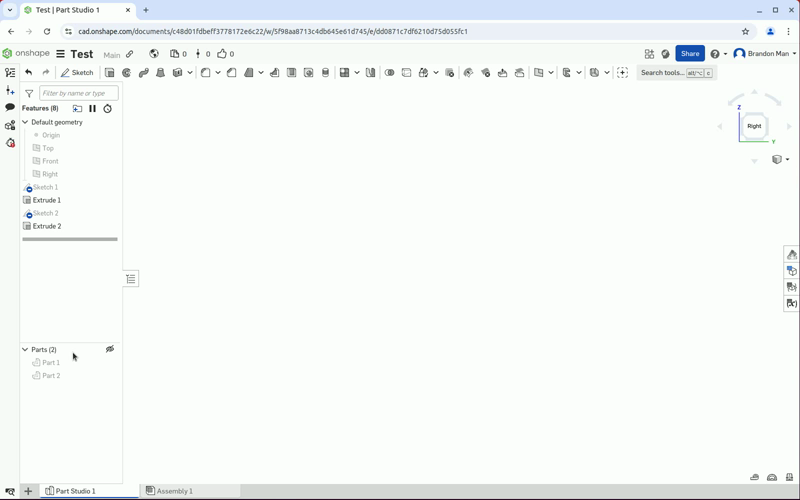
key(shift+y)
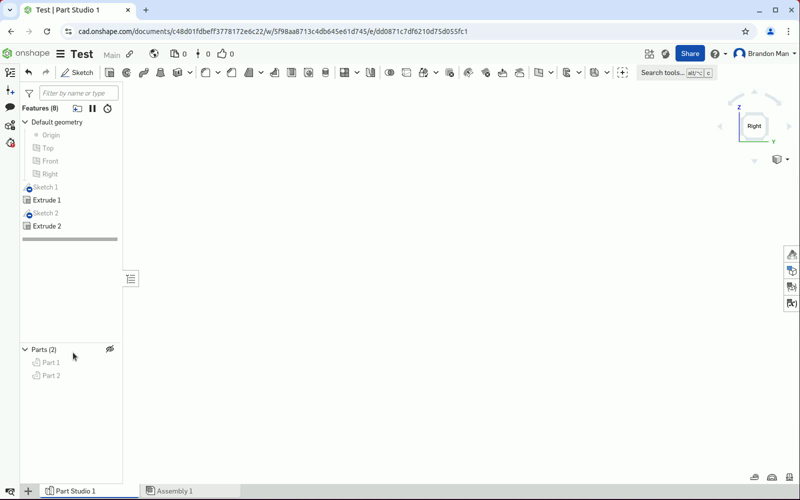
key(shift+s)
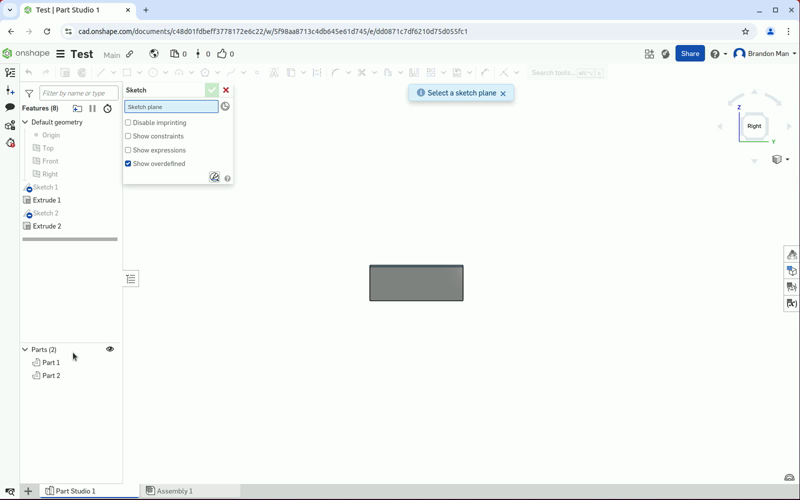
mouse_move(73, 176)
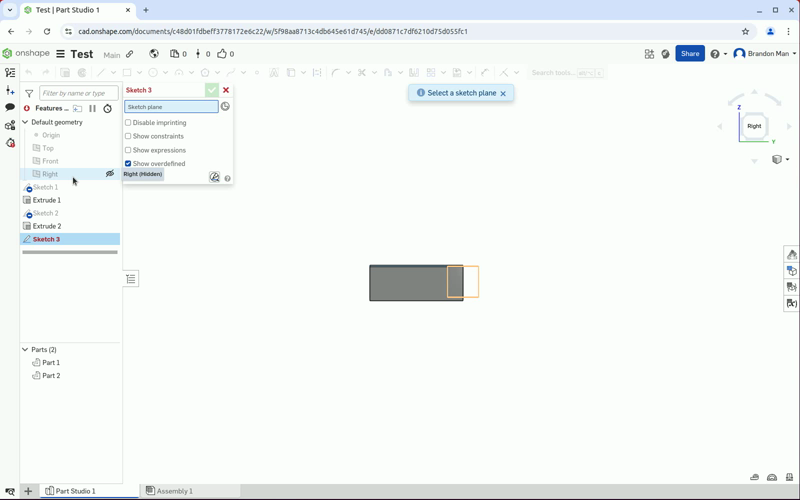
click(73, 176)
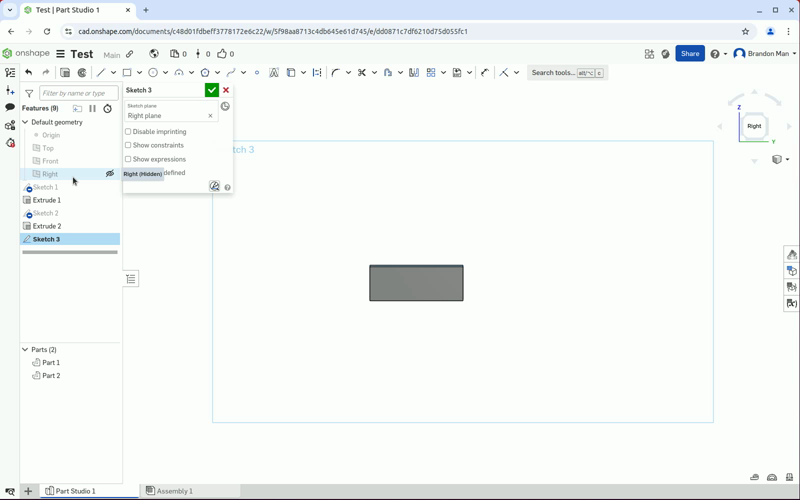
mouse_move(73, 352)
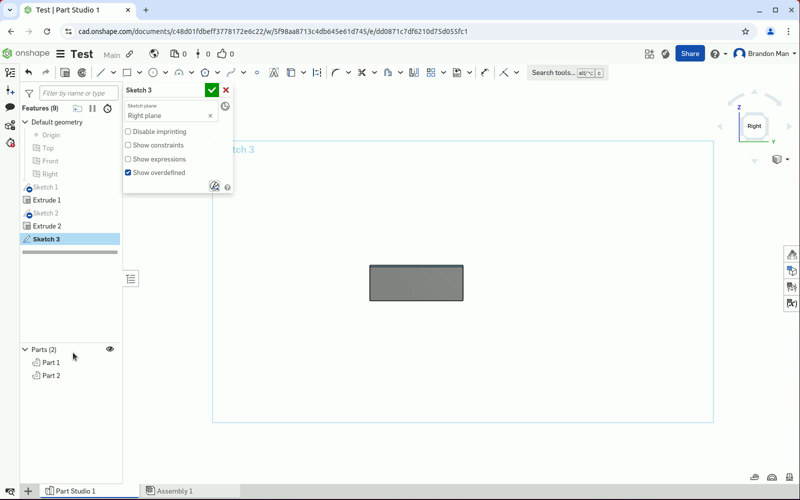
key(y)
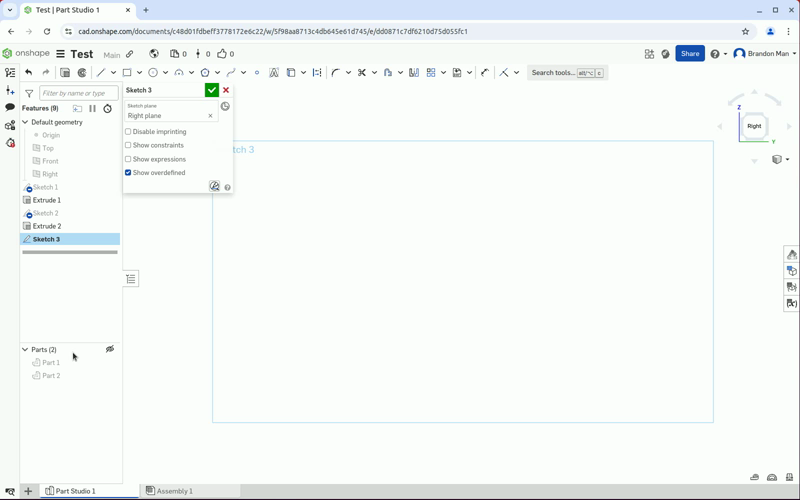
key(l)
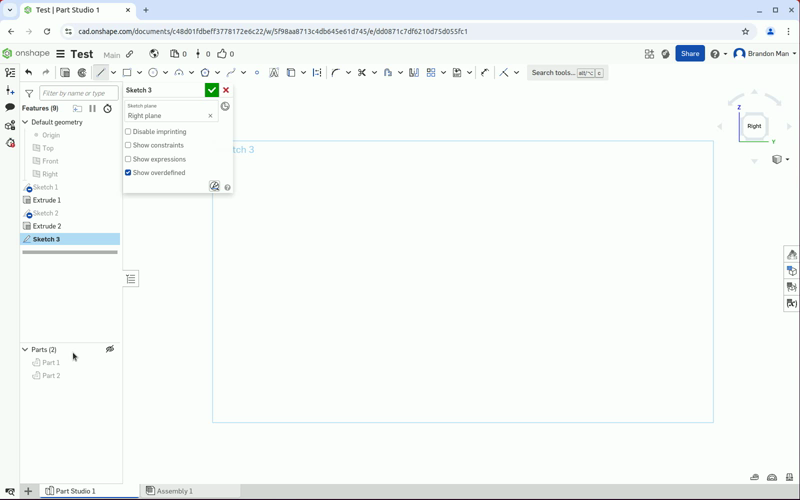
key_down(shift)
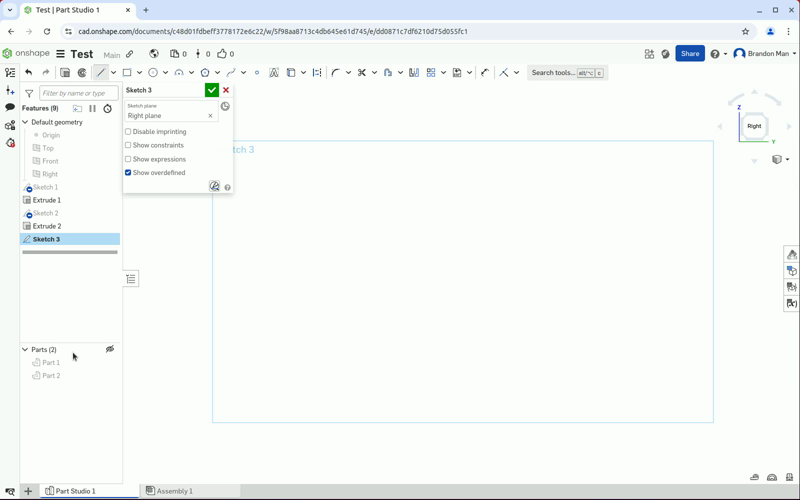
mouse_move(487, 282)
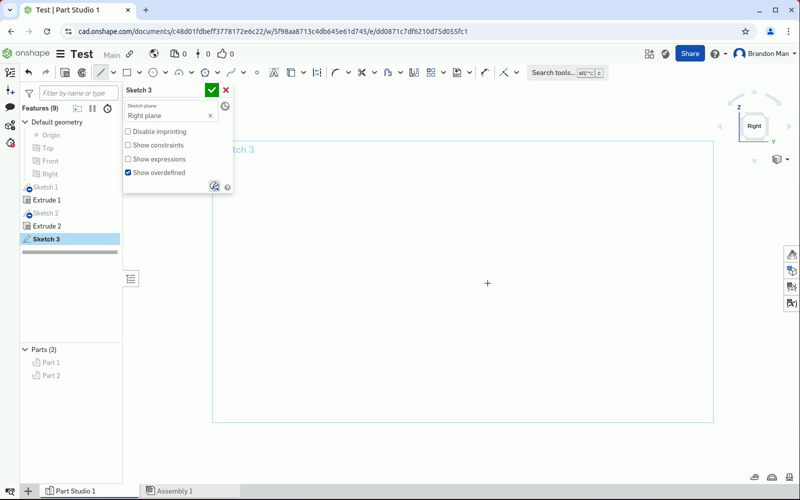
click(487, 282)
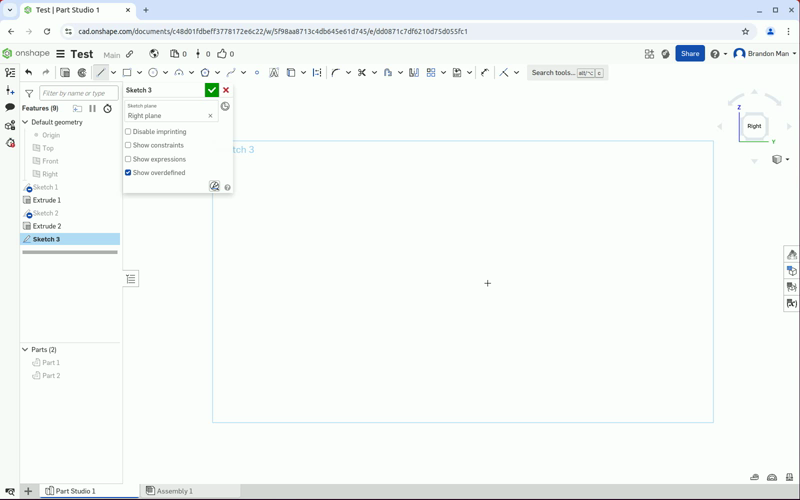
key_up(shift)
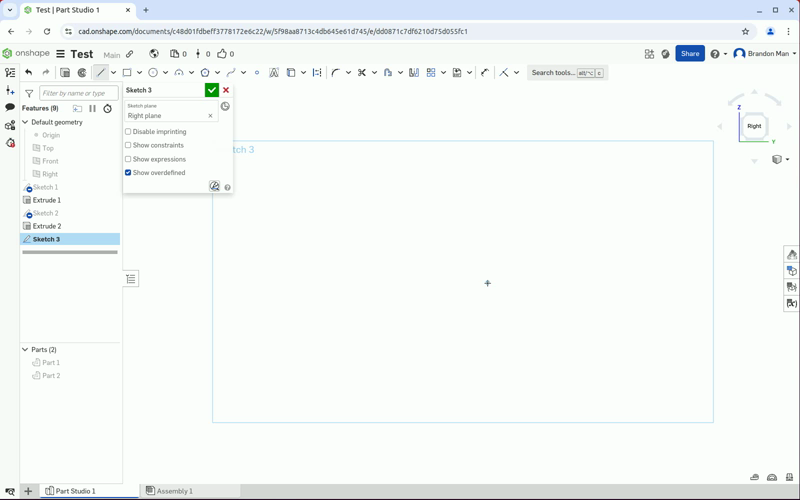
key_down(shift)
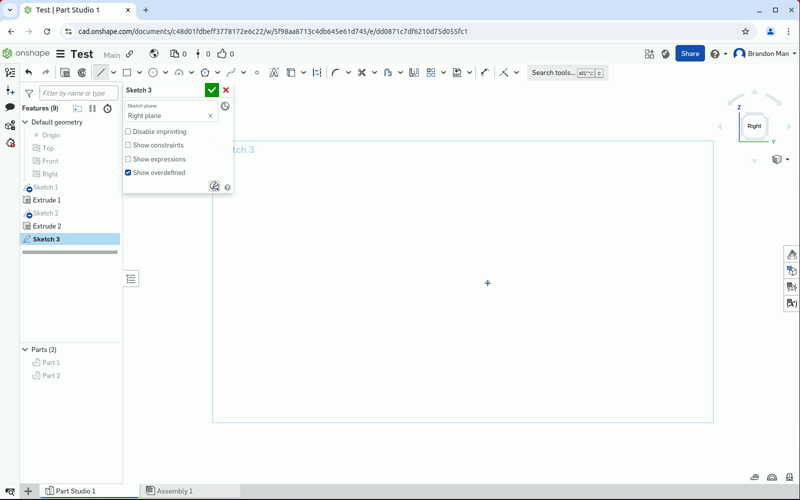
mouse_move(517, 282)
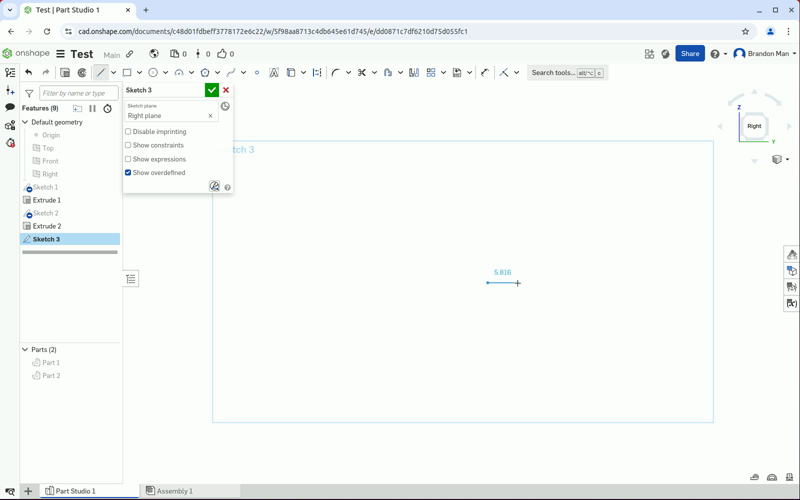
mouse_move(537, 282)
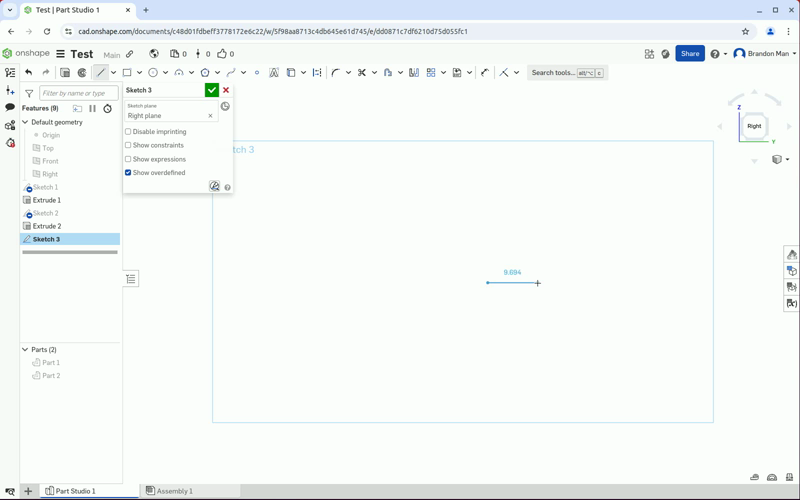
click(537, 282)
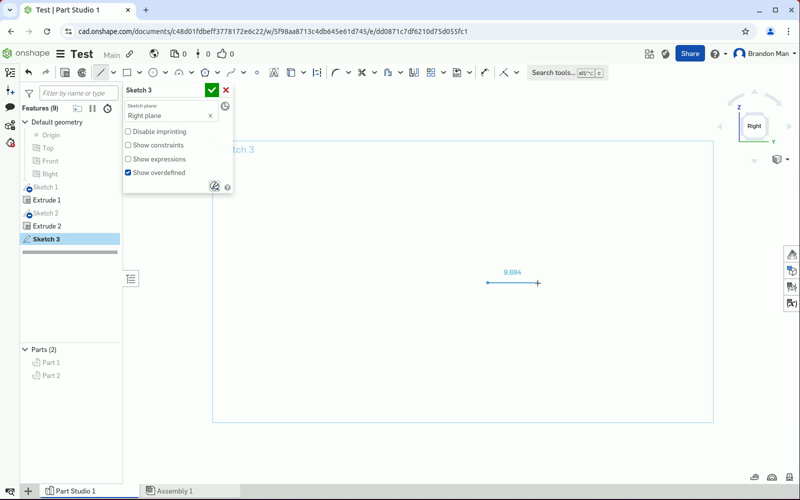
key_up(shift)
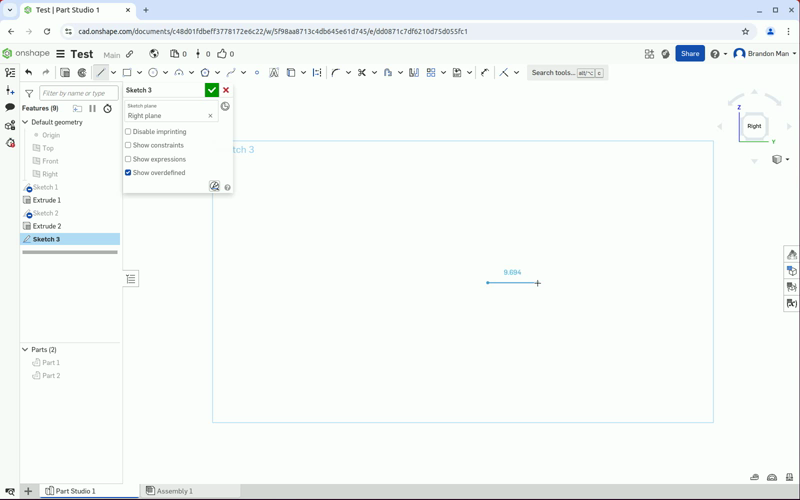
key_down(shift)
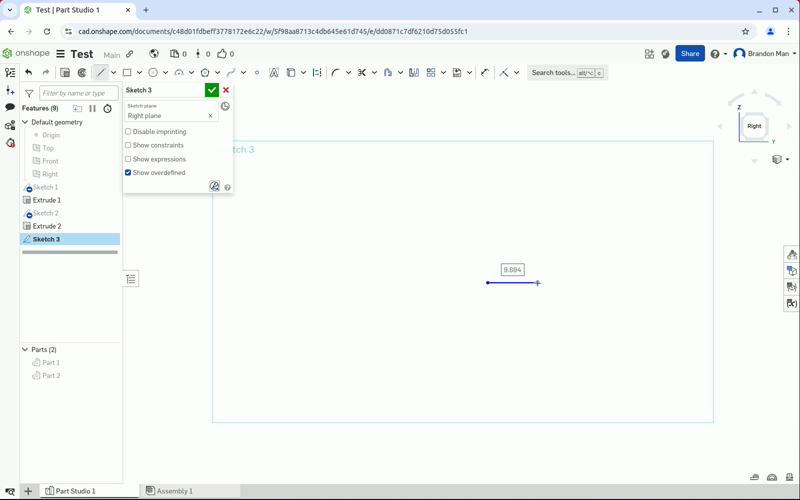
mouse_move(537, 170)
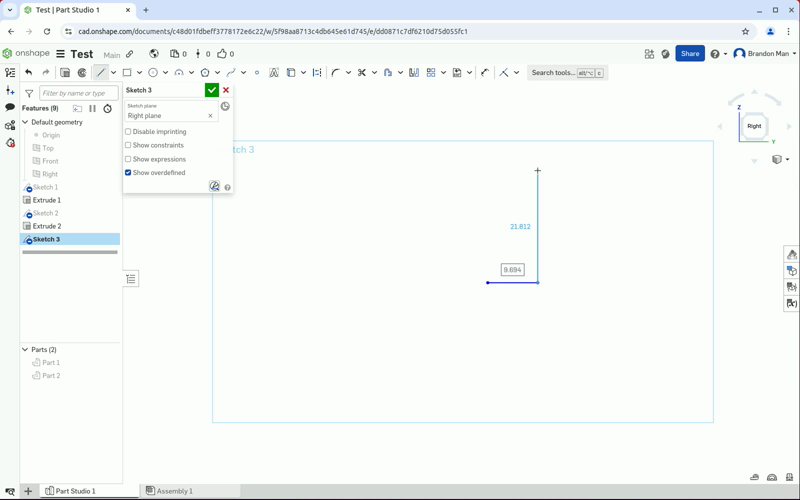
click(537, 170)
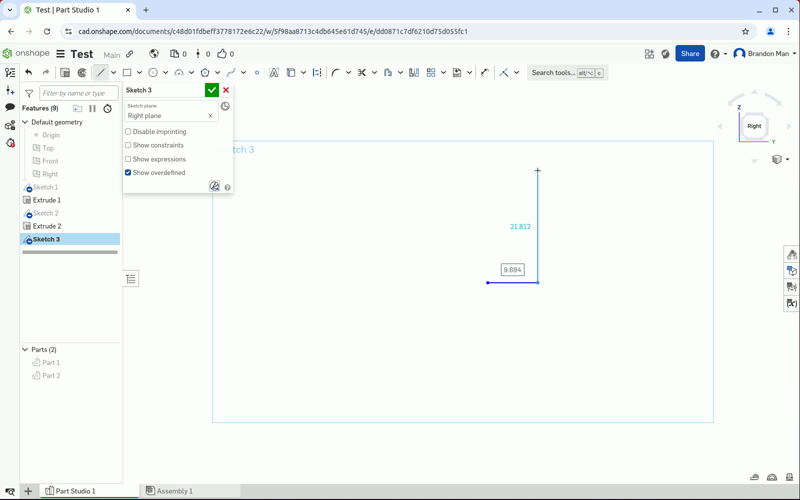
key_up(shift)
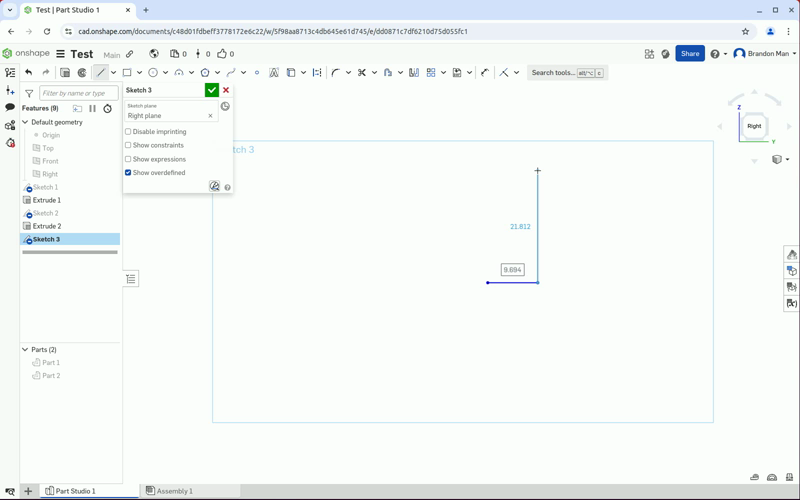
key_down(shift)
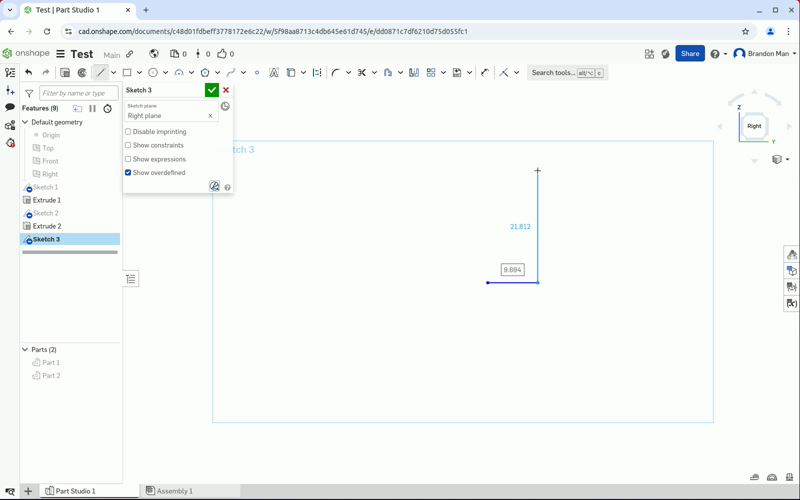
mouse_move(567, 170)
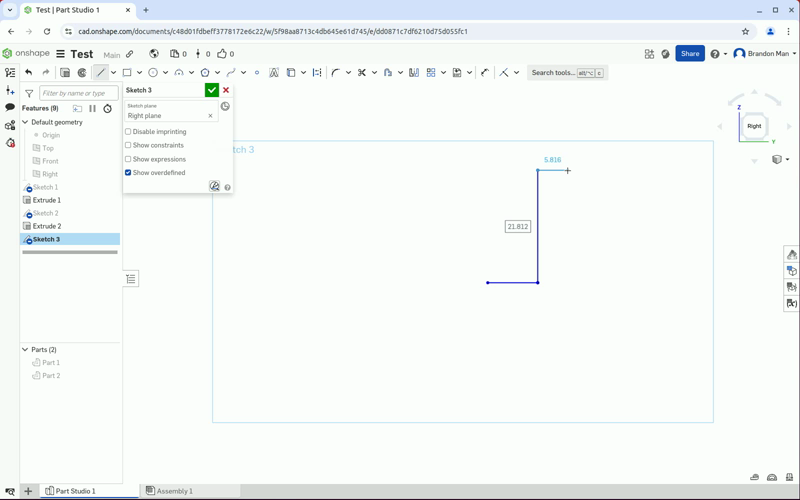
mouse_move(487, 170)
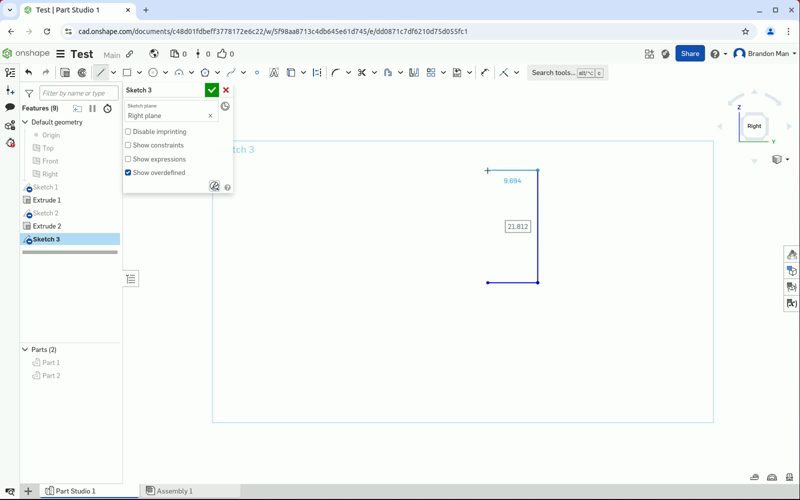
click(487, 170)
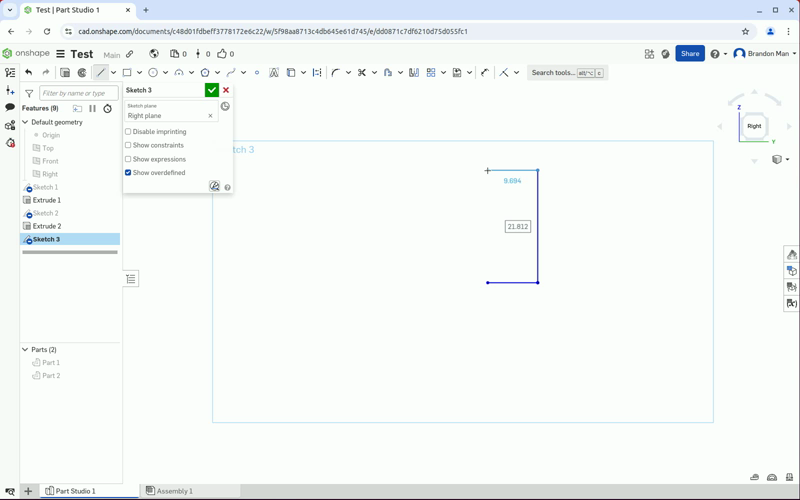
key_up(shift)
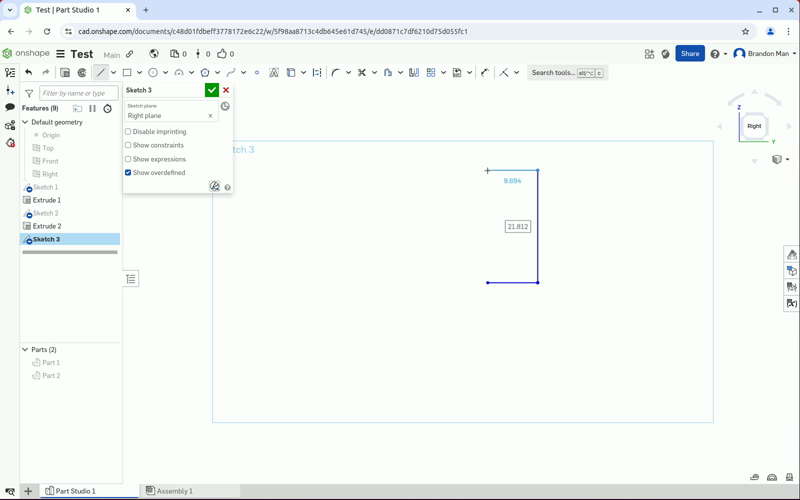
key_down(shift)
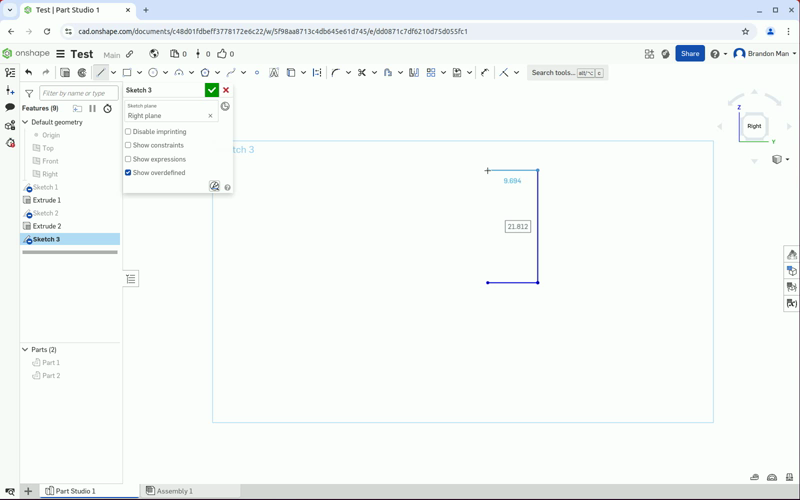
mouse_move(487, 282)
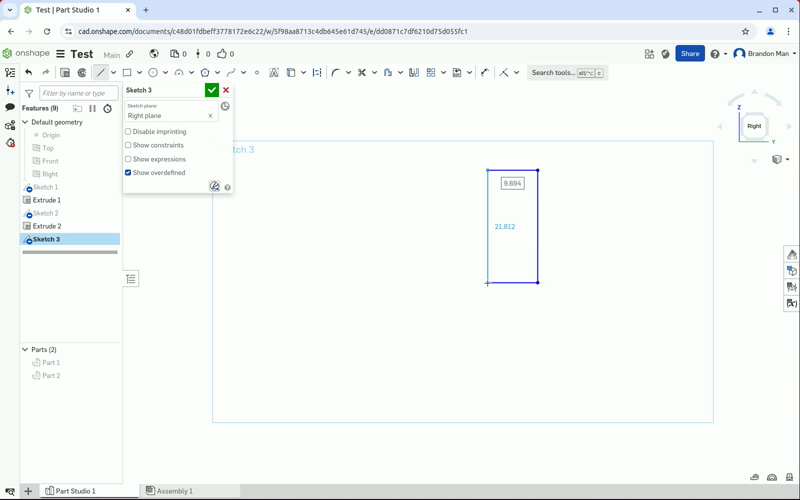
key_up(shift)
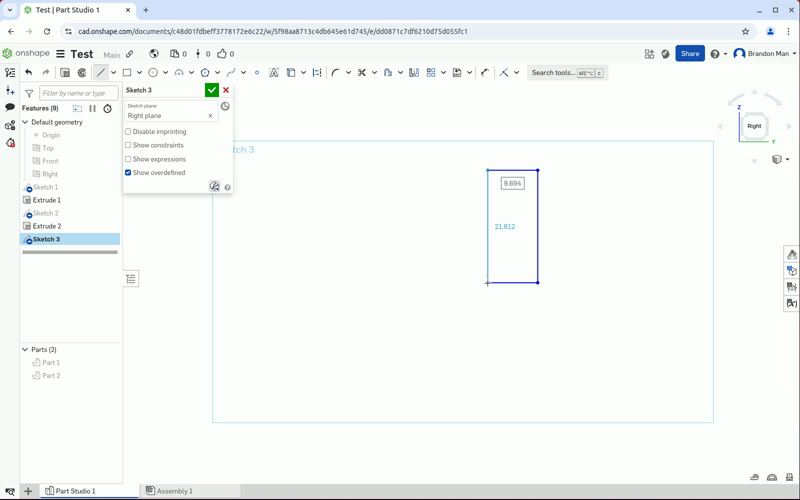
click(487, 282)
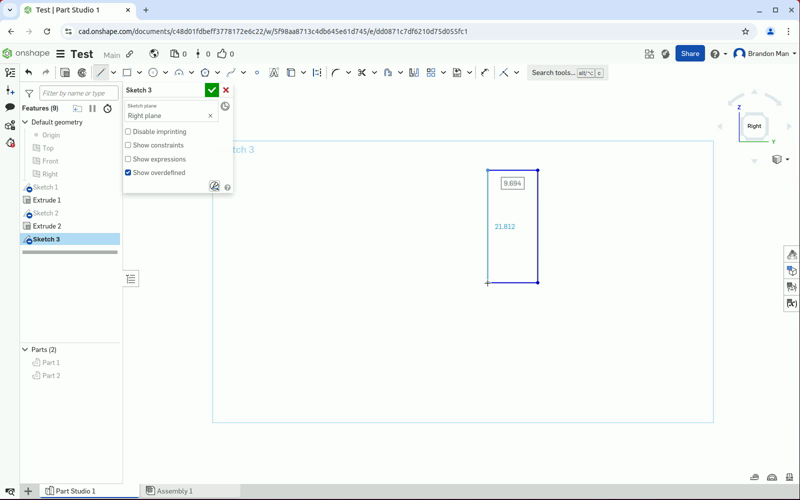
key(esc)
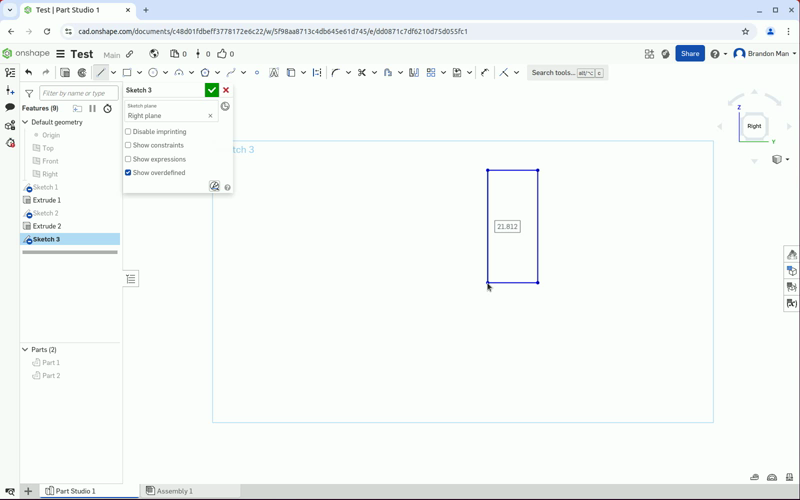
mouse_move(503, 193)
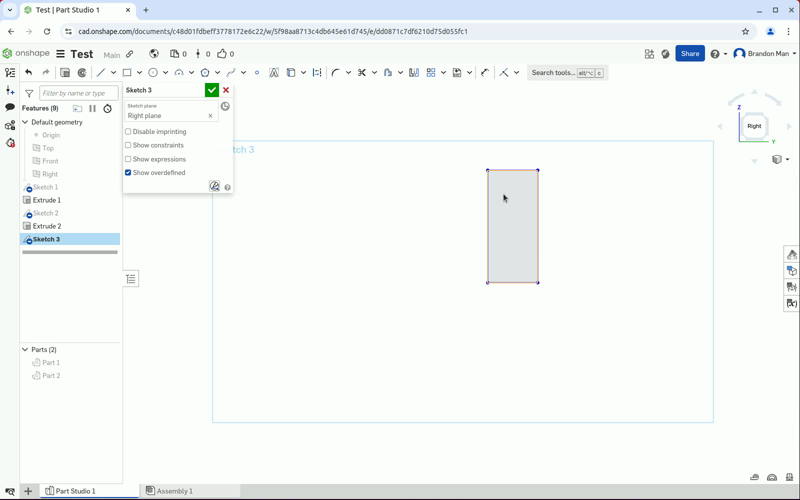
click(503, 193)
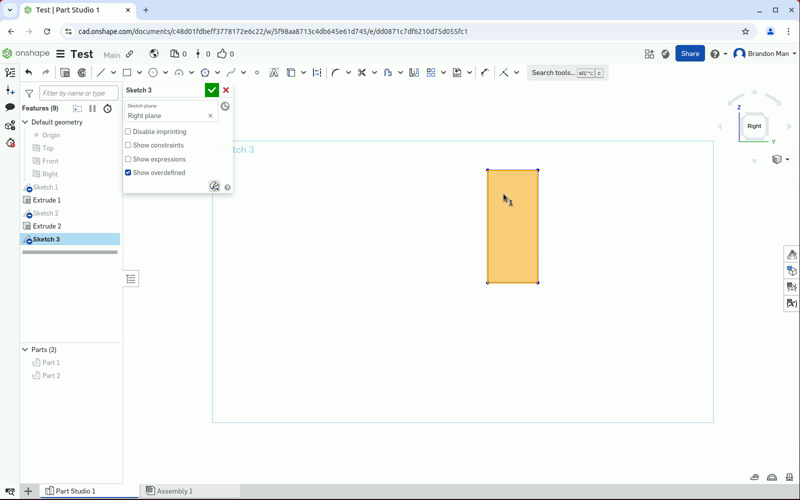
mouse_move(73, 352)
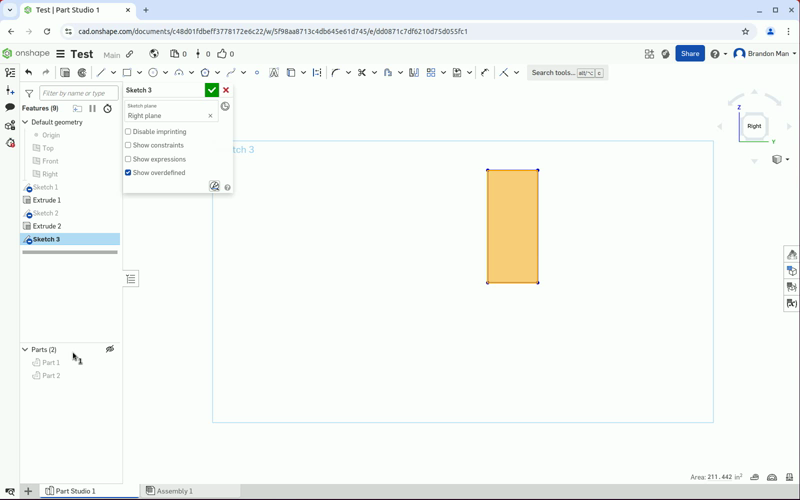
key(shift+y)
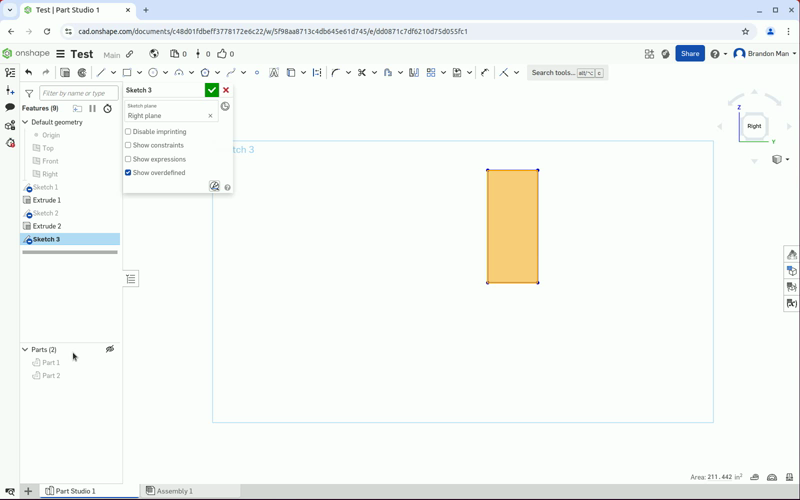
key(shift+e)
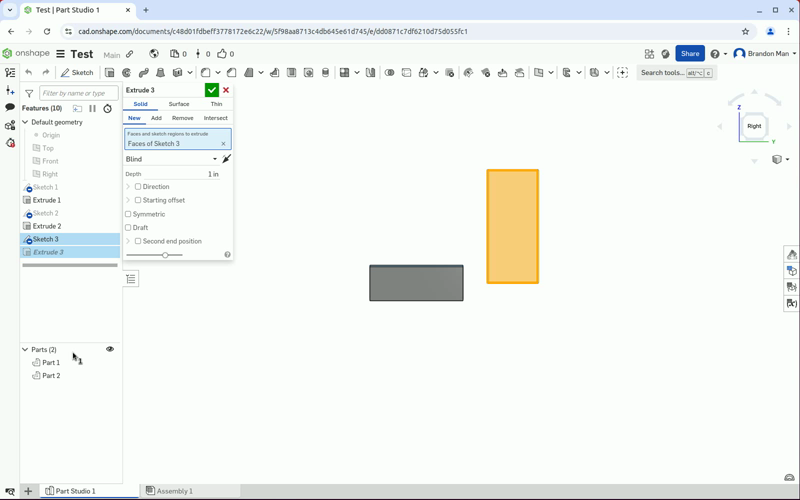
mouse_move(143, 106)
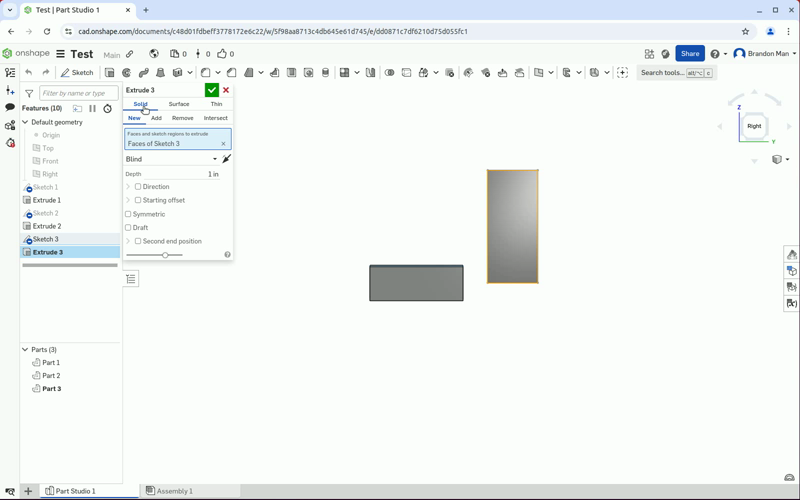
click(143, 106)
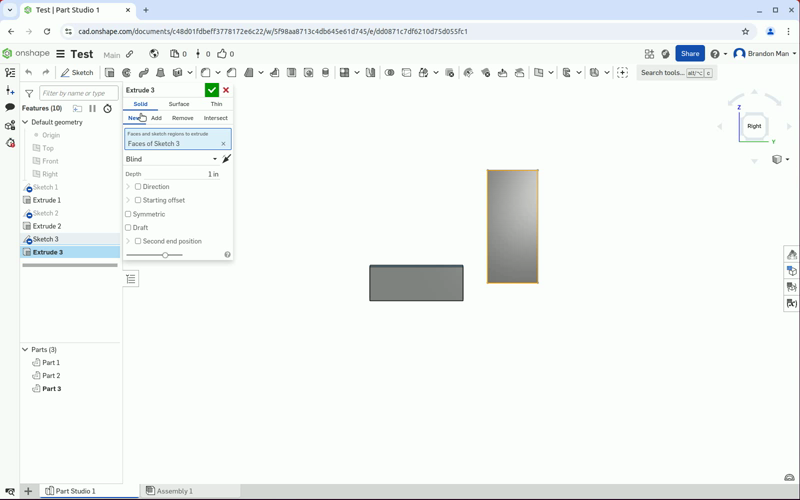
mouse_move(137, 120)
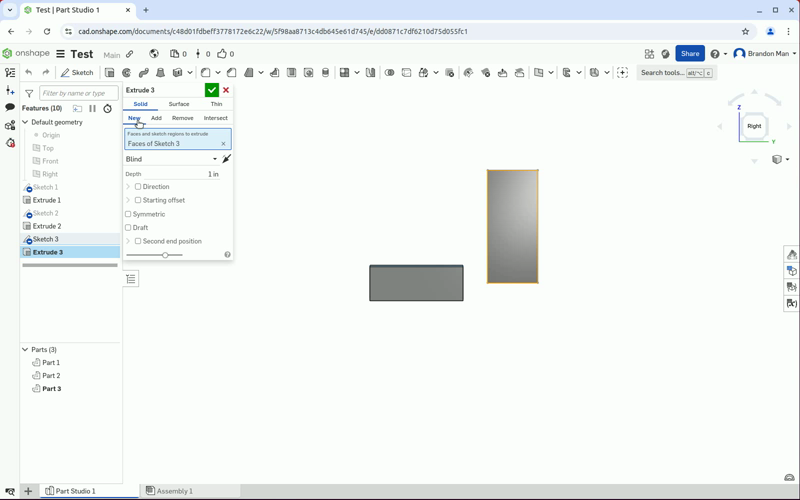
click(137, 120)
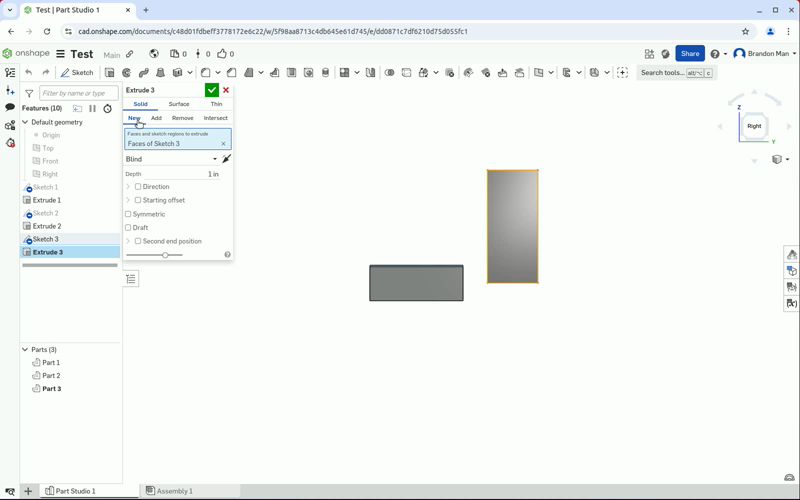
key(tab, 4)
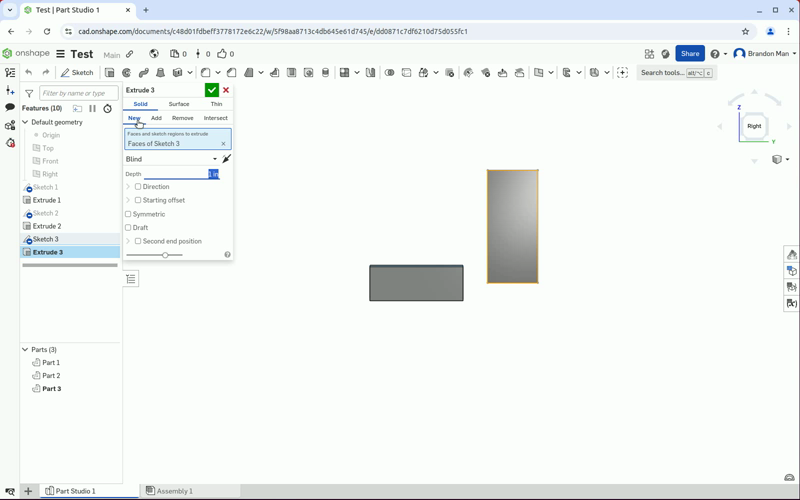
text(5.777)
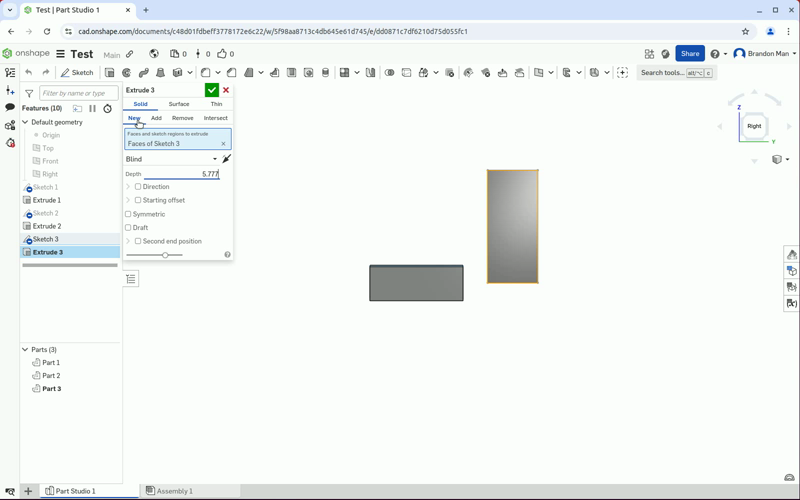
key(enter)
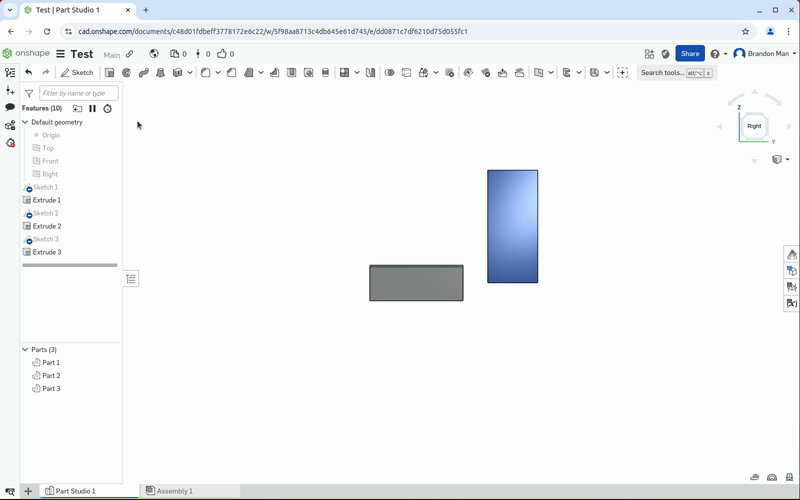
key(shift+h)
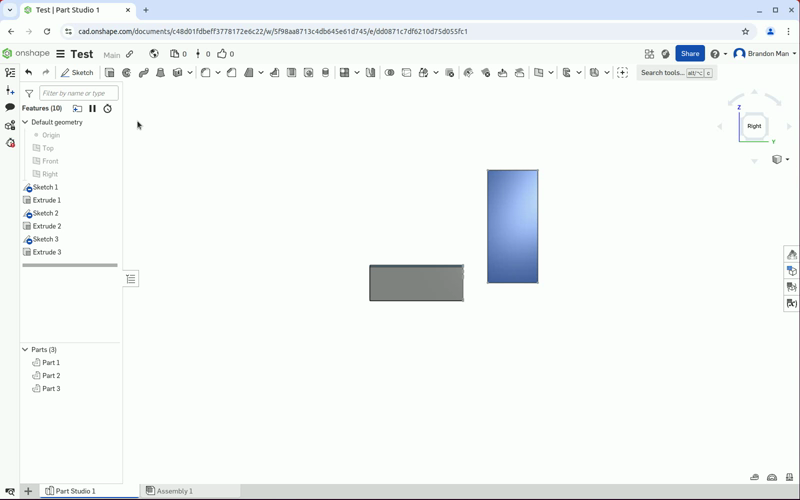
key(shift+h)
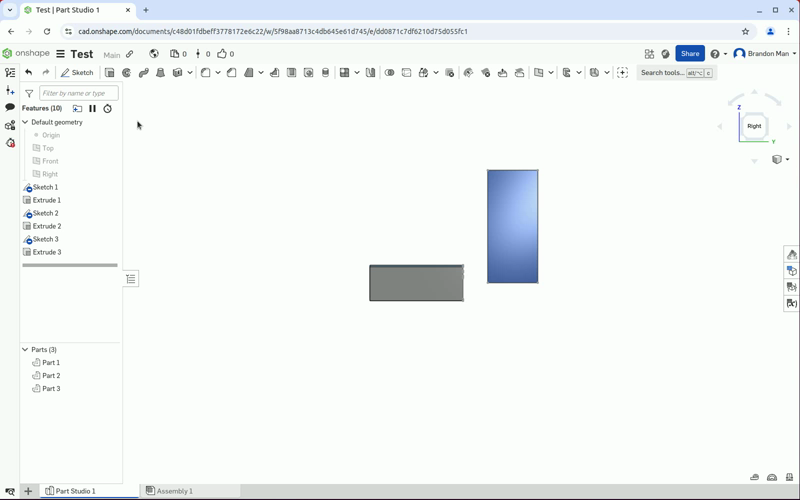
key(shift+7)
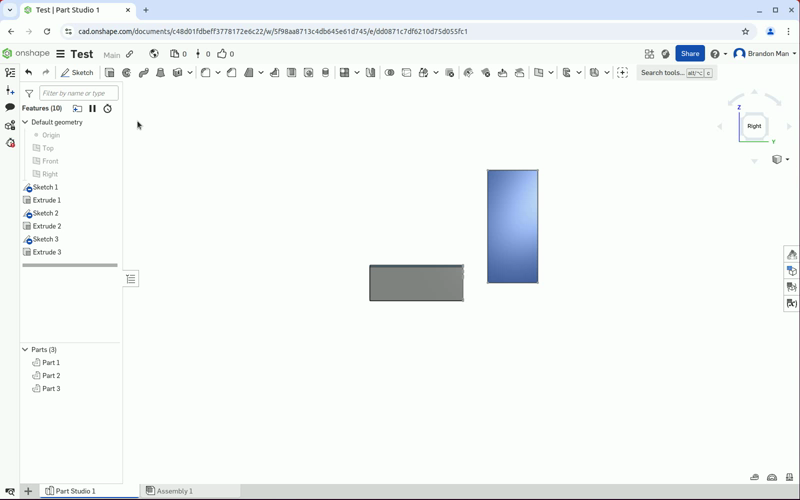
key(right, 2)
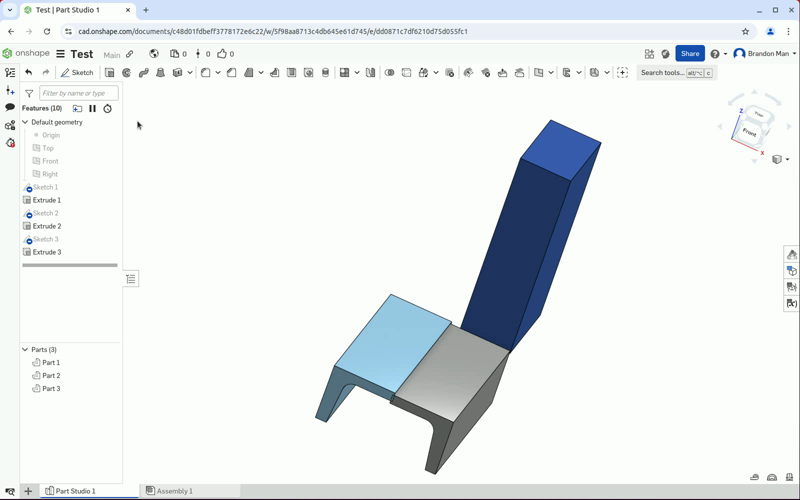
key(down, 2)
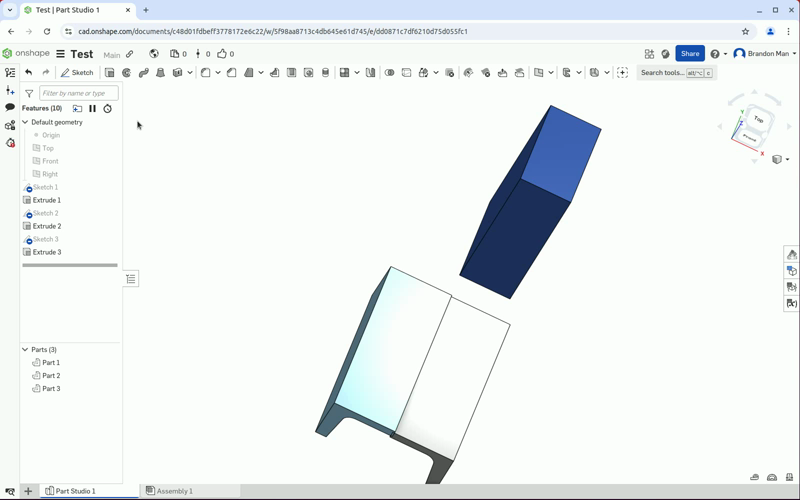
key(up, 2)
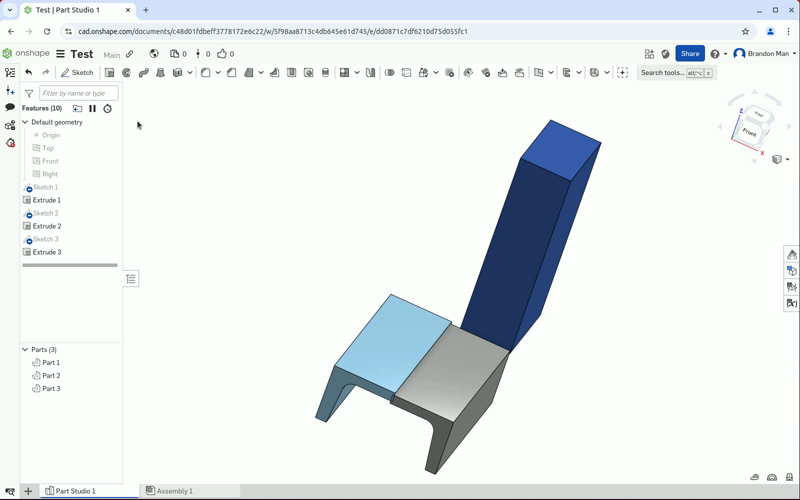
key(left, 2)
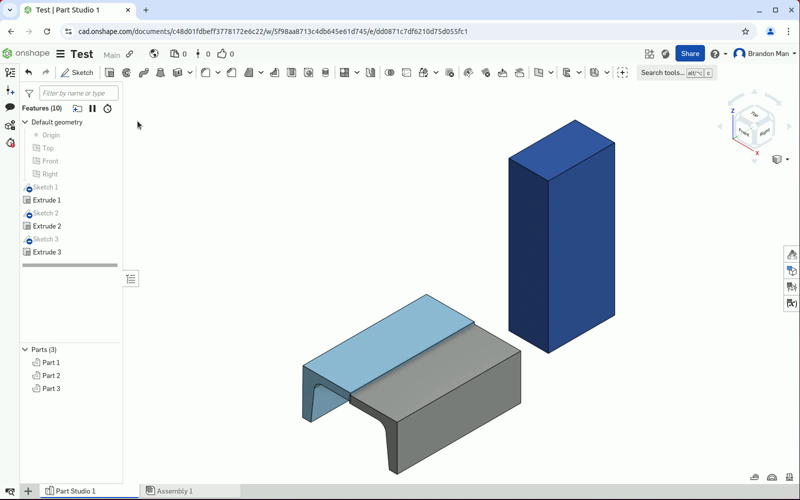
mouse_move(73, 189)
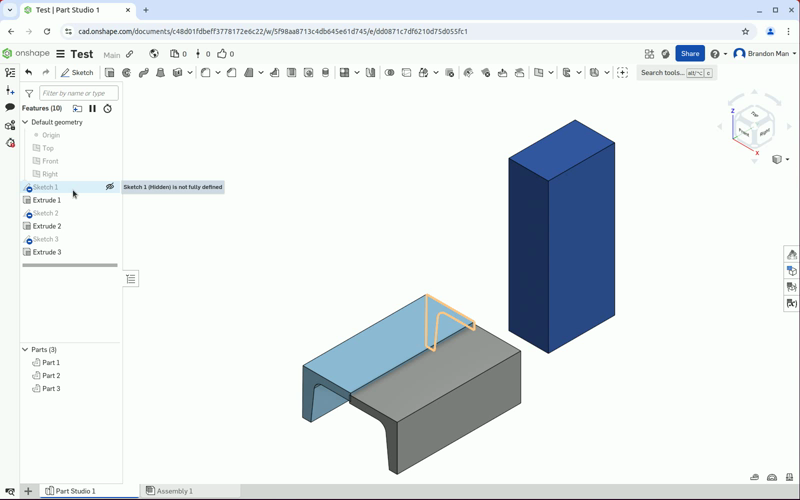
click(73, 189)